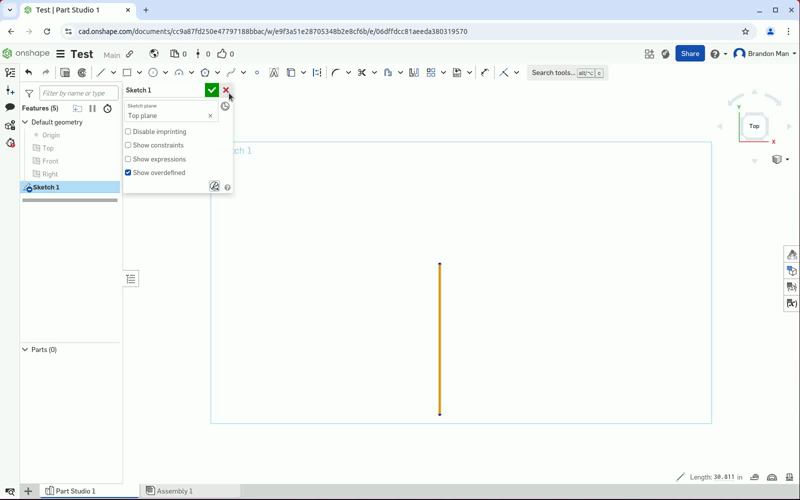
key(shift+h)
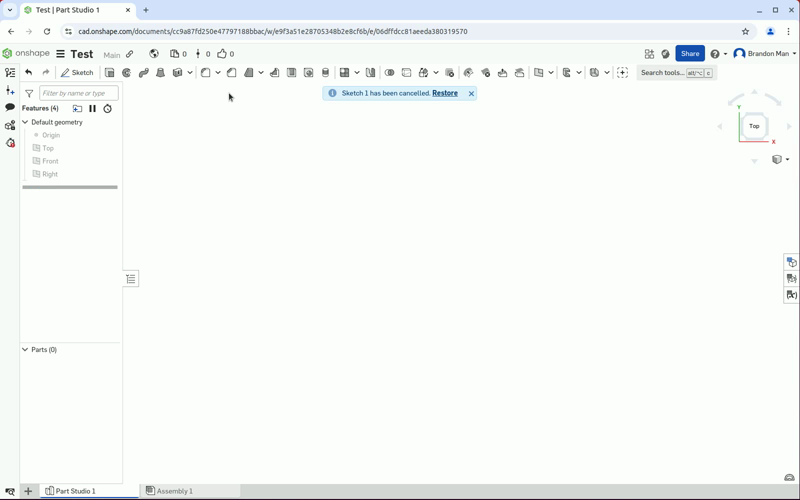
mouse_move(73, 352)
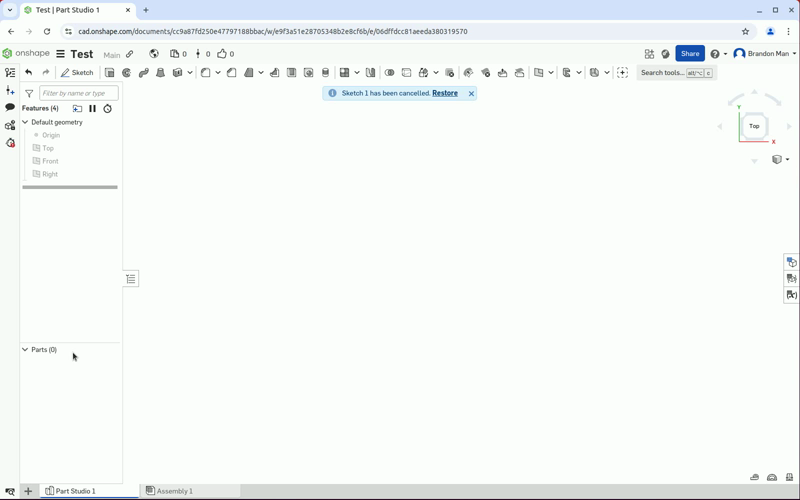
key(y)
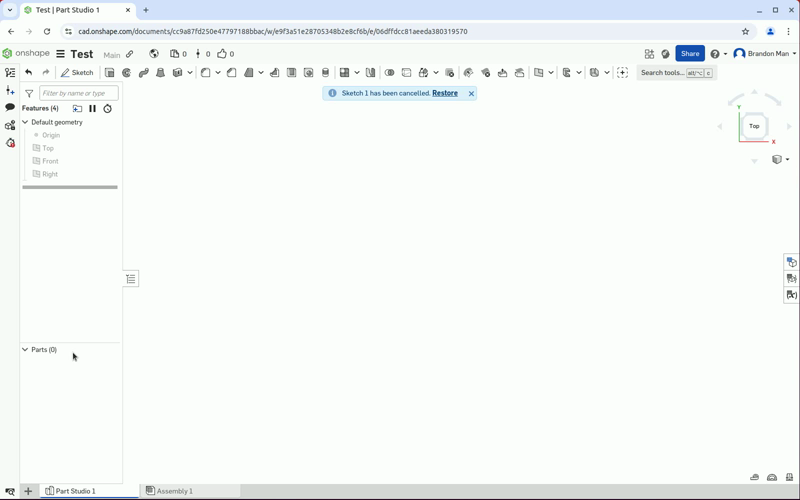
key(shift+p)
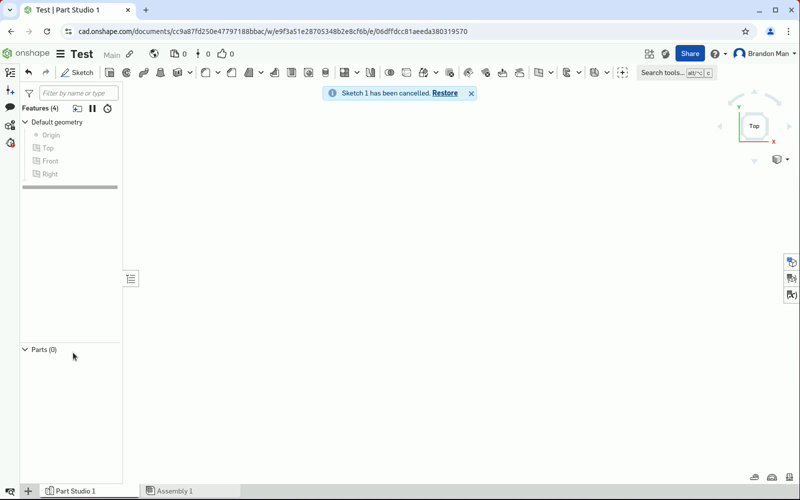
key(space)
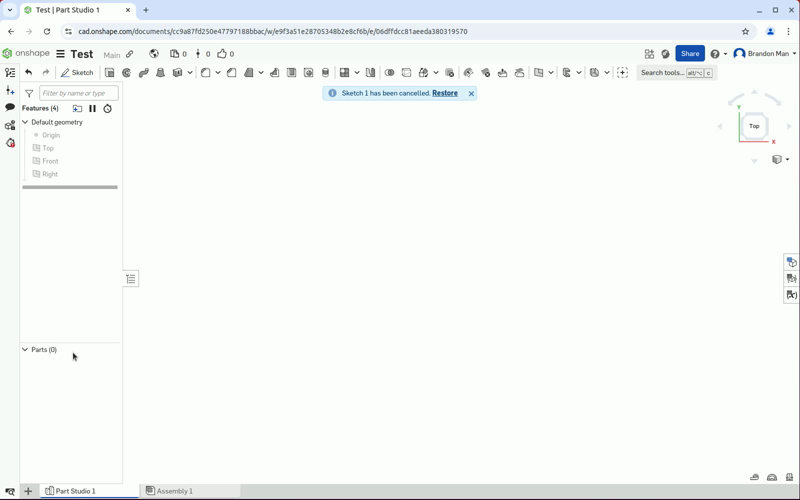
key_down(shift)
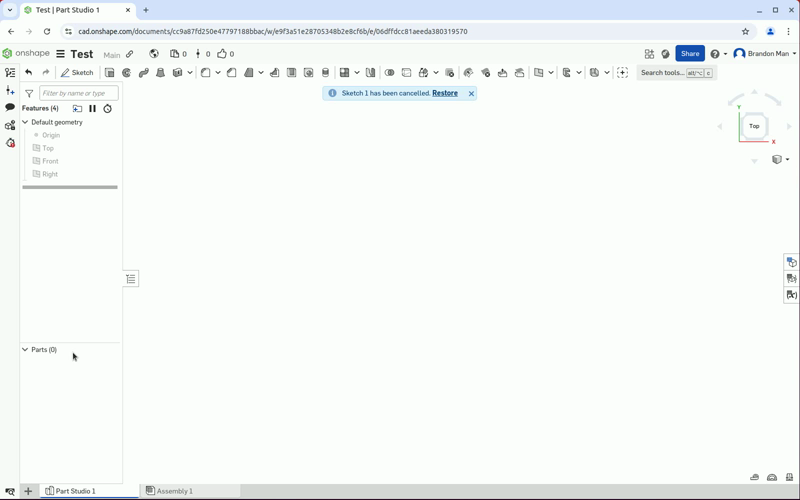
key(up)
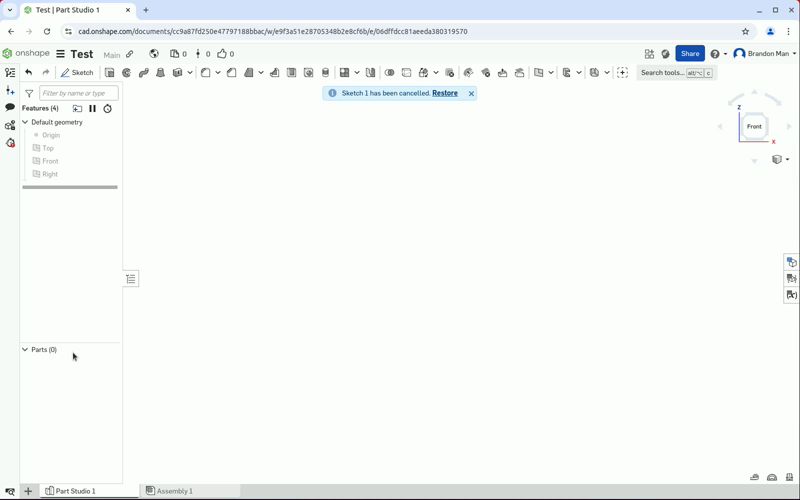
key_up(shift)
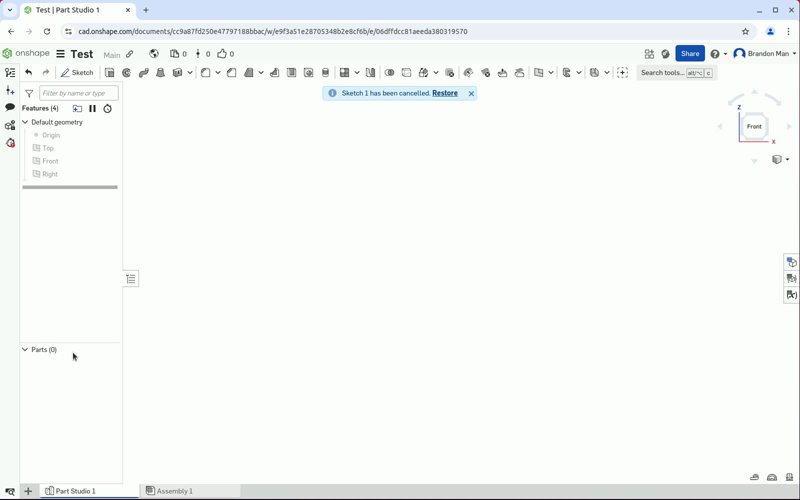
key(space)
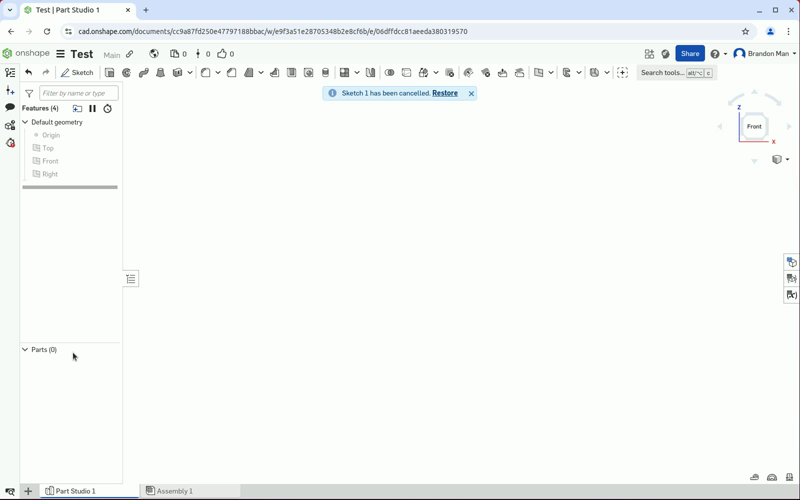
key_down(shift)
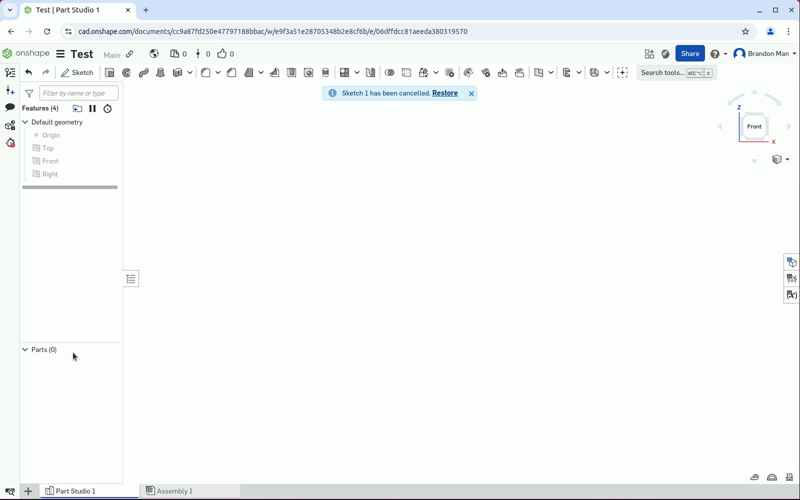
key(left)
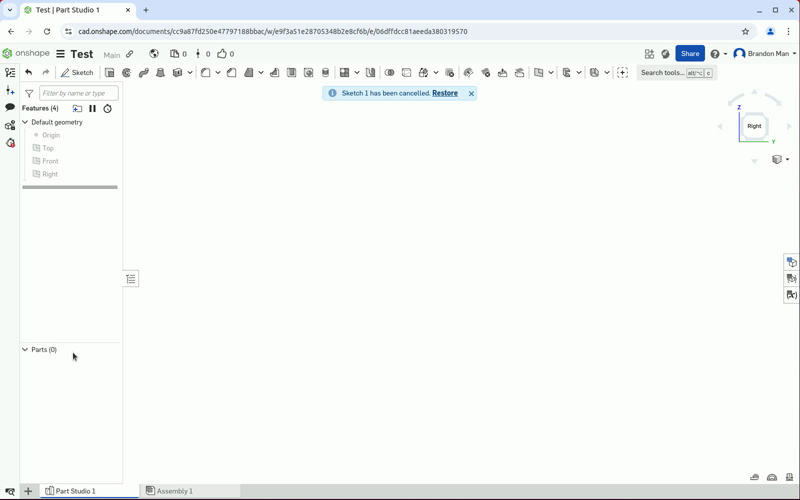
key_up(shift)
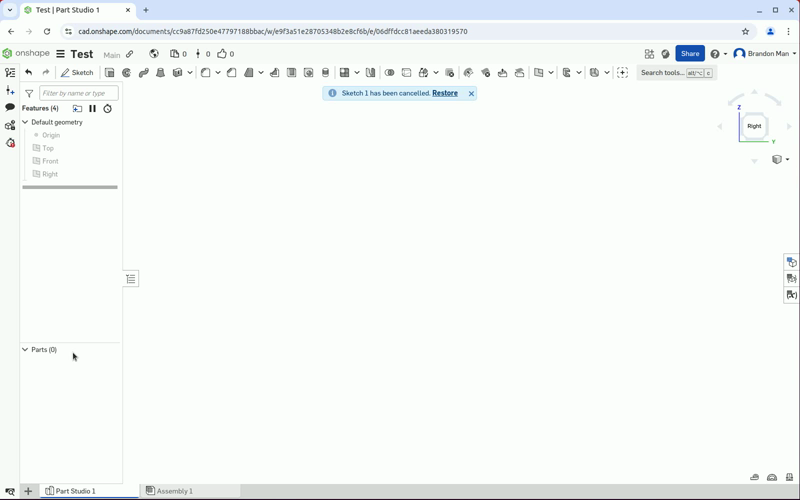
mouse_move(73, 352)
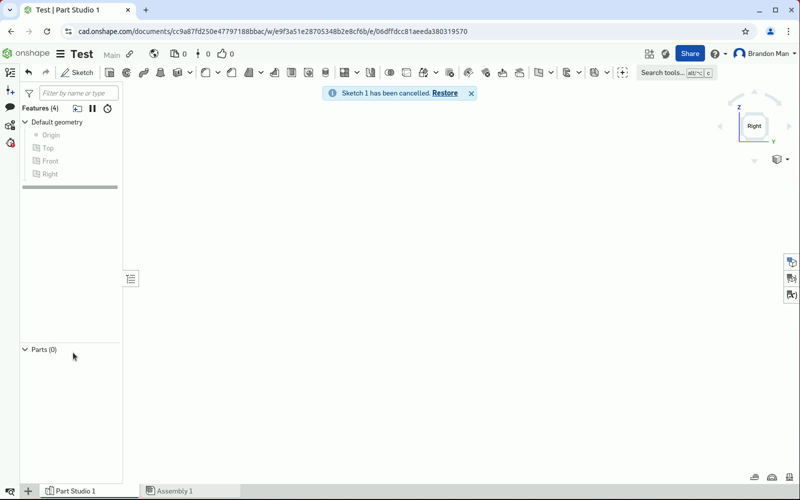
key(shift+y)
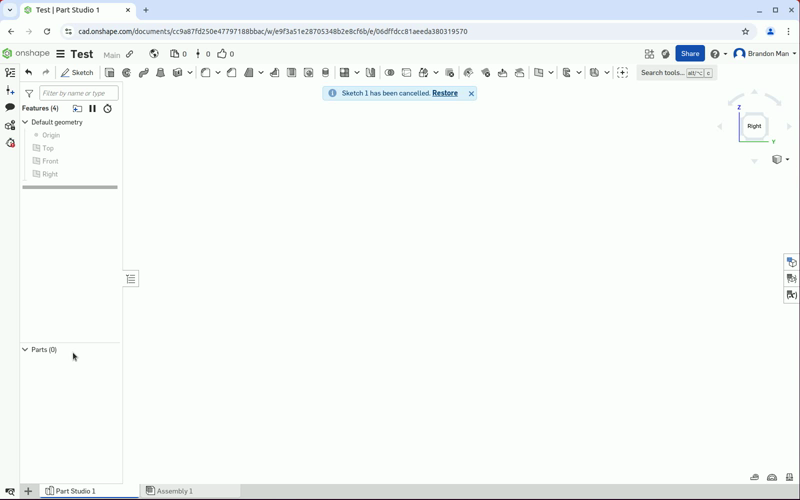
key(shift+s)
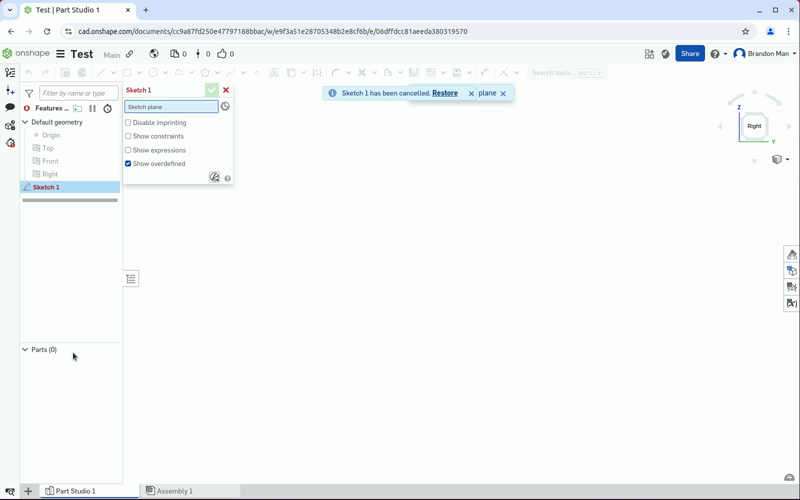
mouse_move(73, 176)
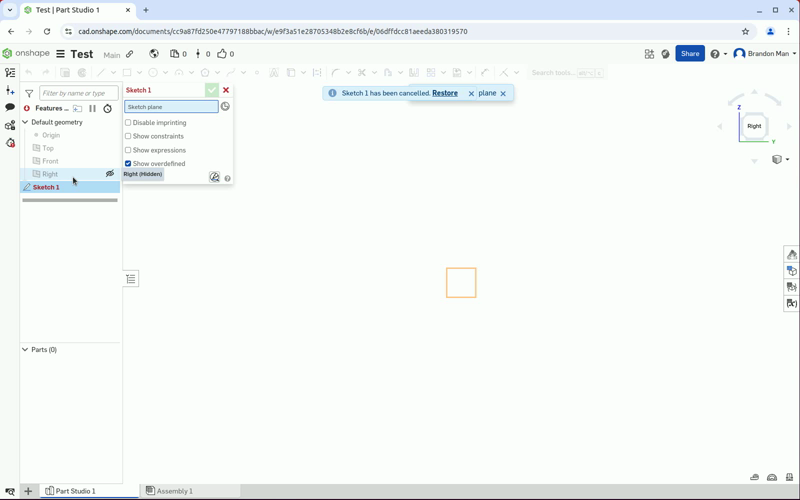
click(73, 176)
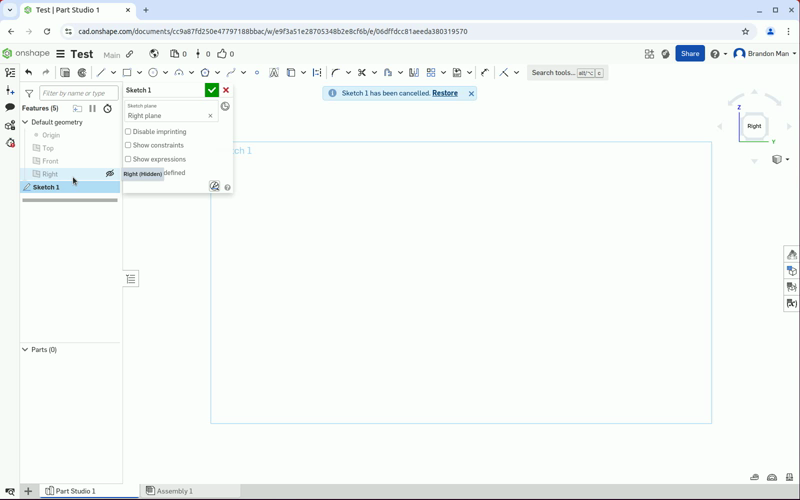
mouse_move(73, 352)
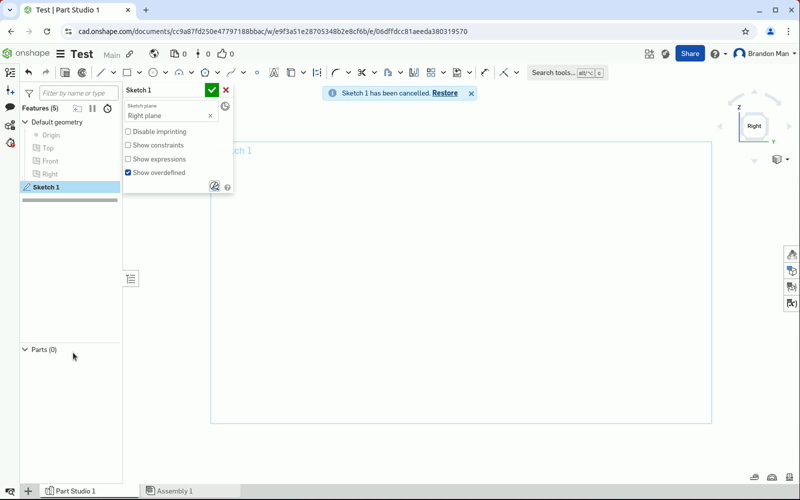
key(y)
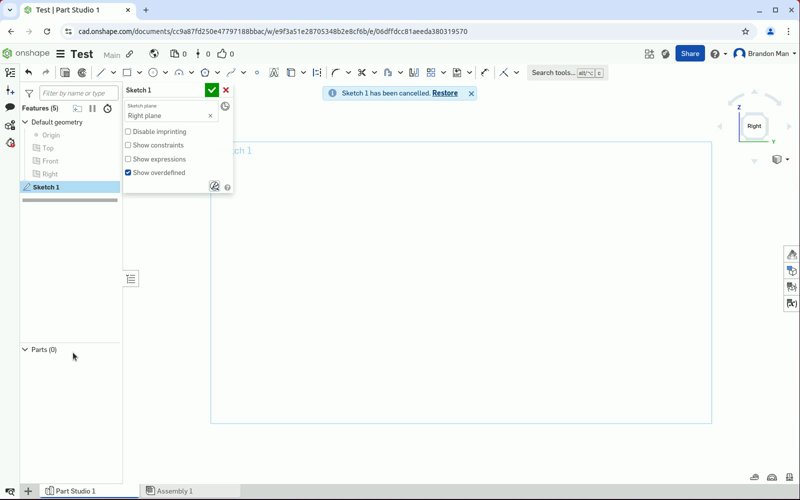
key(l)
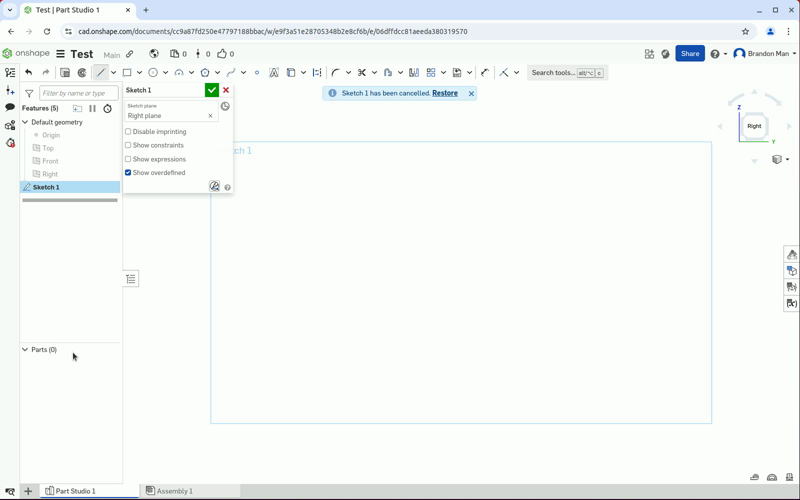
key_down(shift)
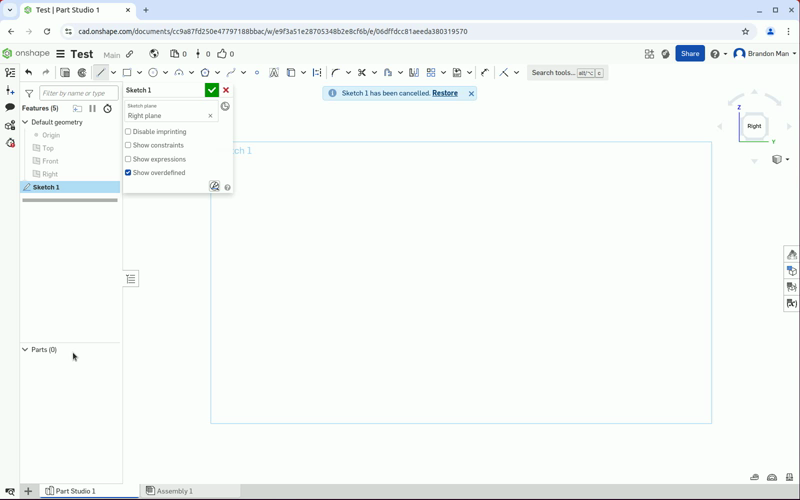
mouse_move(348, 197)
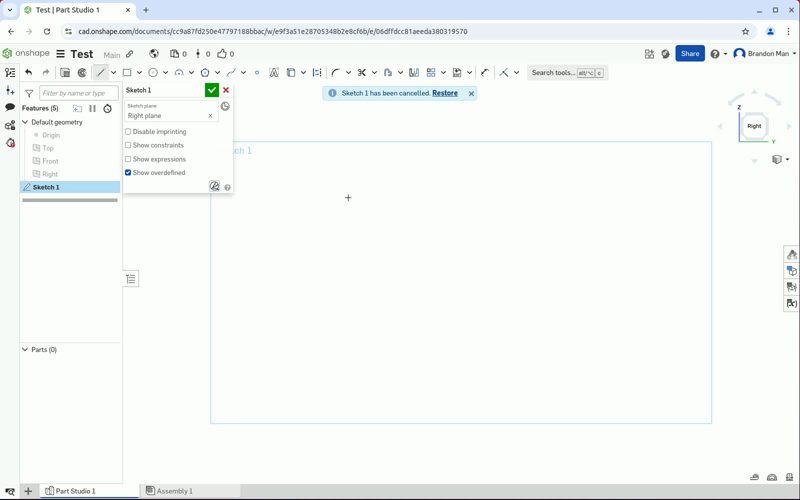
click(348, 197)
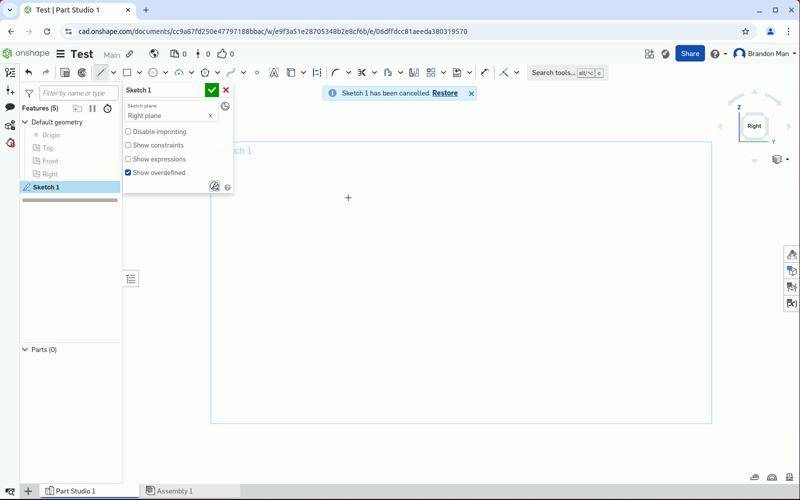
key_up(shift)
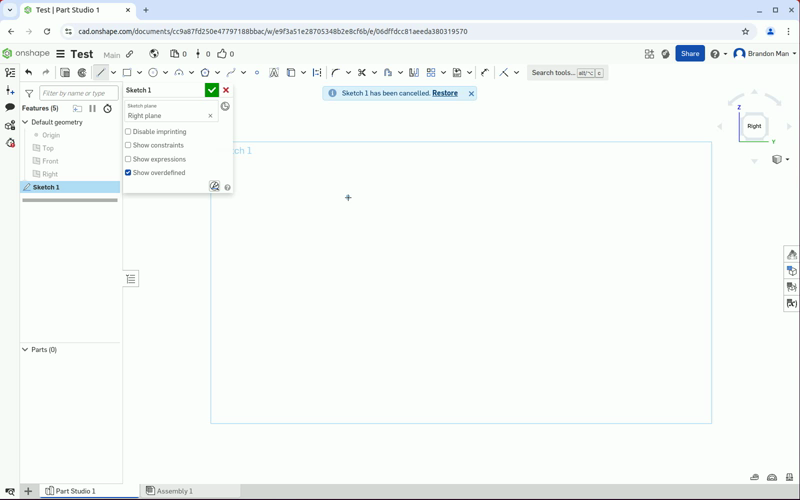
key_down(shift)
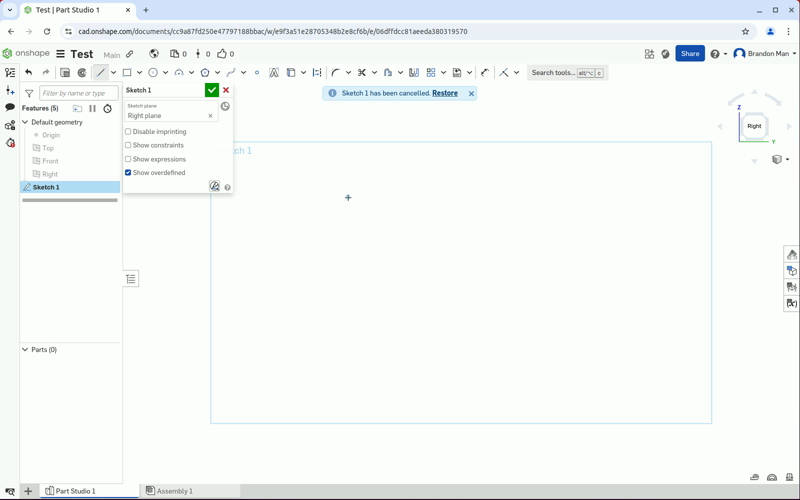
mouse_move(378, 197)
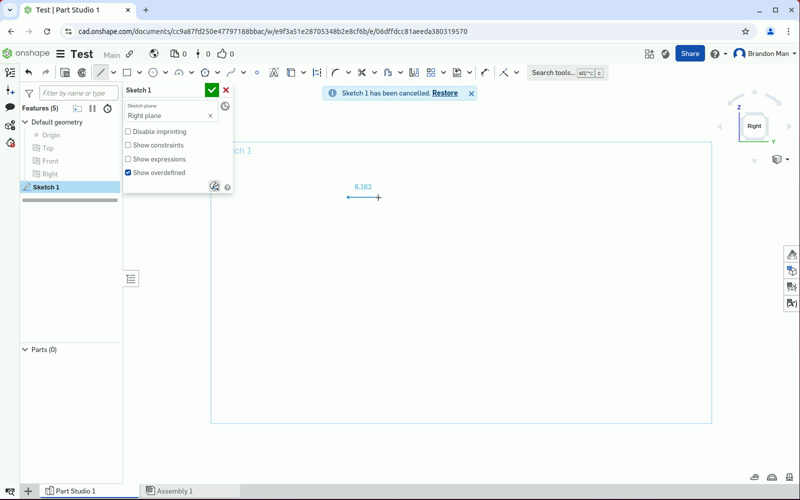
mouse_move(357, 197)
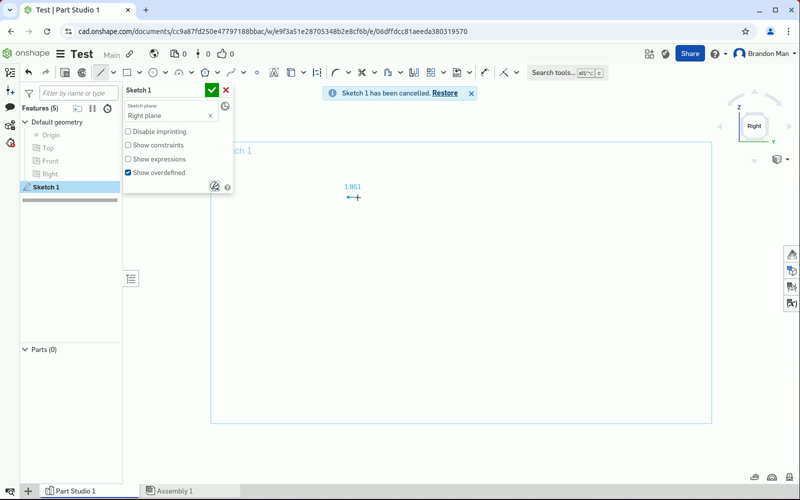
click(357, 197)
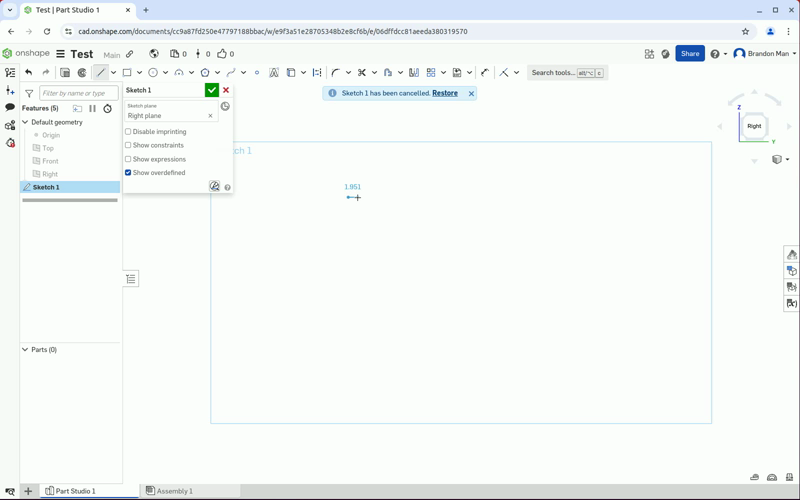
key_up(shift)
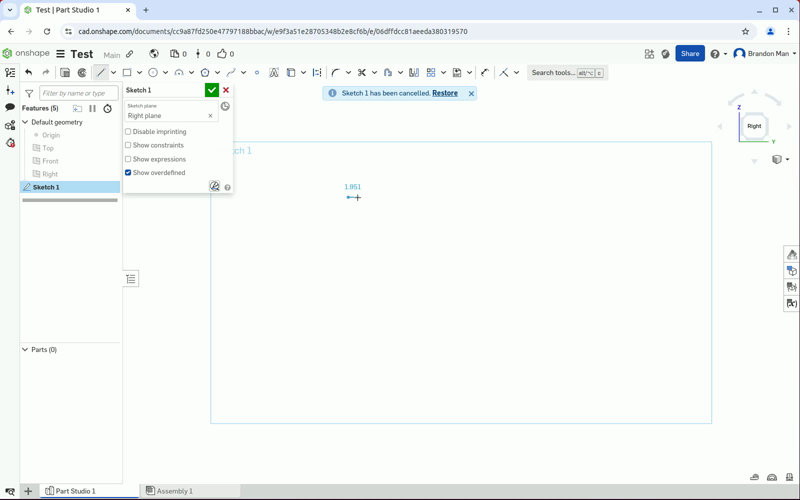
key_down(shift)
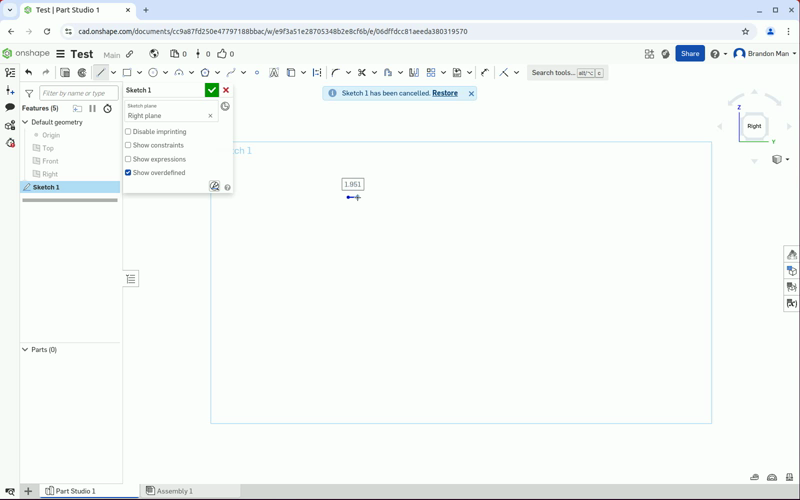
mouse_move(387, 197)
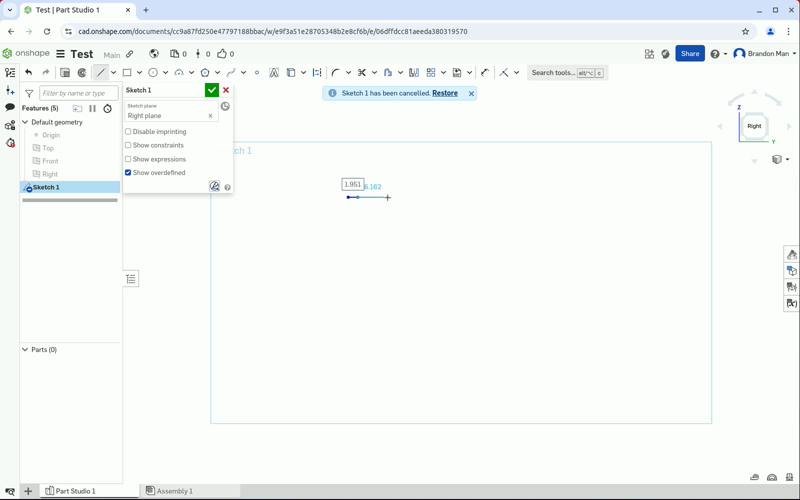
mouse_move(362, 197)
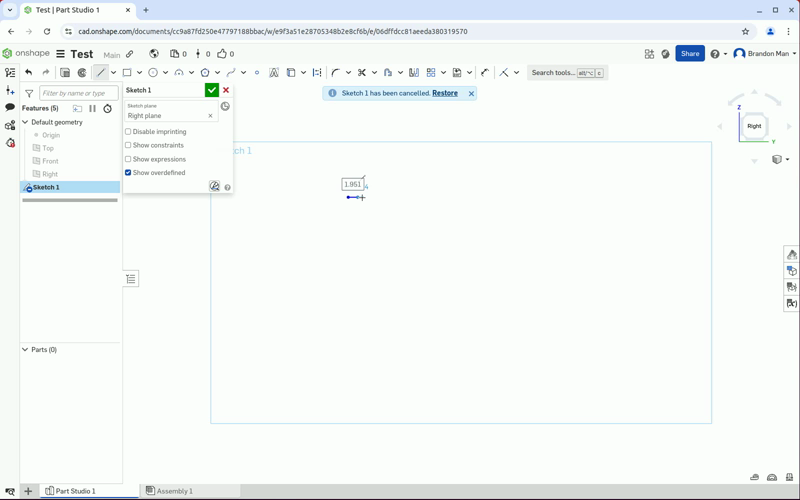
scroll(6)
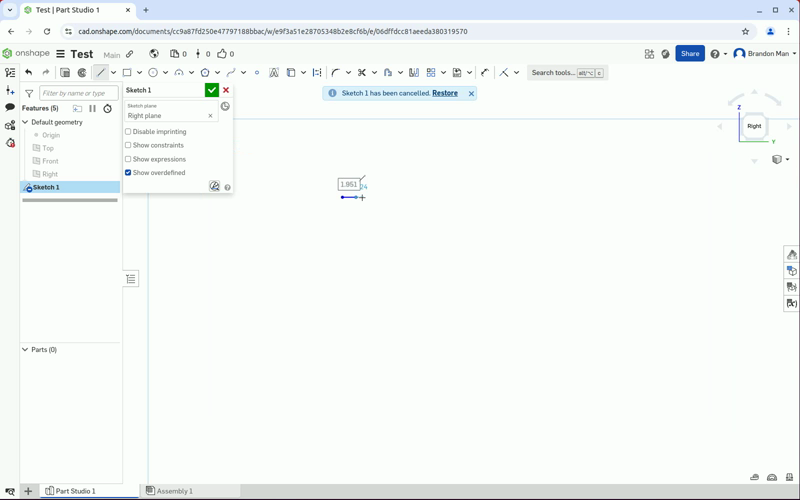
scroll(6)
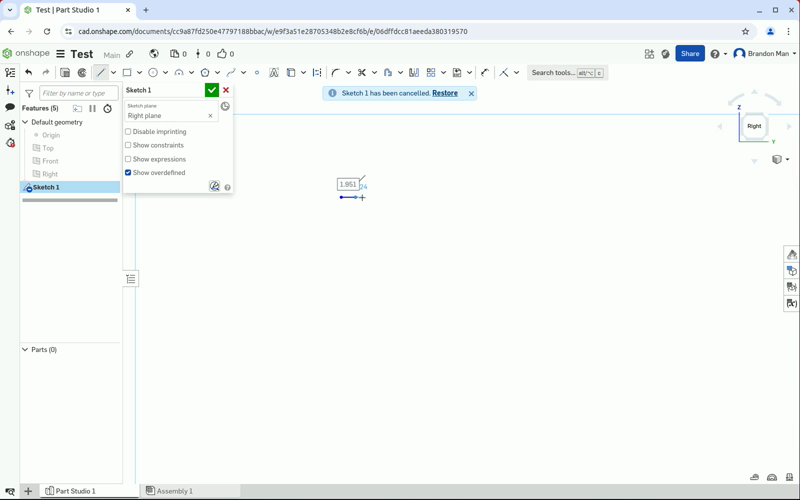
scroll(6)
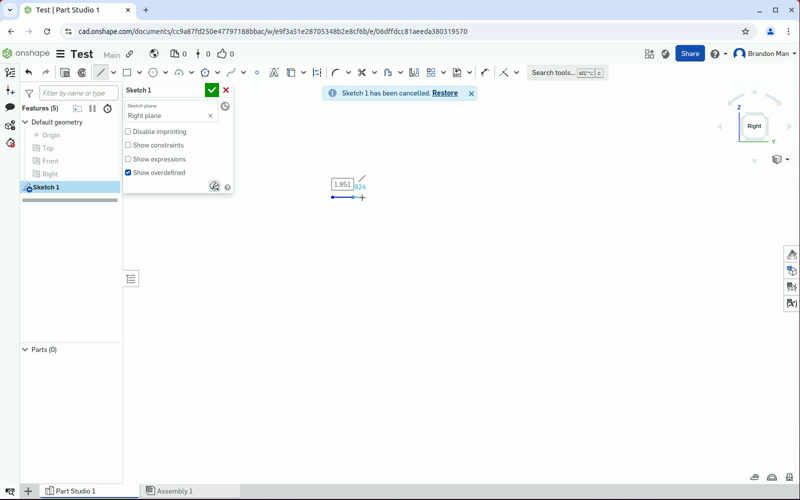
scroll(6)
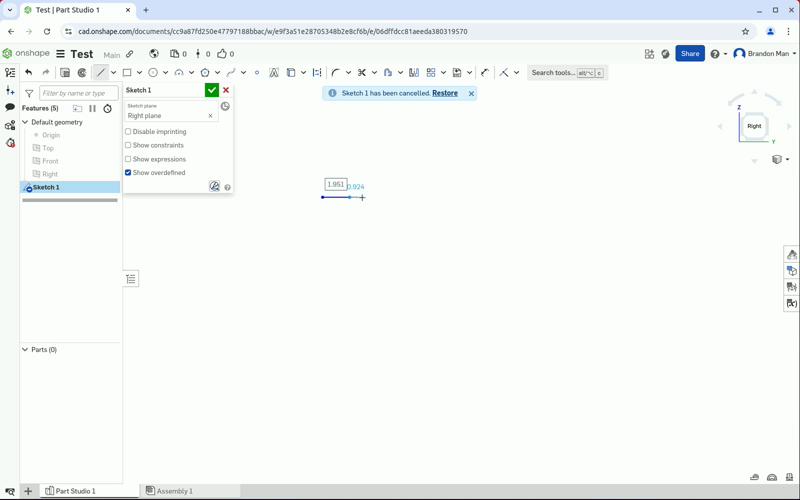
scroll(6)
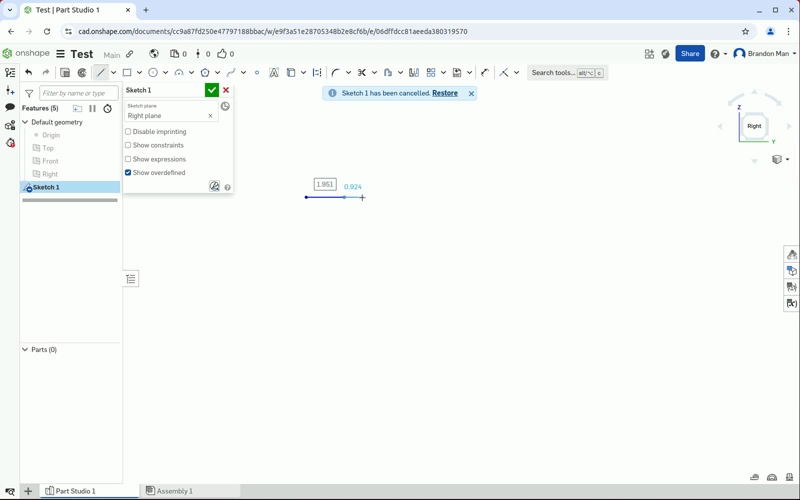
scroll(6)
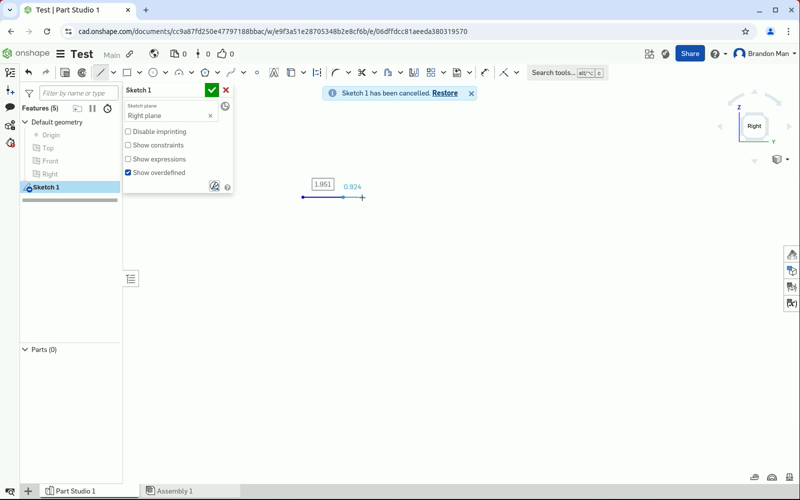
scroll(6)
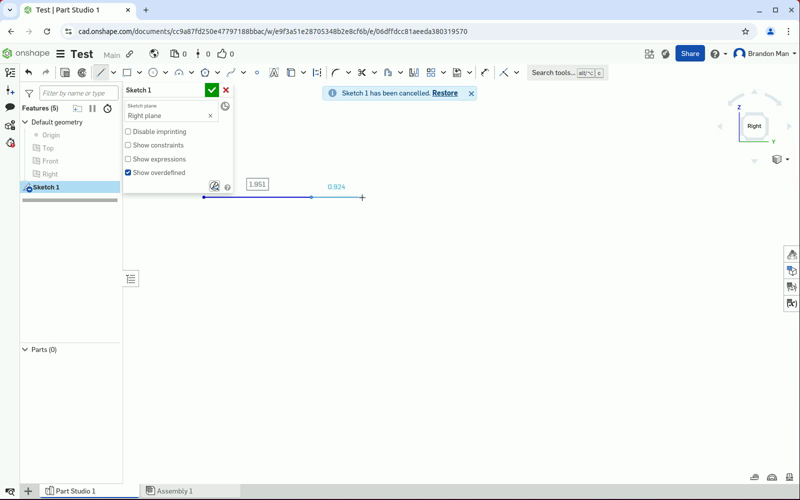
click(362, 197)
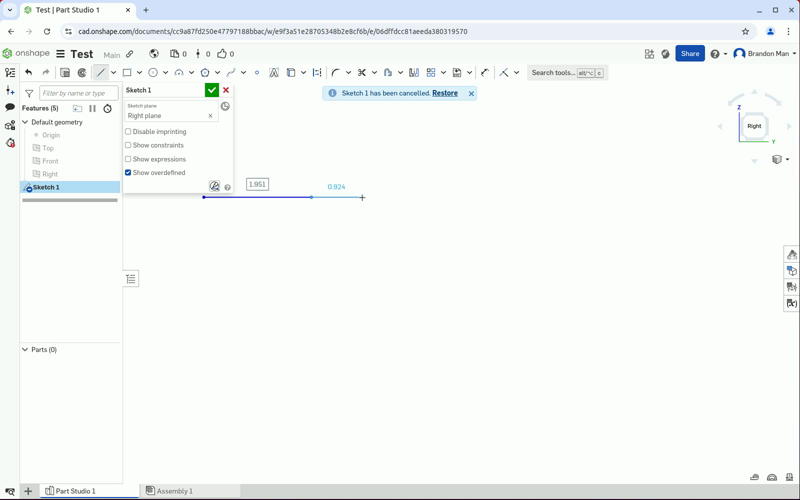
scroll(-6)
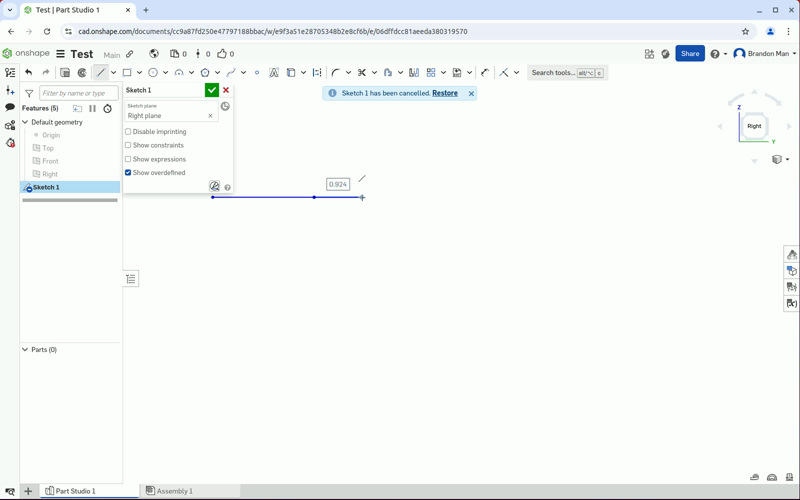
scroll(-6)
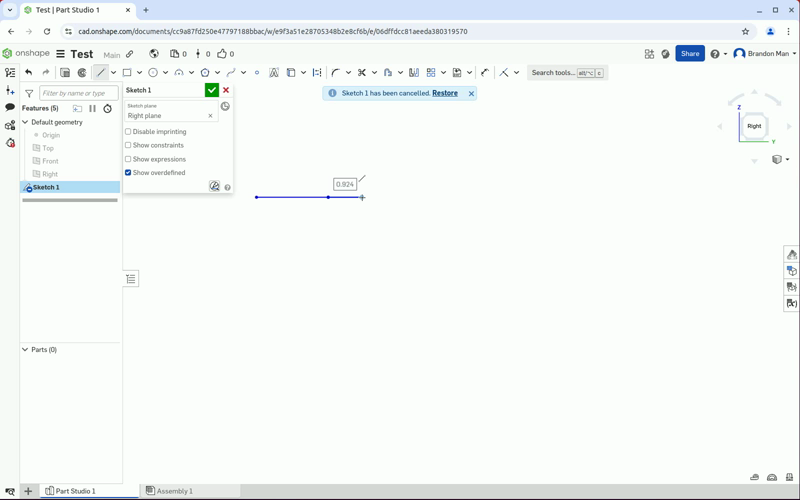
scroll(-6)
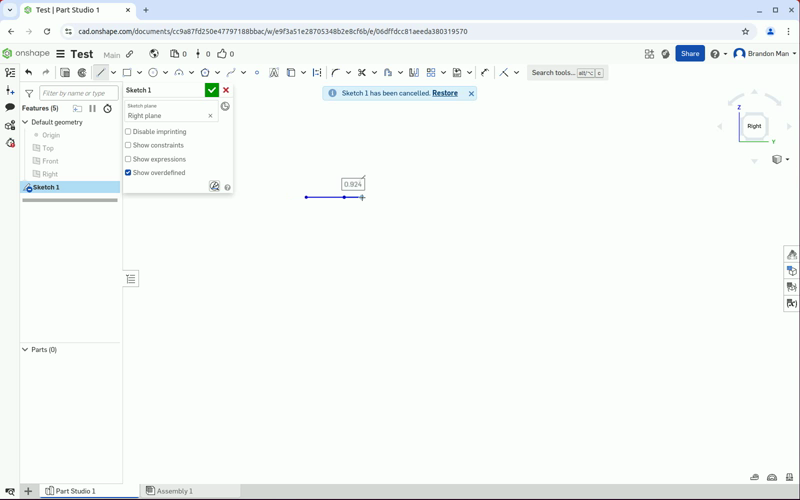
scroll(-6)
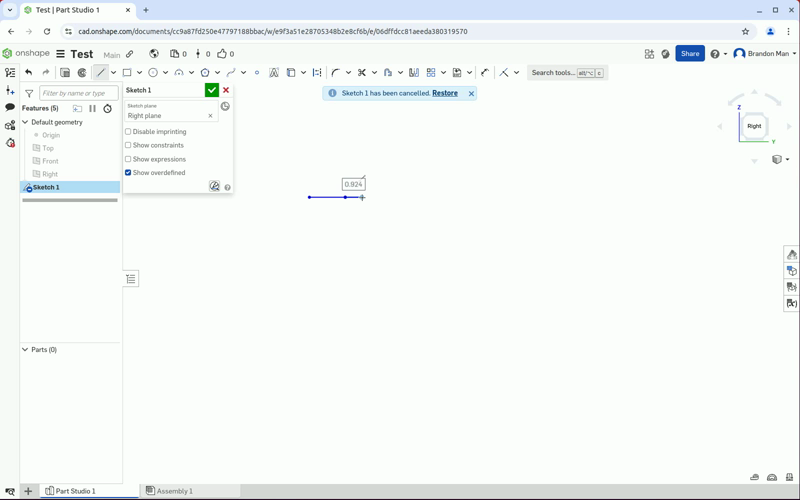
scroll(-6)
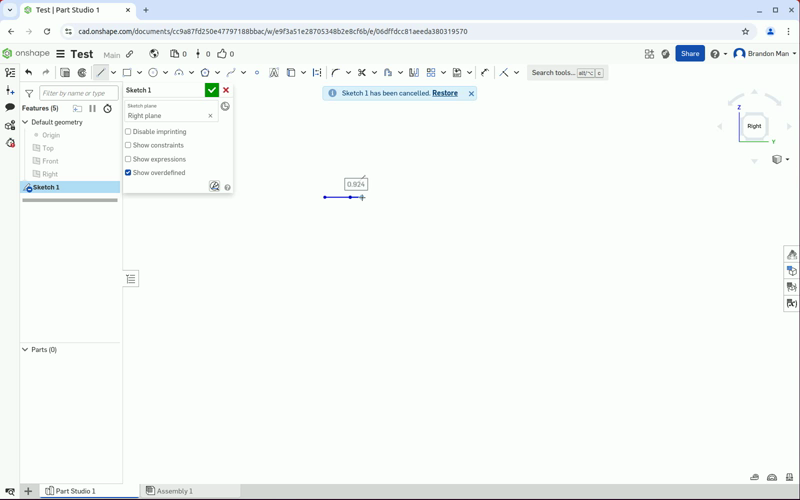
scroll(-6)
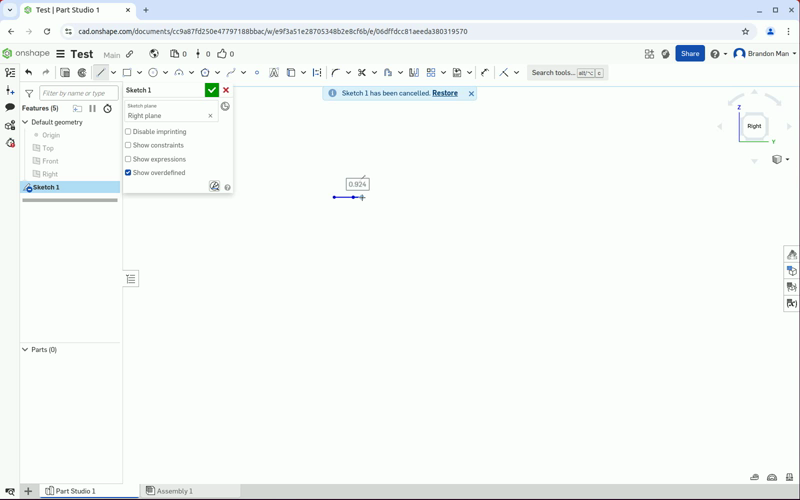
scroll(-6)
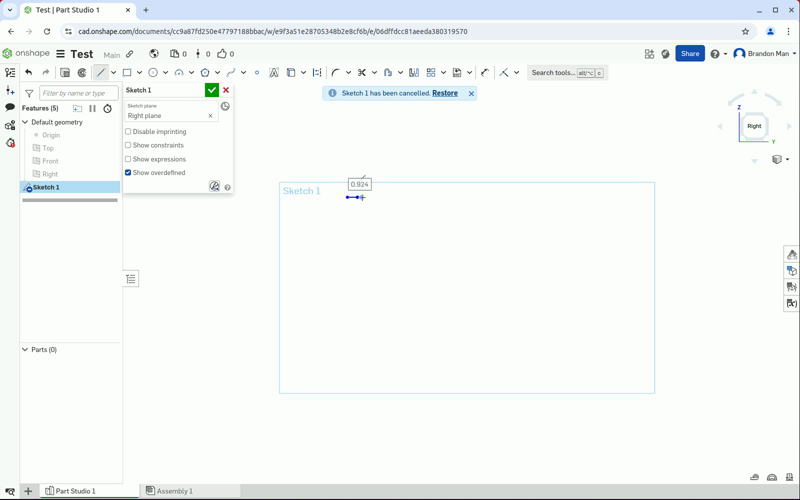
key_up(shift)
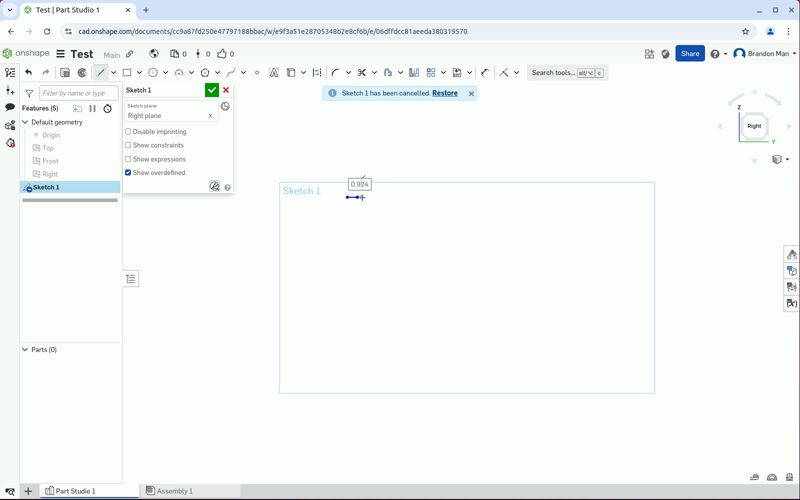
key_down(shift)
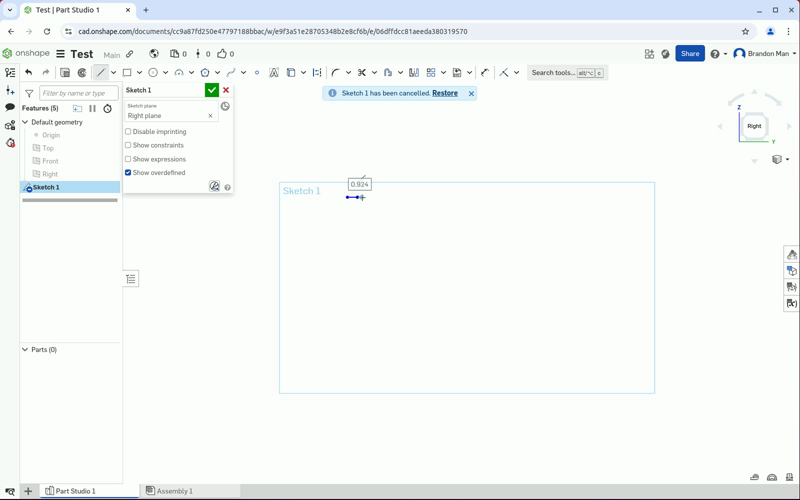
mouse_move(558, 197)
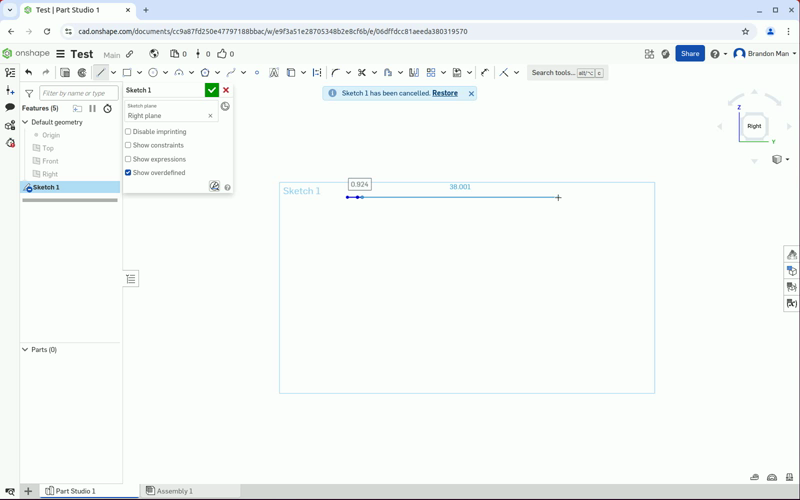
click(558, 197)
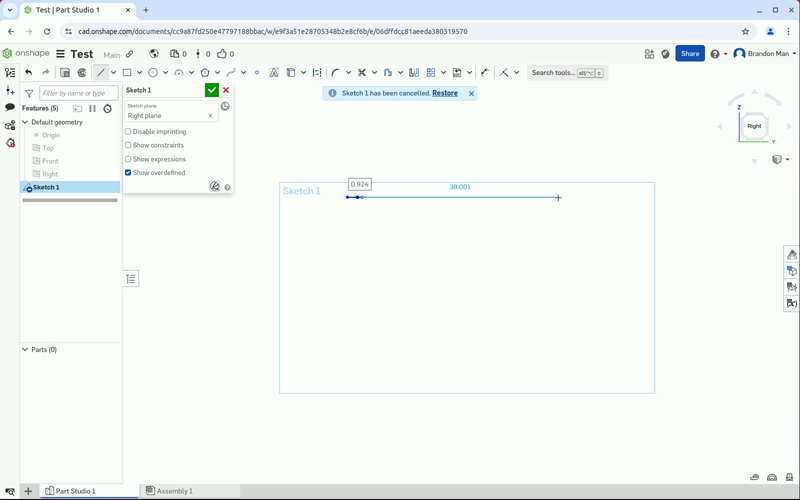
key_up(shift)
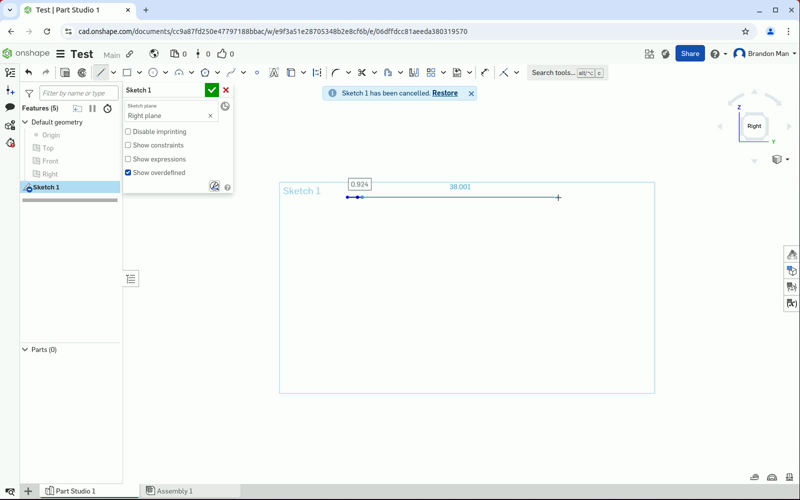
key_down(shift)
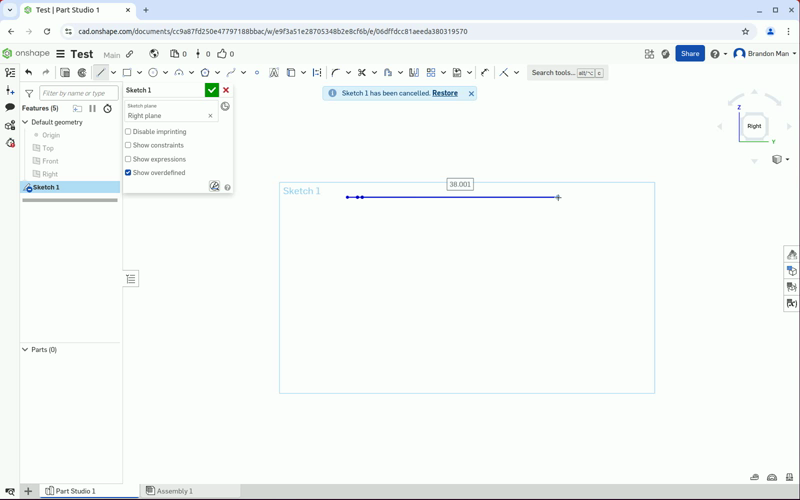
mouse_move(588, 197)
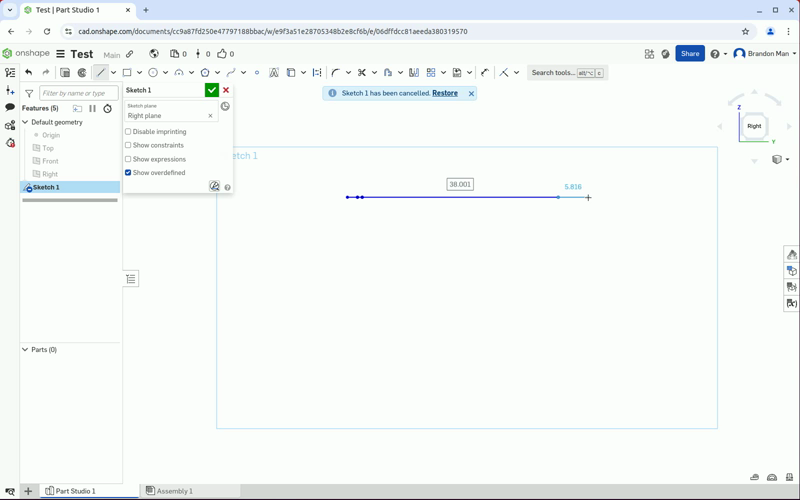
mouse_move(562, 197)
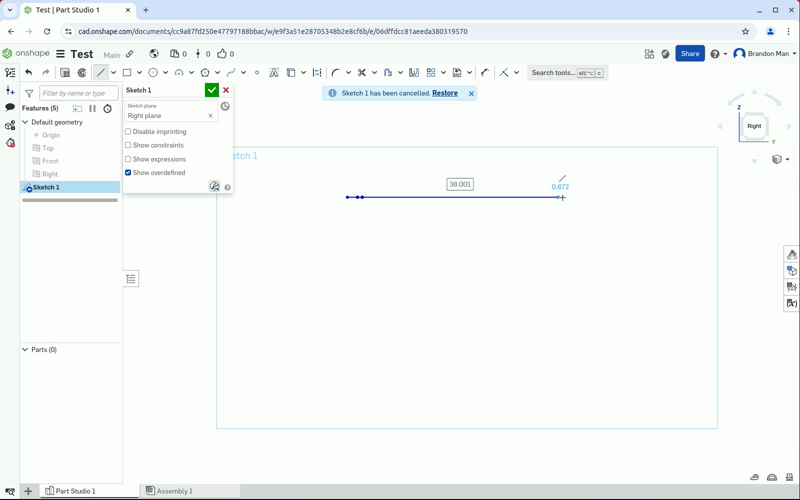
scroll(6)
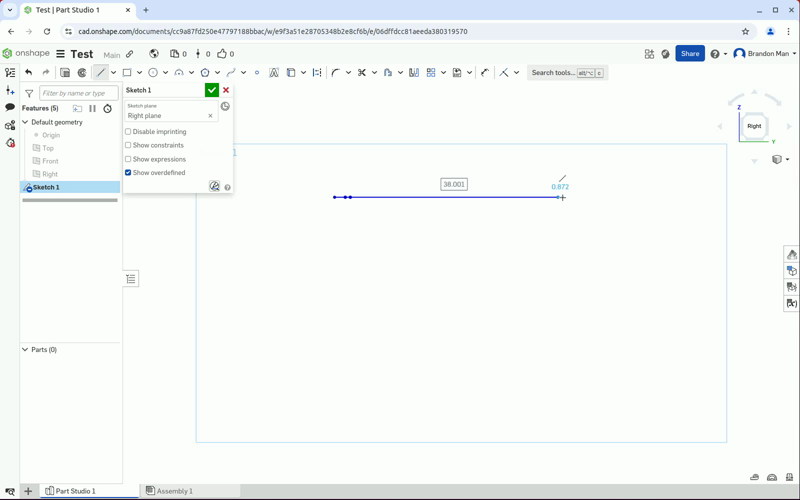
scroll(6)
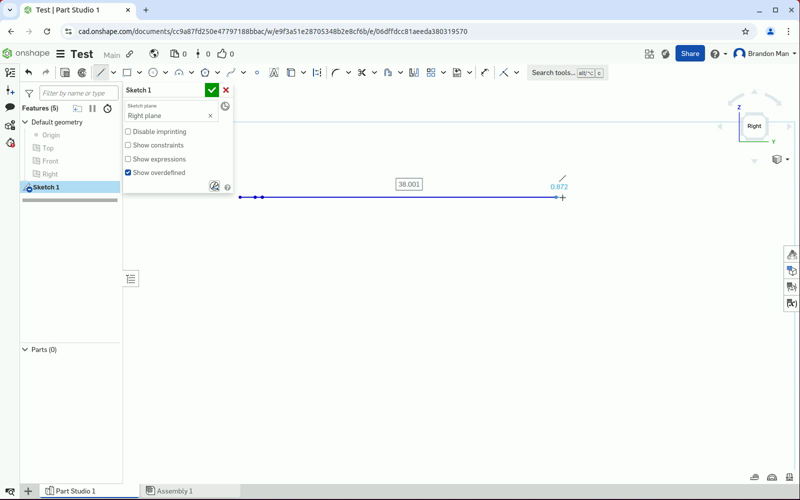
scroll(6)
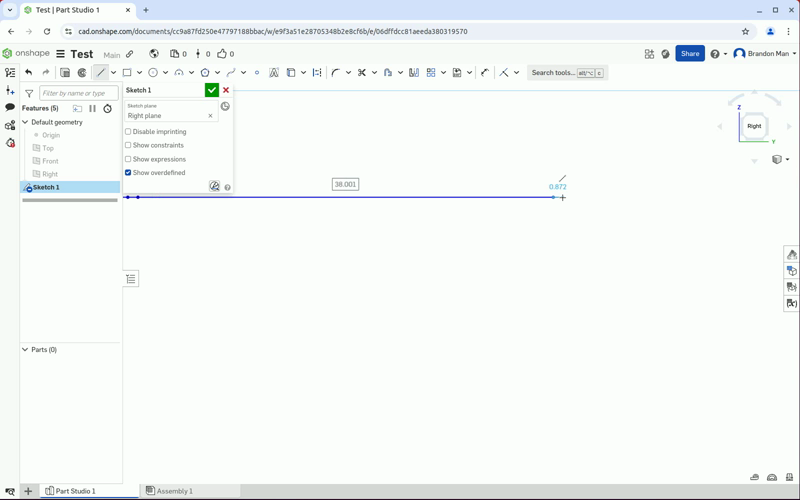
scroll(6)
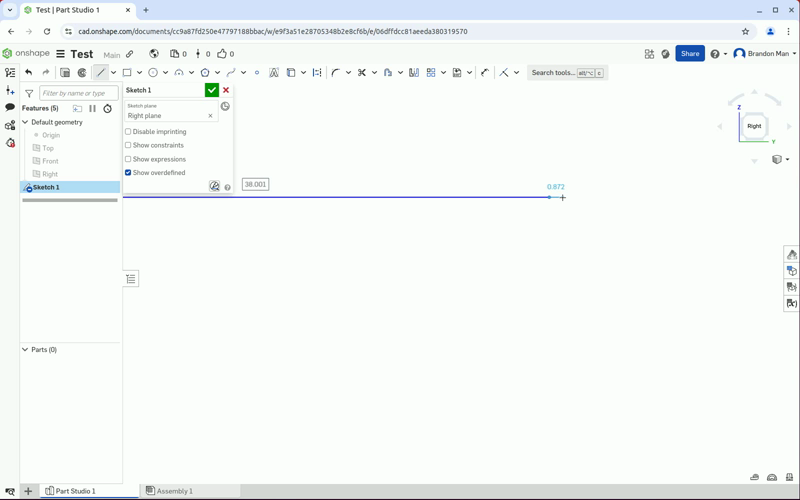
scroll(6)
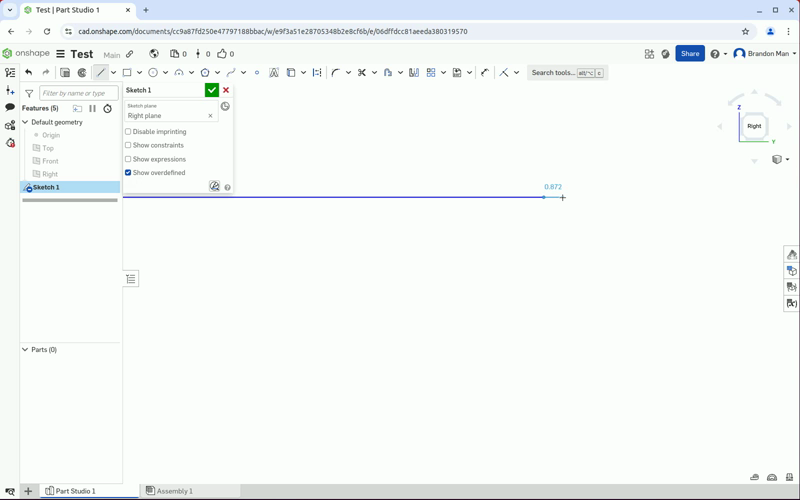
scroll(6)
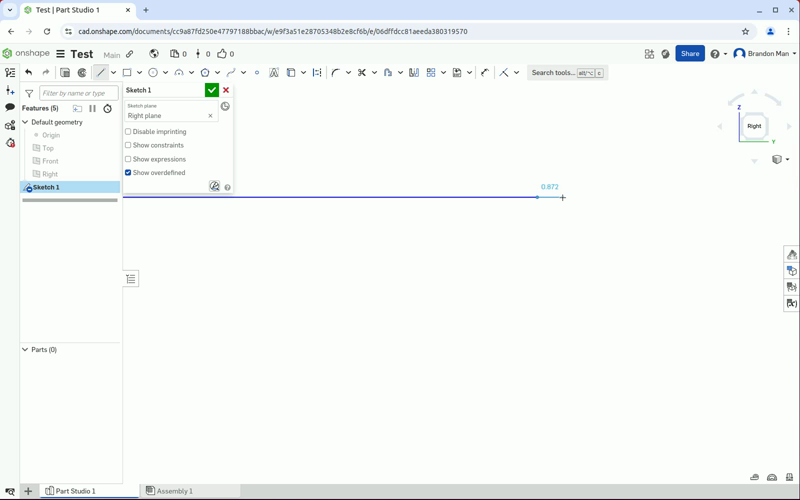
scroll(6)
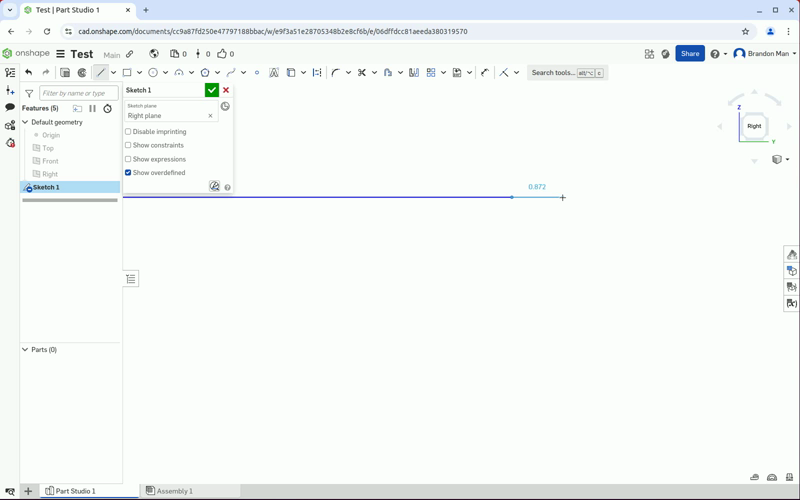
click(562, 197)
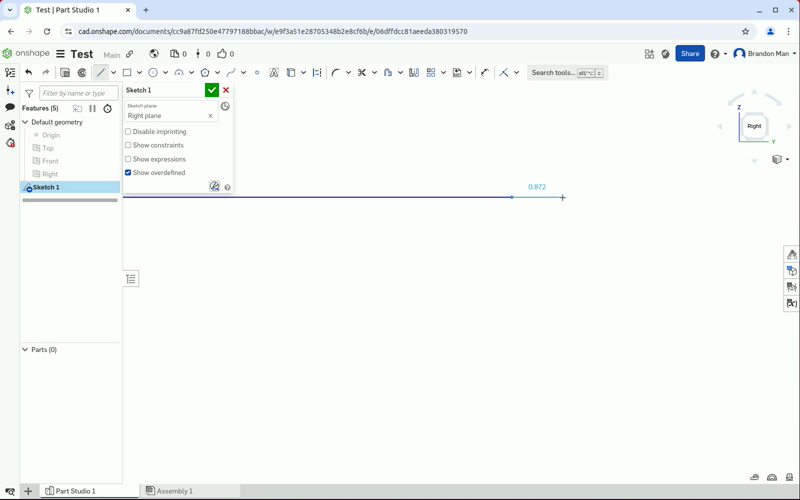
scroll(-6)
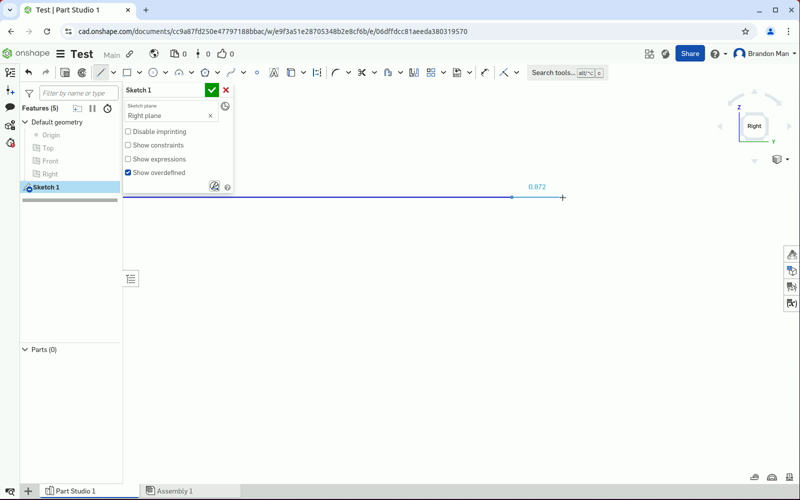
scroll(-6)
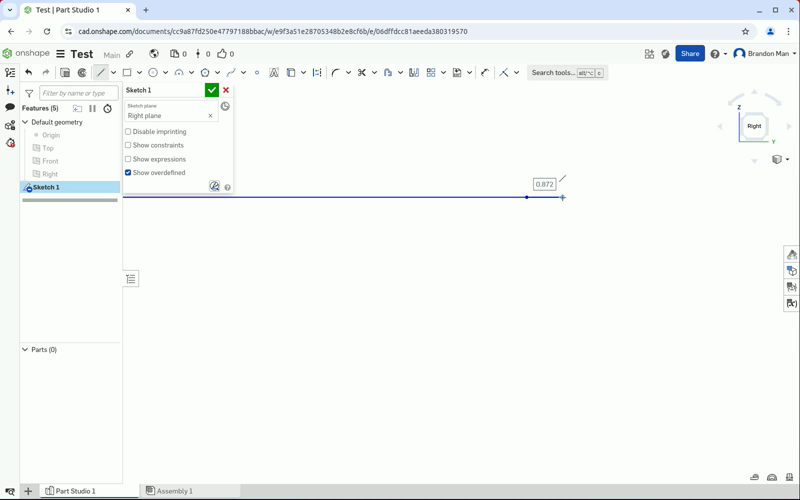
scroll(-6)
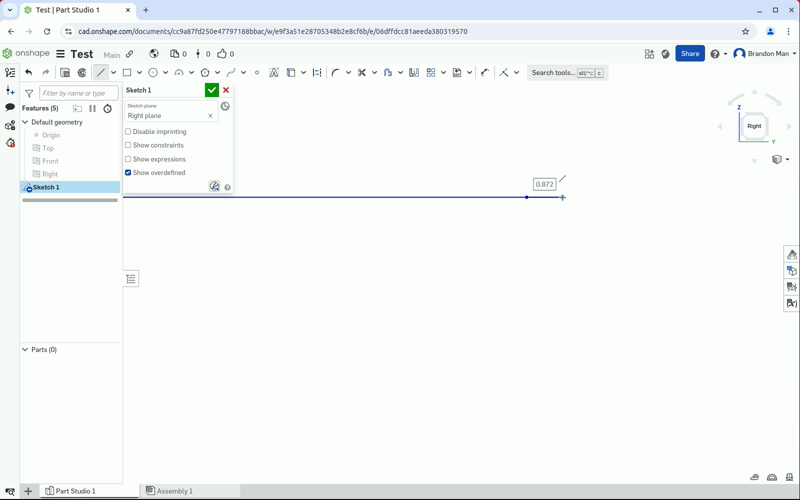
scroll(-6)
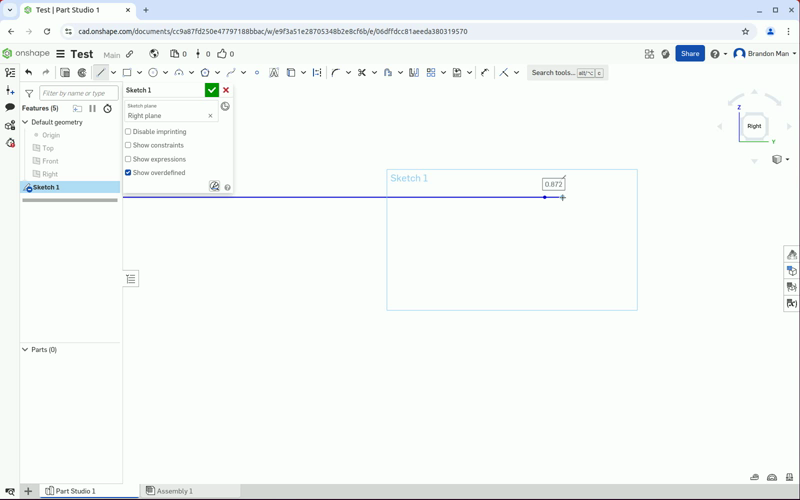
scroll(-6)
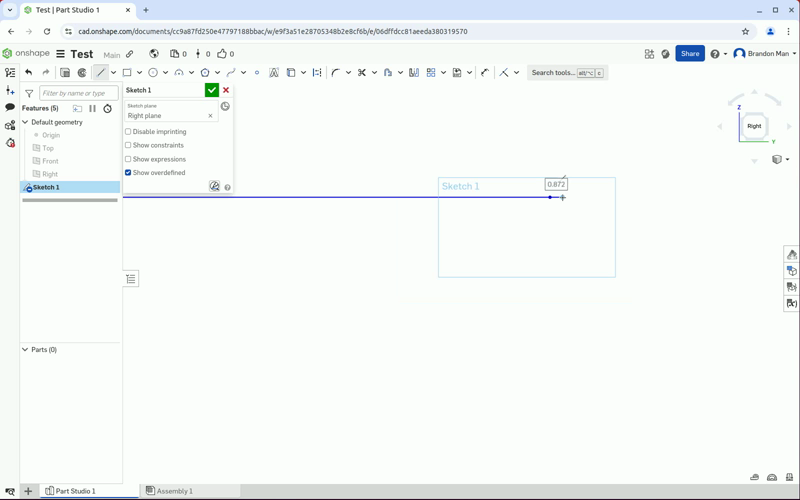
scroll(-6)
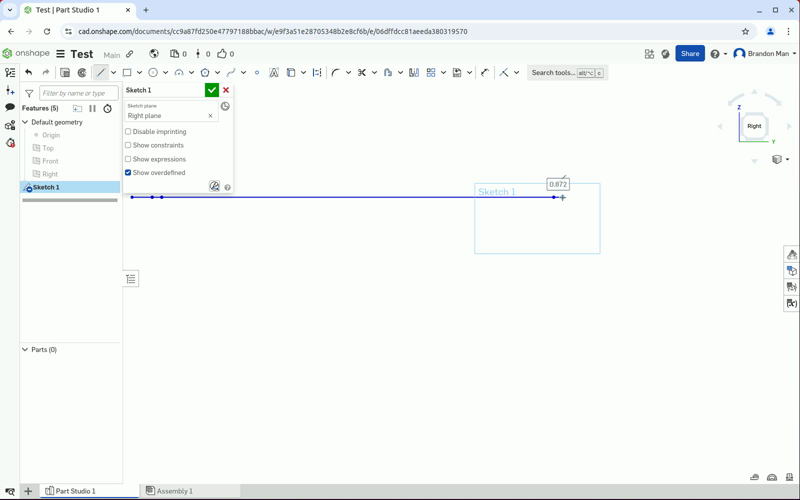
scroll(-6)
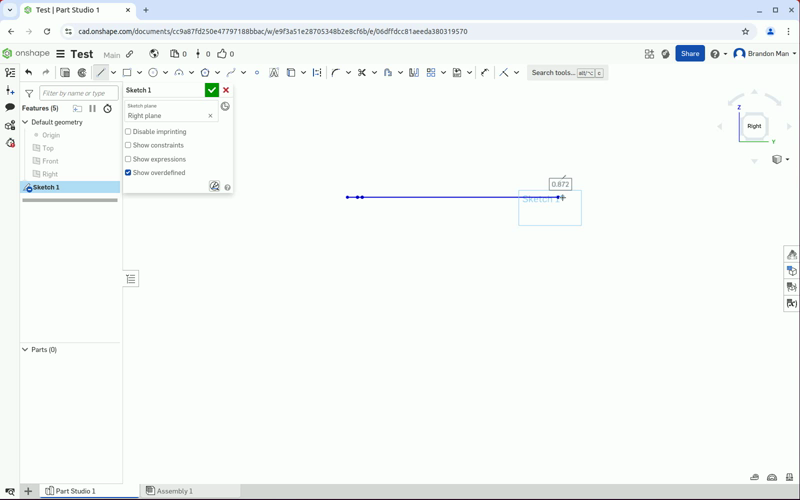
key_up(shift)
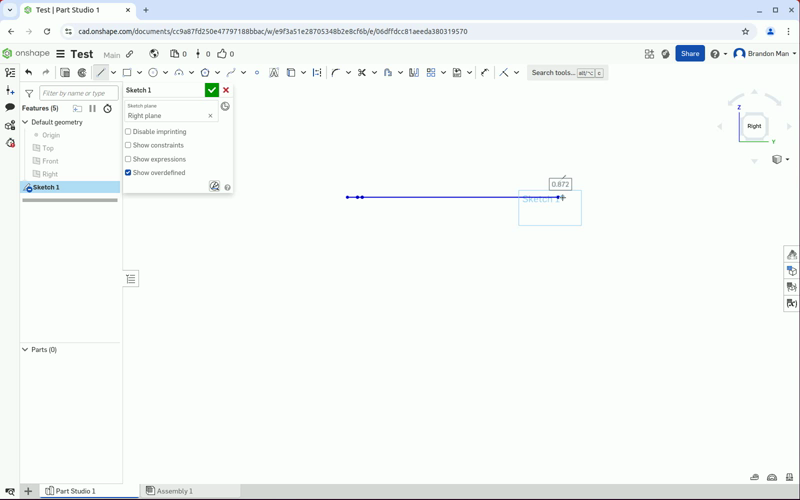
key_down(shift)
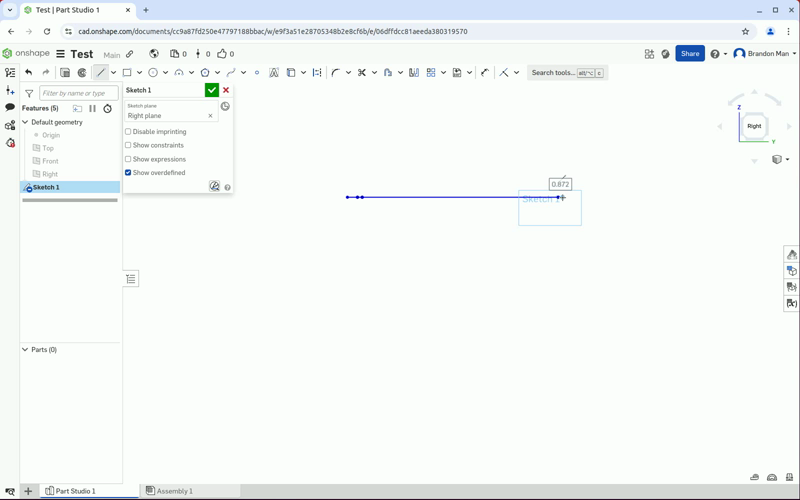
mouse_move(589, 197)
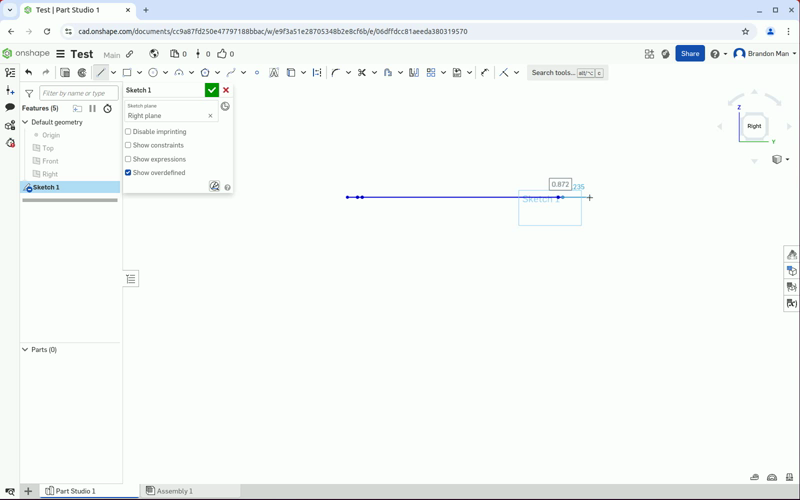
mouse_move(572, 197)
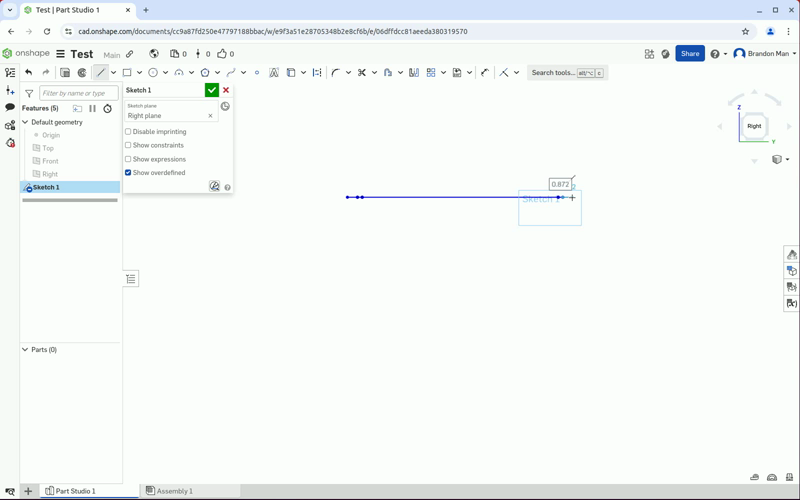
click(572, 197)
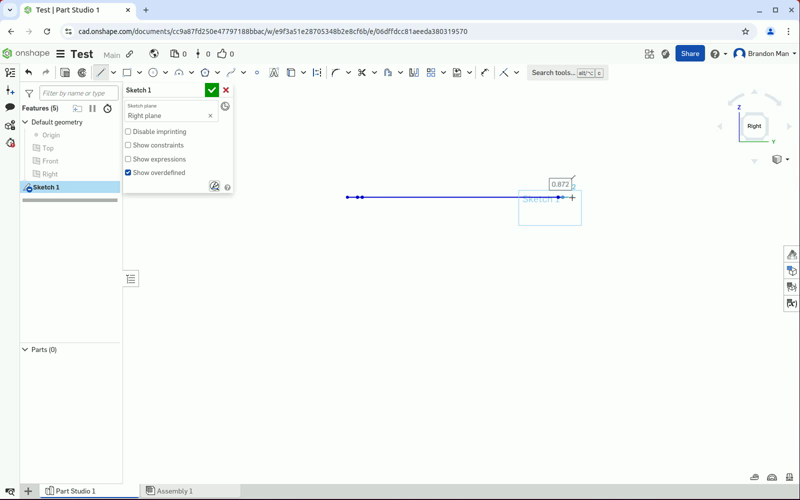
key_up(shift)
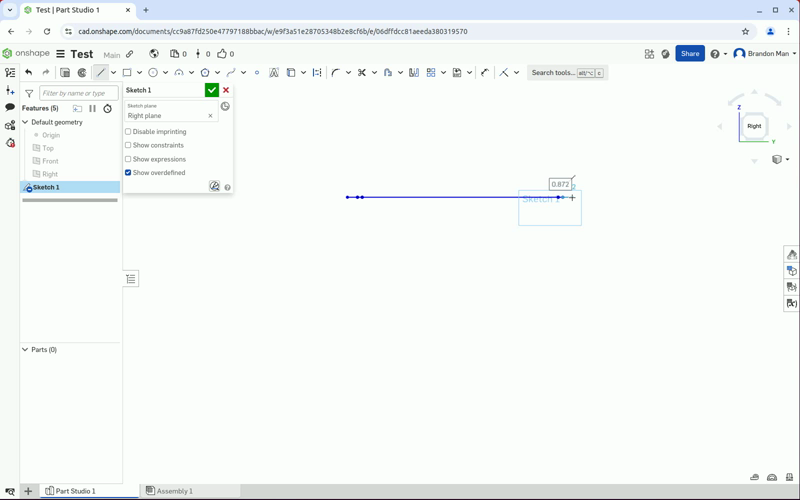
key_down(shift)
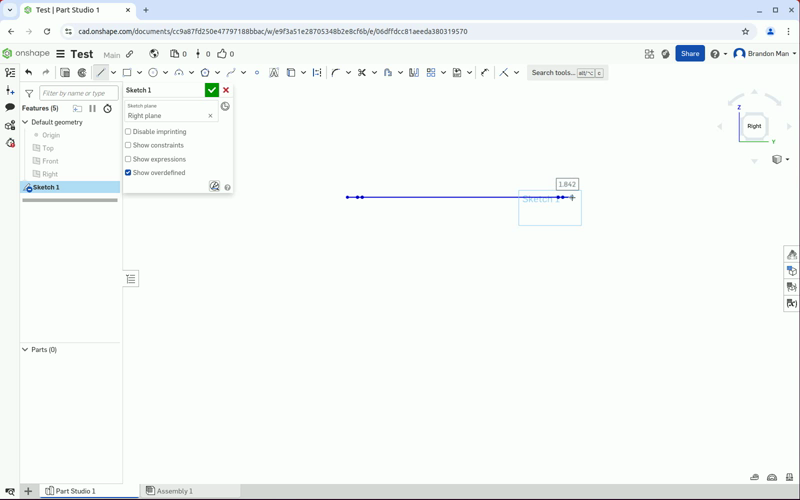
mouse_move(589, 197)
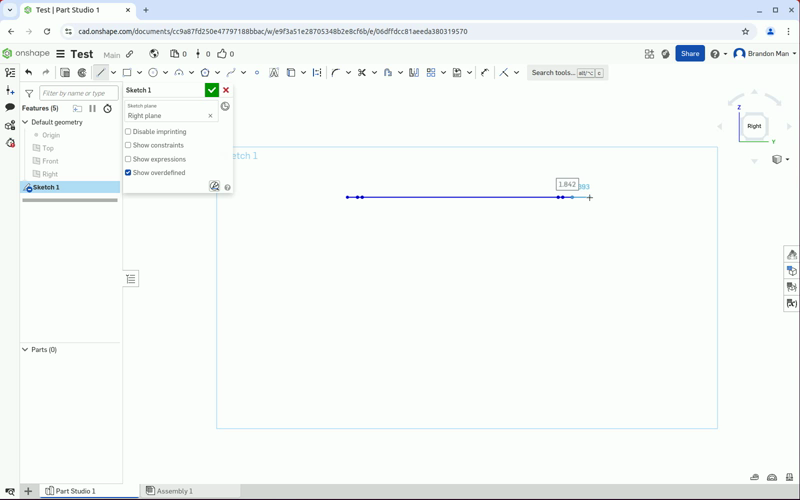
mouse_move(572, 192)
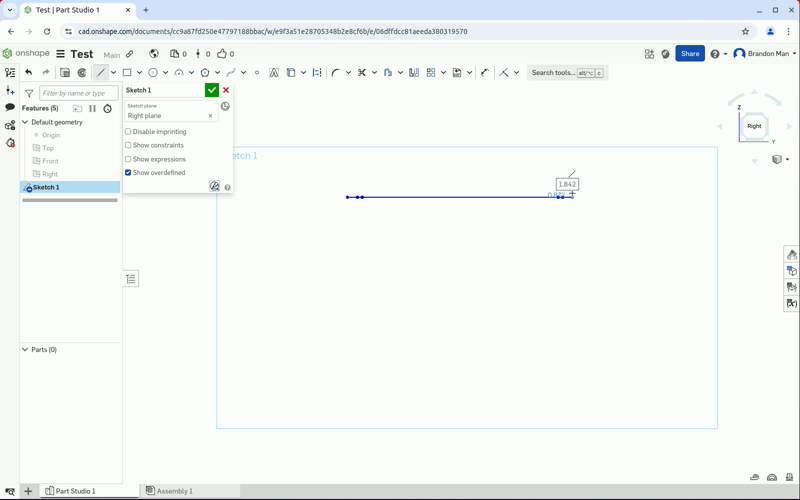
scroll(6)
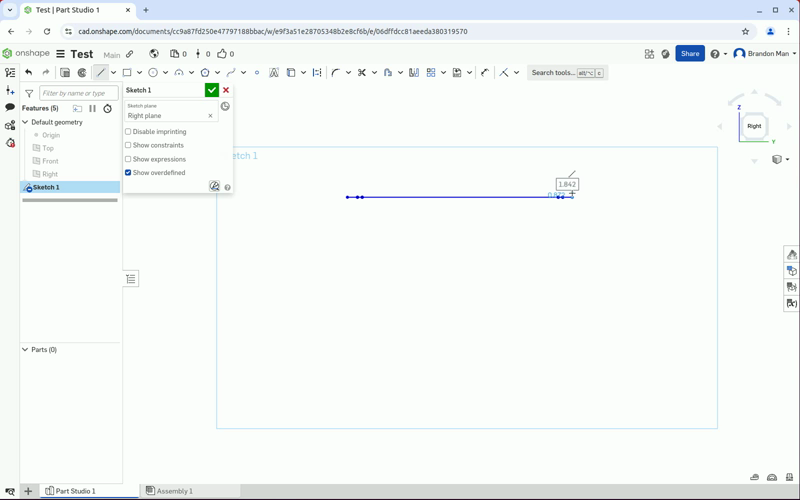
scroll(6)
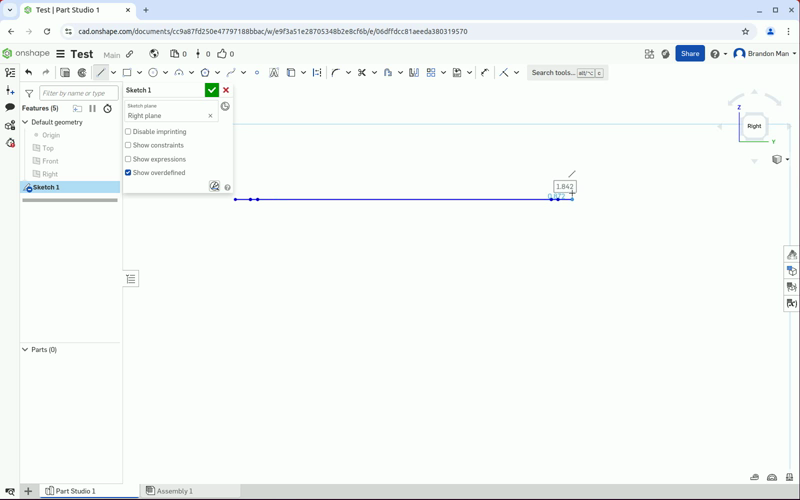
scroll(6)
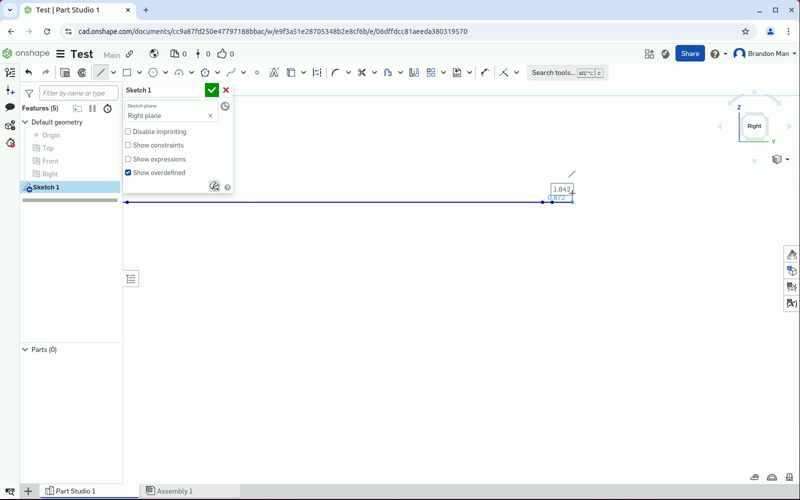
scroll(6)
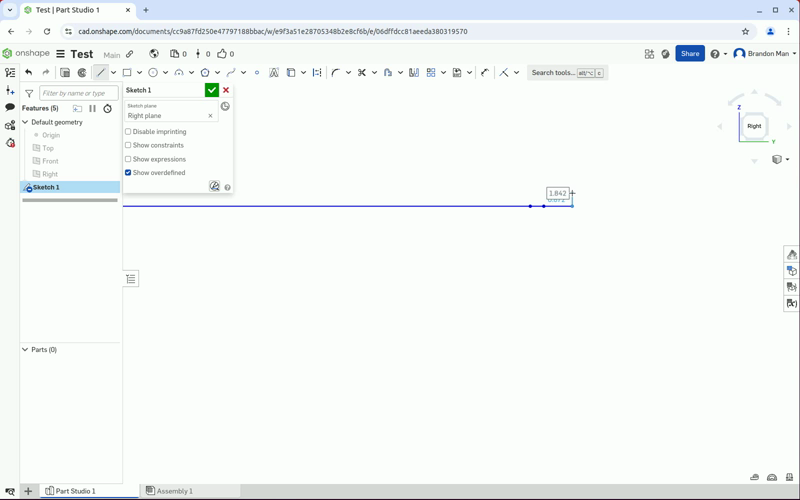
scroll(6)
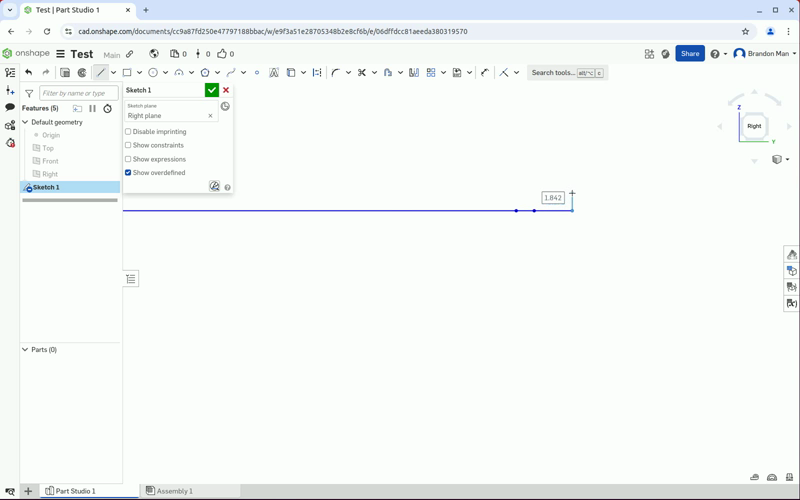
scroll(6)
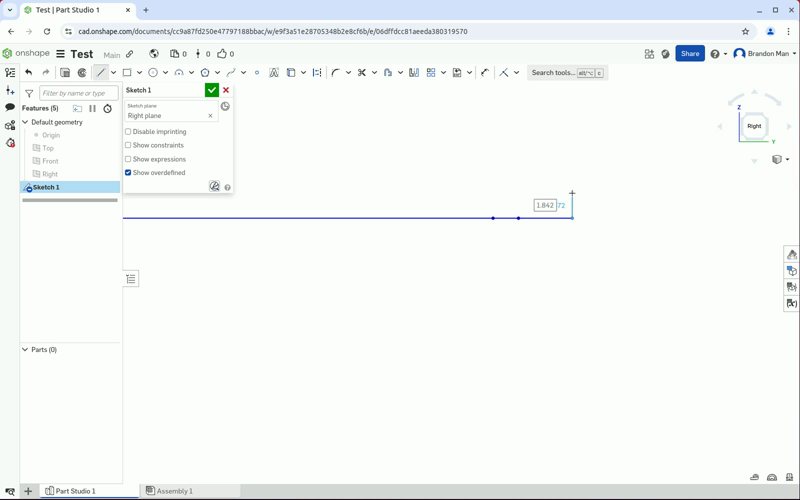
scroll(6)
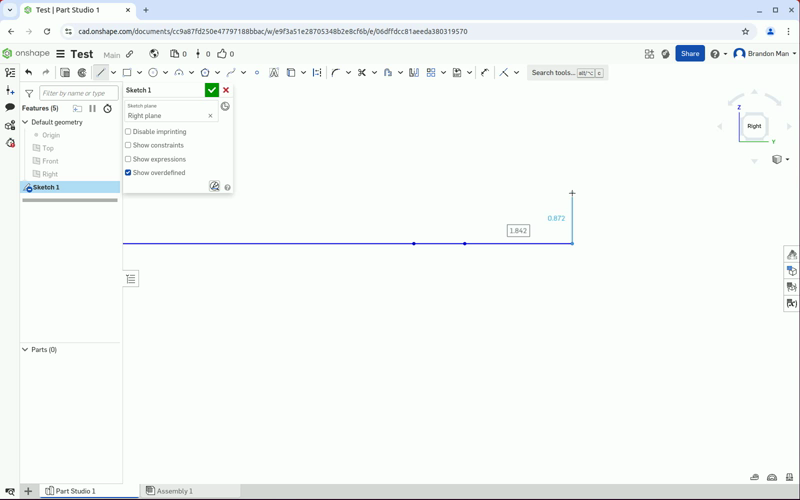
click(572, 192)
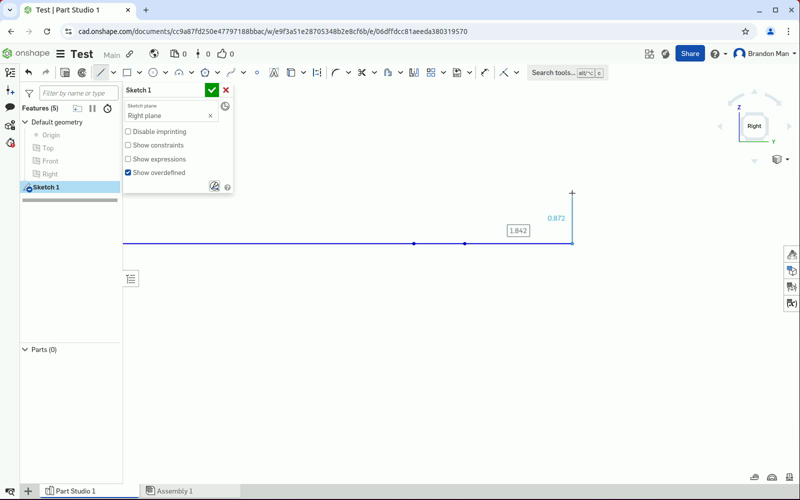
scroll(-6)
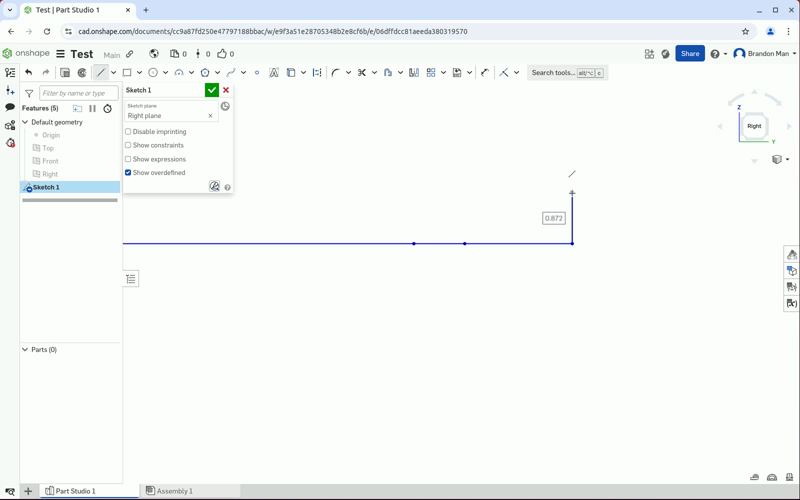
scroll(-6)
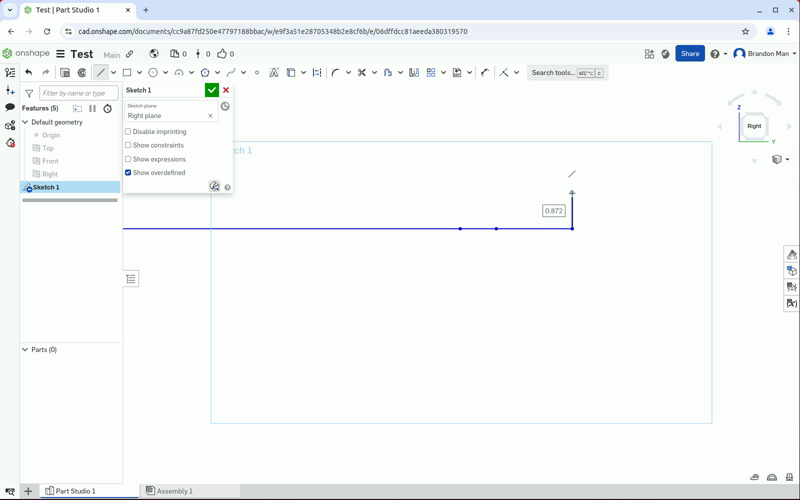
scroll(-6)
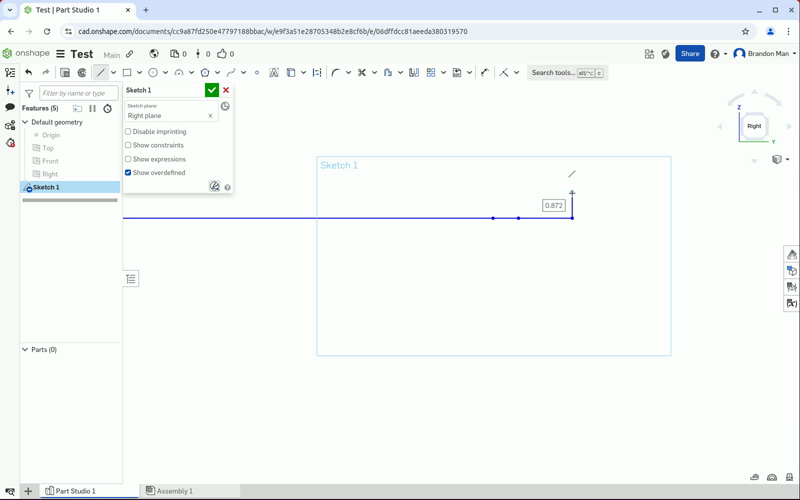
scroll(-6)
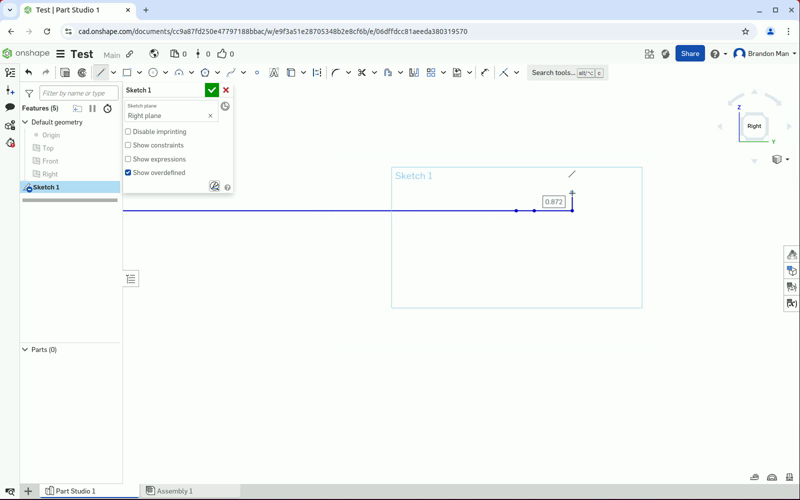
scroll(-6)
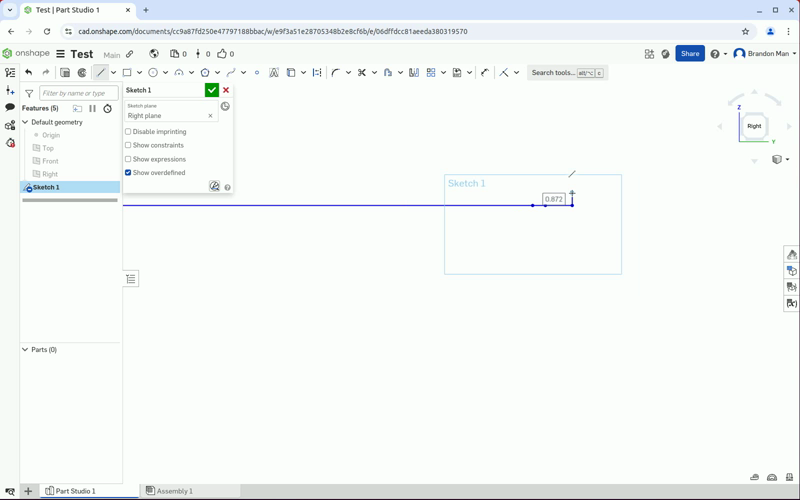
scroll(-6)
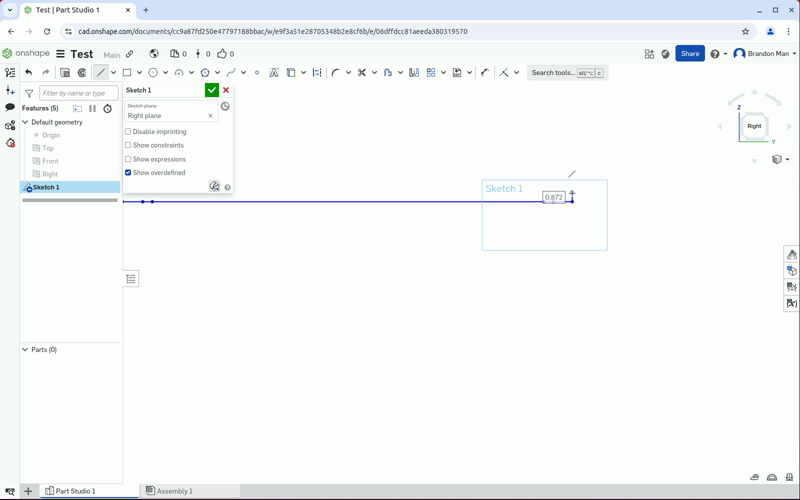
scroll(-6)
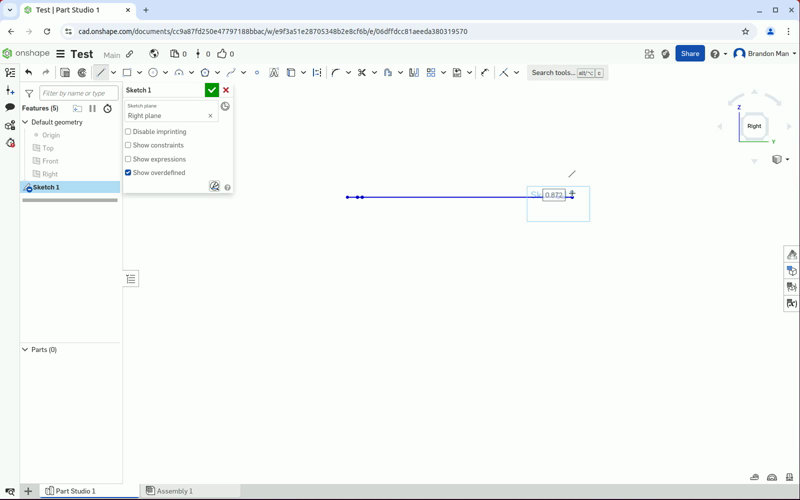
key_up(shift)
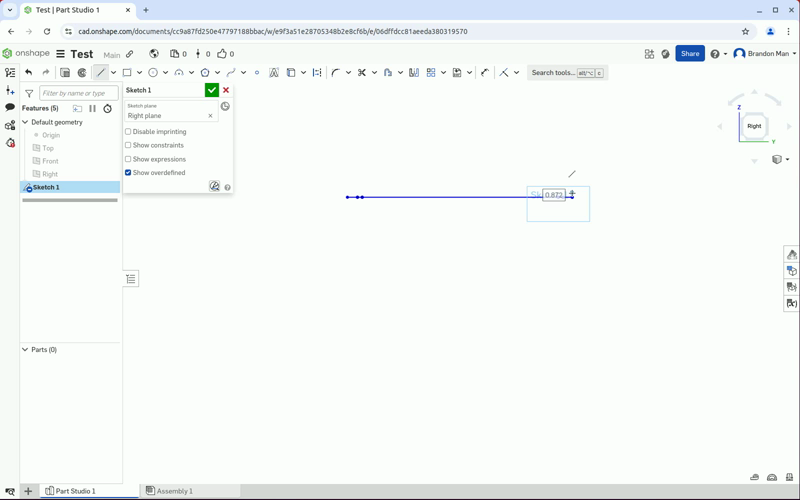
key_down(shift)
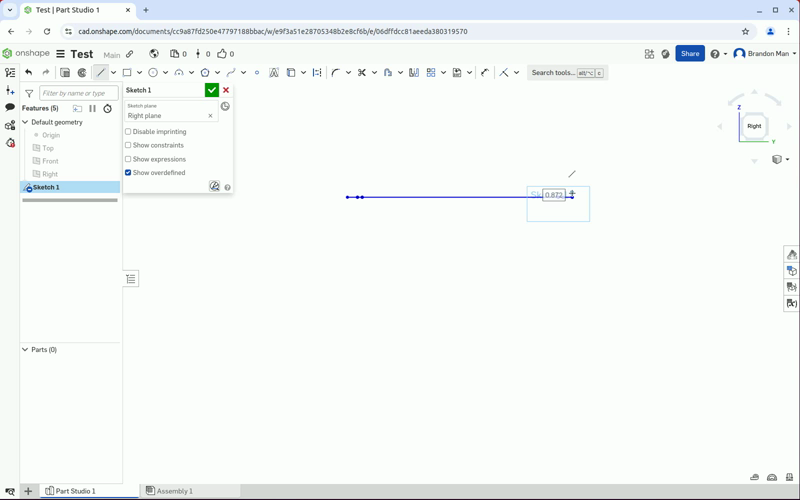
mouse_move(348, 192)
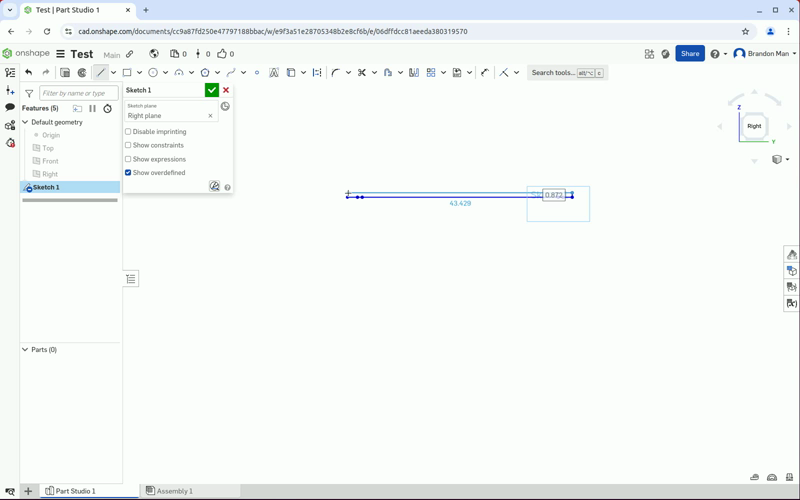
click(348, 192)
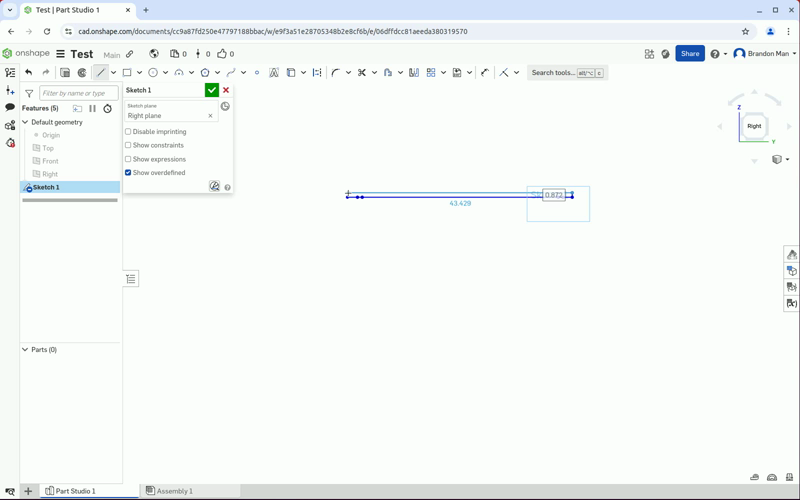
key_up(shift)
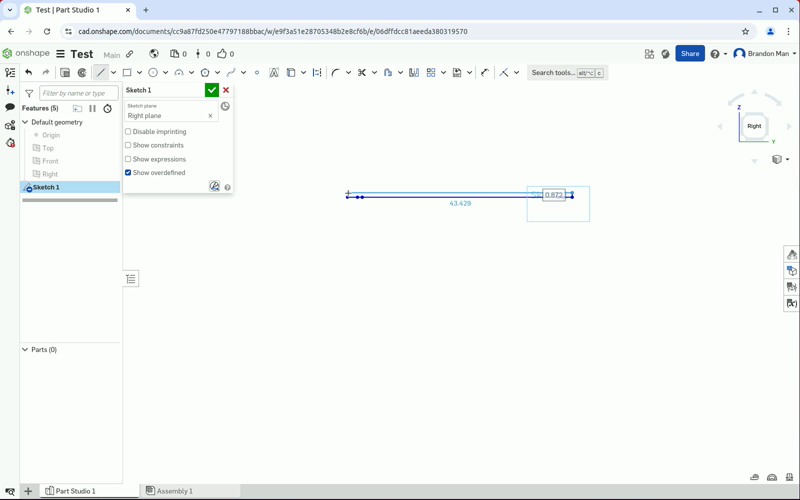
mouse_move(378, 192)
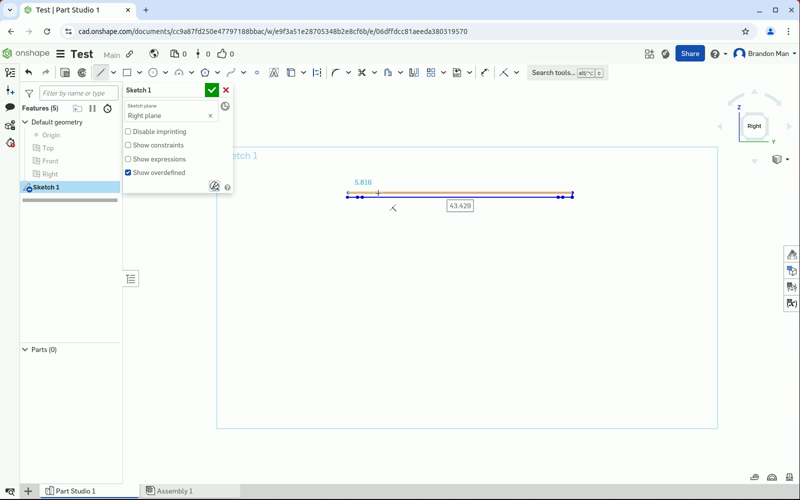
key_down(shift)
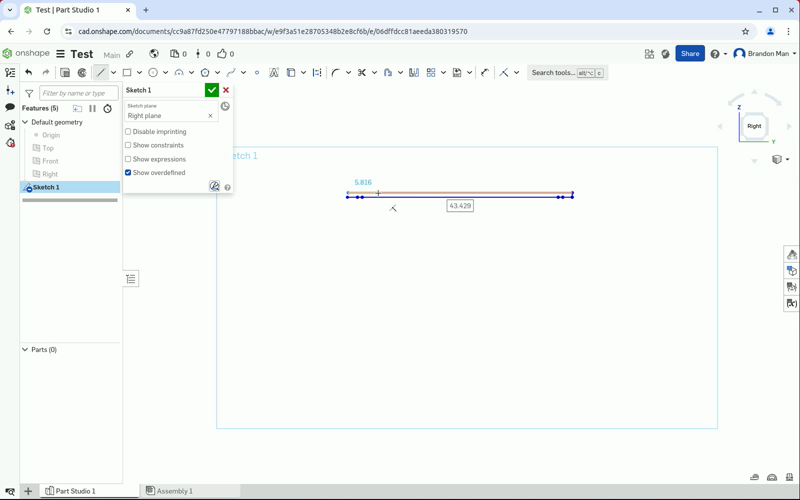
mouse_move(348, 197)
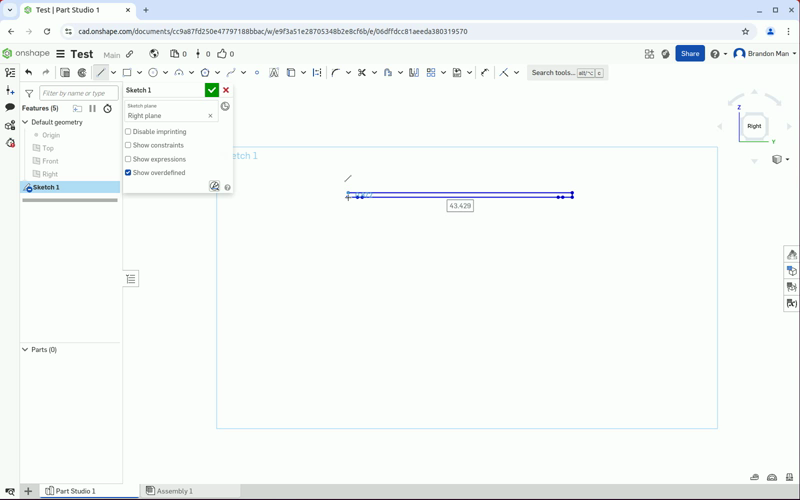
scroll(6)
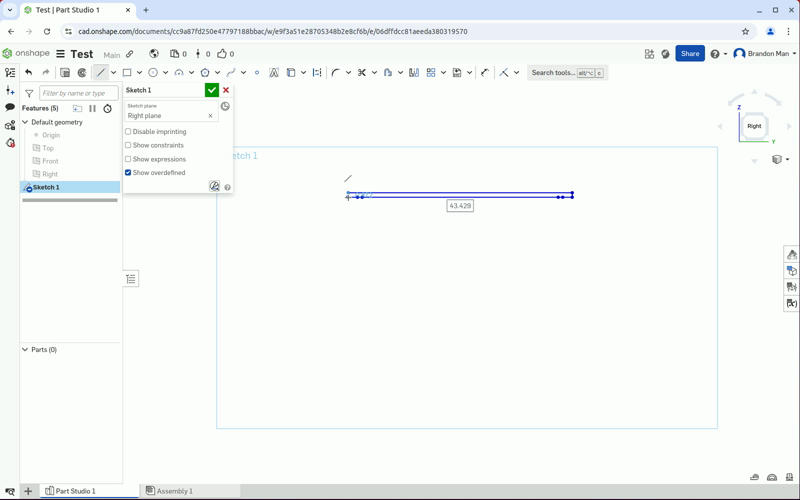
scroll(6)
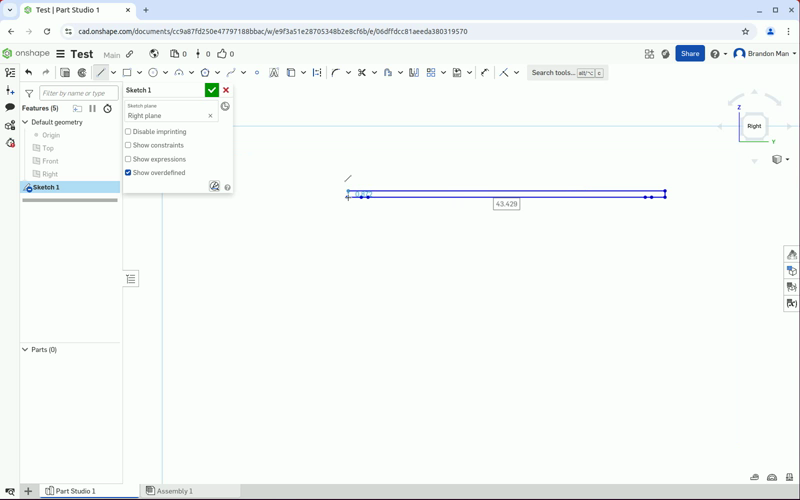
scroll(6)
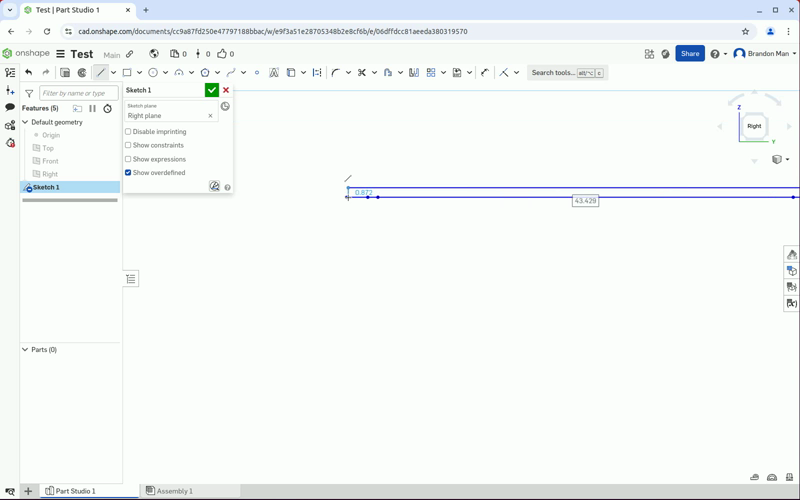
scroll(6)
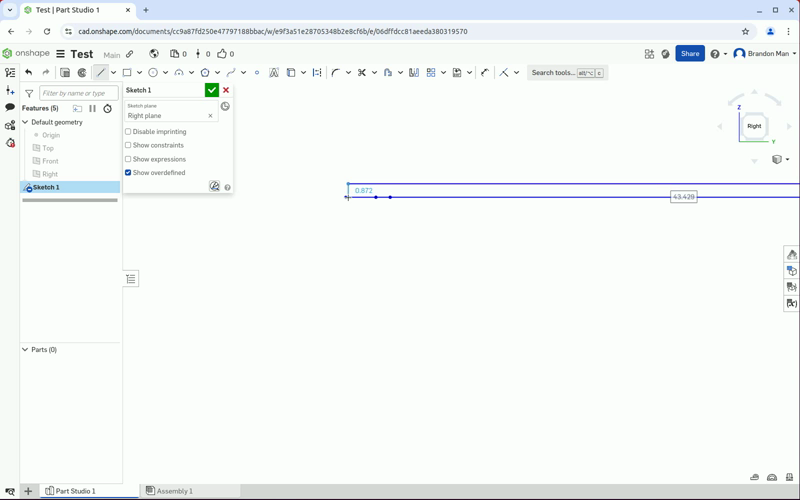
scroll(6)
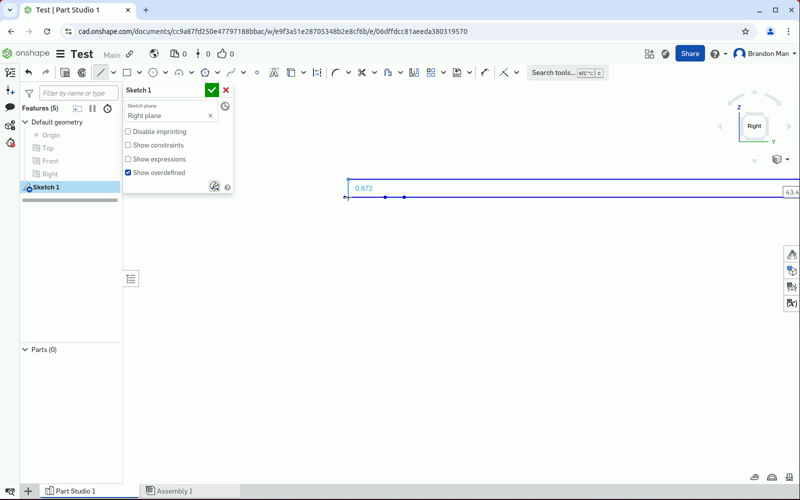
scroll(6)
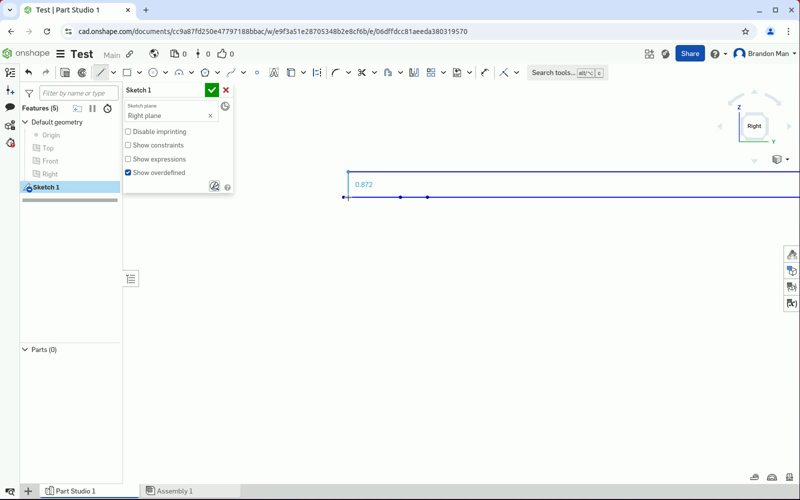
scroll(6)
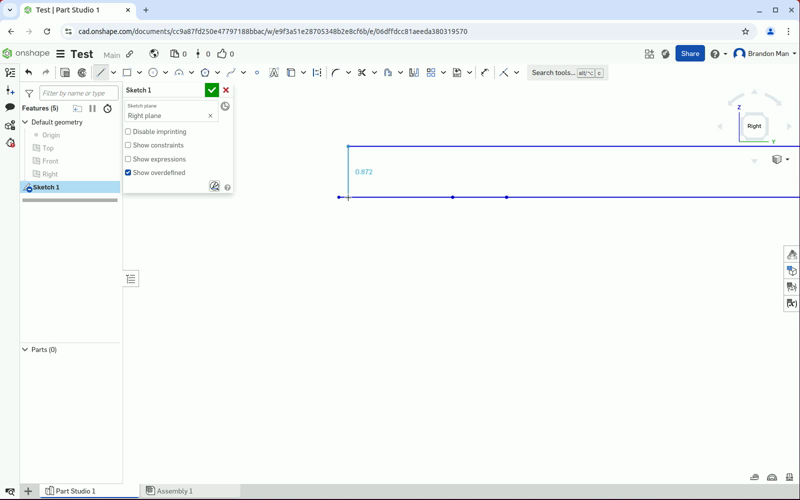
key_up(shift)
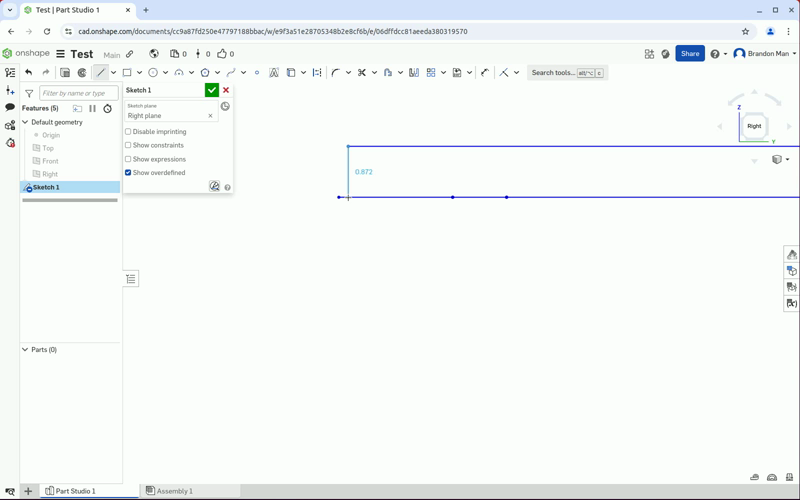
click(348, 197)
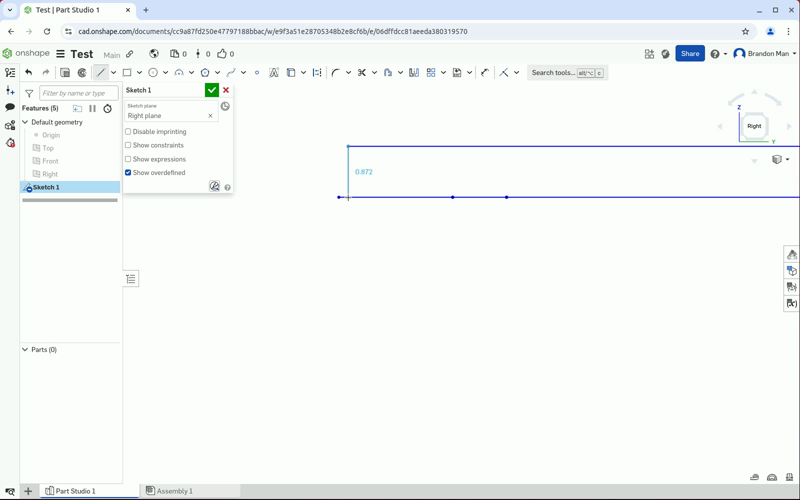
scroll(-6)
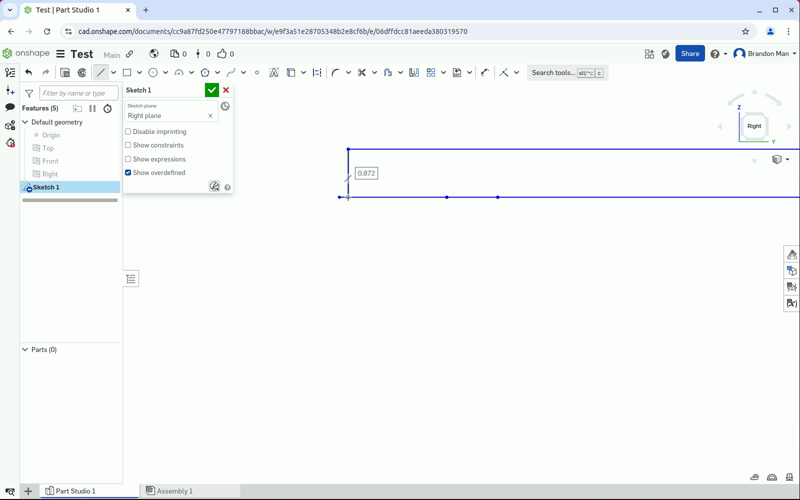
scroll(-6)
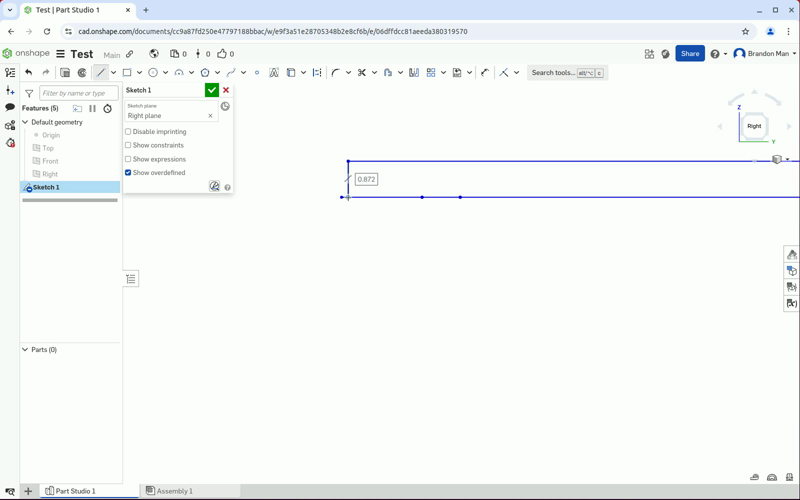
scroll(-6)
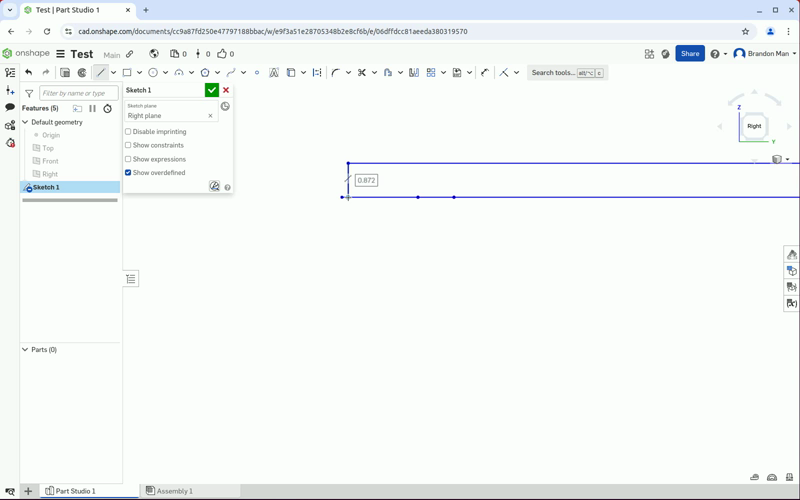
scroll(-6)
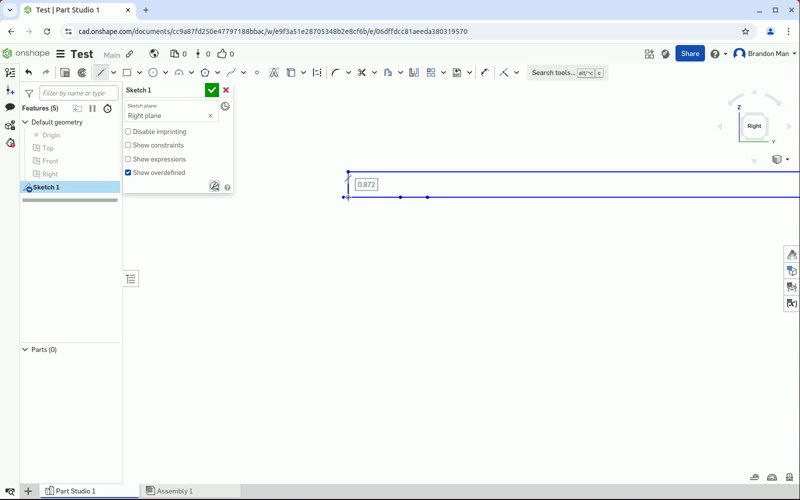
scroll(-6)
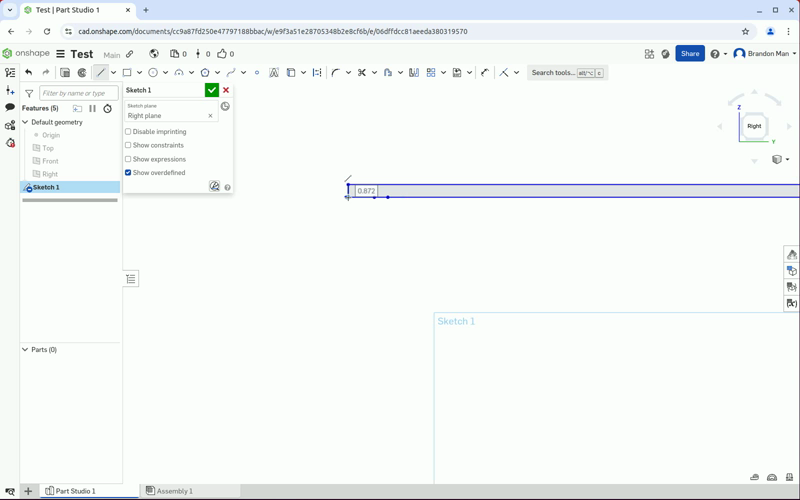
scroll(-6)
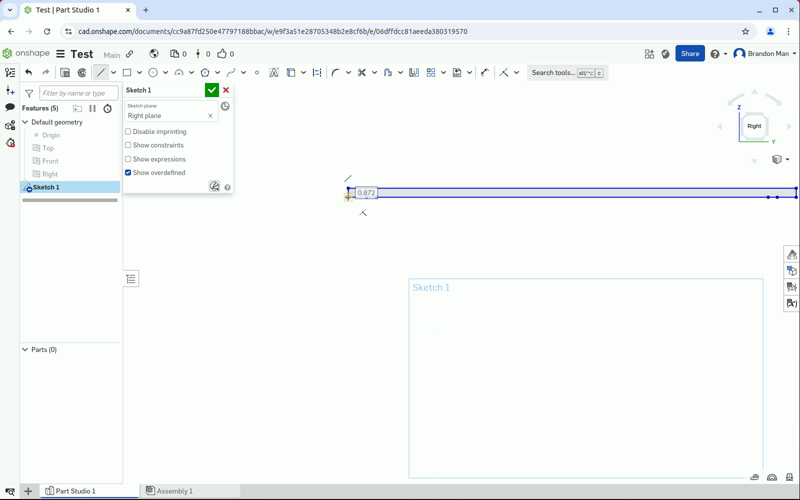
scroll(-6)
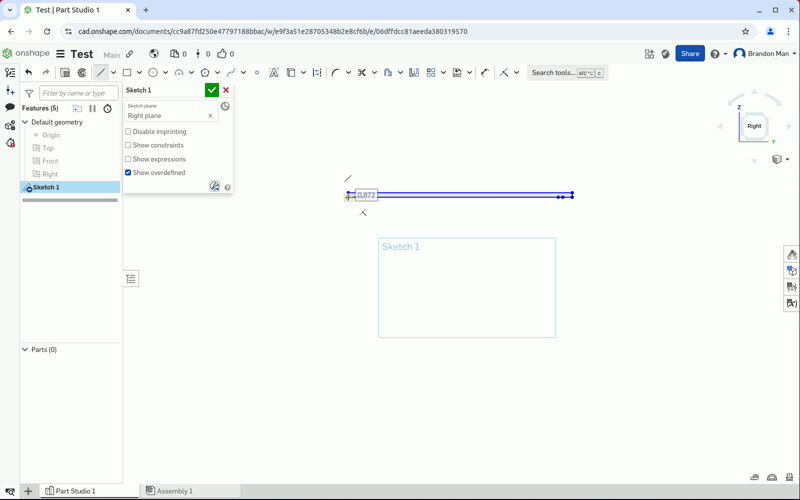
key(esc)
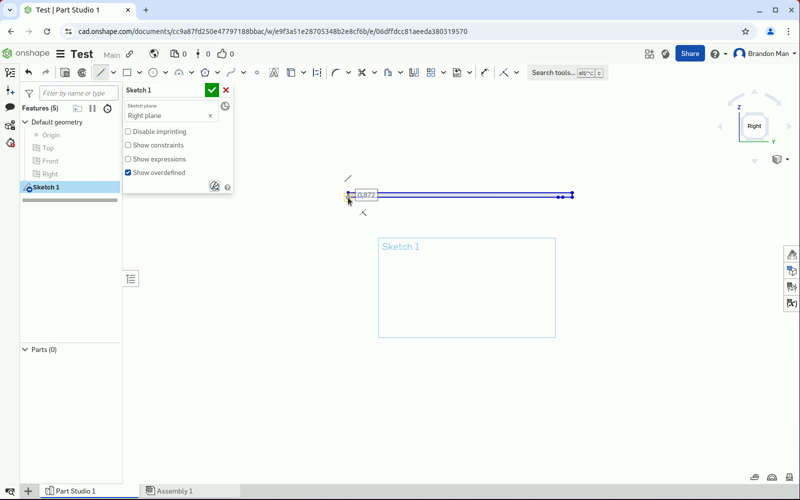
mouse_move(353, 194)
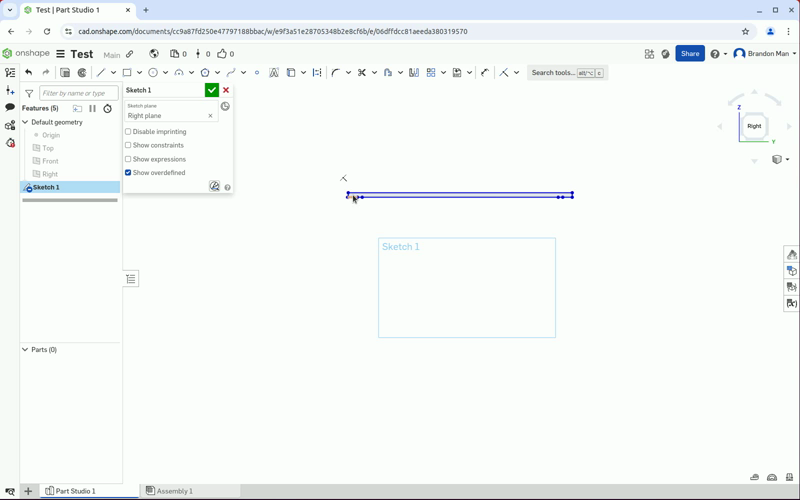
scroll(6)
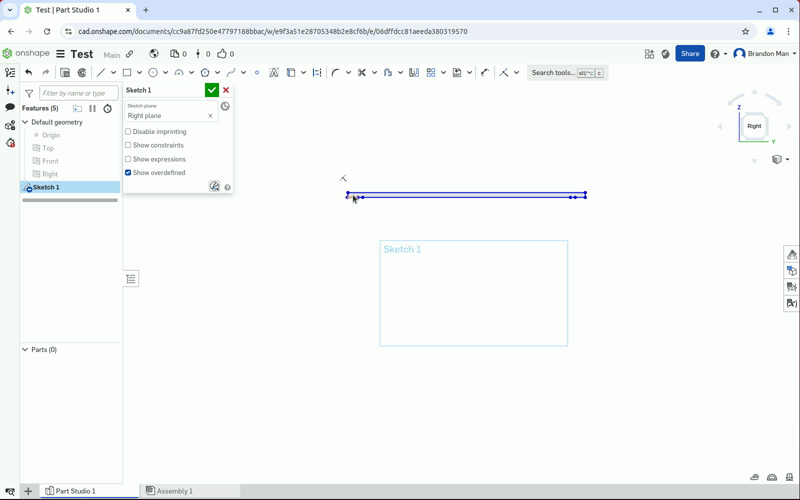
scroll(6)
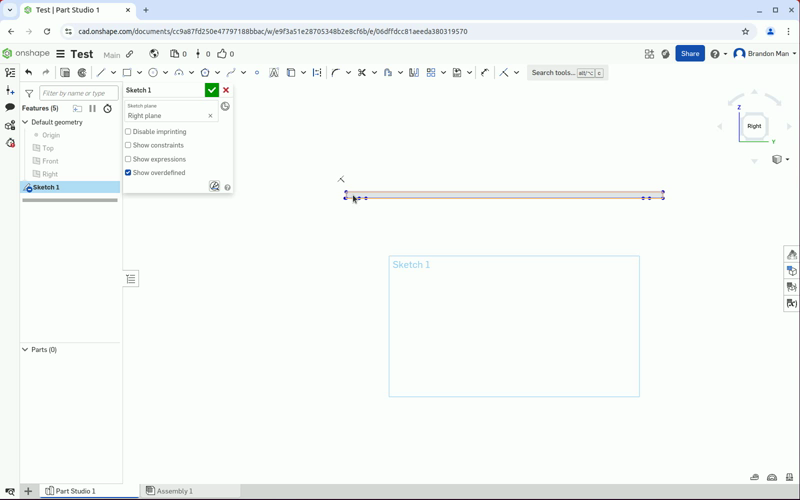
scroll(6)
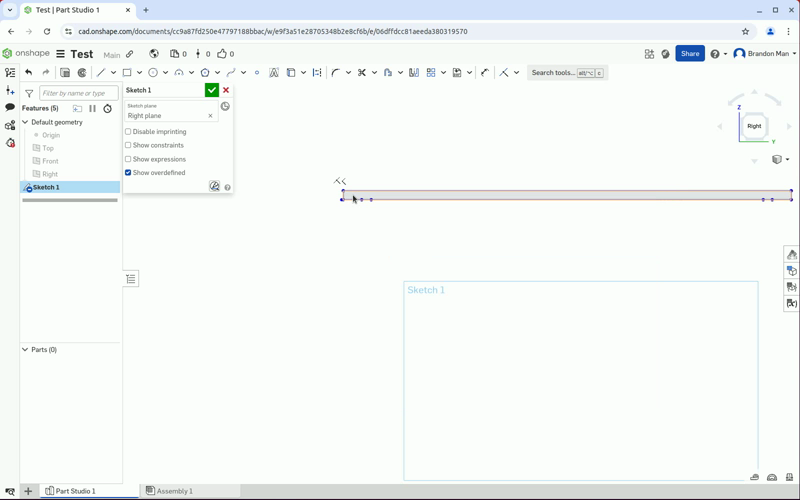
scroll(6)
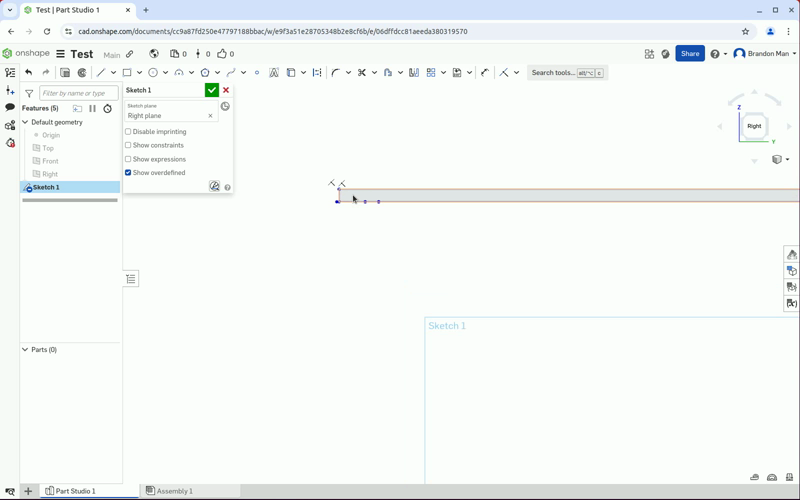
scroll(6)
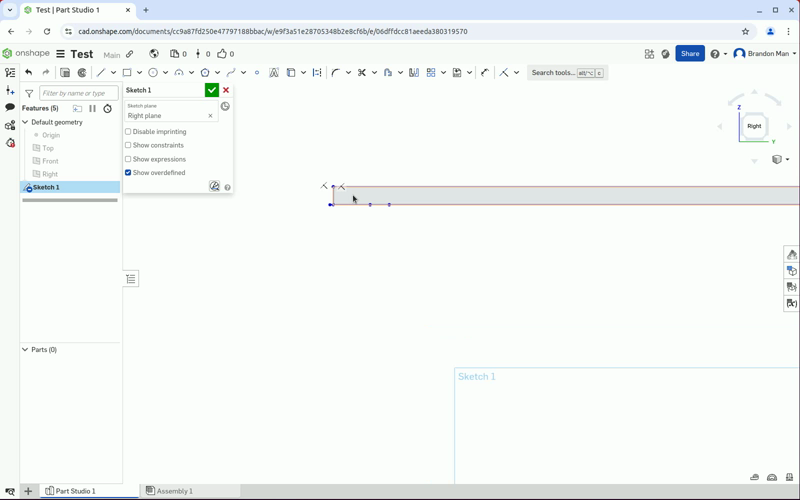
scroll(6)
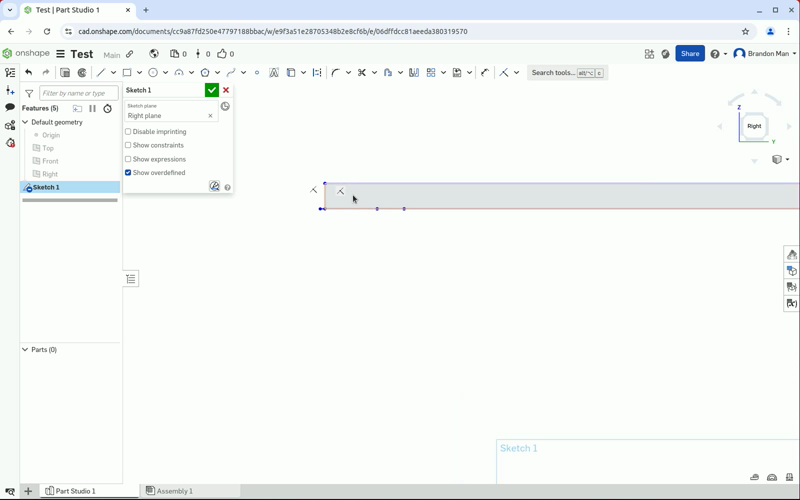
scroll(6)
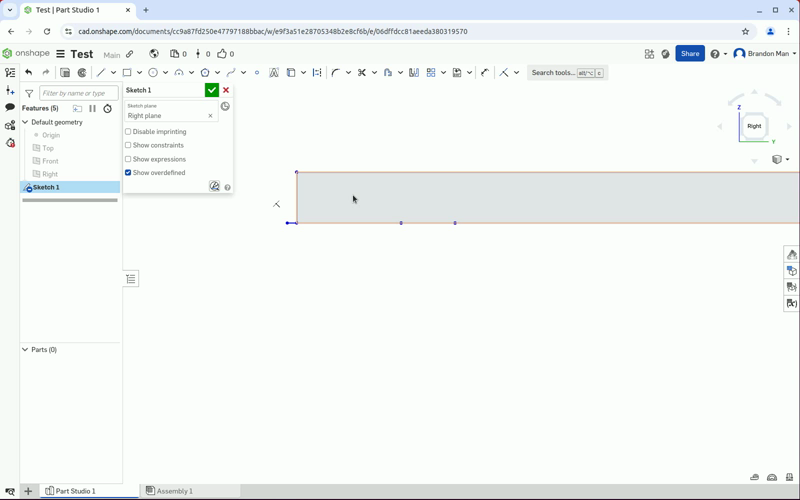
click(353, 194)
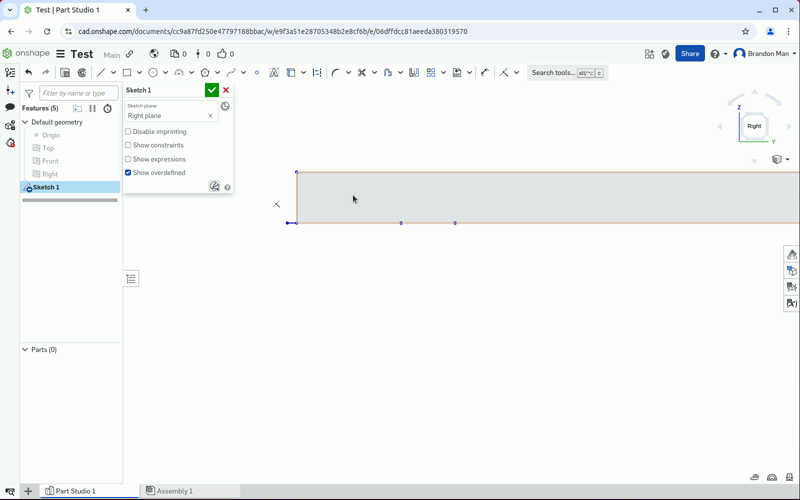
scroll(-6)
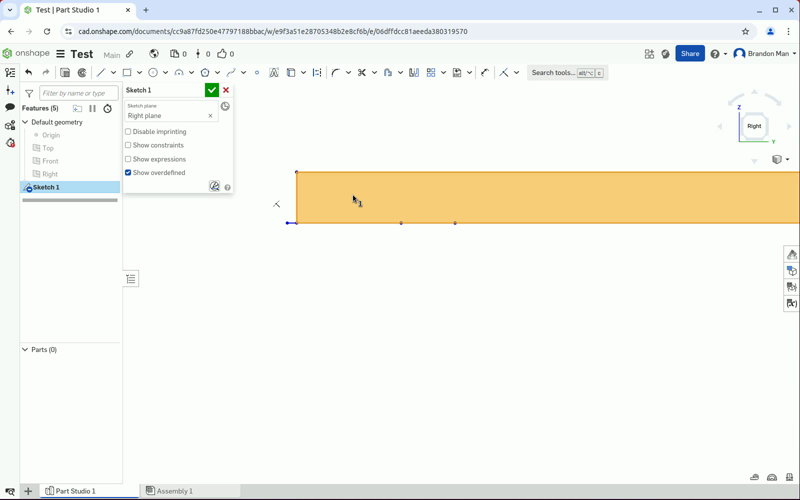
scroll(-6)
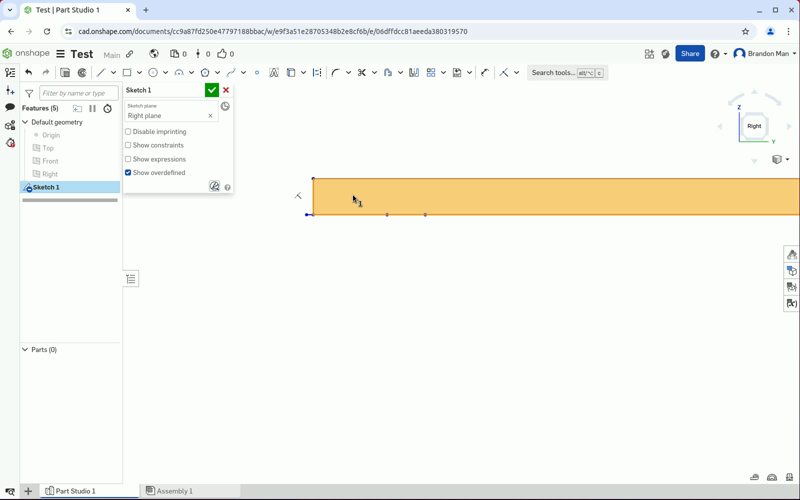
scroll(-6)
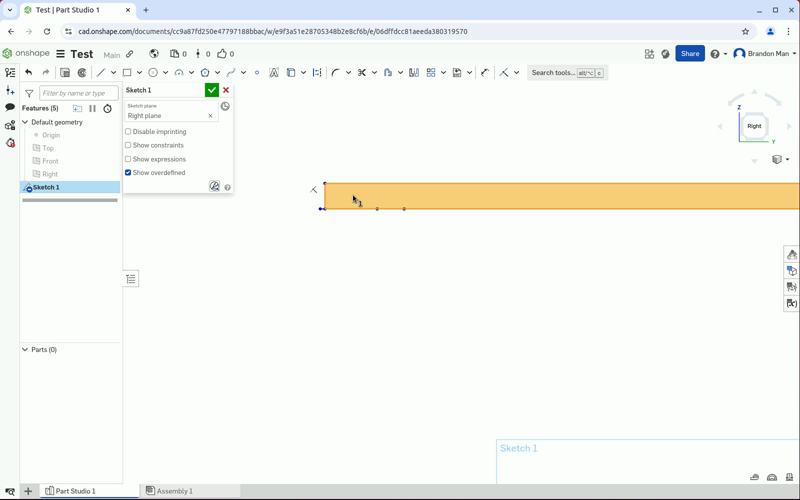
scroll(-6)
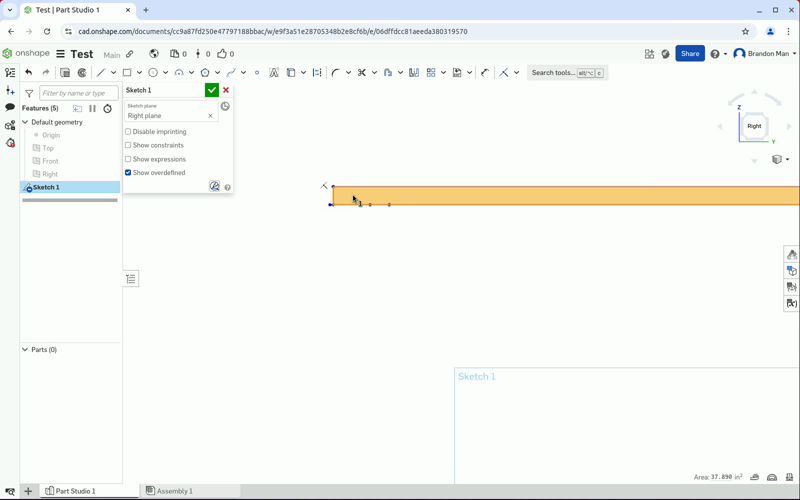
scroll(-6)
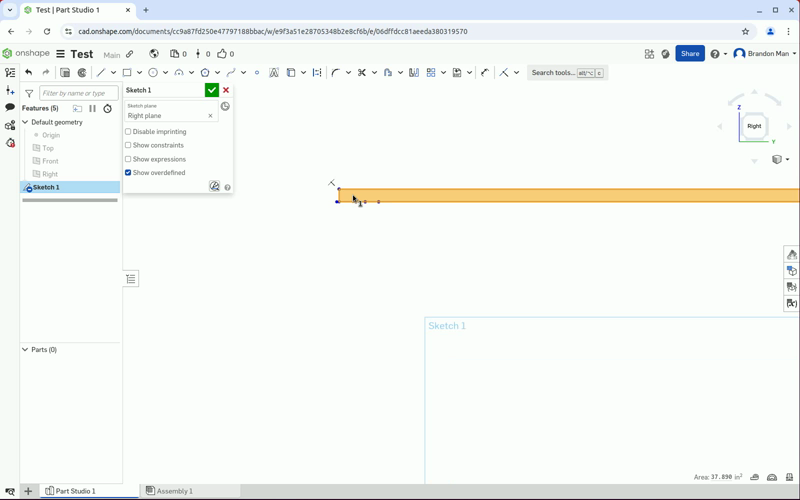
scroll(-6)
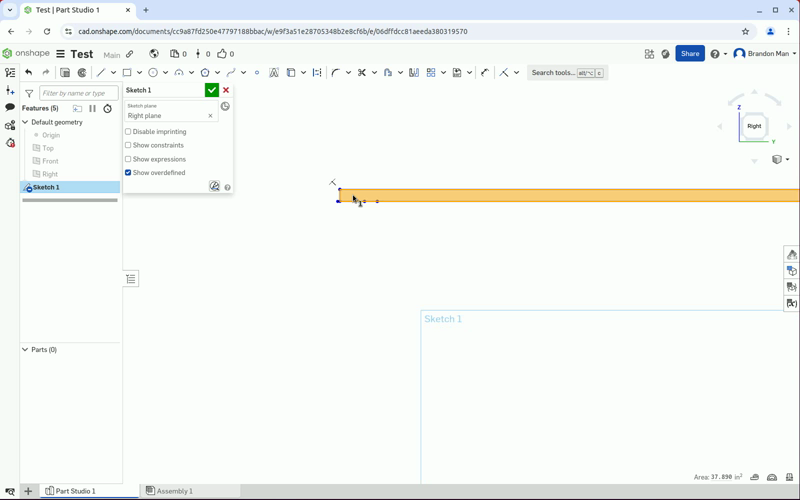
scroll(-6)
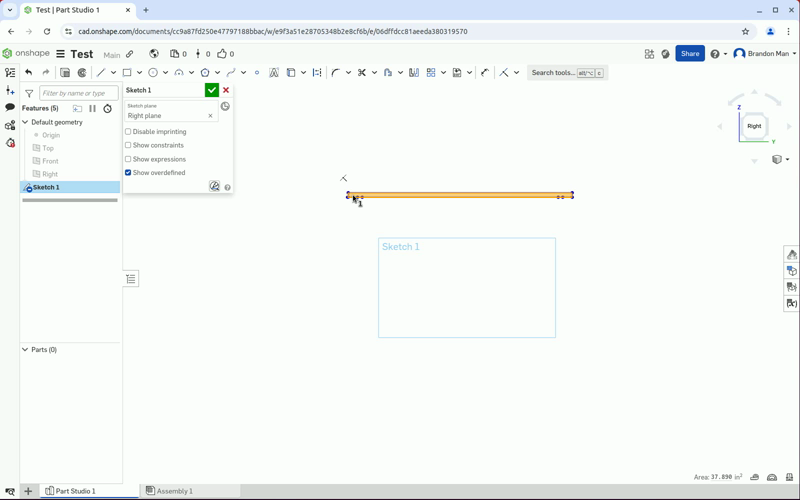
mouse_move(73, 352)
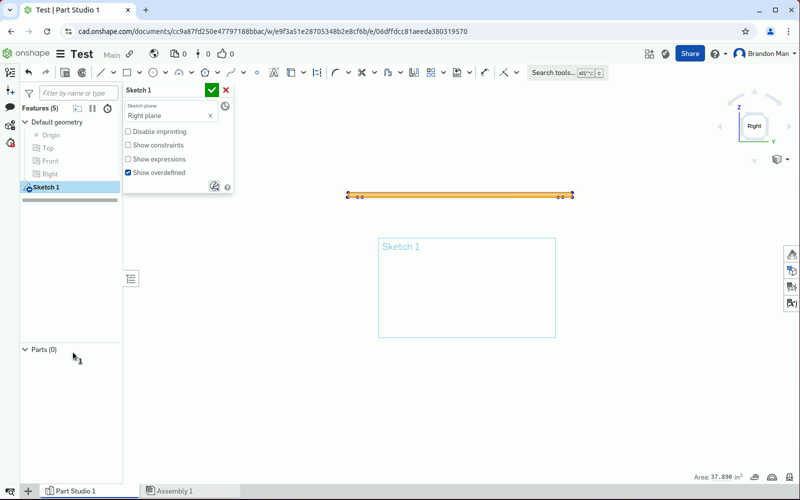
key(shift+y)
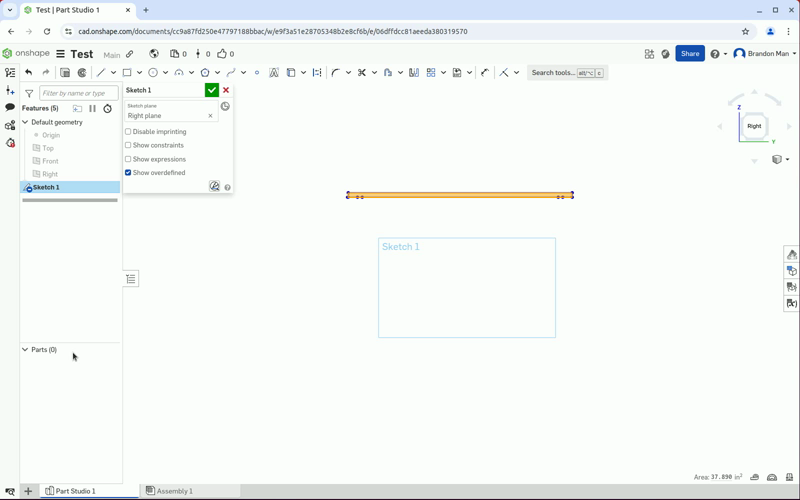
key(shift+e)
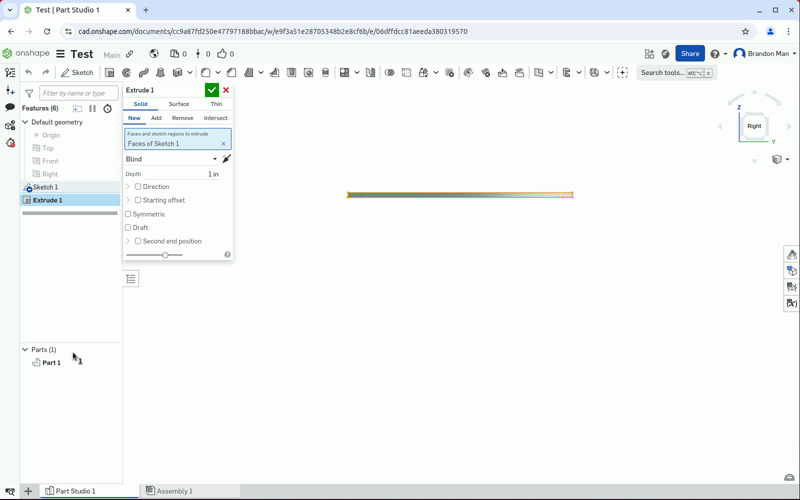
mouse_move(143, 106)
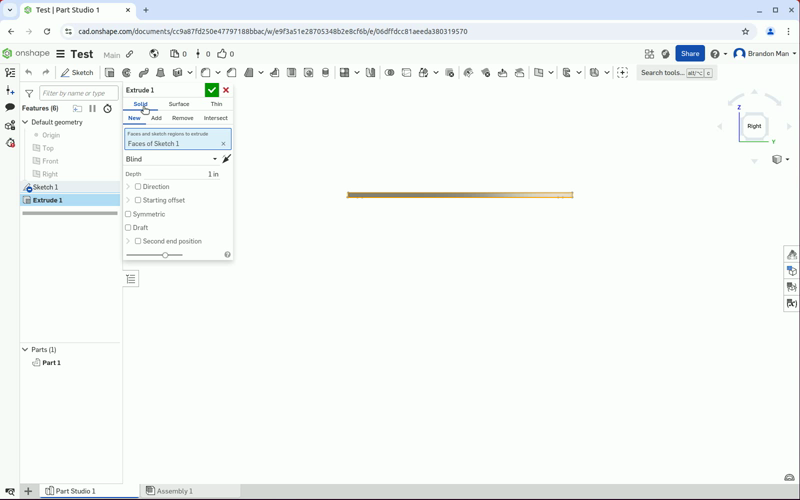
click(143, 106)
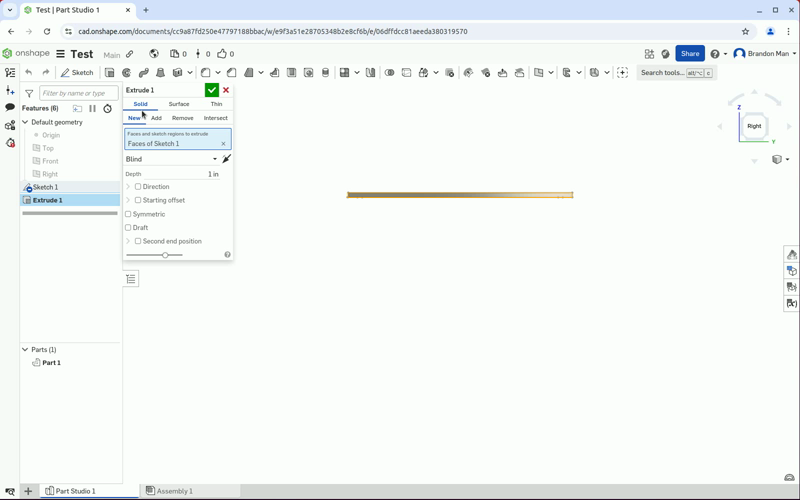
mouse_move(137, 120)
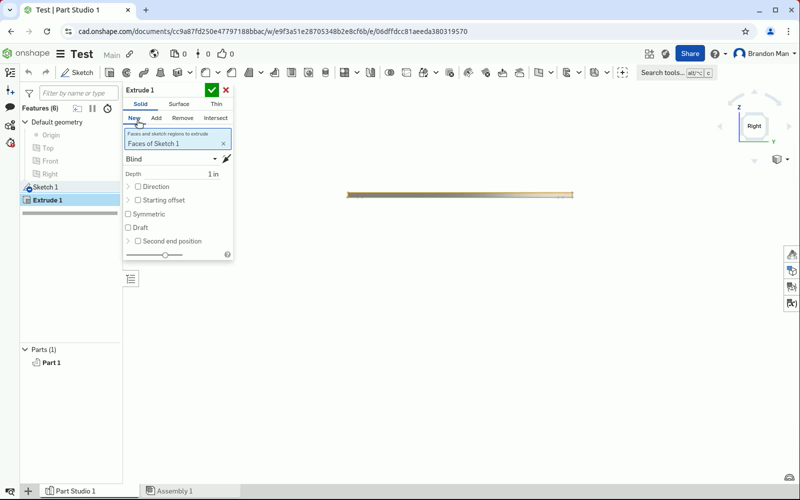
click(137, 120)
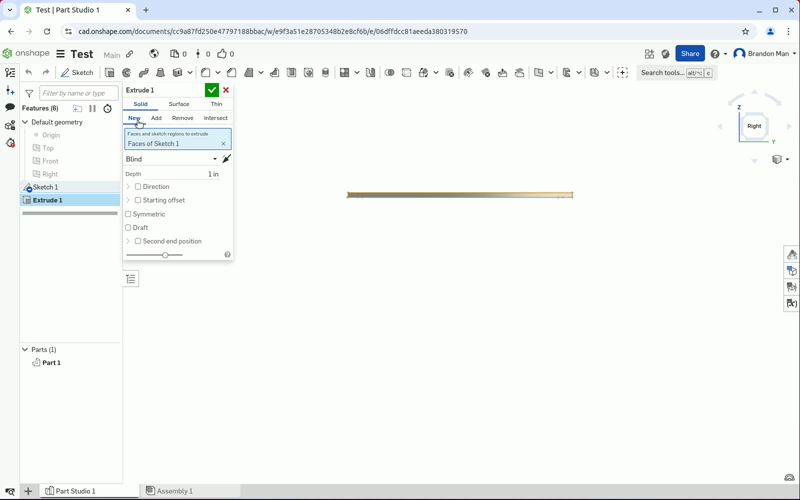
key(tab, 4)
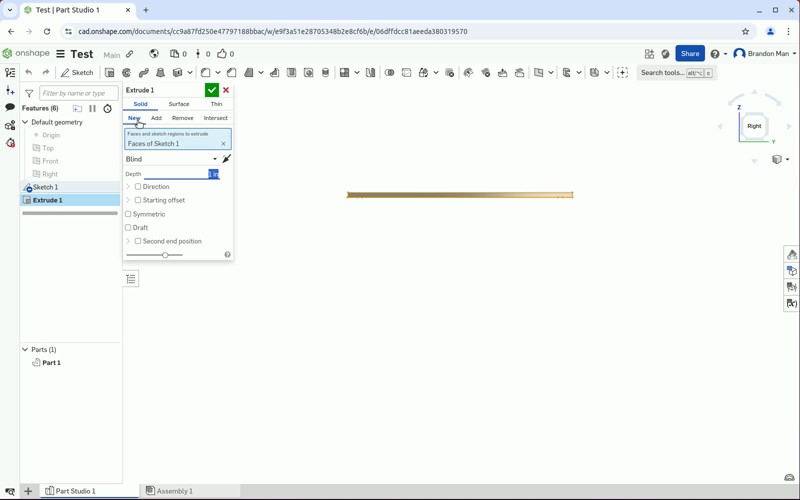
text(2.889)
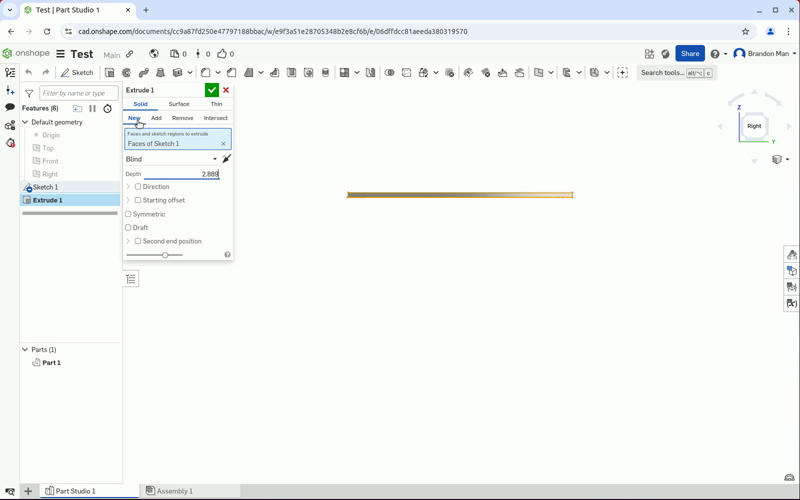
key(enter)
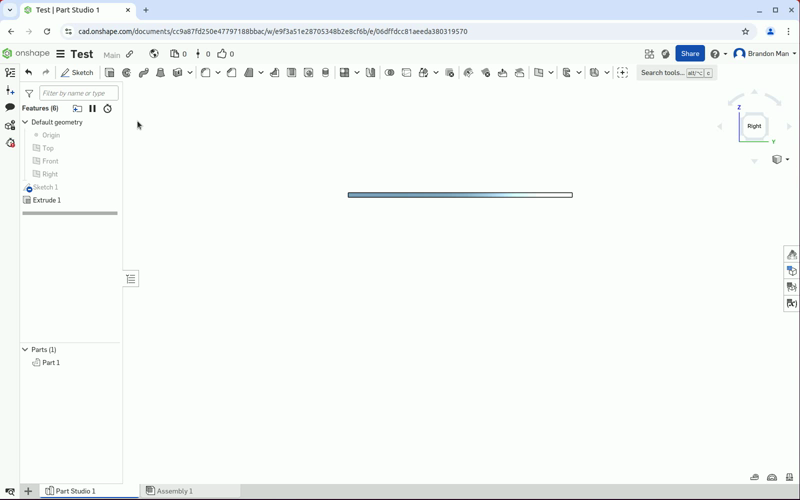
key(shift+h)
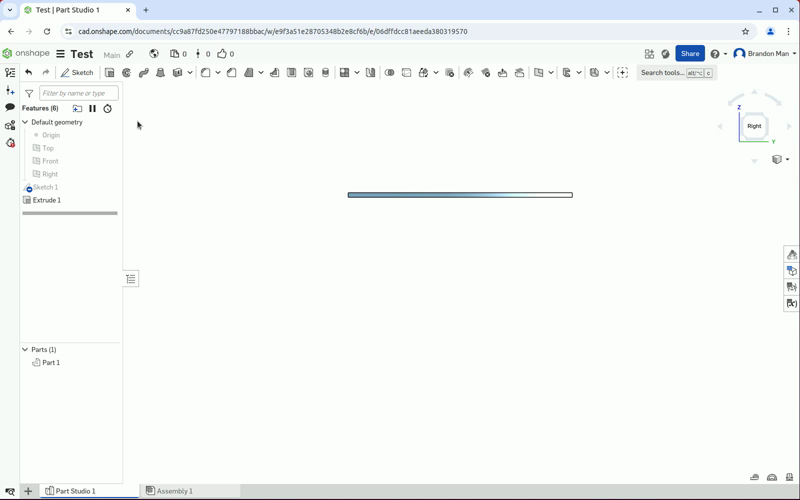
key(shift+h)
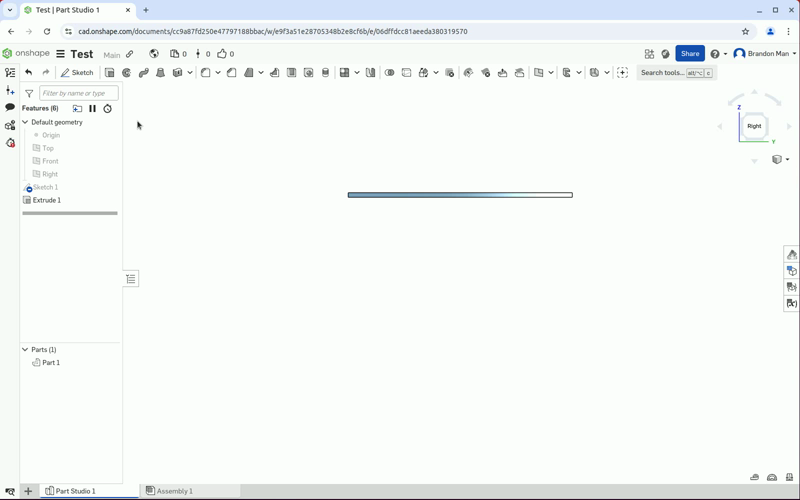
mouse_move(73, 189)
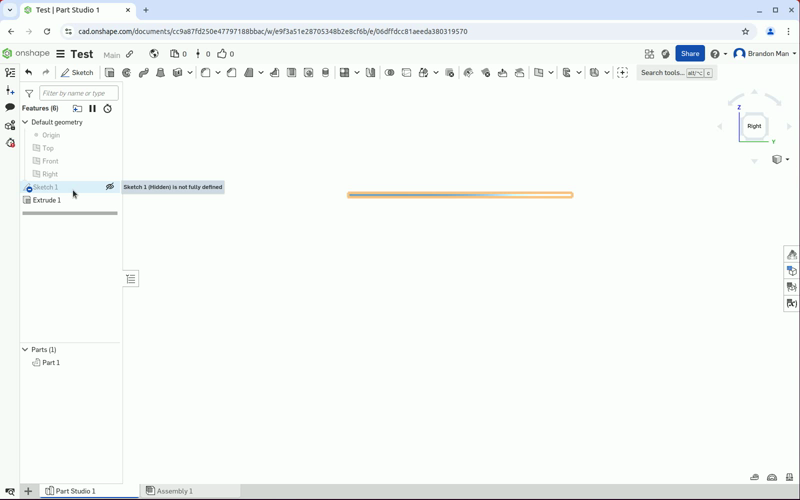
click(73, 189)
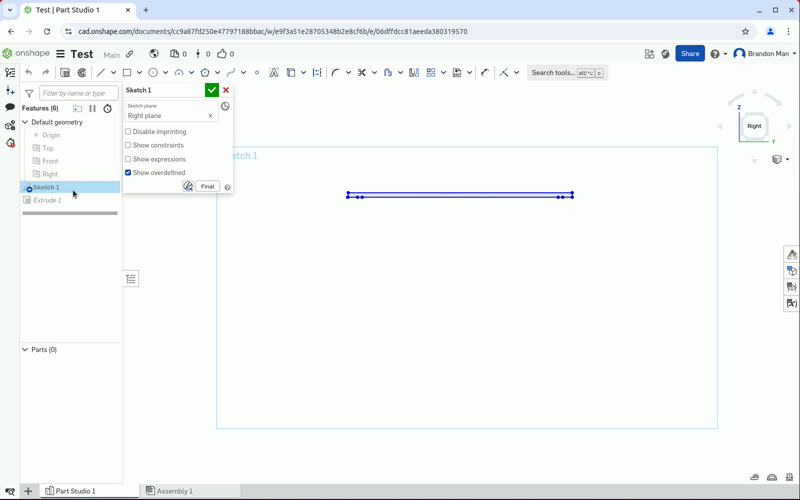
mouse_move(229, 92)
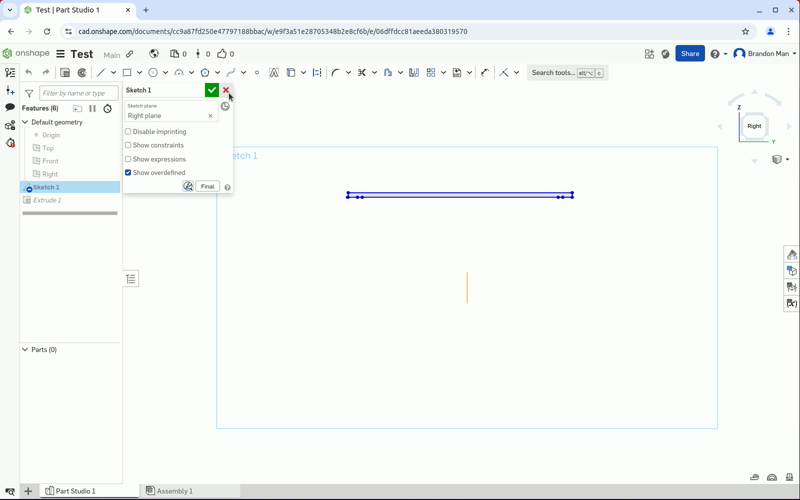
click(229, 92)
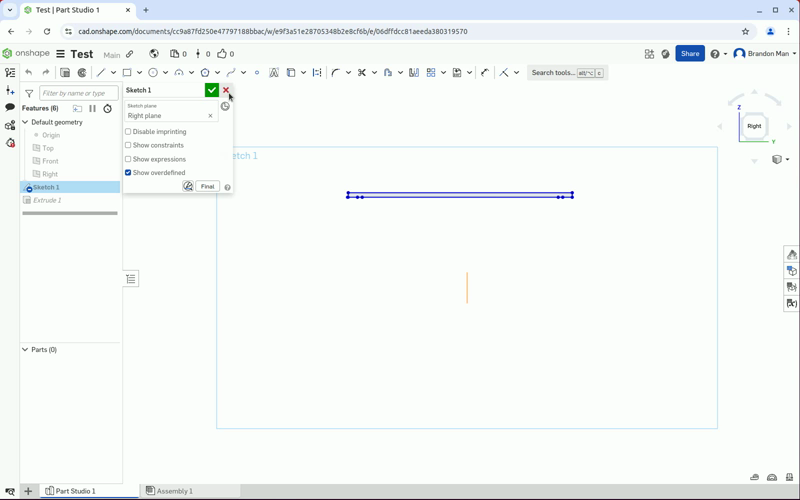
key(shift+s)
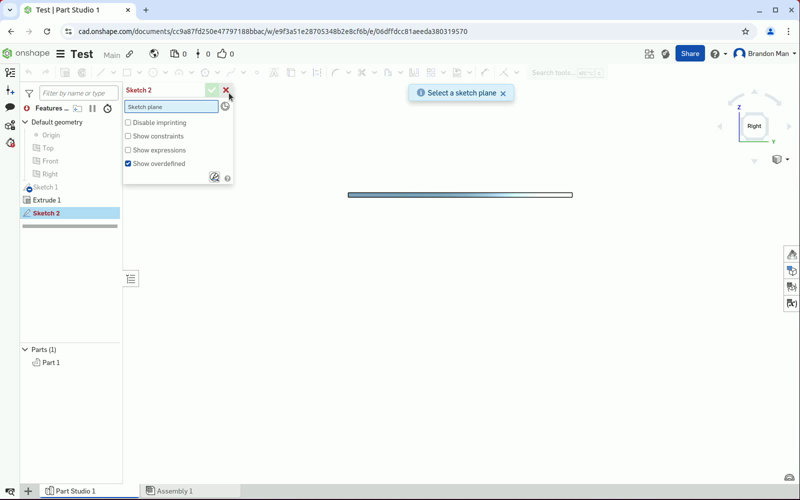
mouse_move(73, 176)
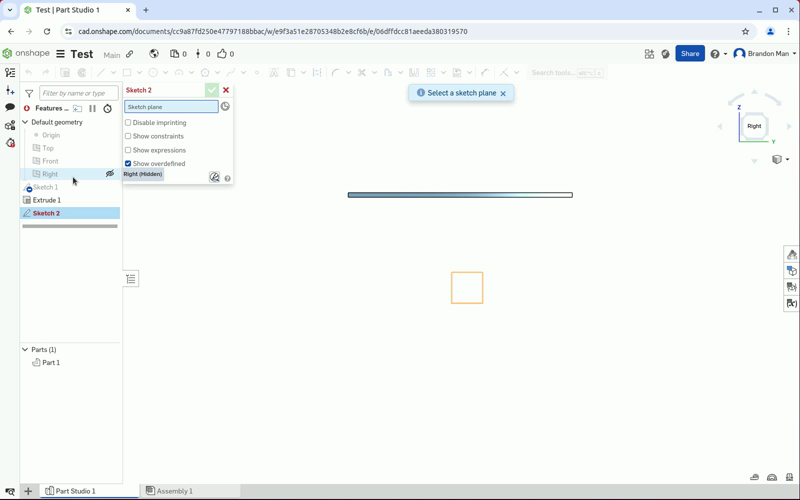
click(73, 176)
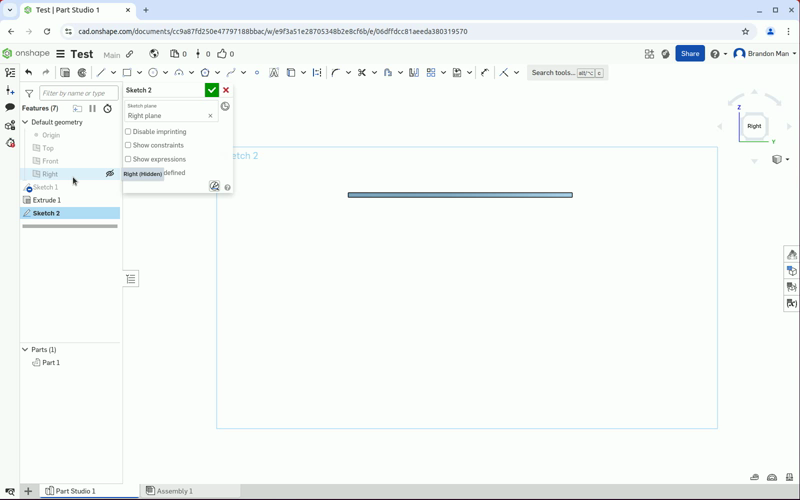
mouse_move(73, 352)
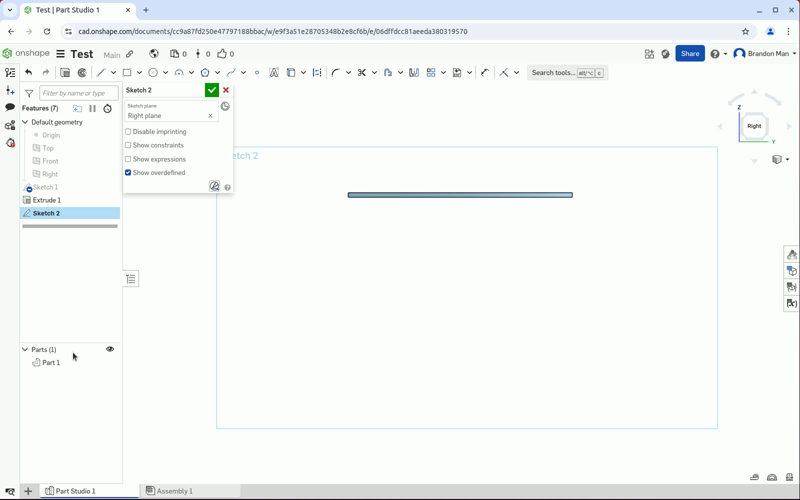
key(y)
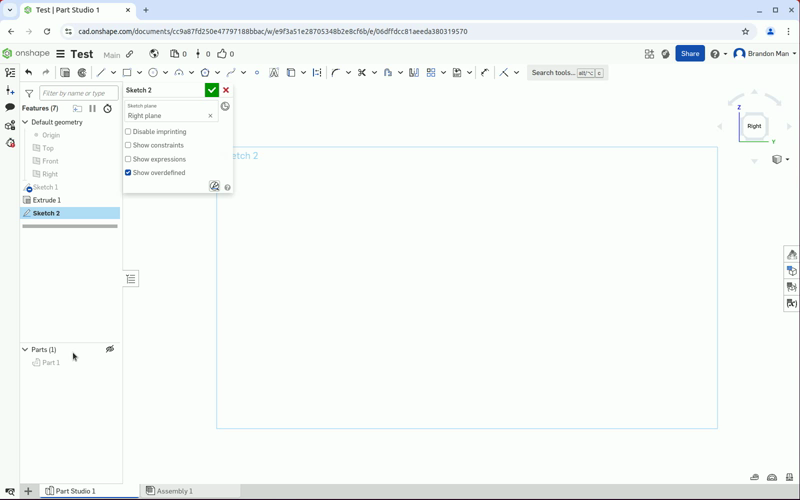
key(l)
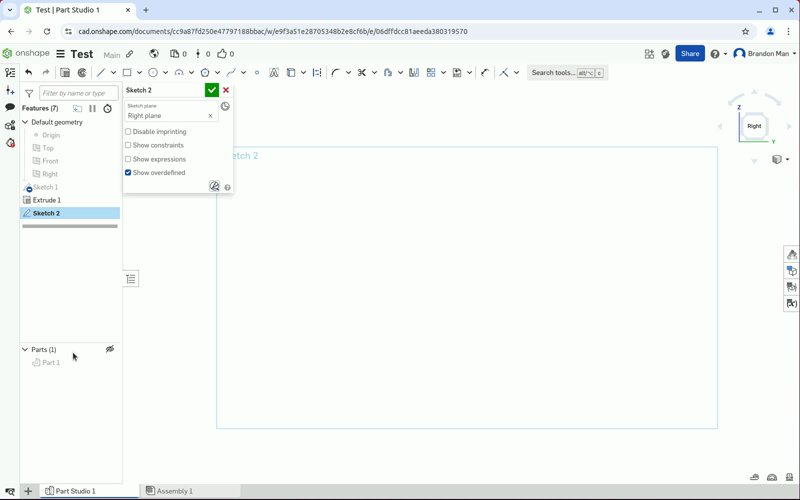
key_down(shift)
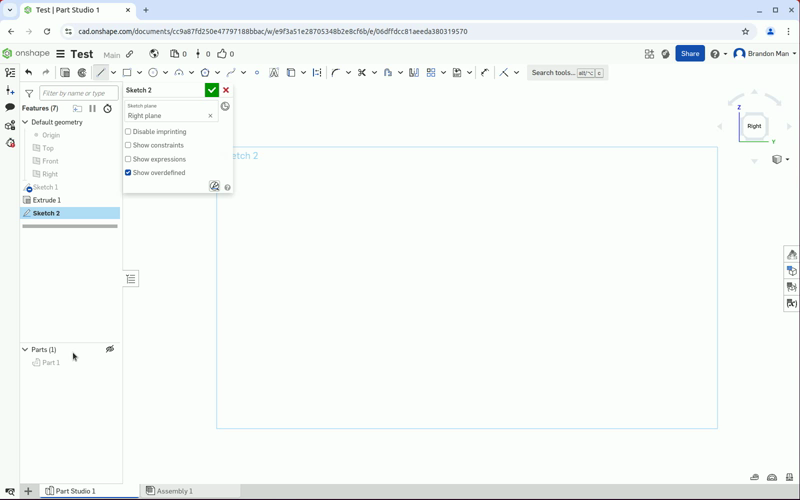
mouse_move(356, 312)
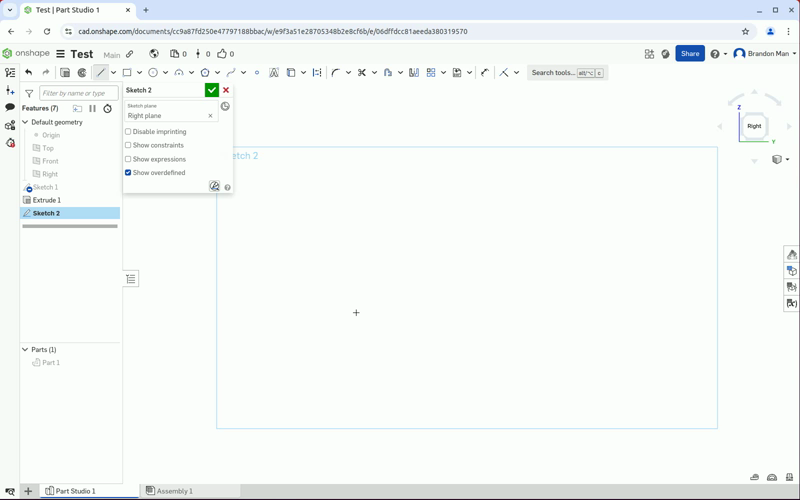
click(356, 312)
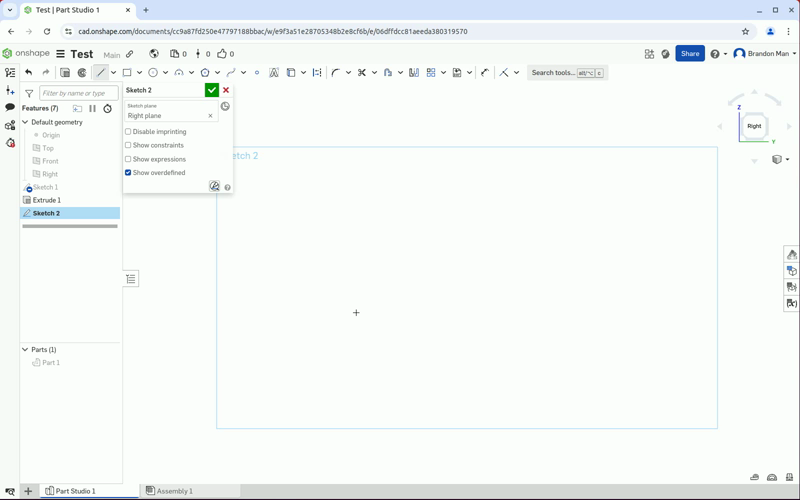
key_up(shift)
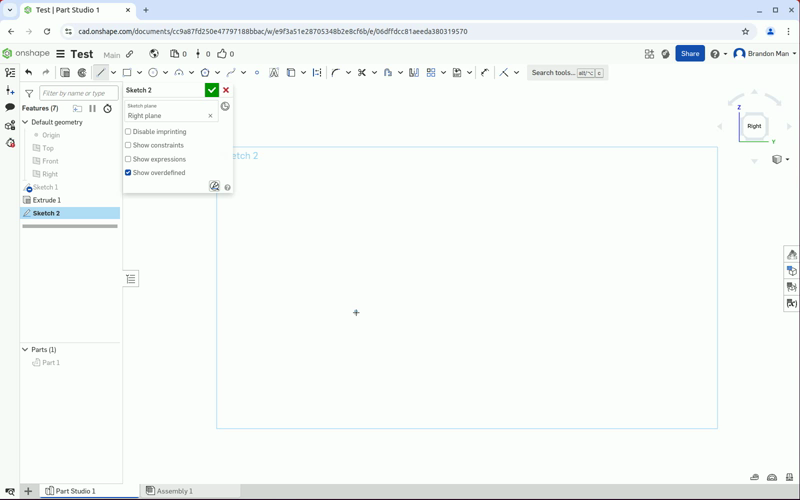
key_down(shift)
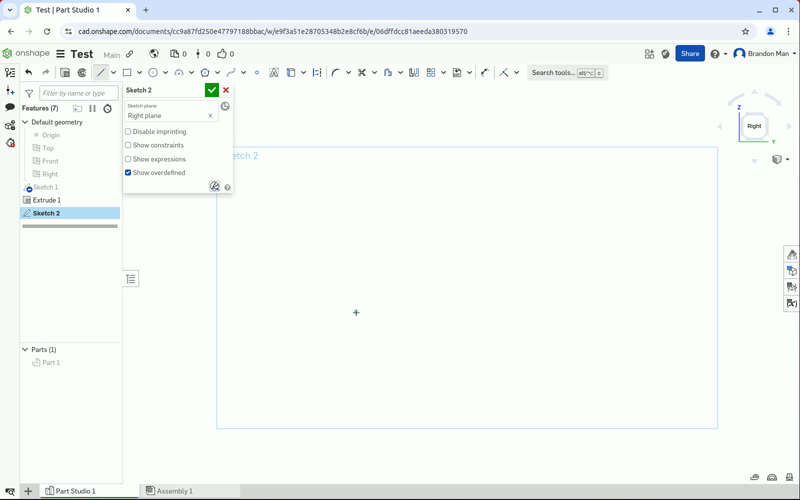
mouse_move(386, 312)
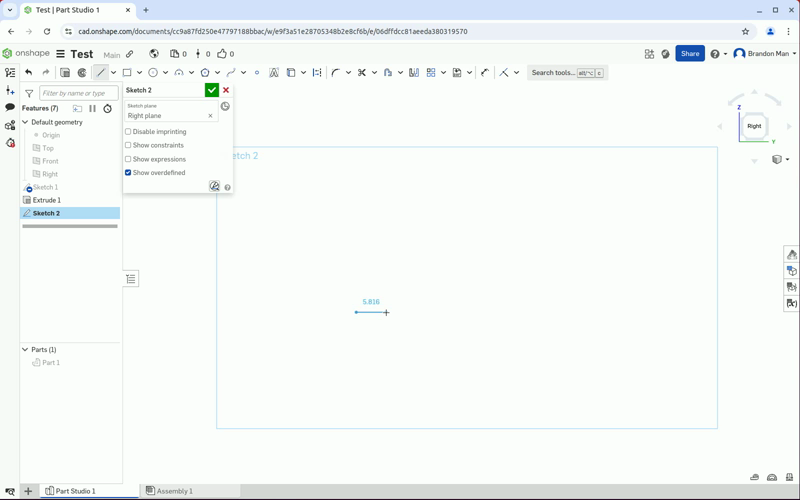
mouse_move(362, 312)
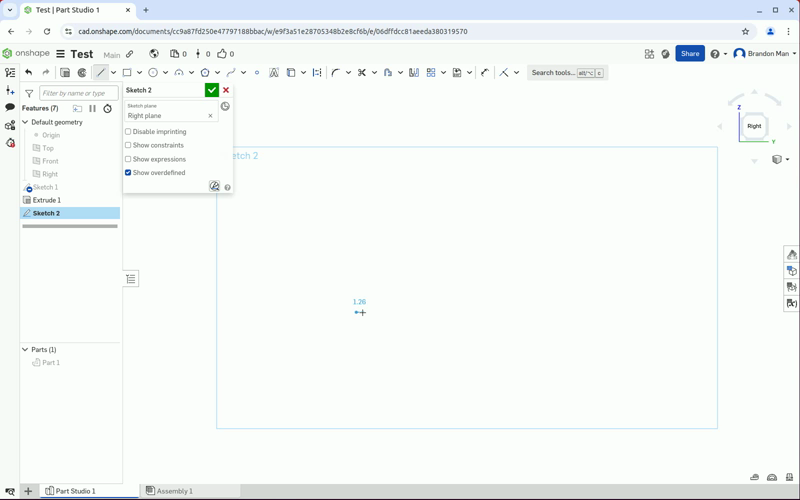
scroll(6)
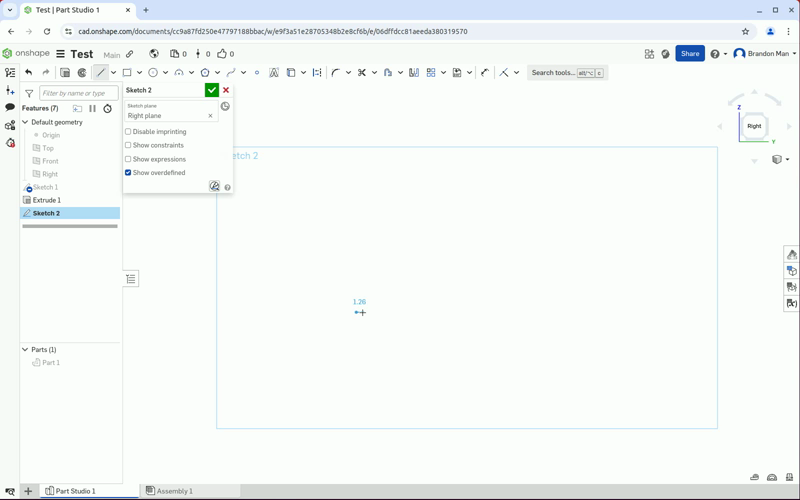
scroll(6)
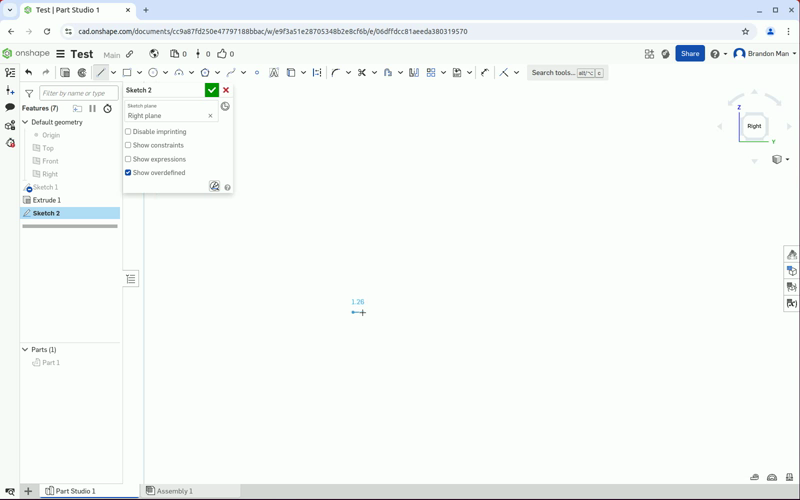
scroll(6)
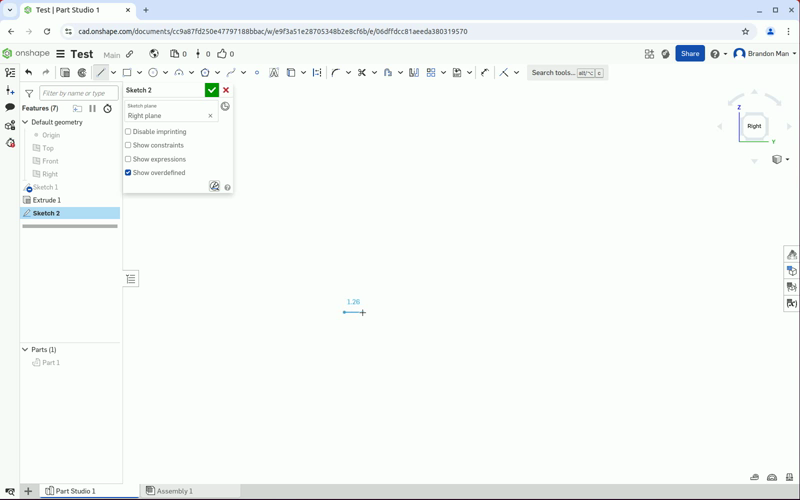
scroll(6)
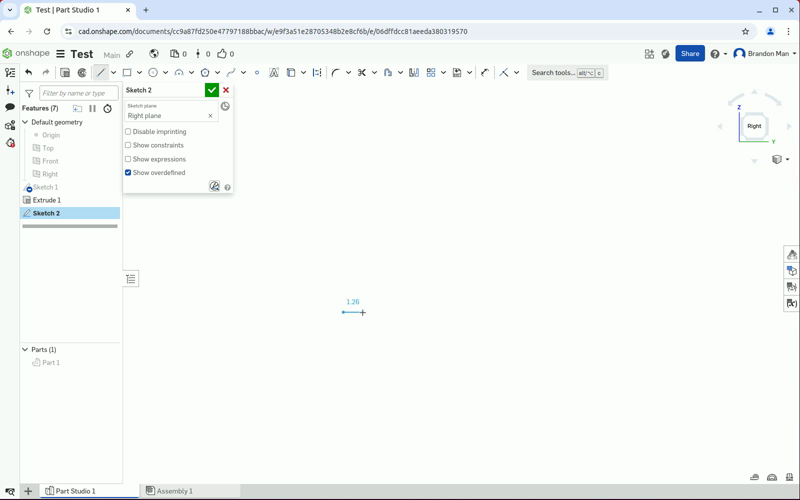
scroll(6)
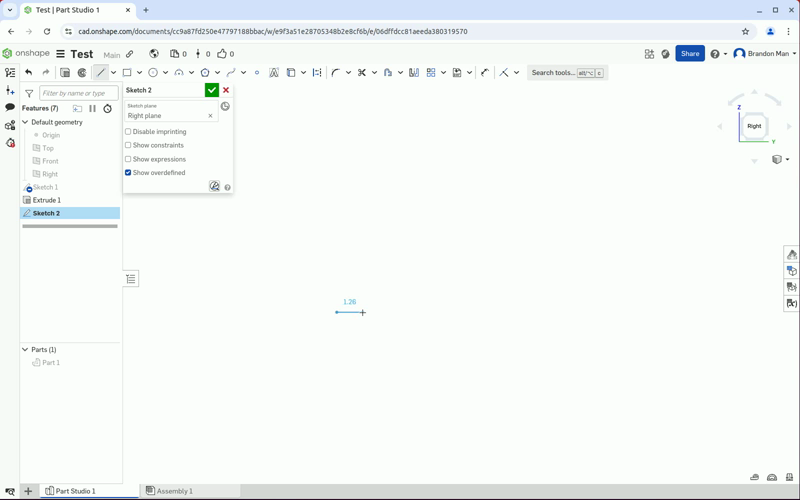
scroll(6)
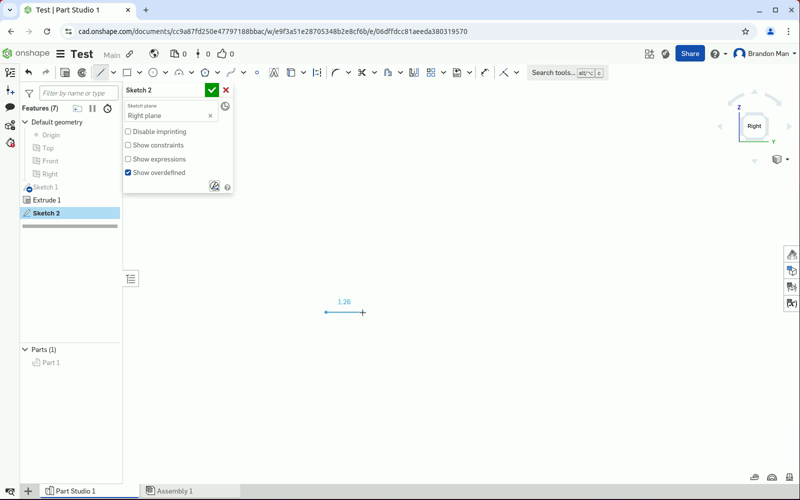
scroll(6)
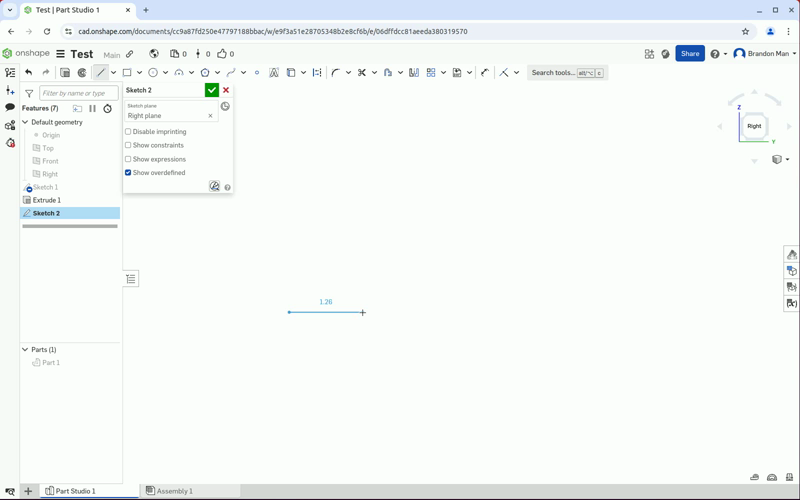
click(362, 312)
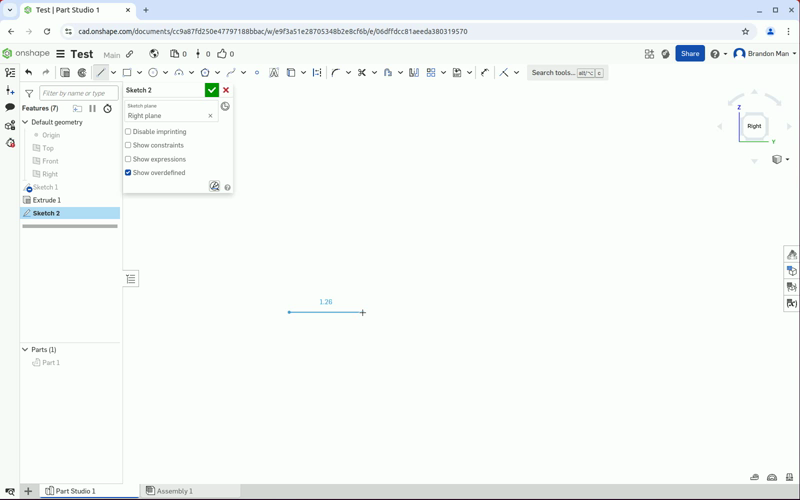
scroll(-6)
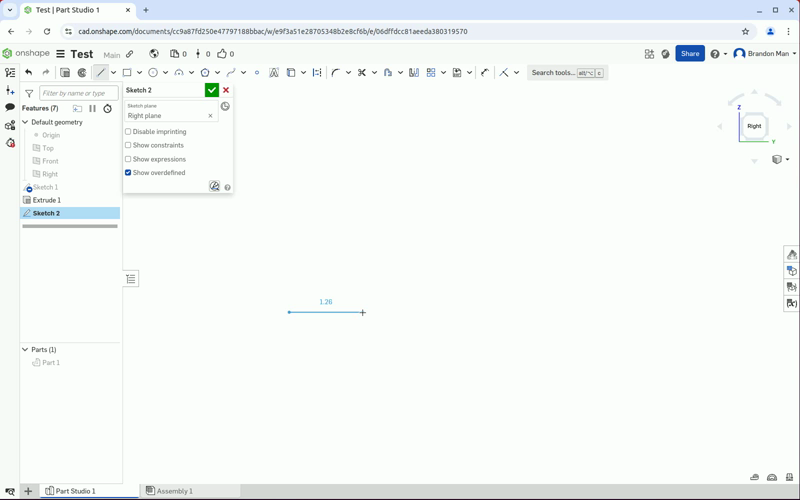
scroll(-6)
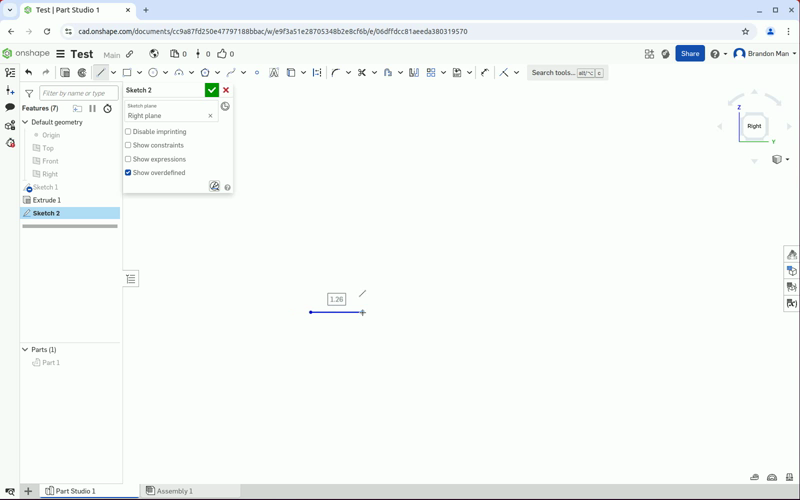
scroll(-6)
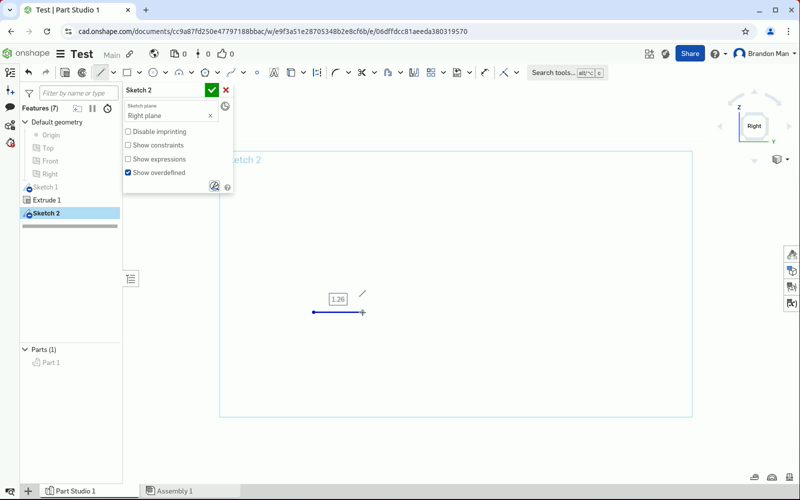
scroll(-6)
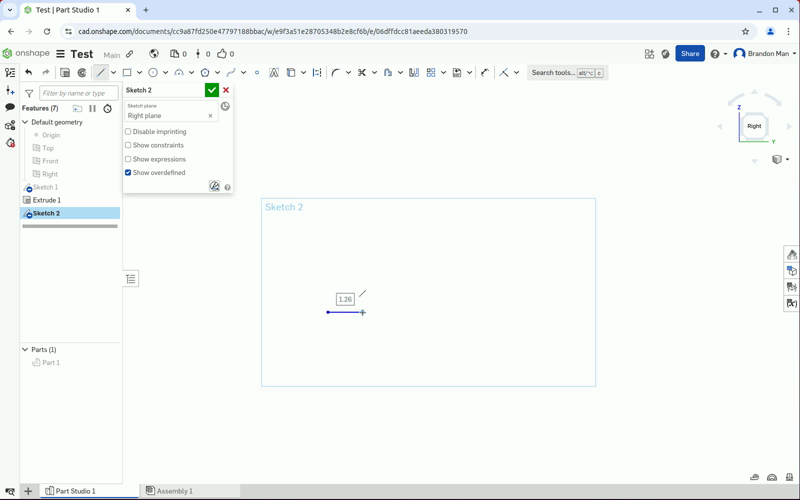
scroll(-6)
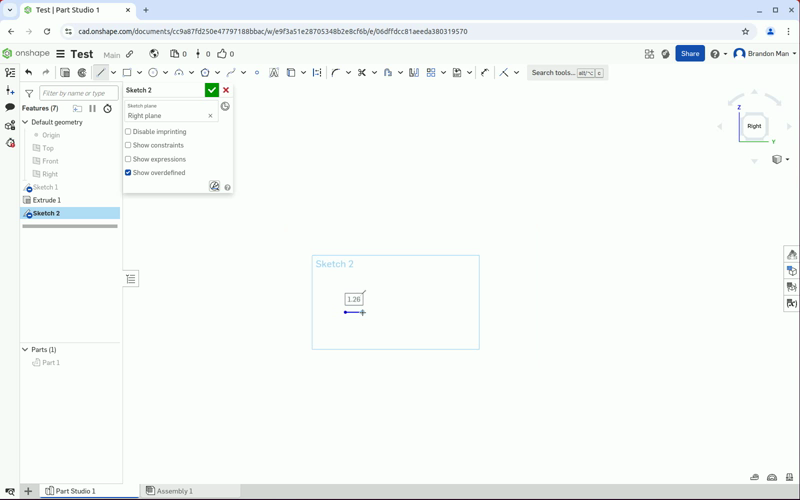
scroll(-6)
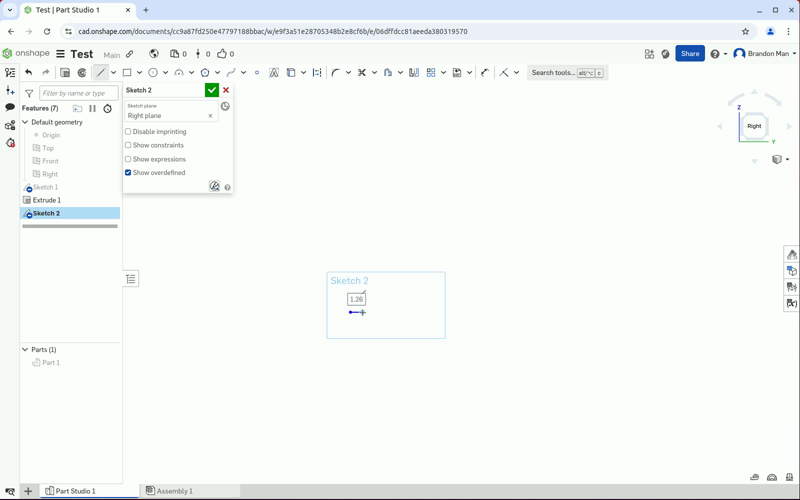
scroll(-6)
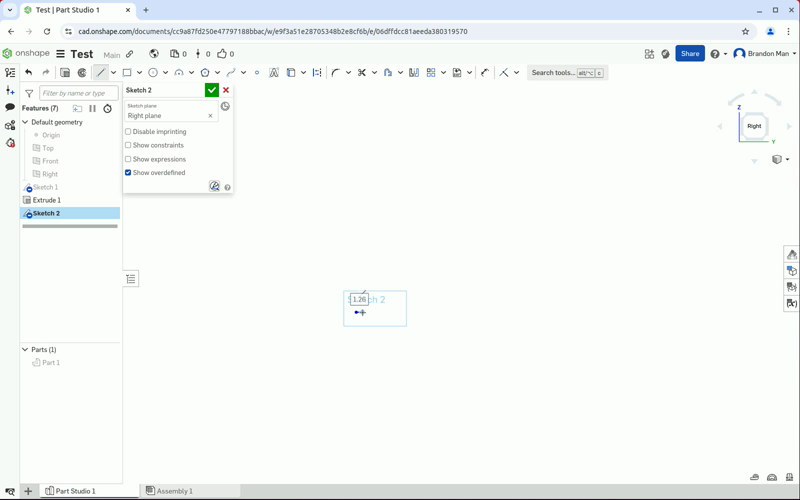
key_up(shift)
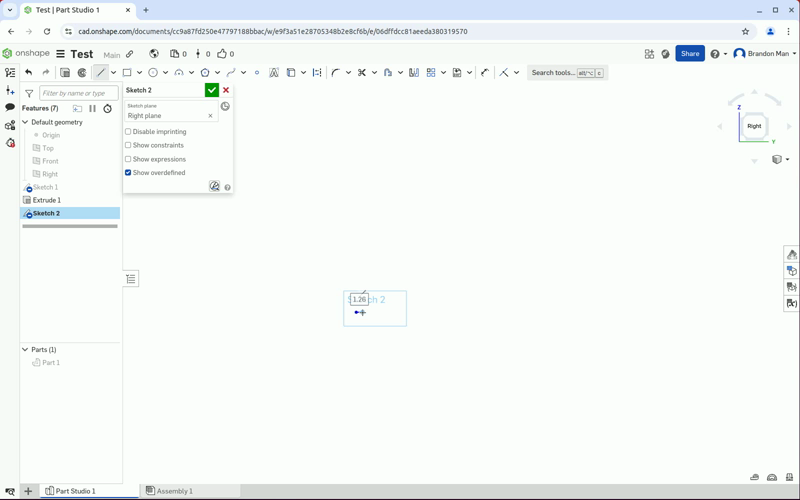
key_down(shift)
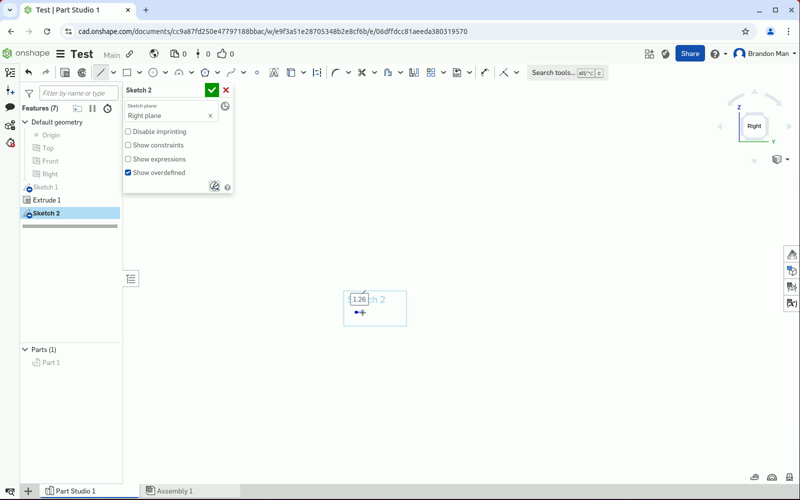
mouse_move(362, 197)
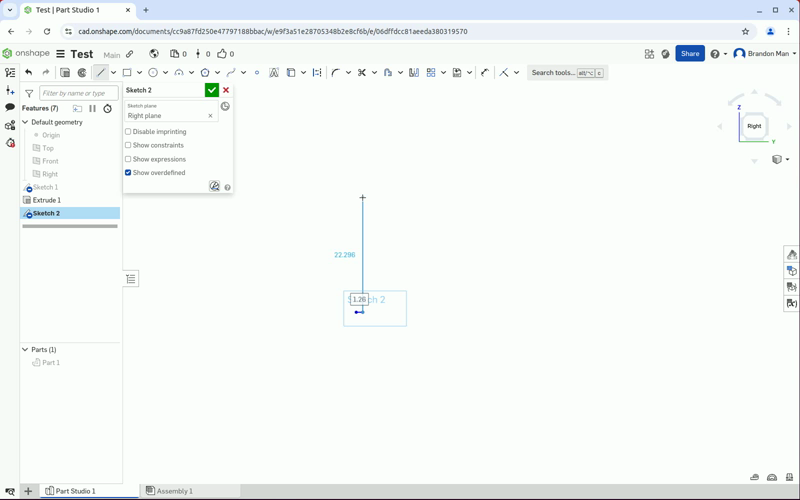
click(362, 197)
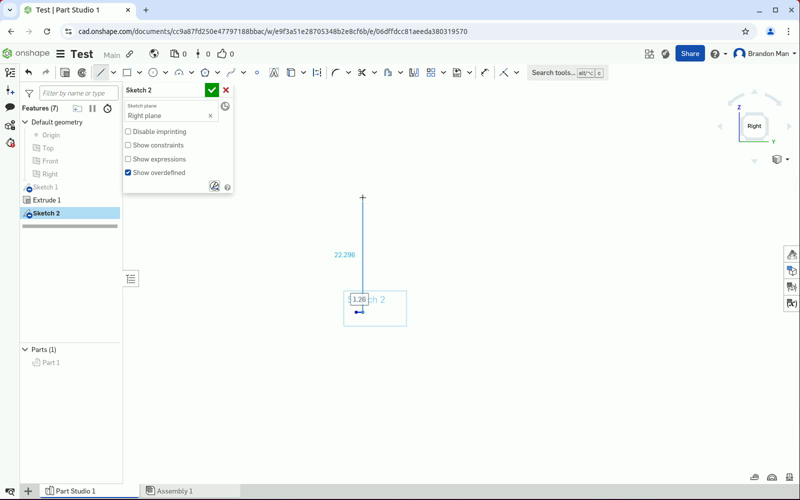
key_up(shift)
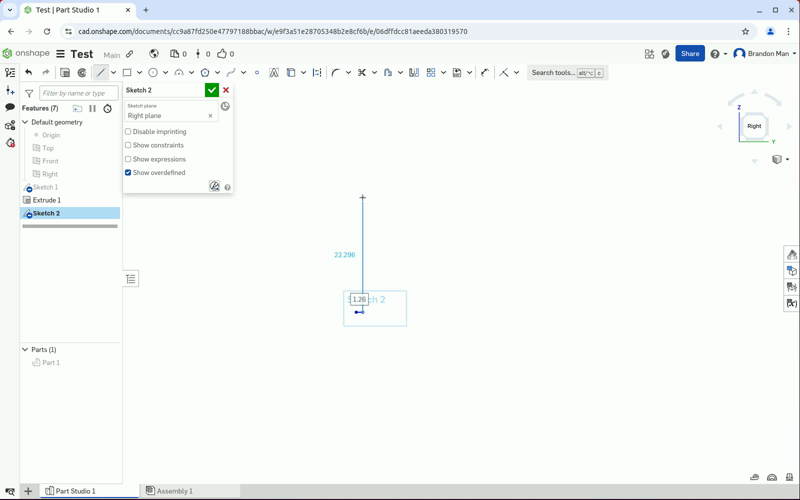
key_down(shift)
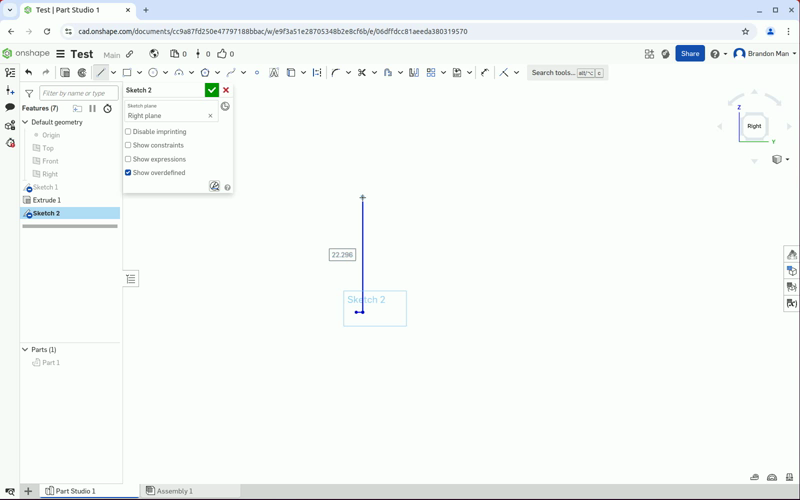
mouse_move(392, 197)
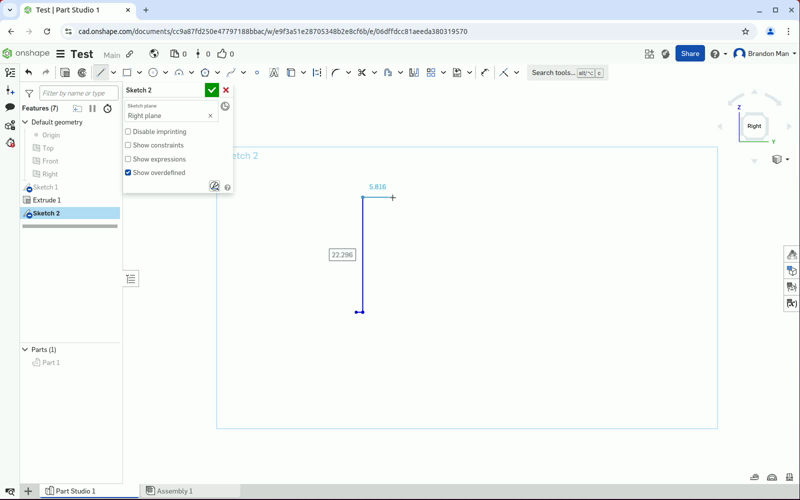
mouse_move(356, 197)
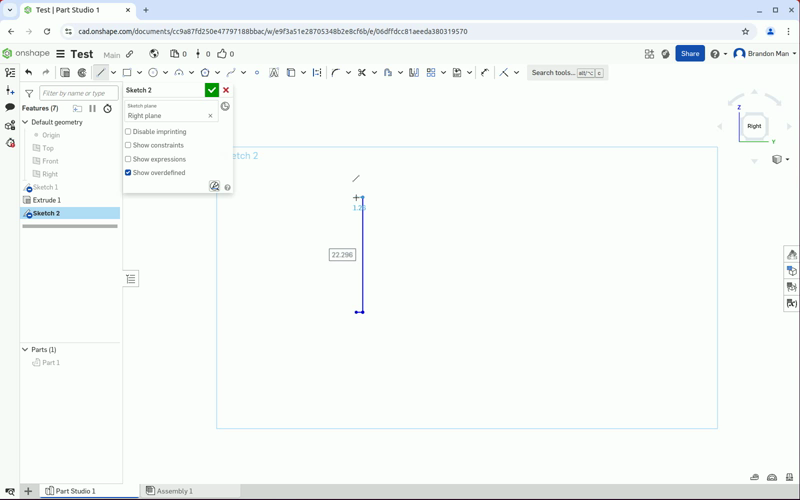
scroll(6)
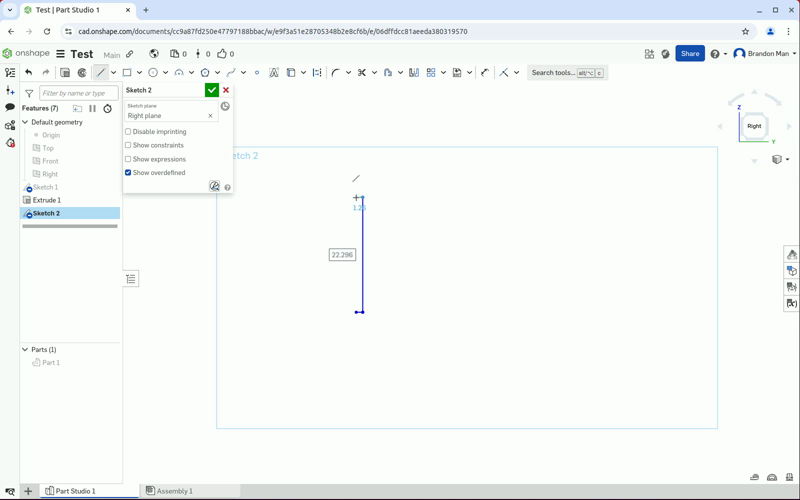
scroll(6)
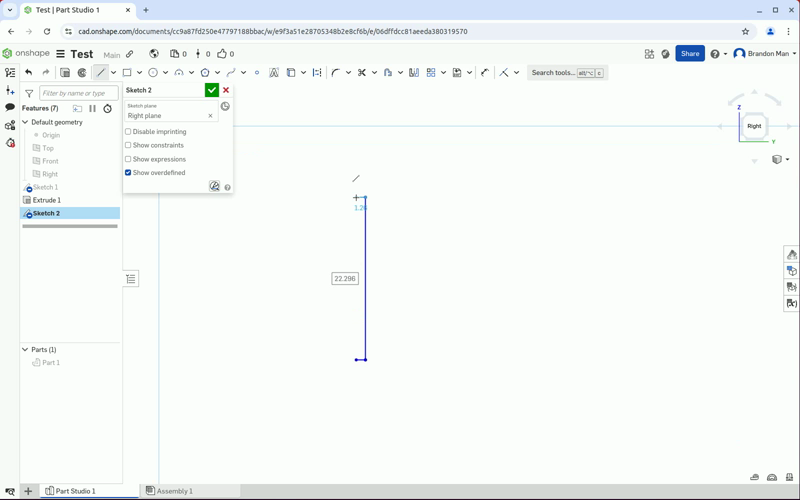
scroll(6)
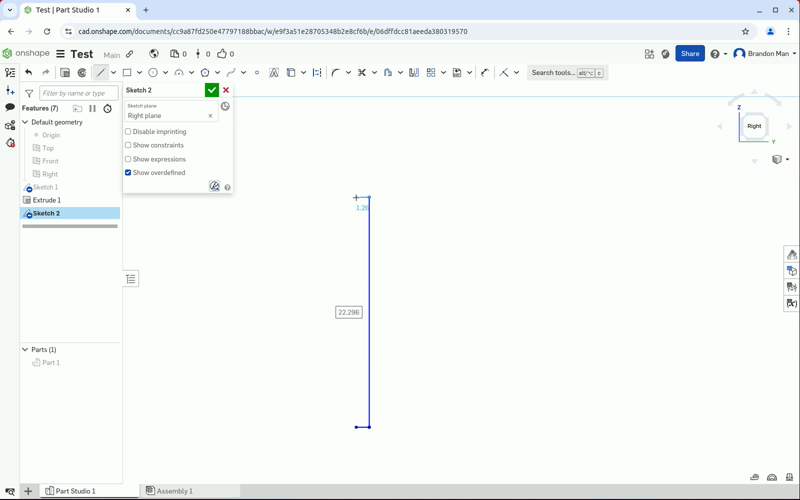
scroll(6)
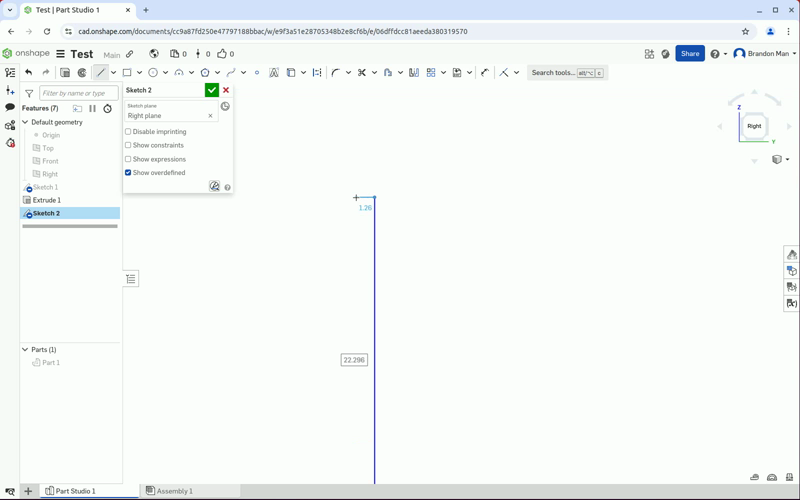
scroll(6)
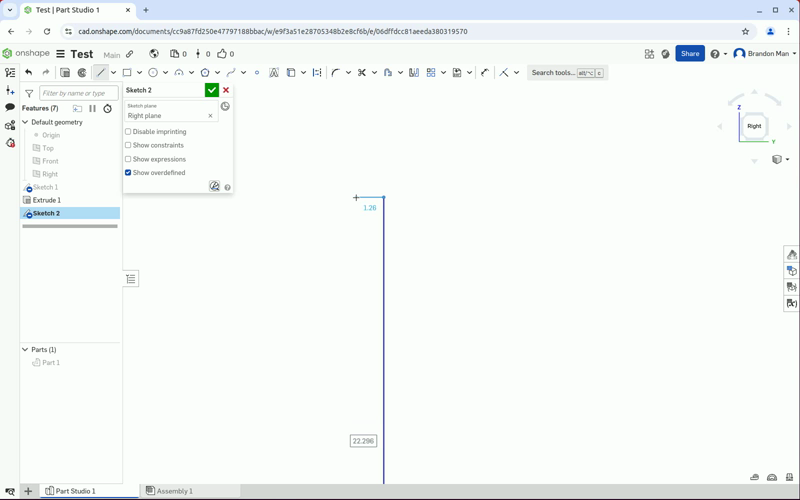
scroll(6)
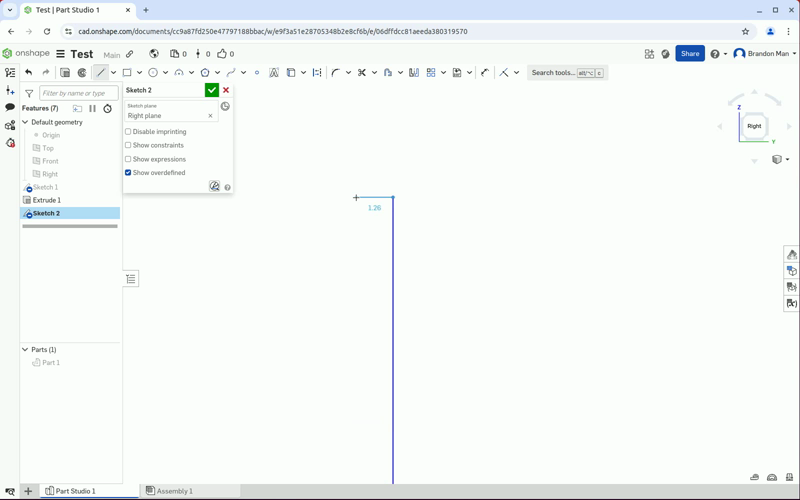
scroll(6)
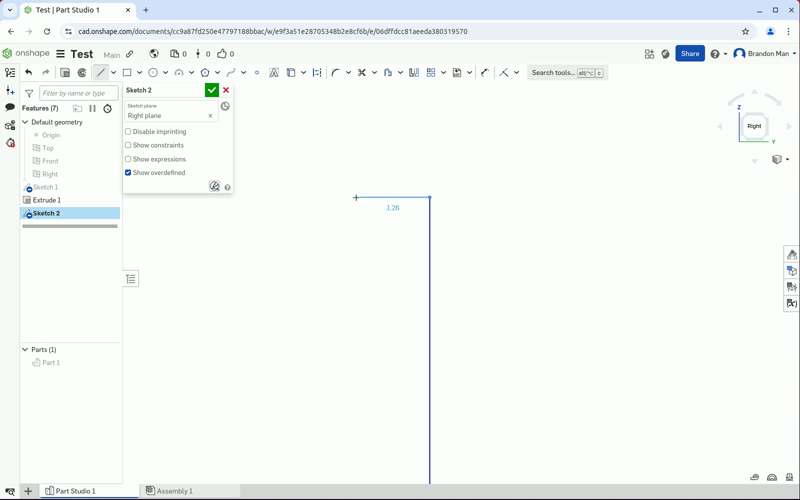
click(356, 197)
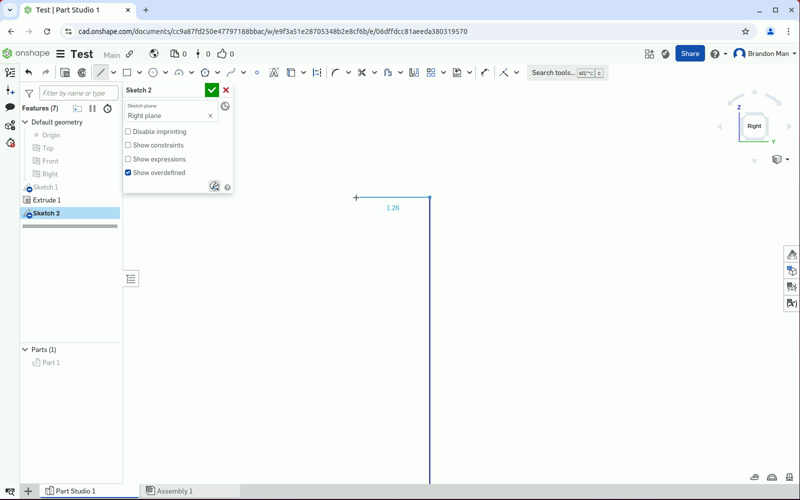
scroll(-6)
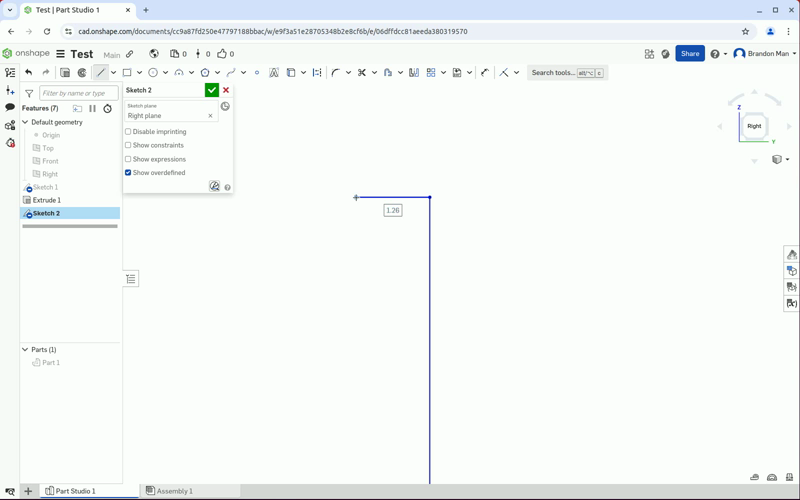
scroll(-6)
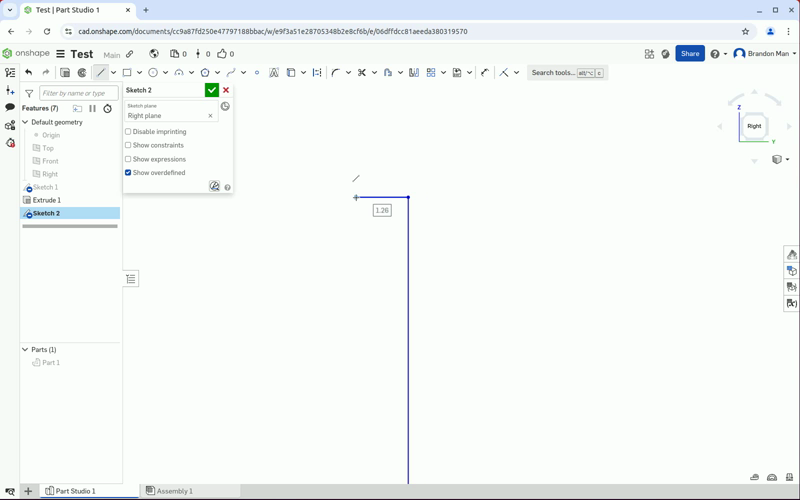
scroll(-6)
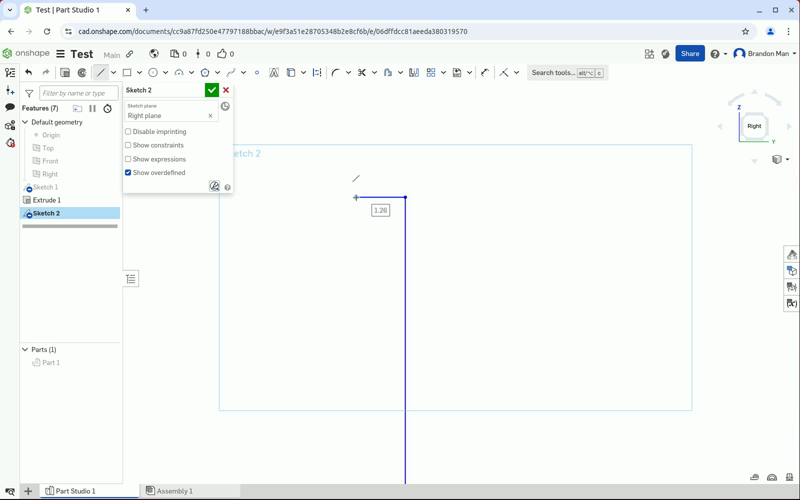
scroll(-6)
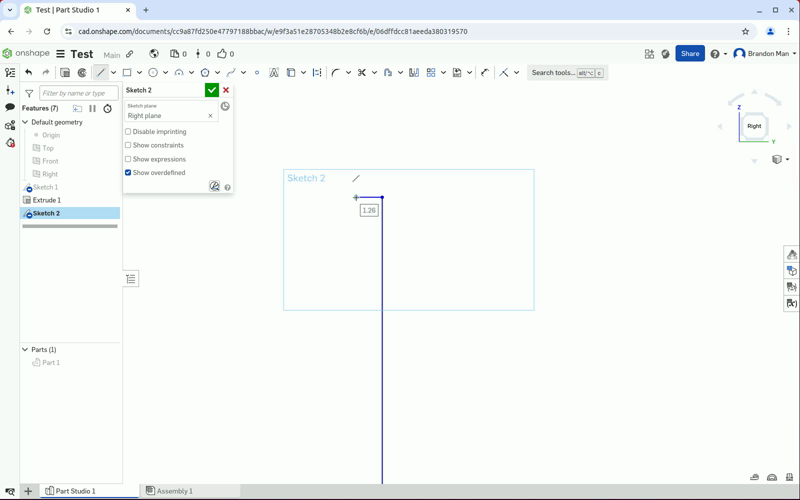
scroll(-6)
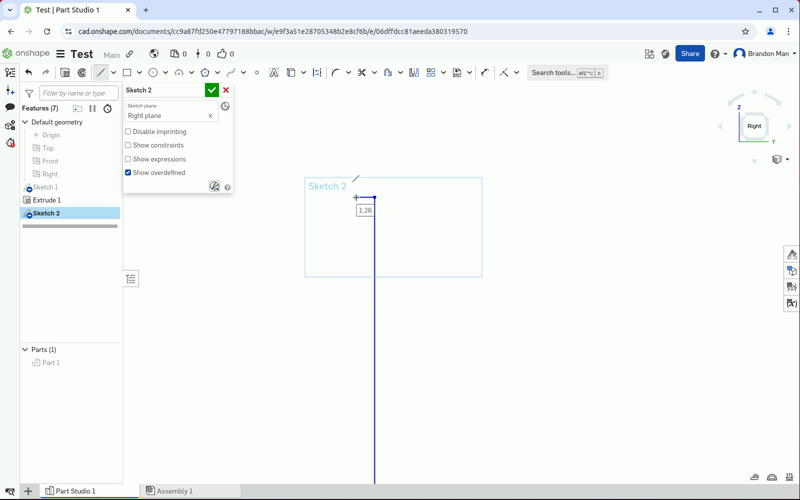
scroll(-6)
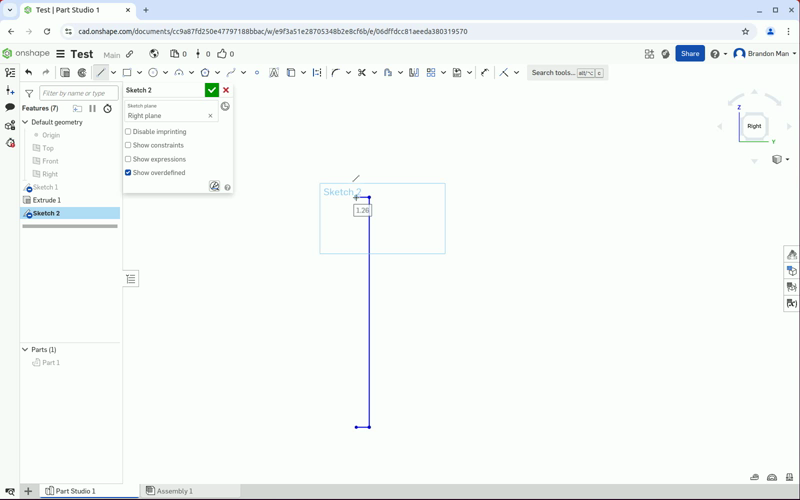
scroll(-6)
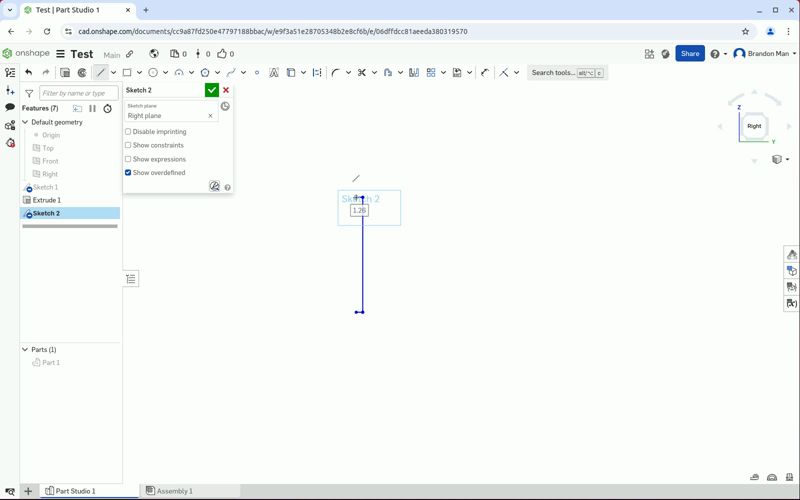
key_up(shift)
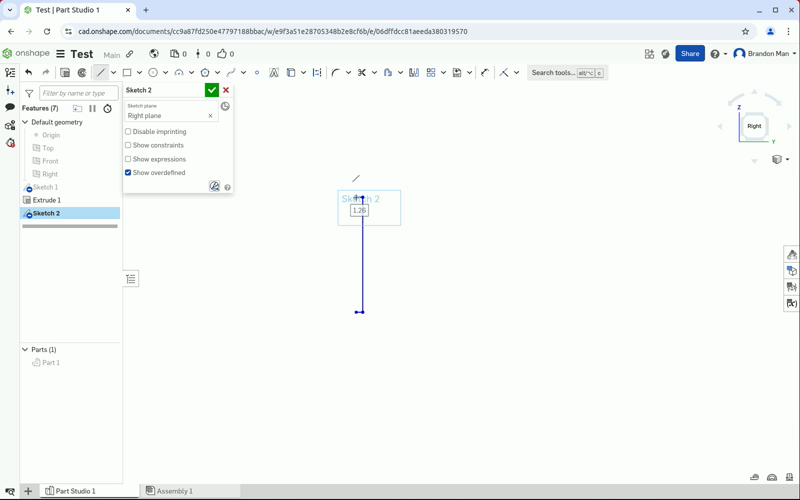
key_down(shift)
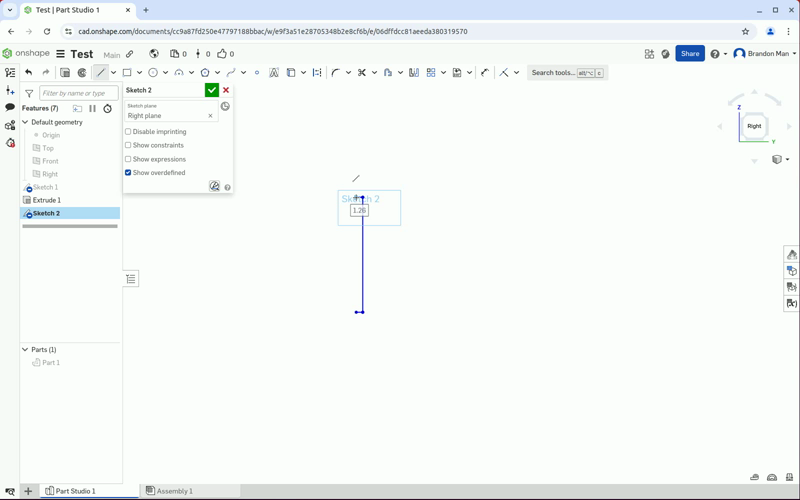
mouse_move(356, 312)
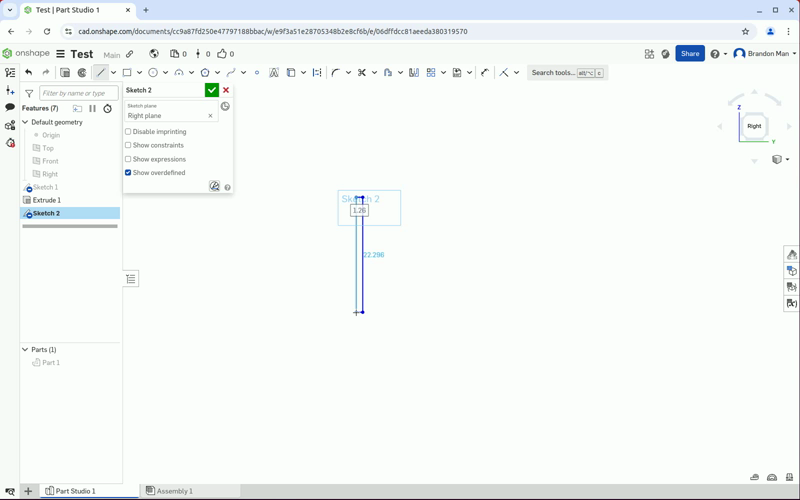
key_up(shift)
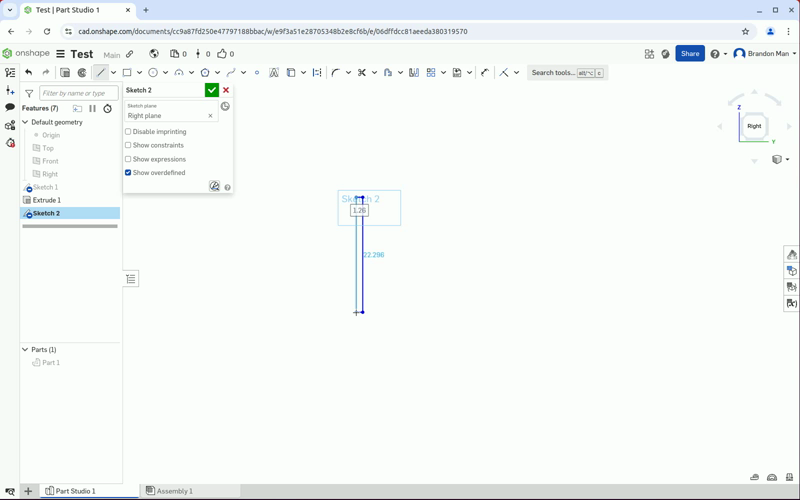
click(356, 312)
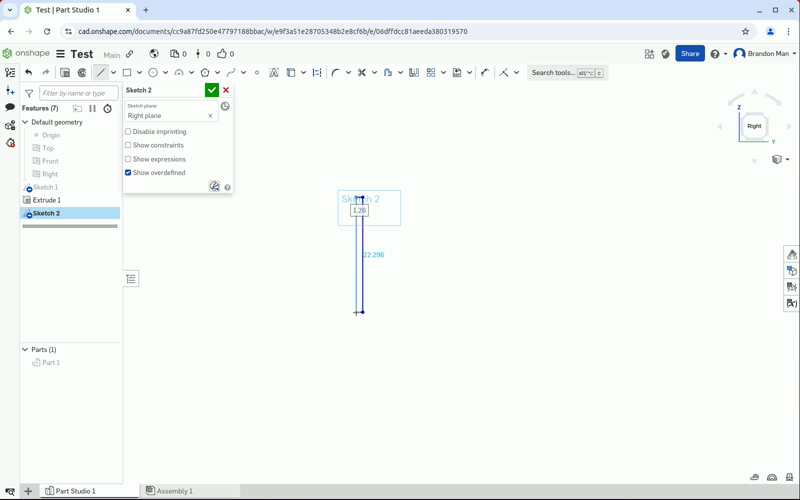
key(esc)
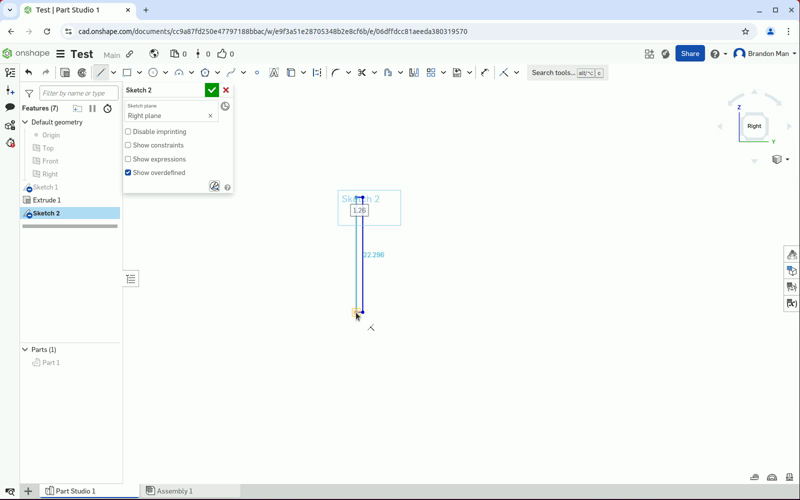
mouse_move(358, 235)
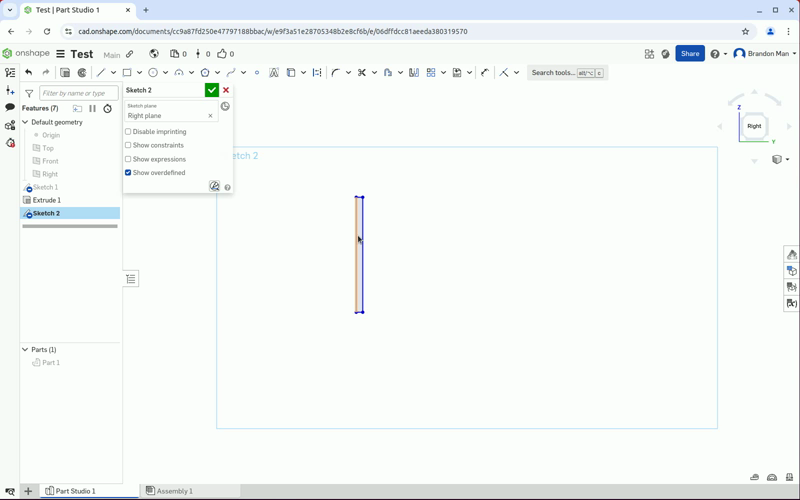
scroll(6)
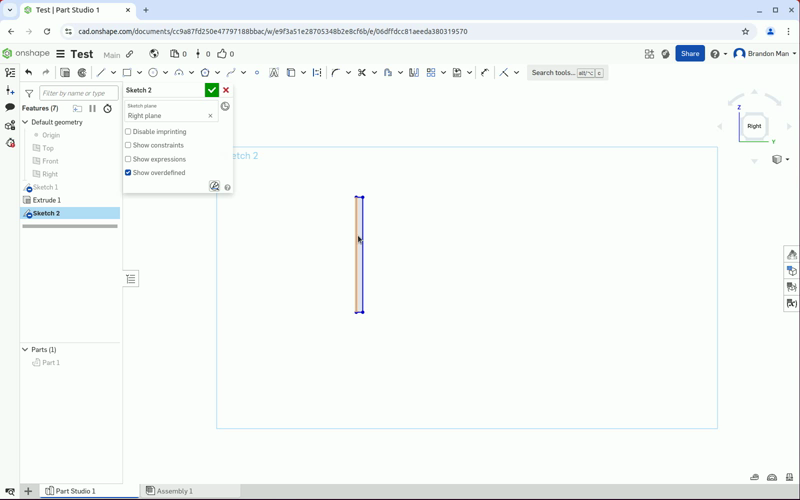
scroll(6)
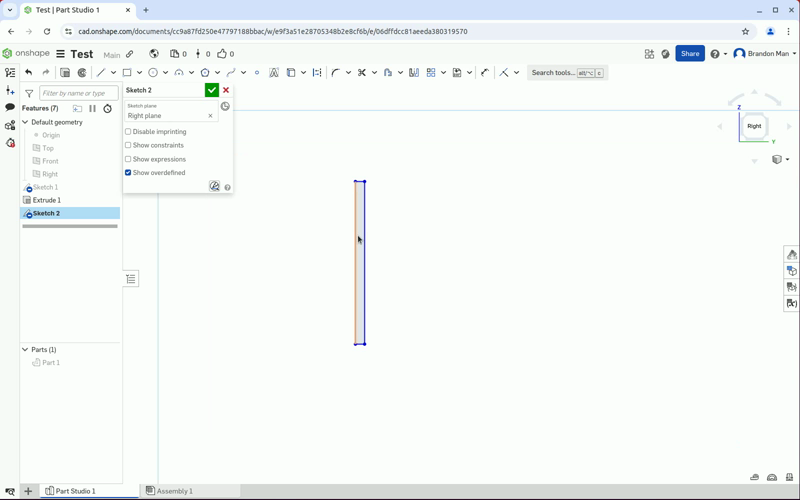
scroll(6)
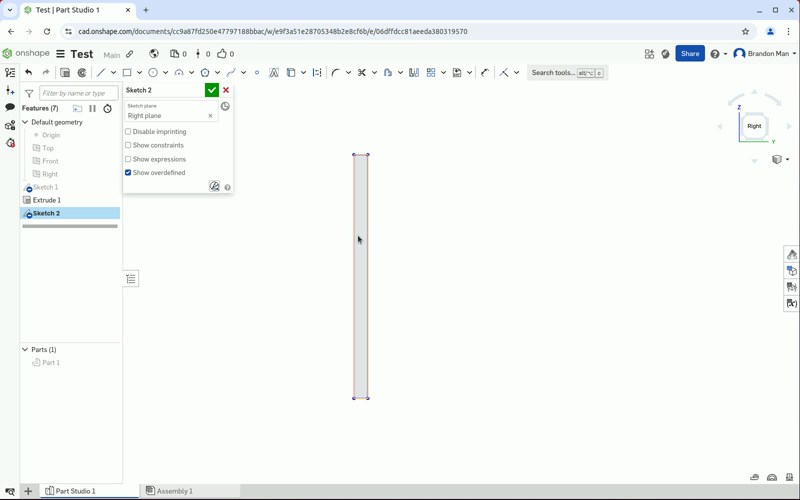
scroll(6)
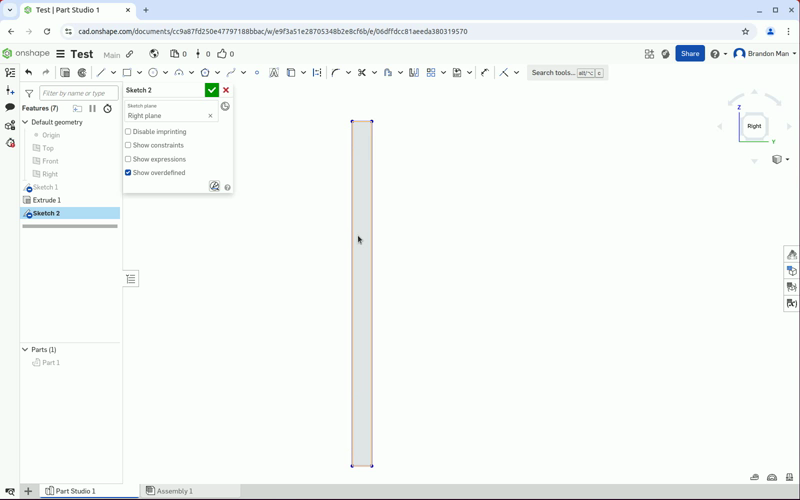
scroll(6)
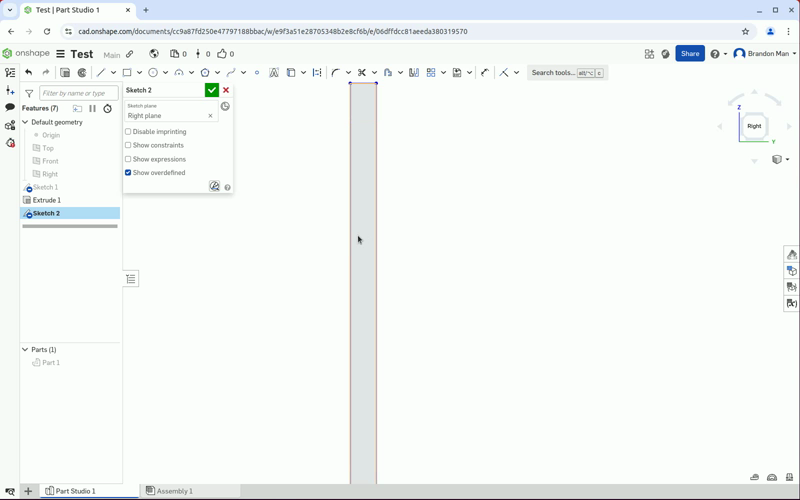
scroll(6)
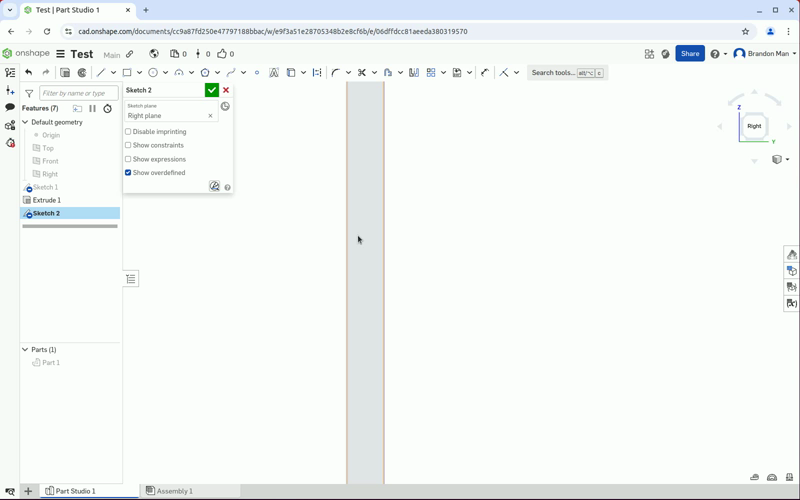
scroll(6)
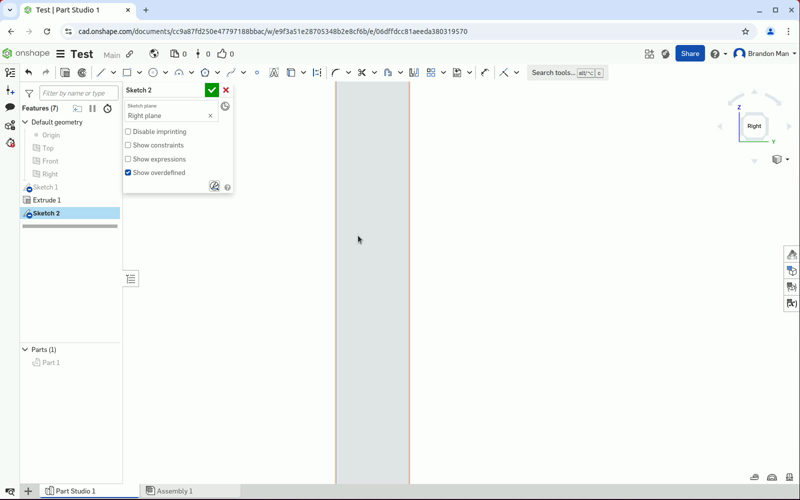
click(358, 235)
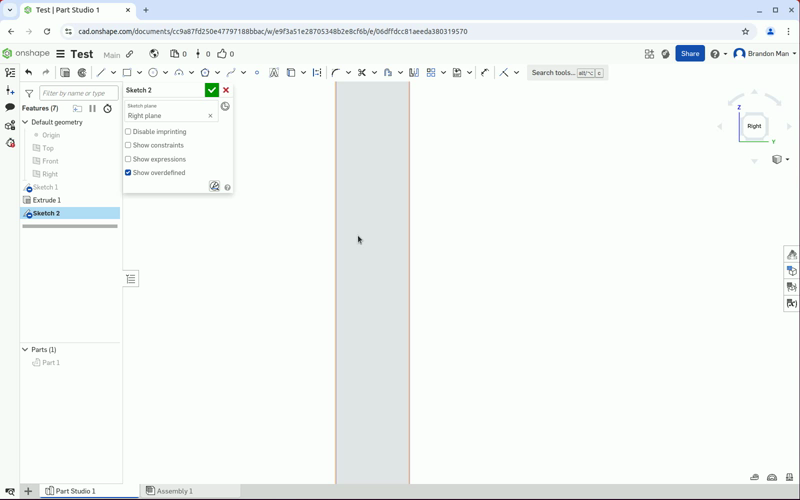
scroll(-6)
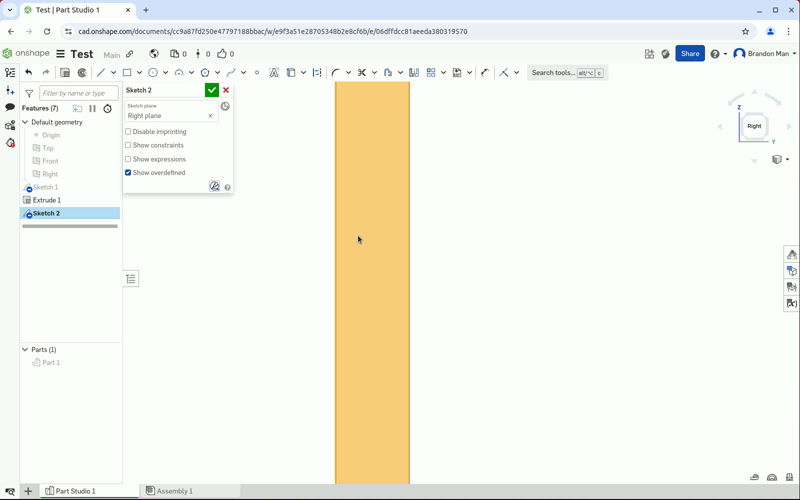
scroll(-6)
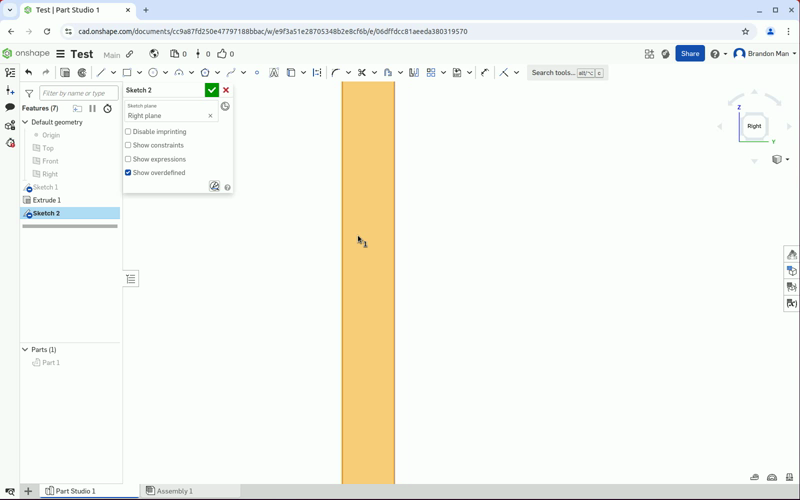
scroll(-6)
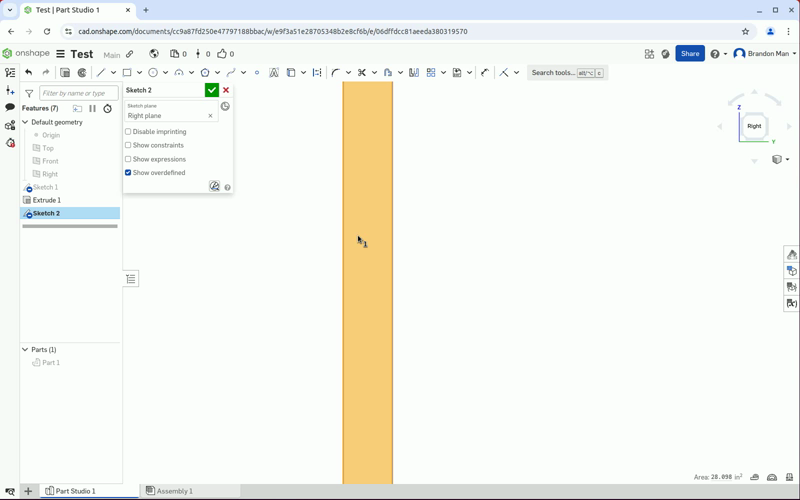
scroll(-6)
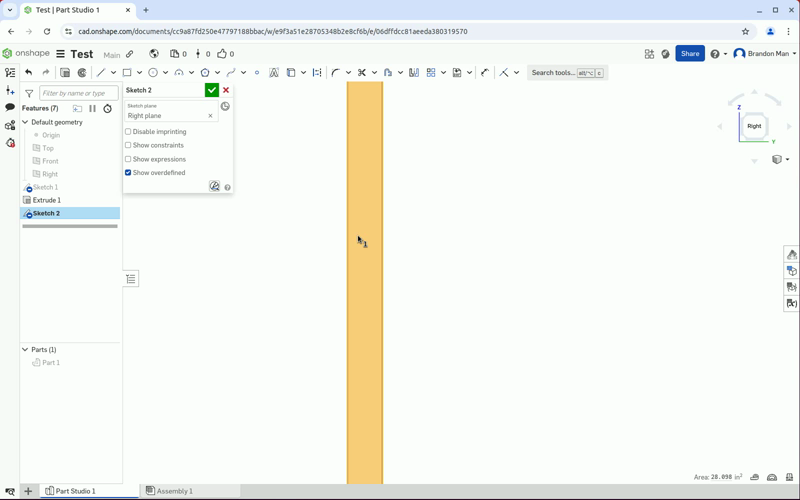
scroll(-6)
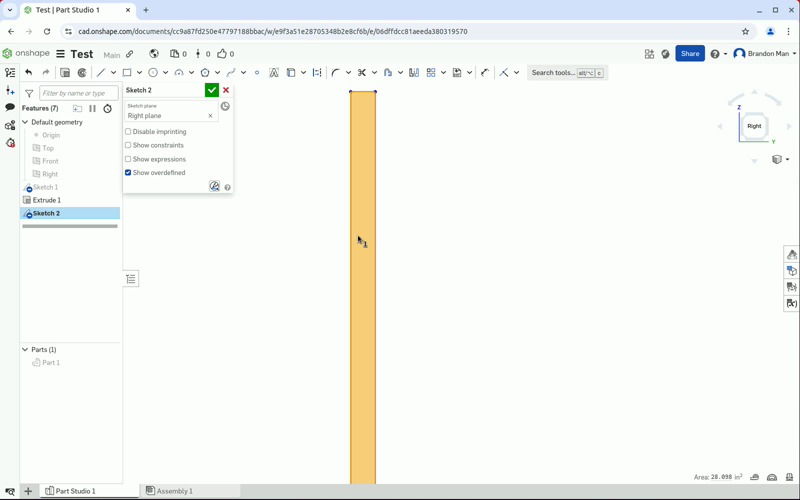
scroll(-6)
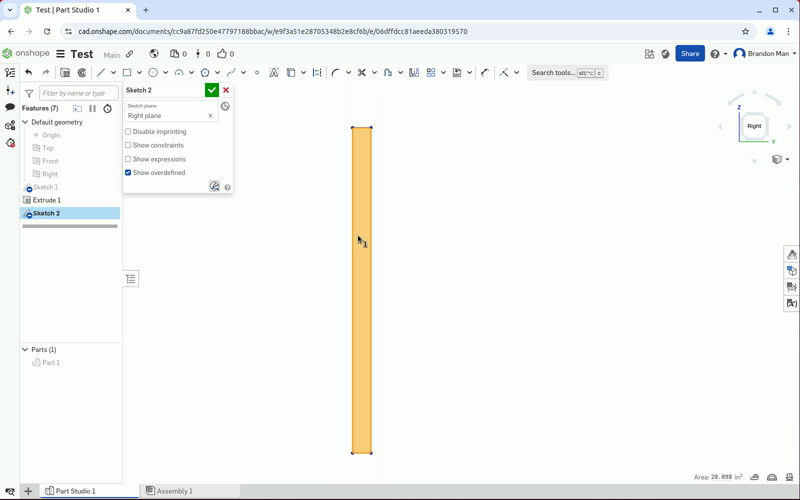
scroll(-6)
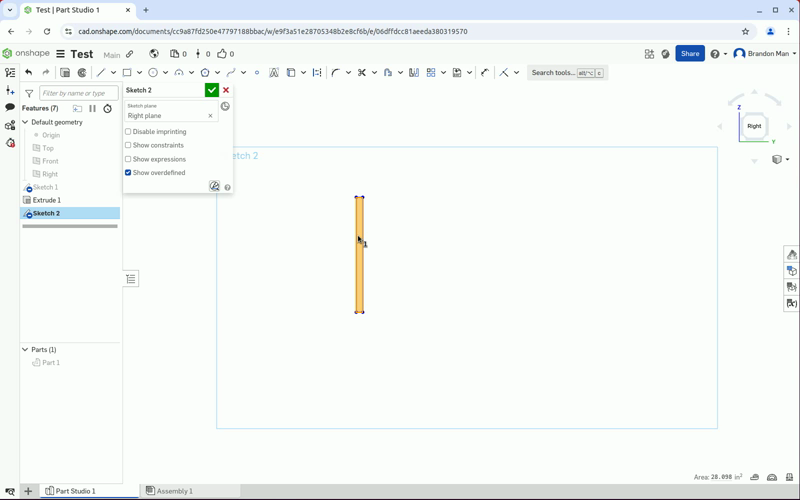
mouse_move(73, 352)
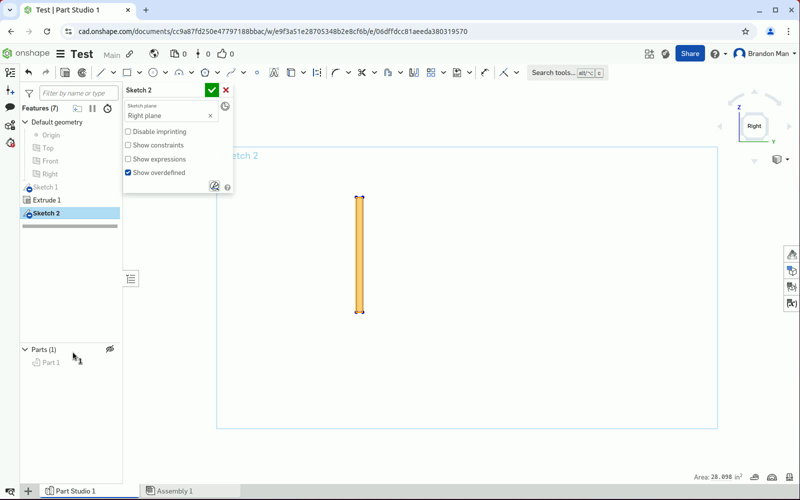
key(shift+y)
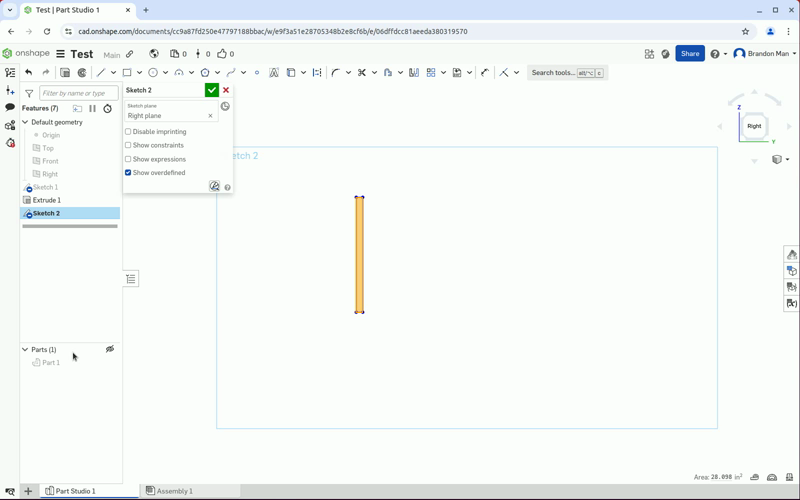
key(shift+e)
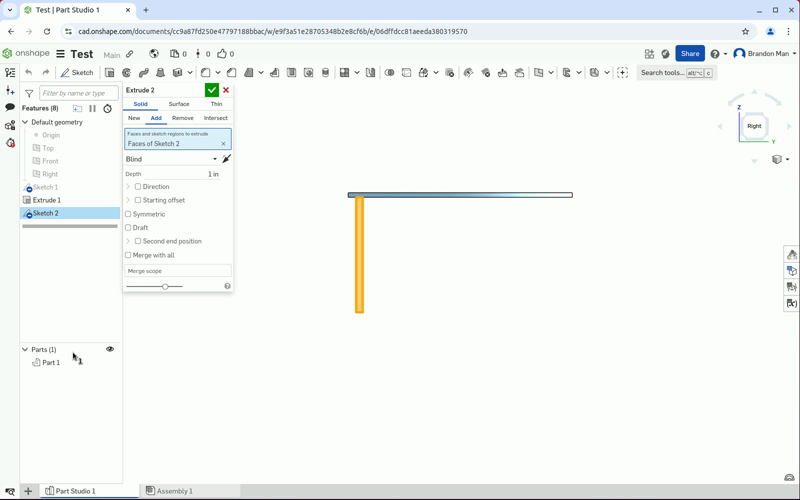
mouse_move(143, 106)
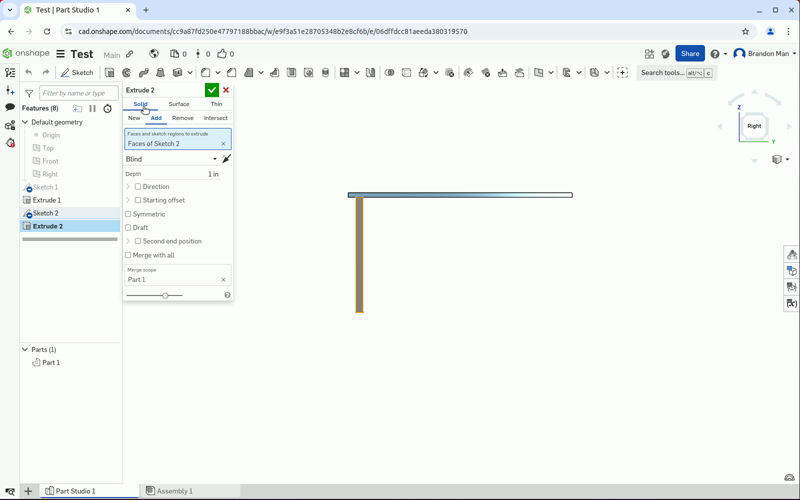
click(143, 106)
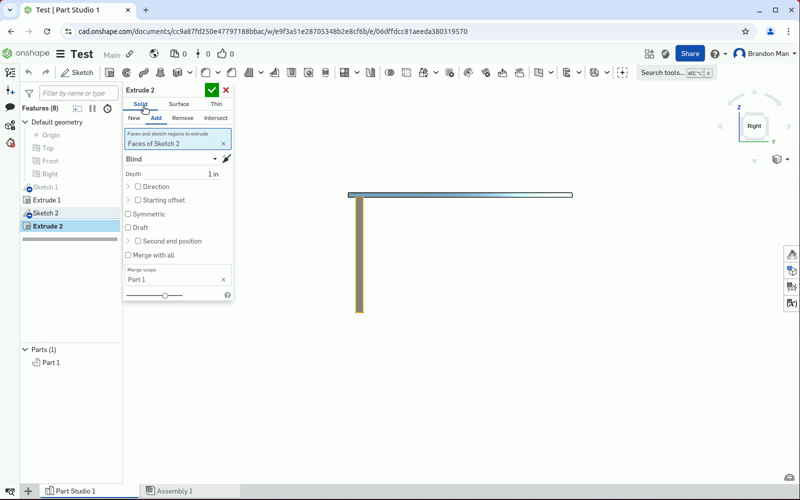
mouse_move(137, 120)
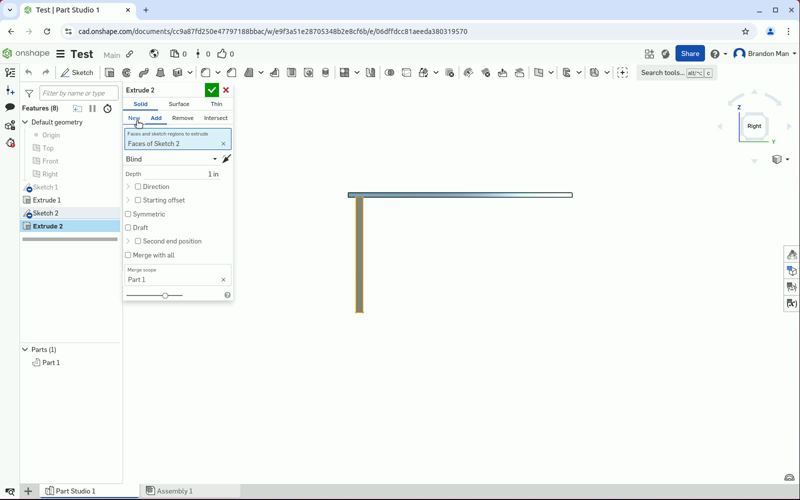
click(137, 120)
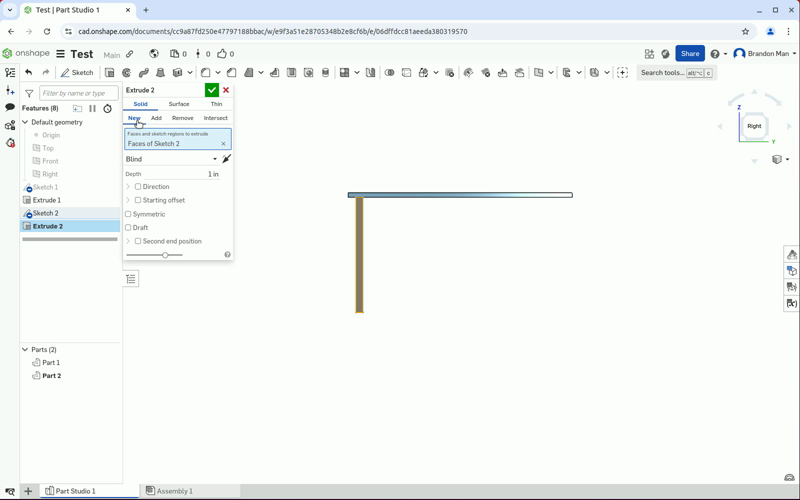
key(tab, 4)
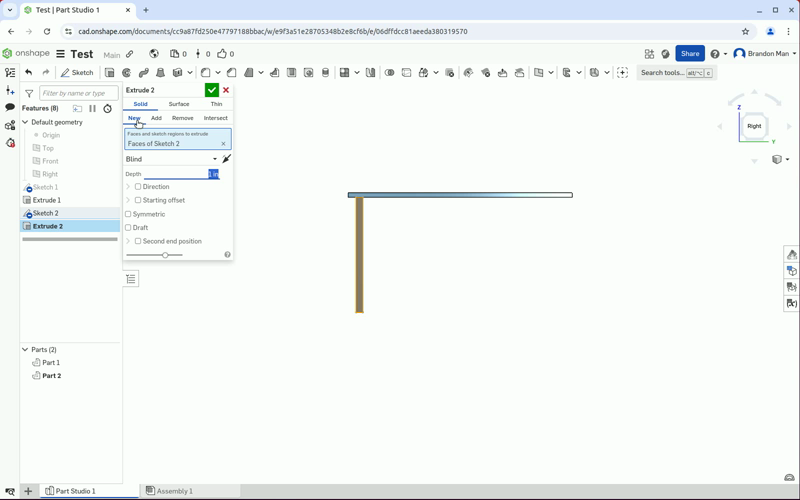
text(2.889)
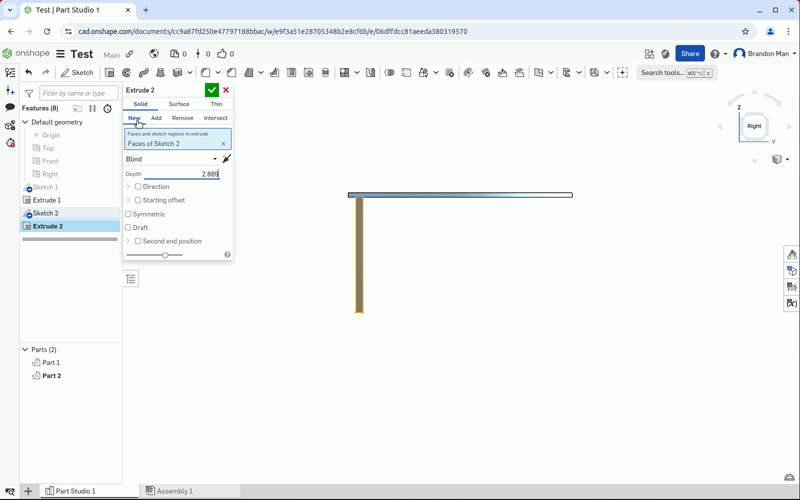
key(enter)
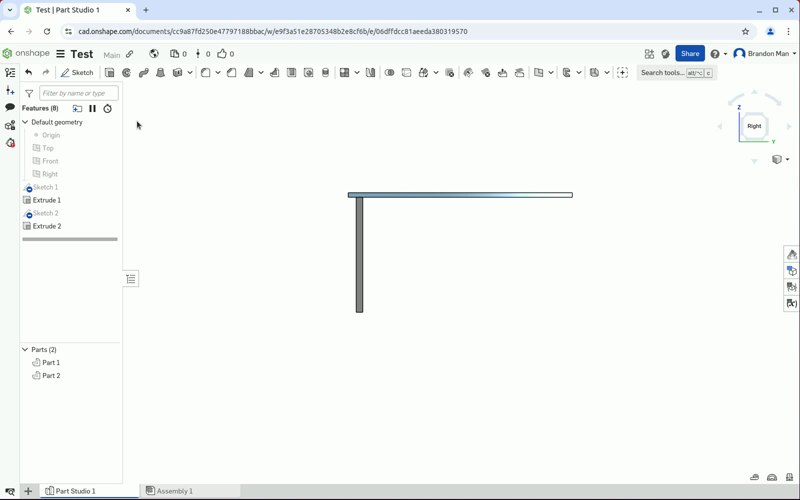
key(shift+h)
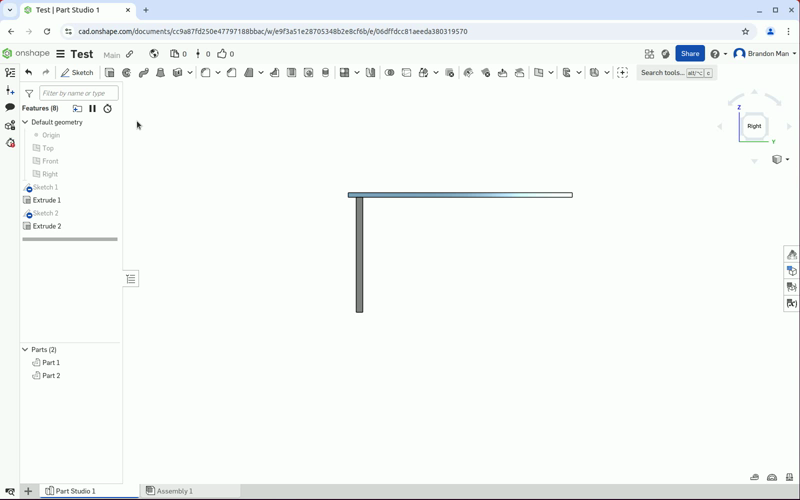
key(shift+h)
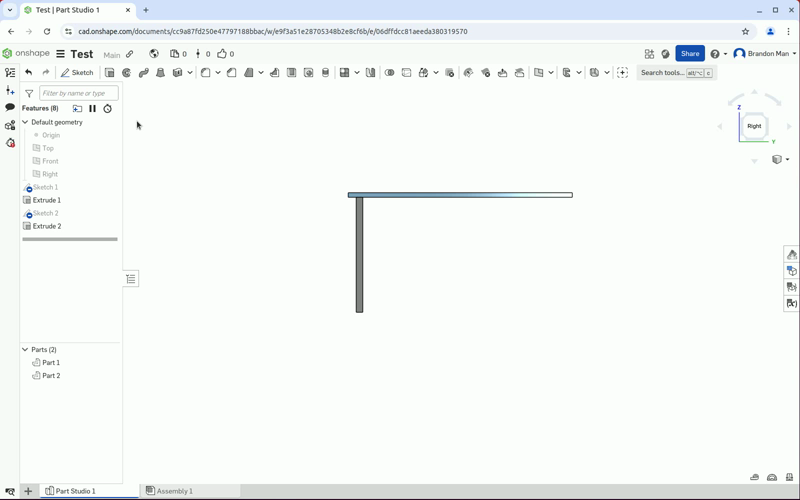
mouse_move(73, 189)
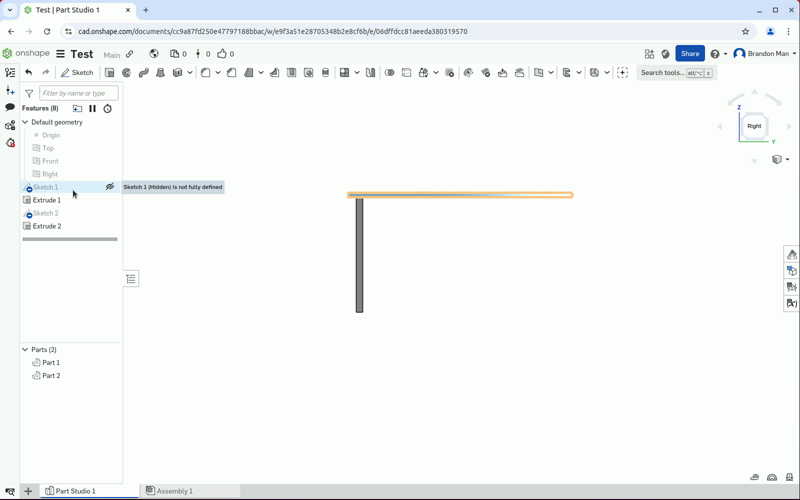
click(73, 189)
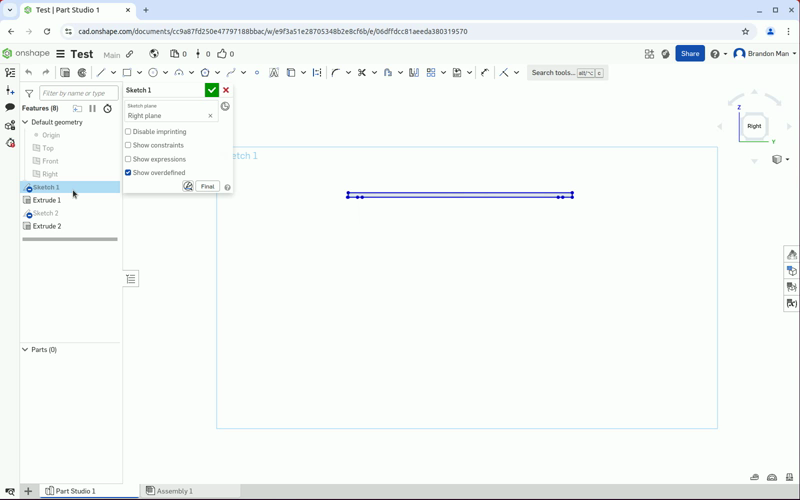
mouse_move(229, 92)
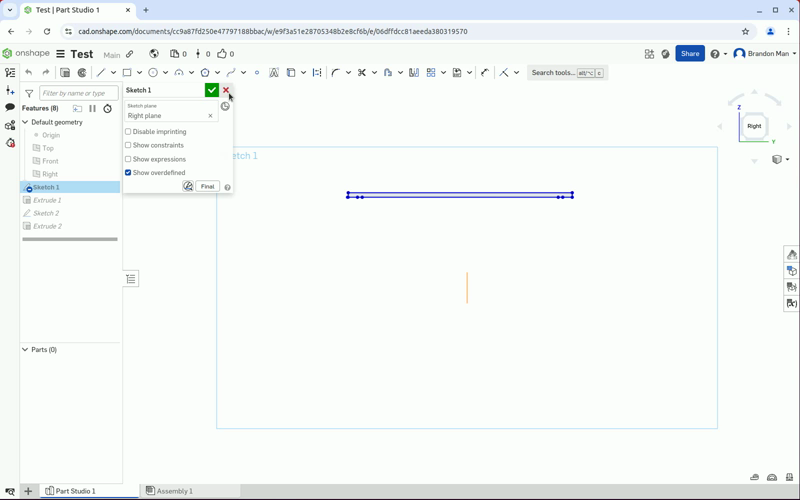
click(229, 92)
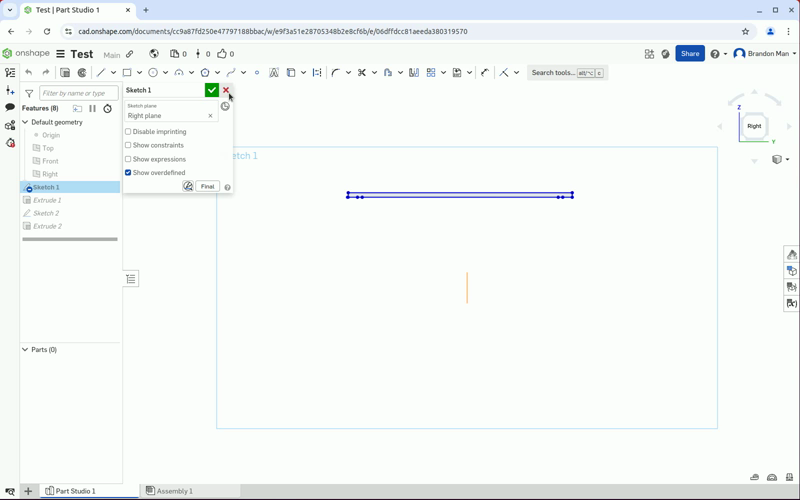
key(shift+s)
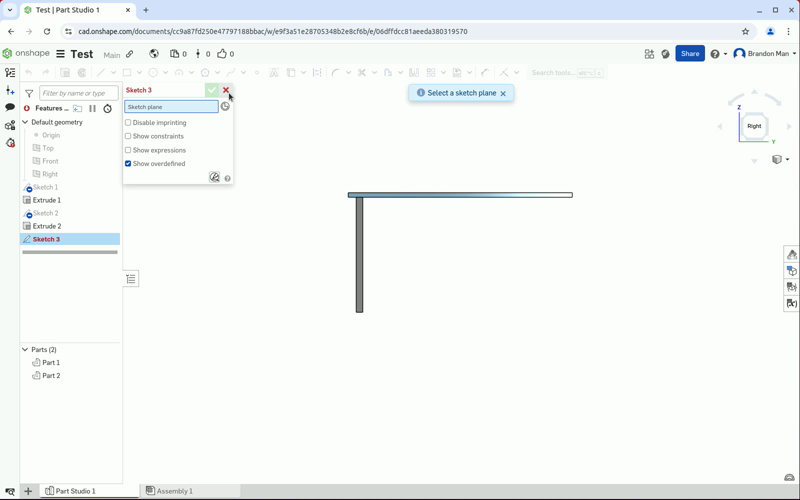
mouse_move(73, 176)
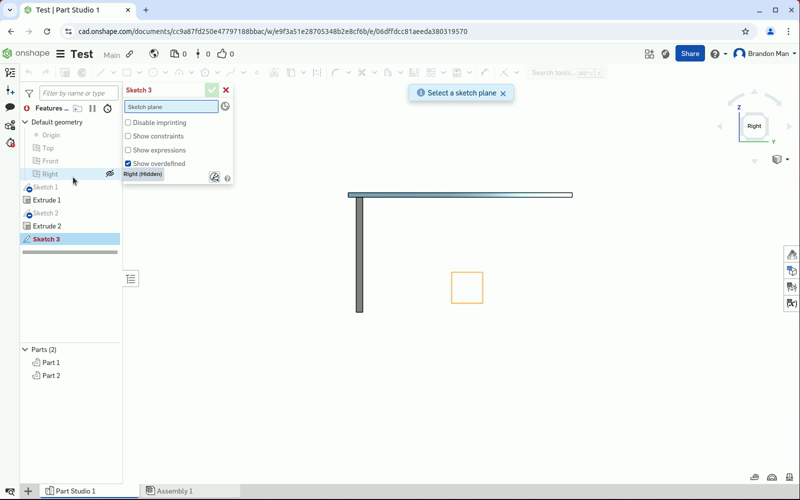
click(73, 176)
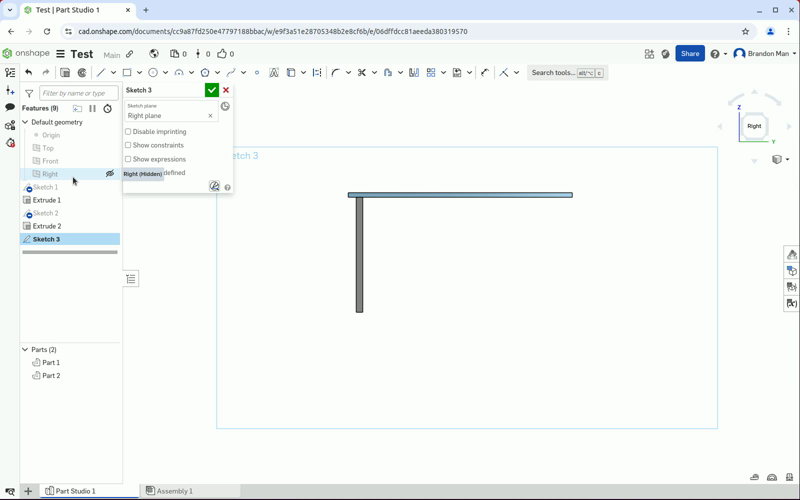
mouse_move(73, 352)
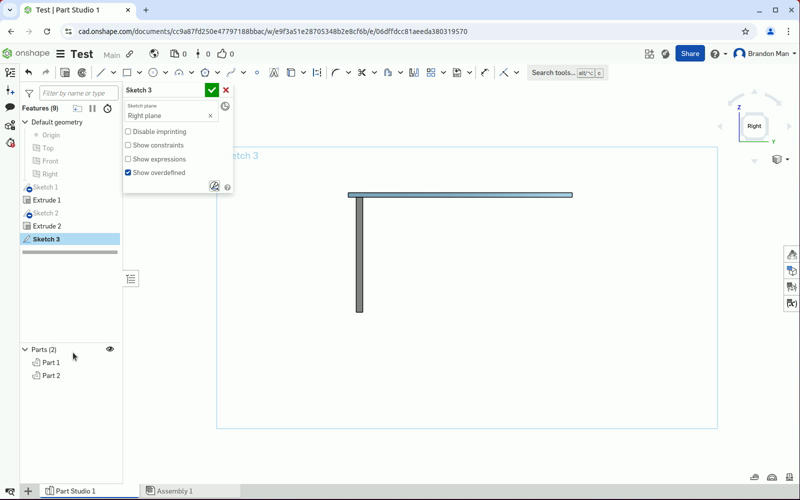
key(y)
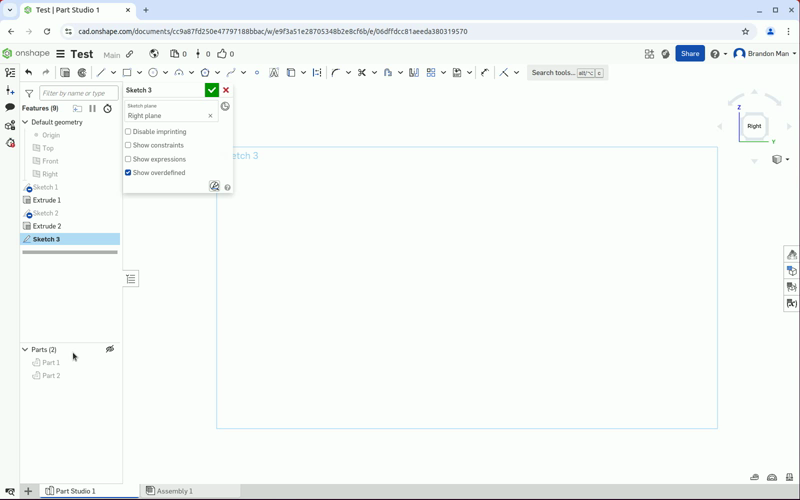
key(l)
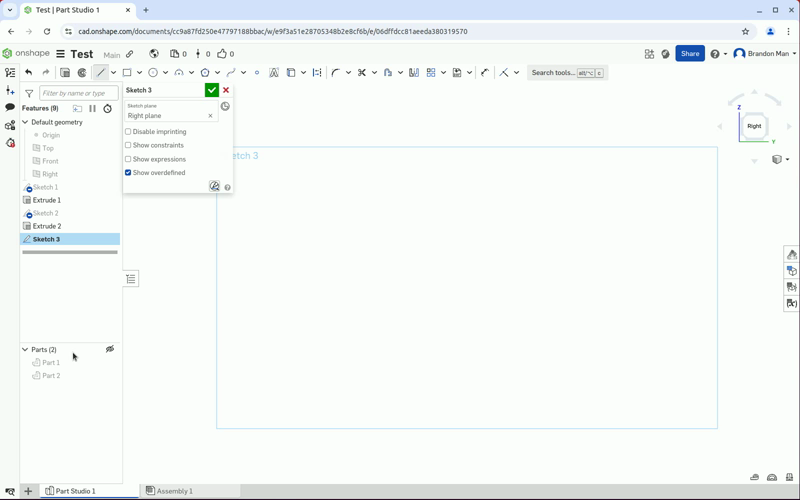
key_down(shift)
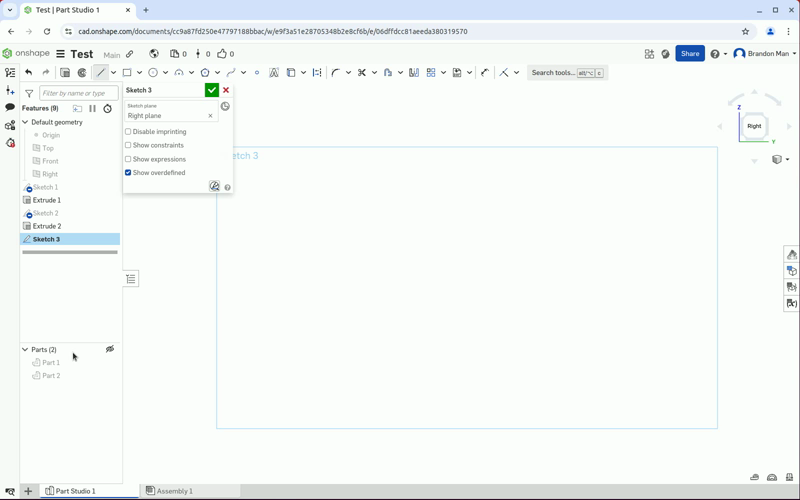
mouse_move(356, 316)
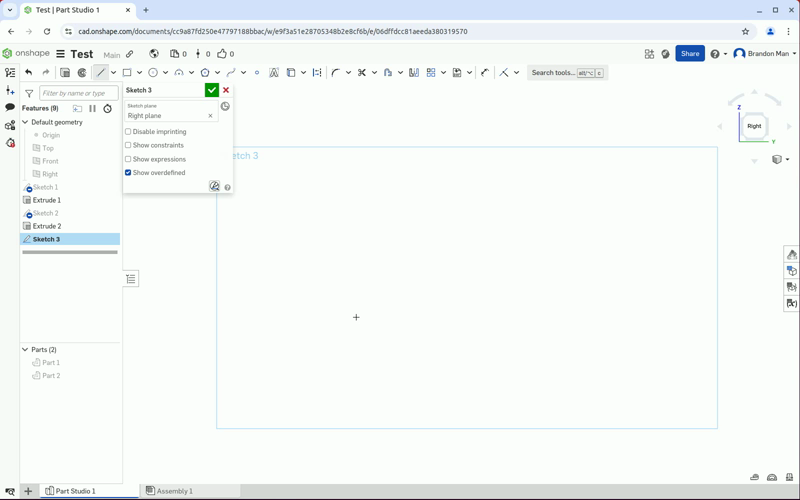
click(356, 316)
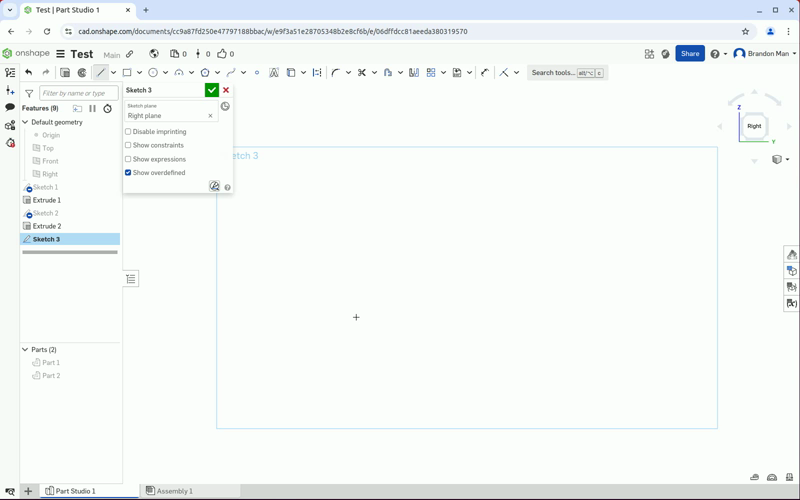
key_up(shift)
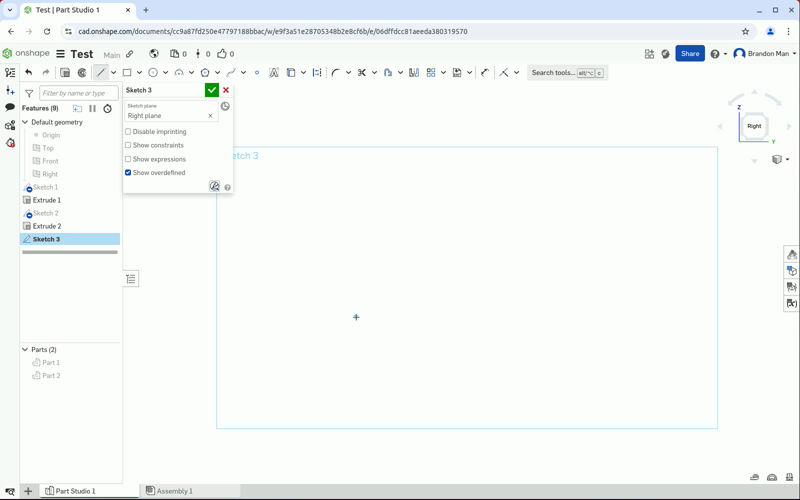
key_down(shift)
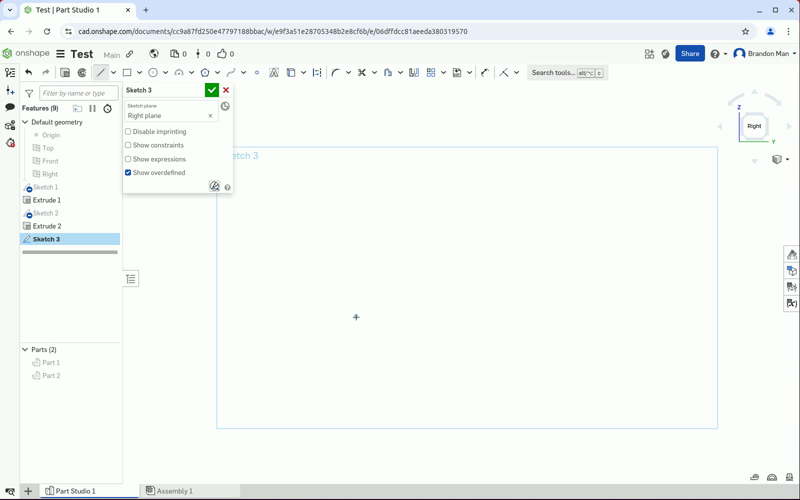
mouse_move(563, 317)
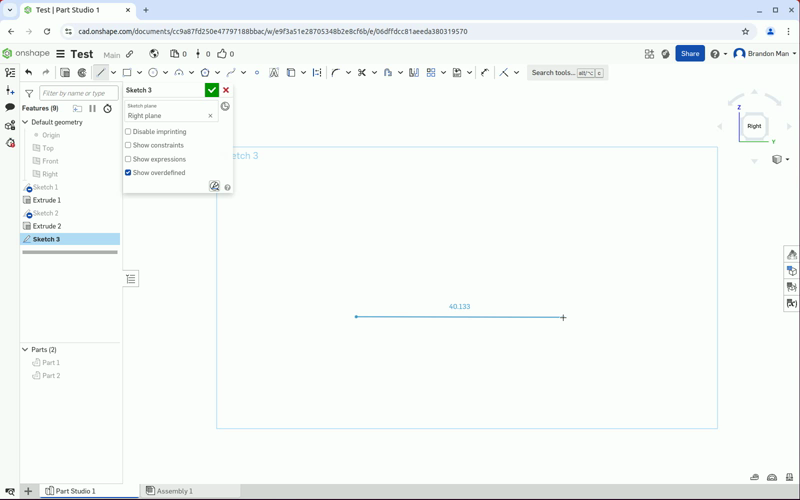
click(563, 317)
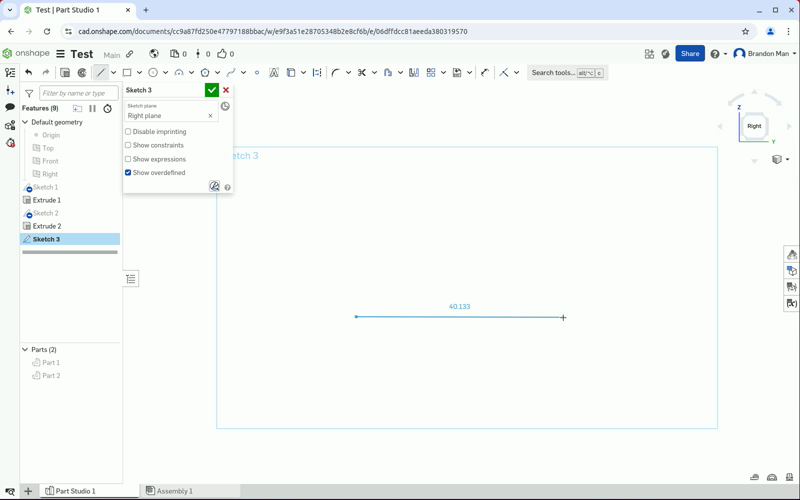
key_up(shift)
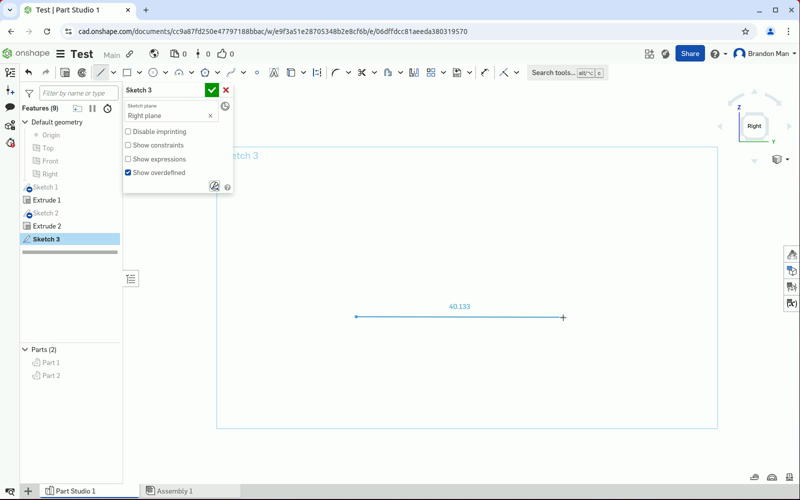
key_down(shift)
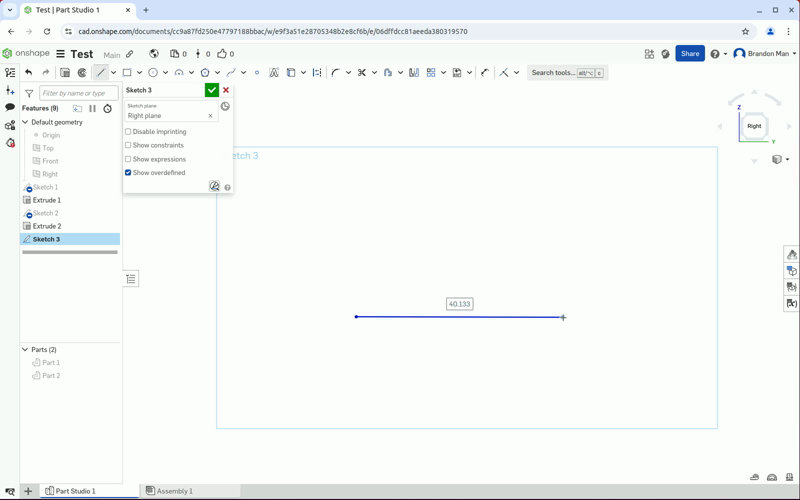
mouse_move(589, 317)
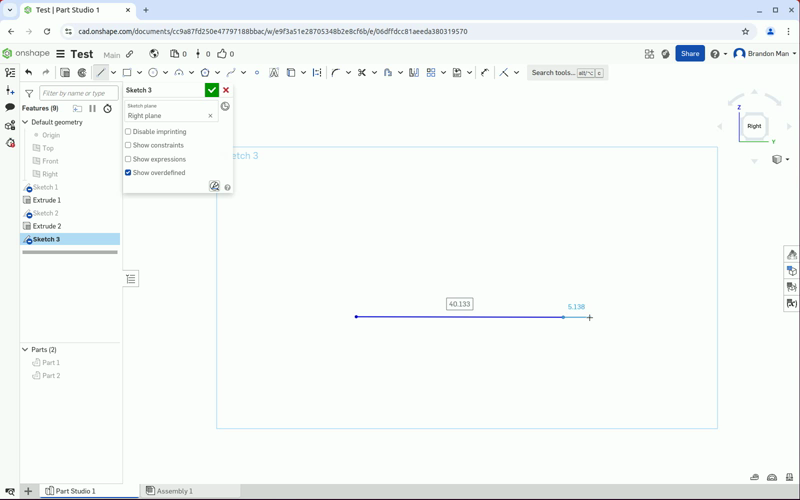
mouse_move(563, 310)
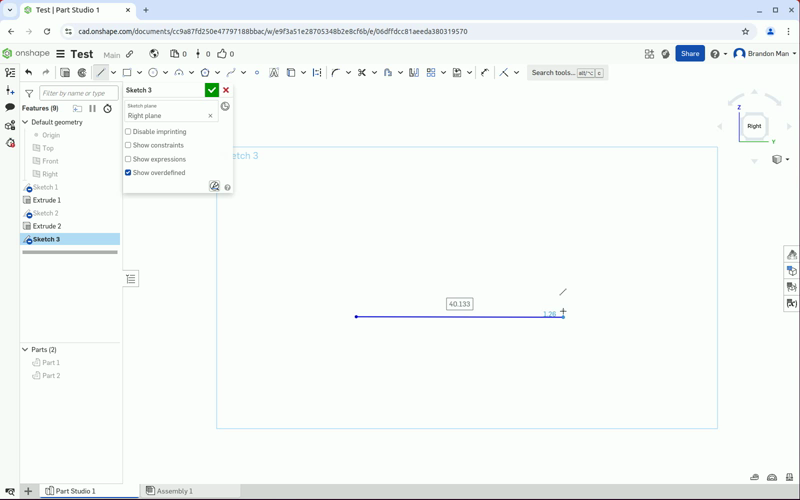
scroll(6)
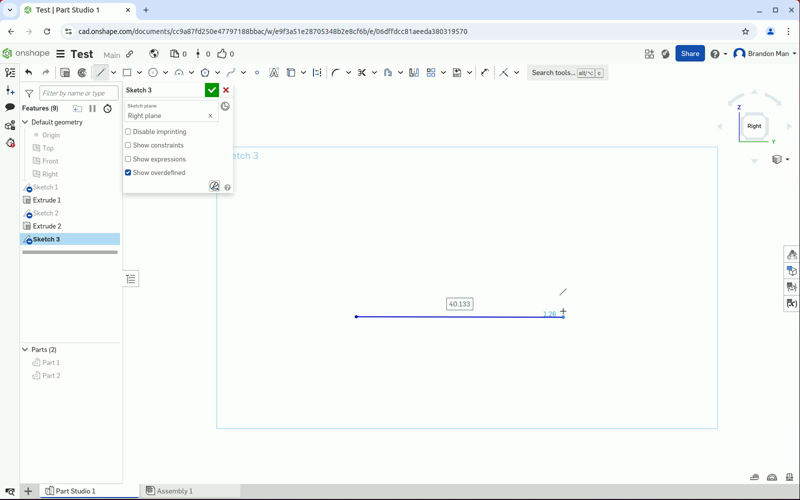
scroll(6)
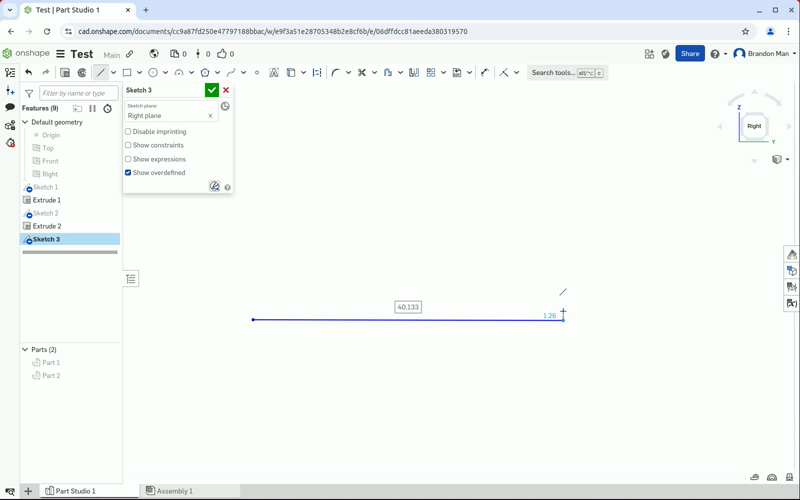
scroll(6)
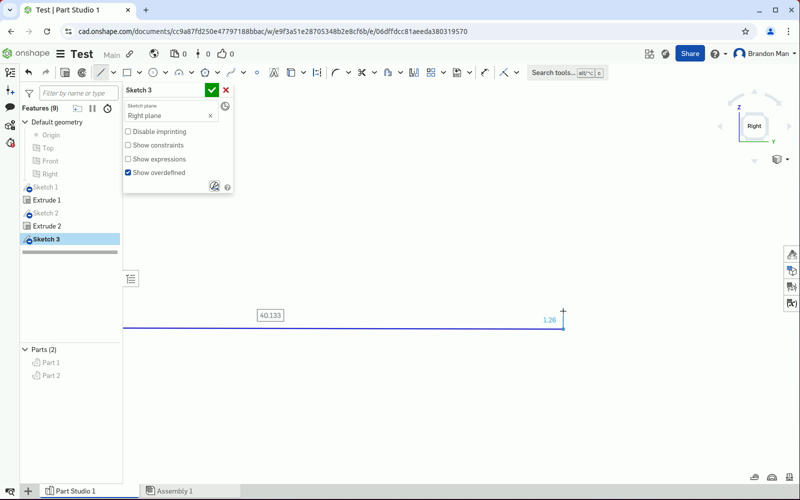
scroll(6)
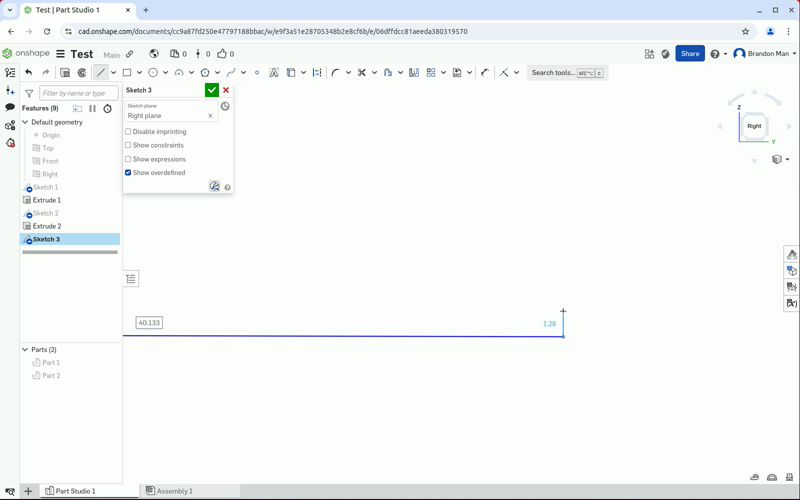
scroll(6)
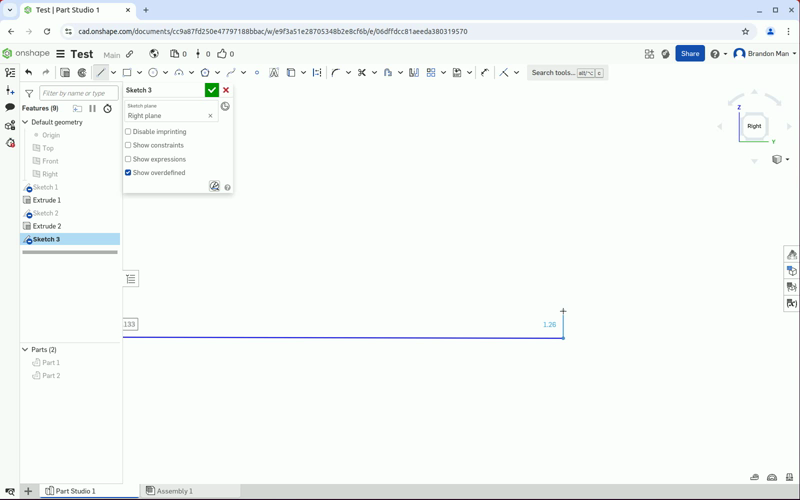
scroll(6)
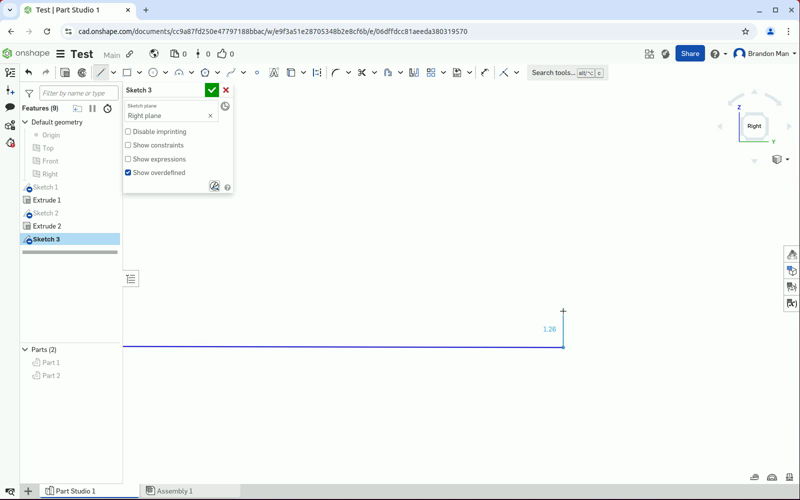
scroll(6)
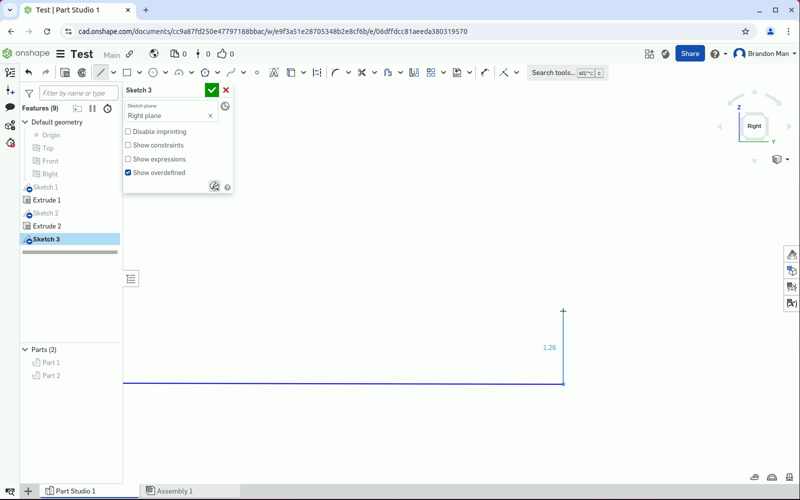
click(563, 310)
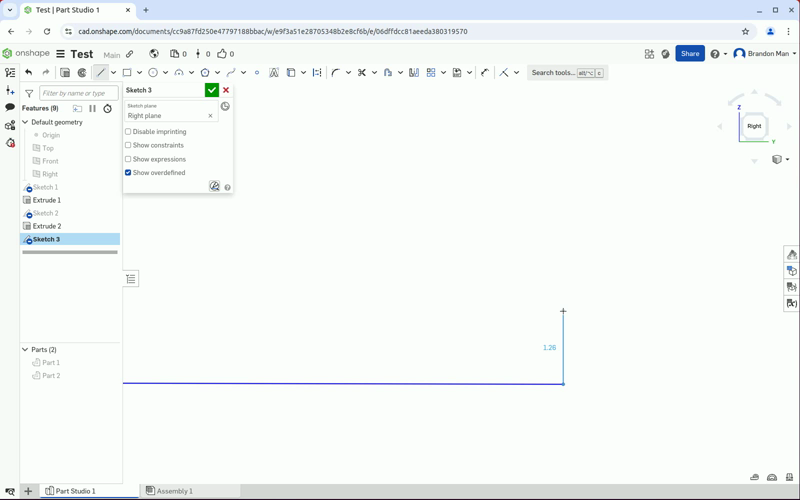
scroll(-6)
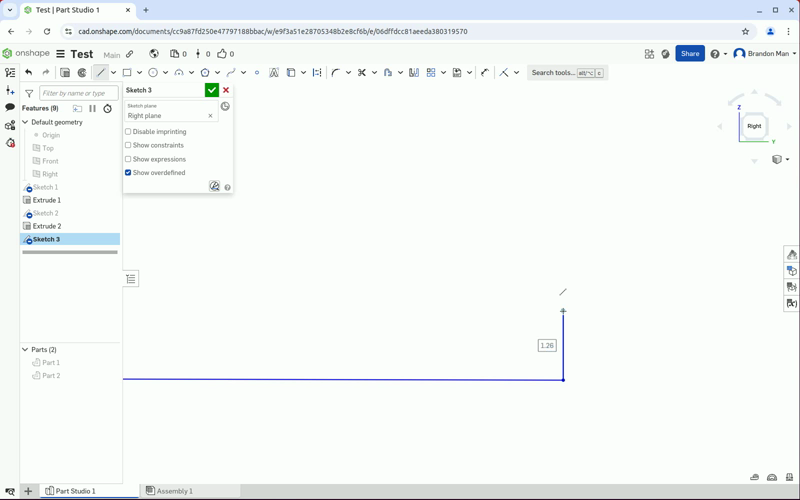
scroll(-6)
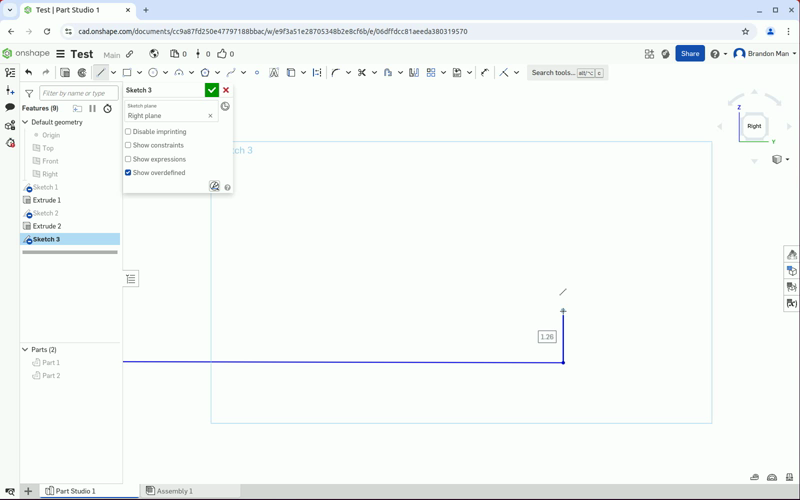
scroll(-6)
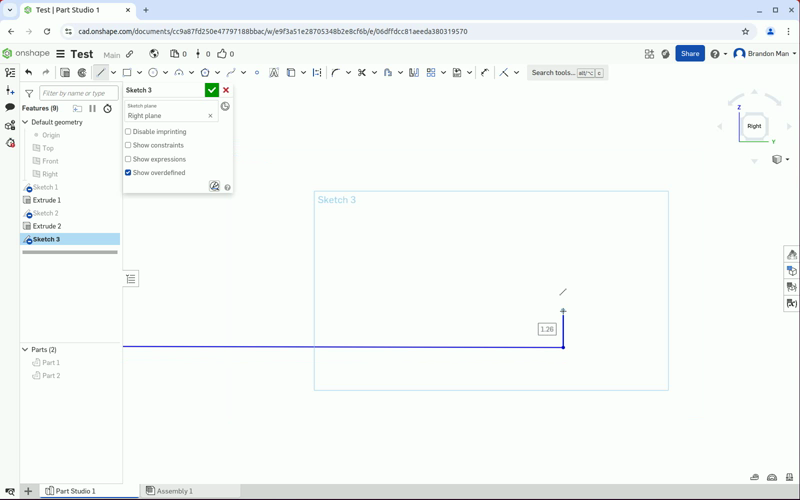
scroll(-6)
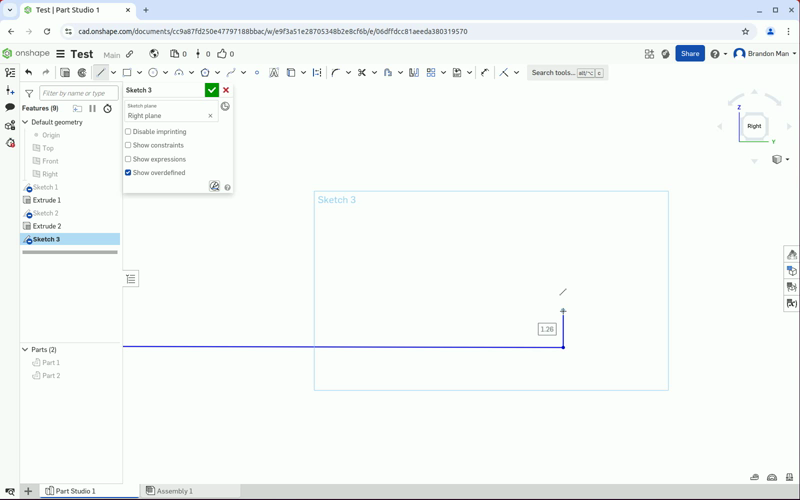
scroll(-6)
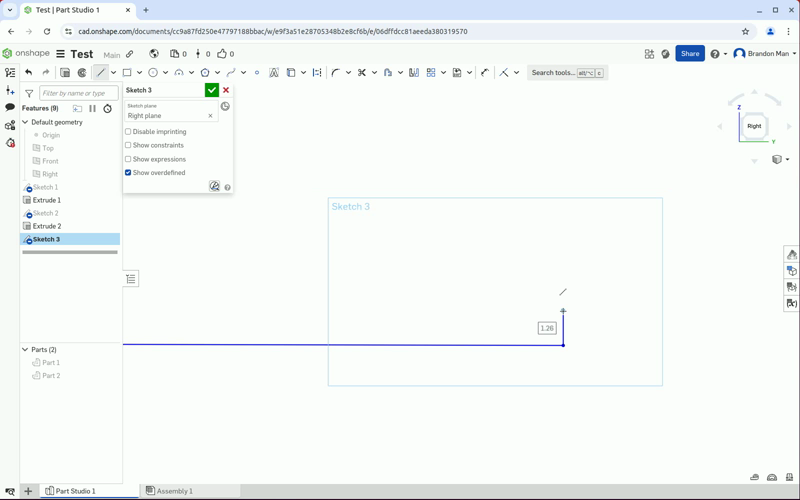
scroll(-6)
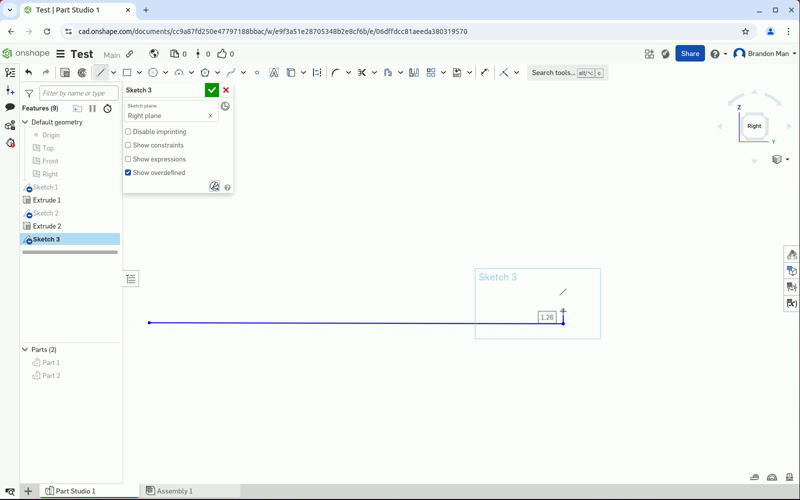
scroll(-6)
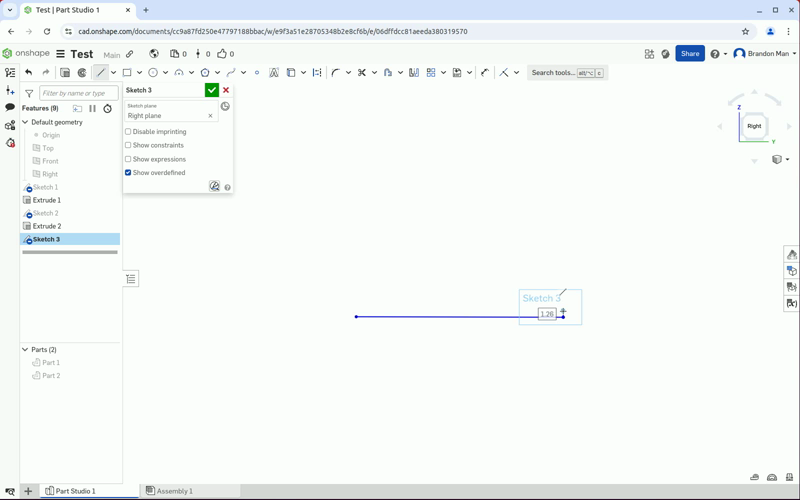
key_up(shift)
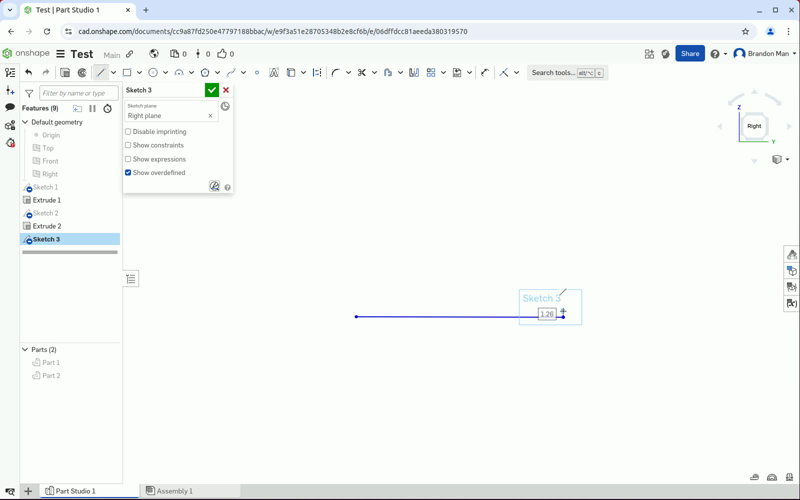
key_down(shift)
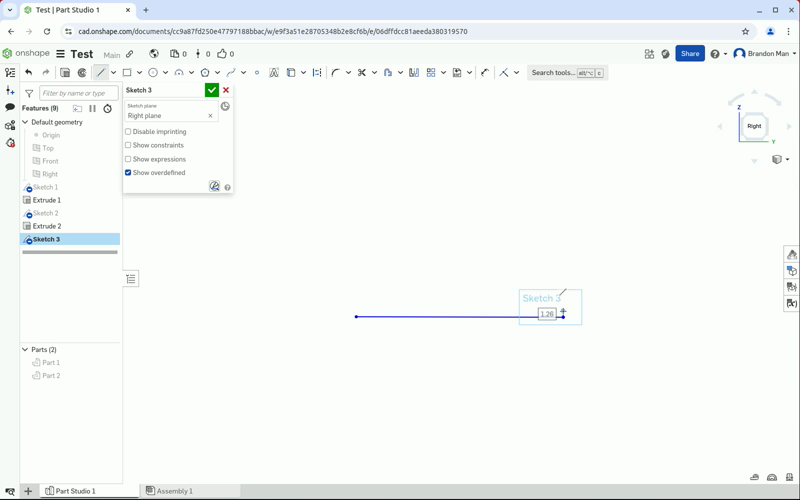
mouse_move(589, 310)
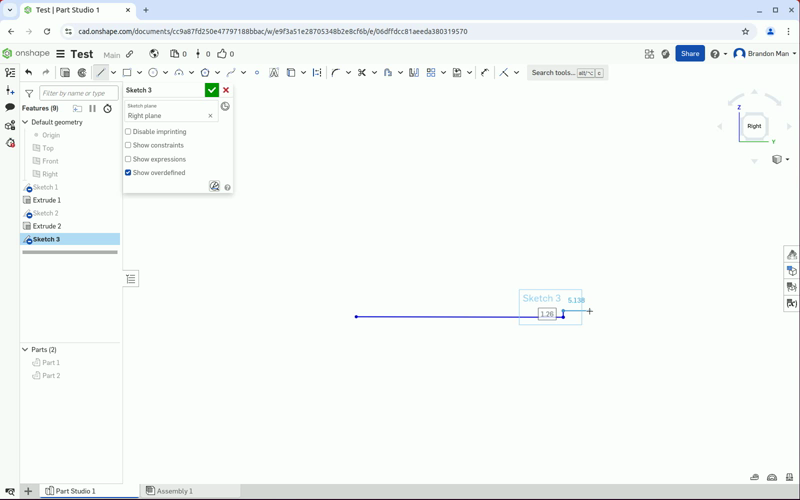
mouse_move(556, 310)
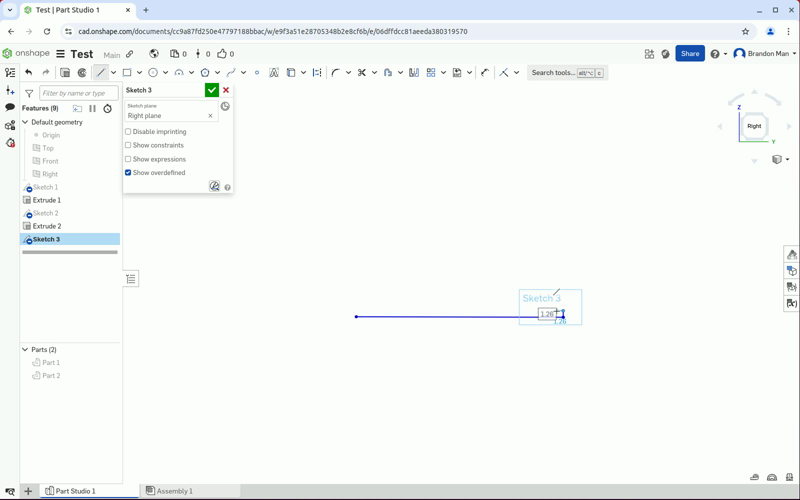
scroll(6)
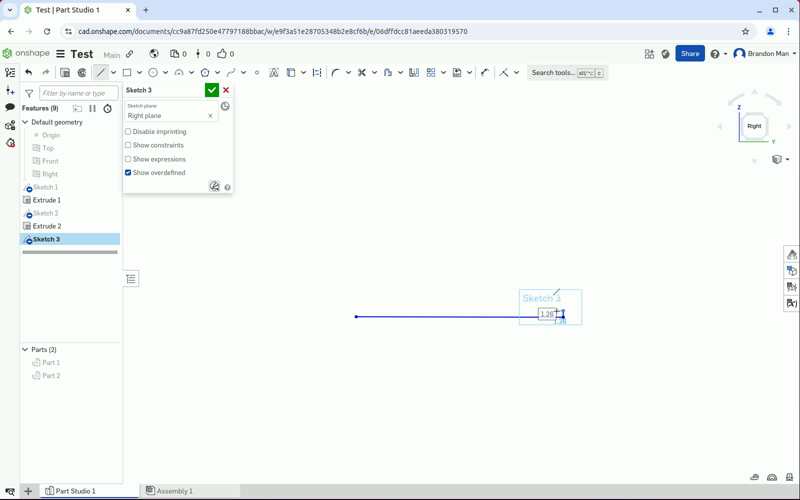
scroll(6)
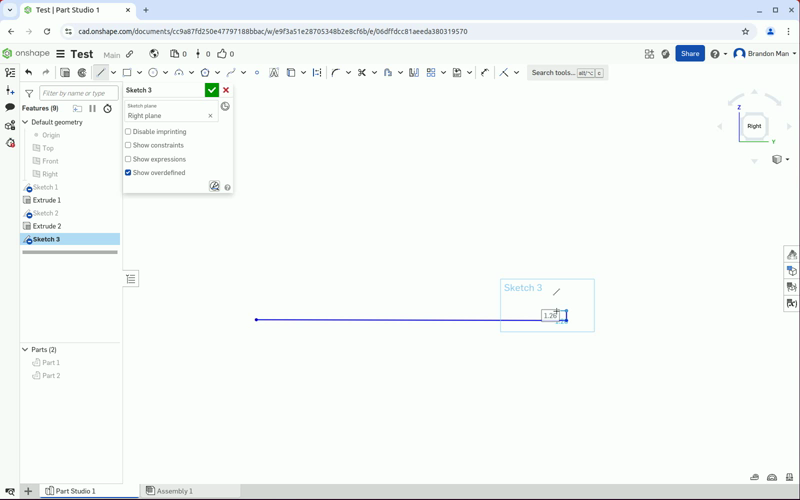
scroll(6)
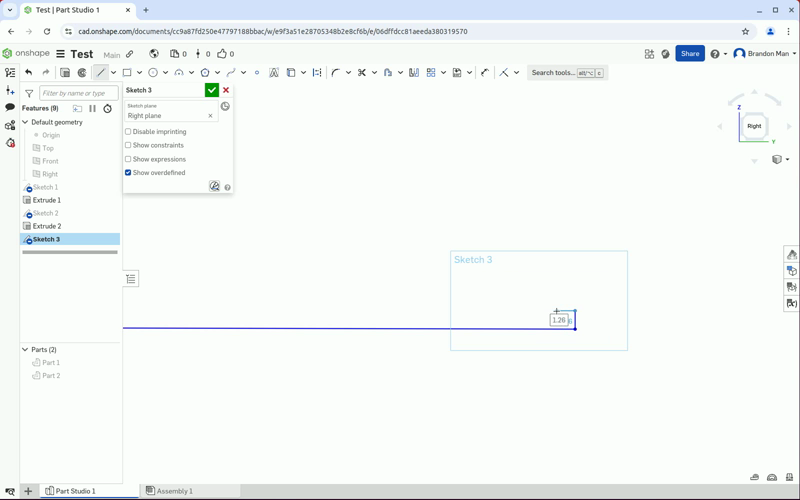
scroll(6)
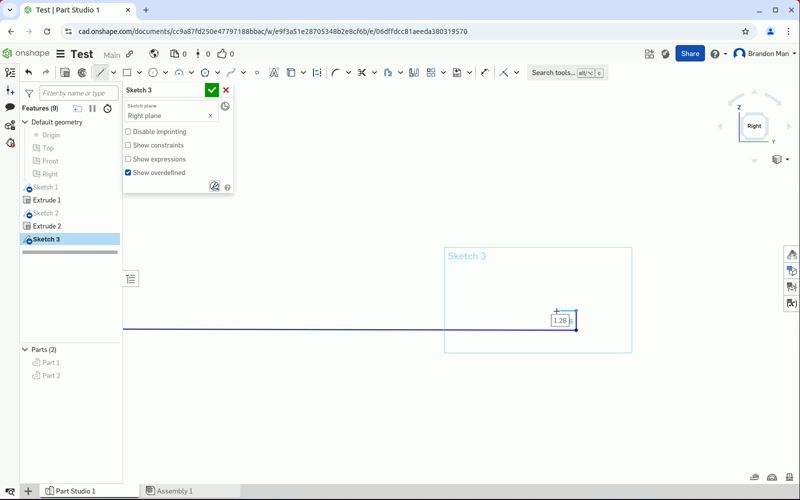
scroll(6)
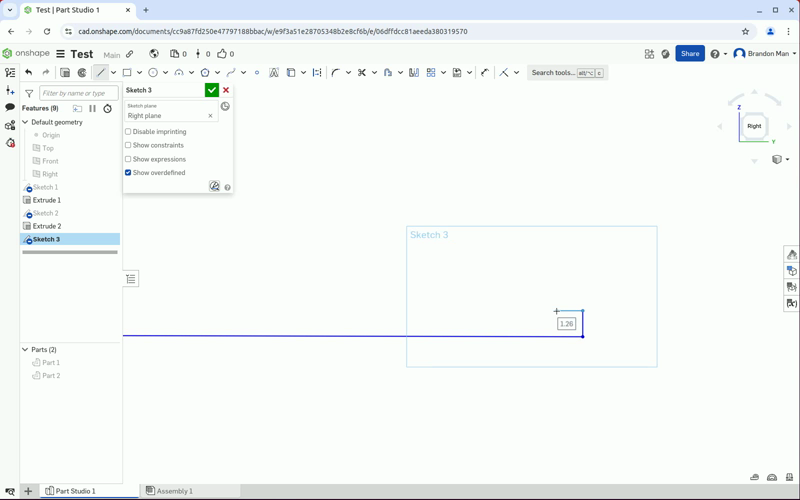
scroll(6)
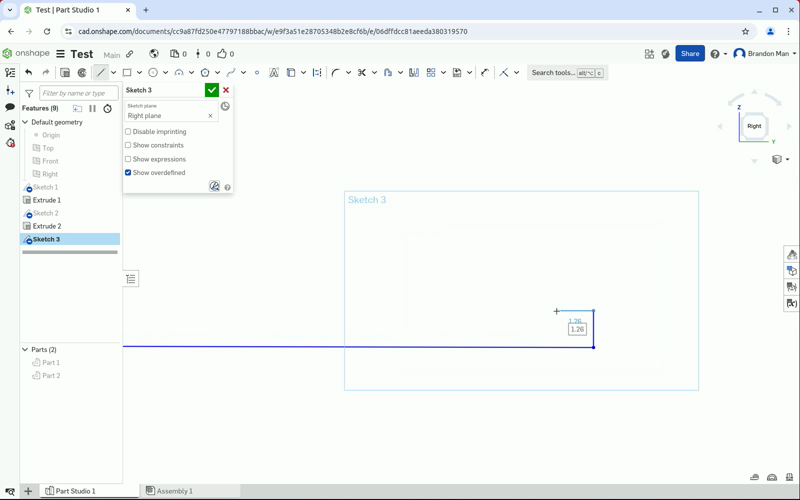
scroll(6)
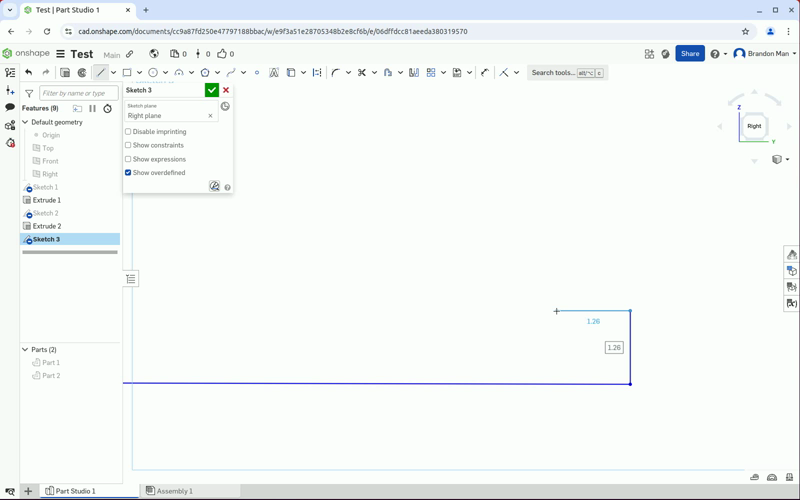
click(556, 310)
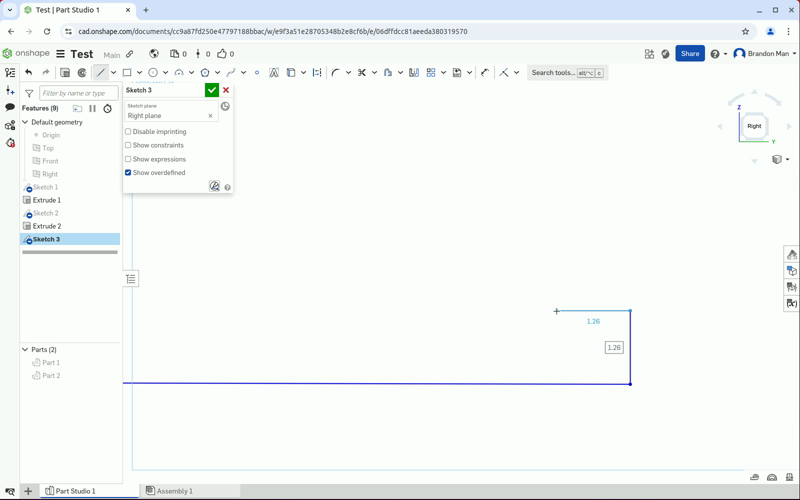
scroll(-6)
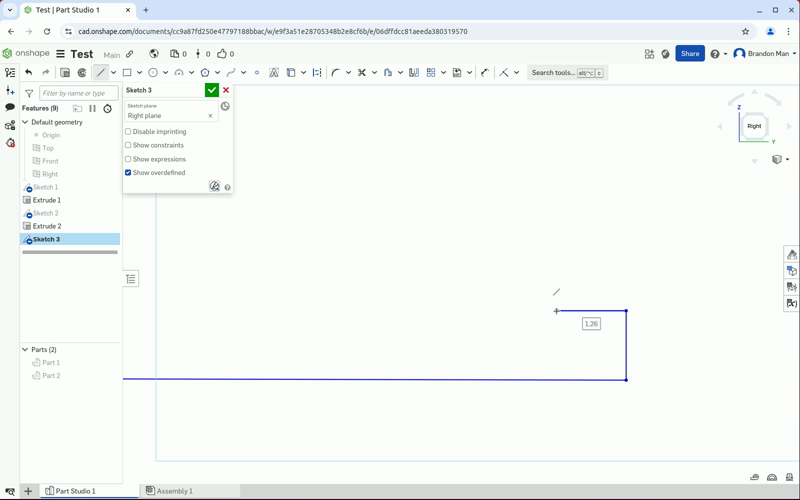
scroll(-6)
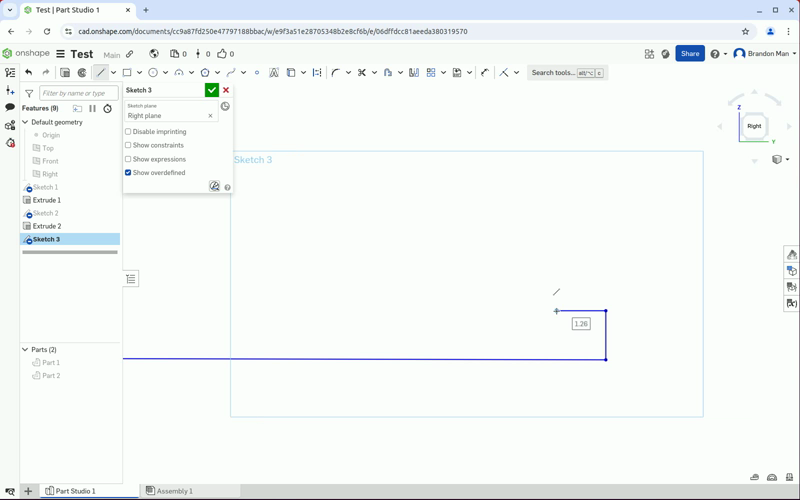
scroll(-6)
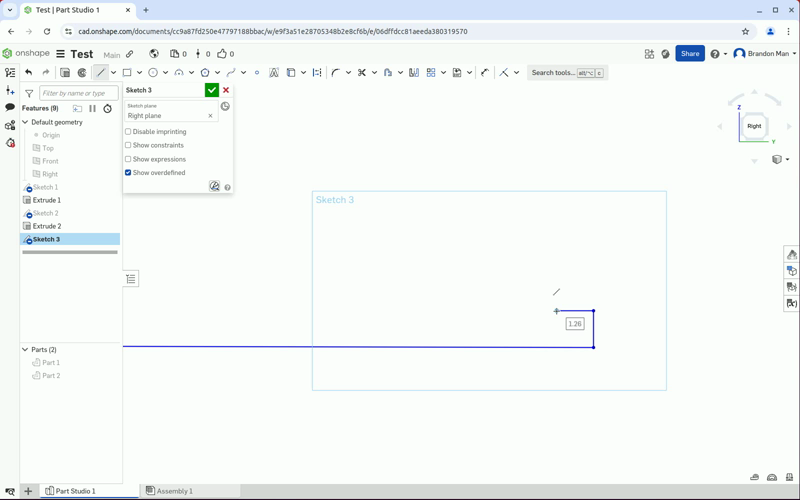
scroll(-6)
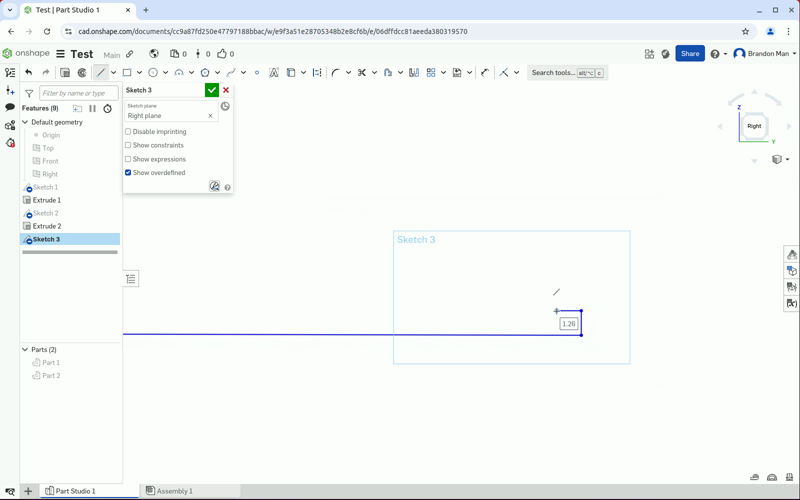
scroll(-6)
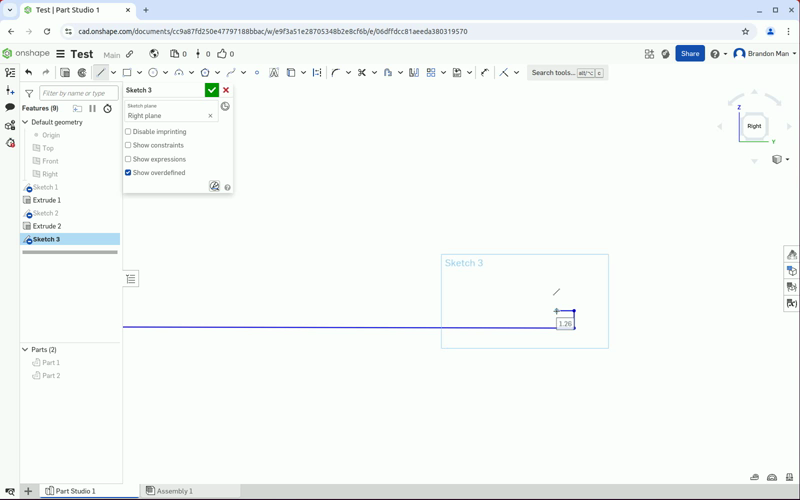
scroll(-6)
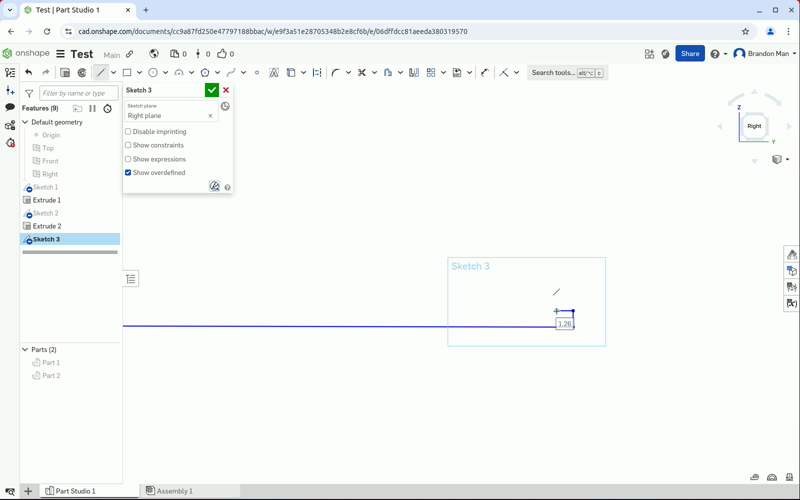
scroll(-6)
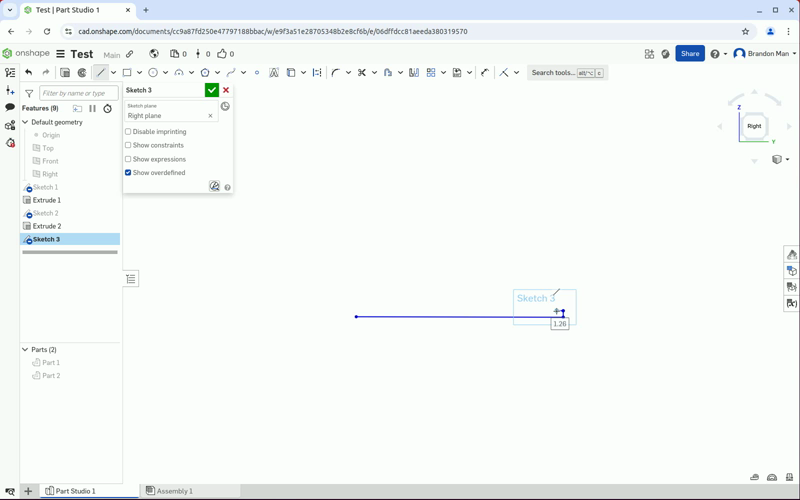
key_up(shift)
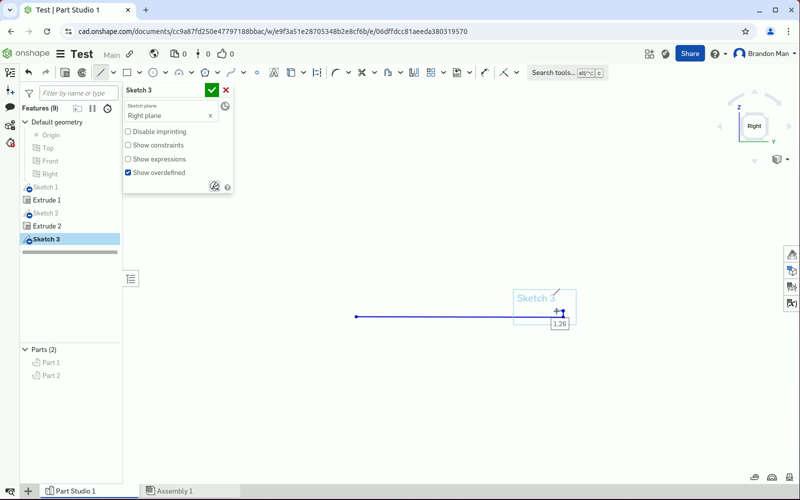
key_down(shift)
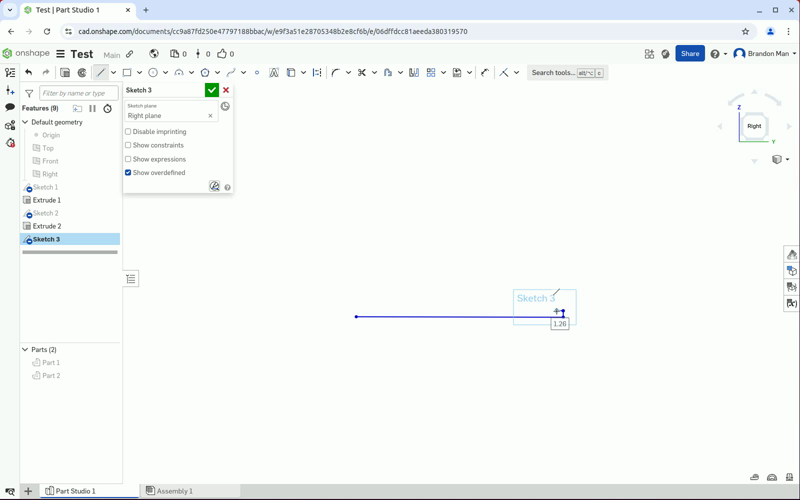
mouse_move(362, 310)
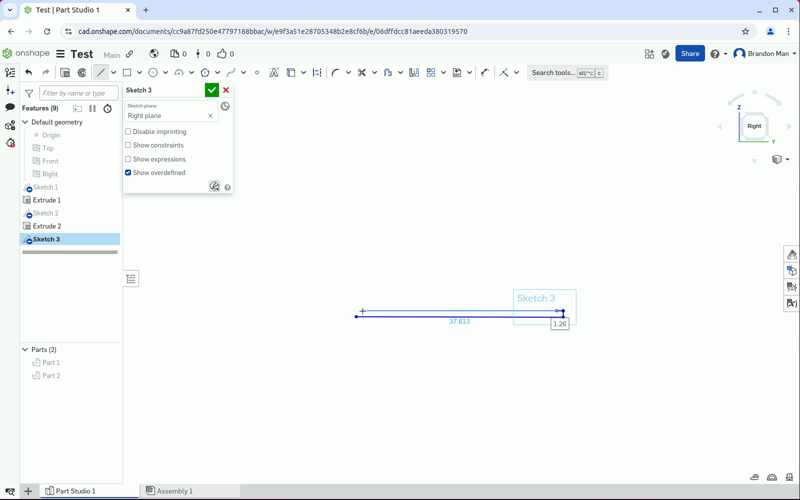
click(362, 310)
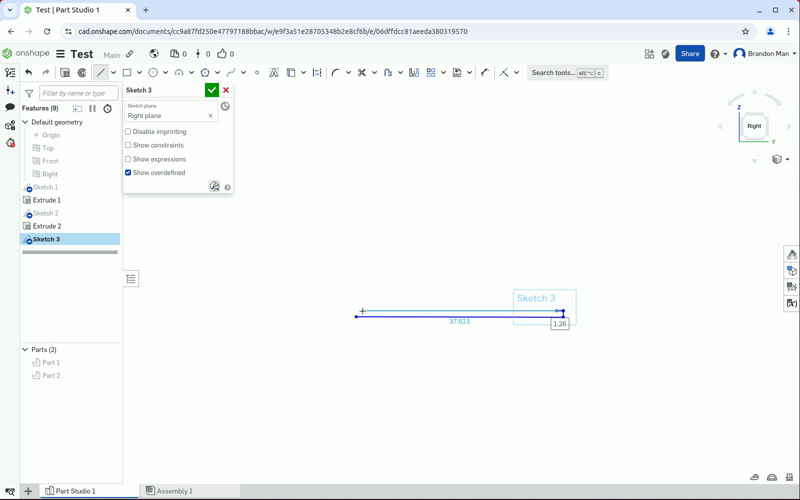
key_up(shift)
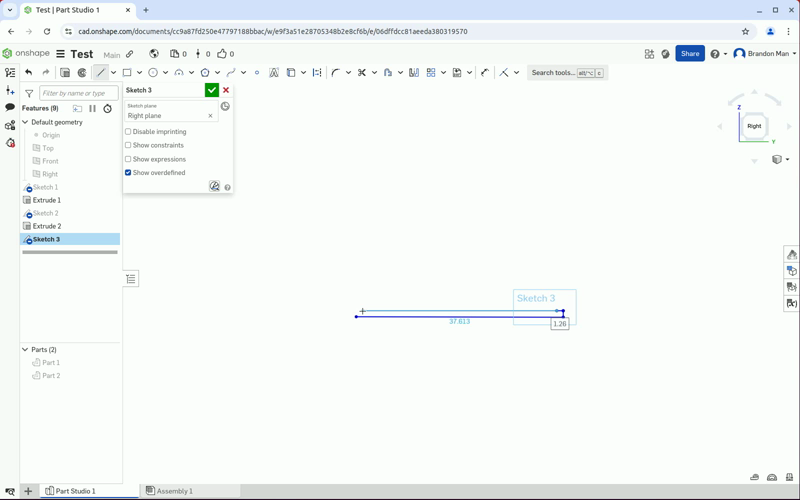
key_down(shift)
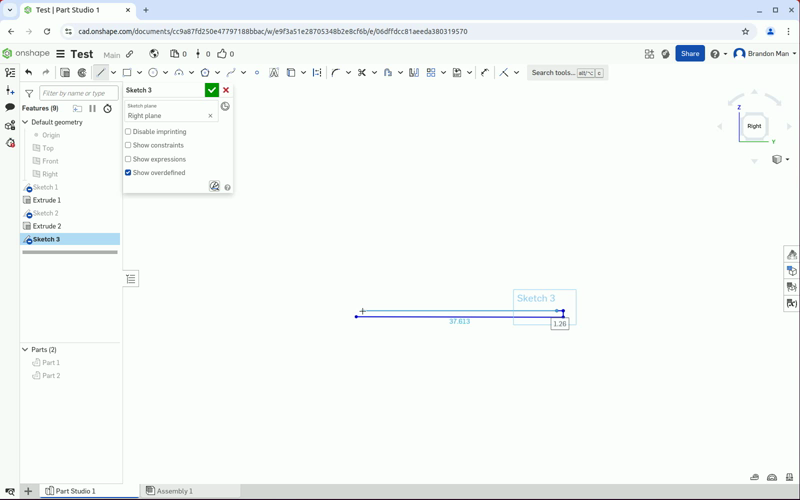
mouse_move(392, 310)
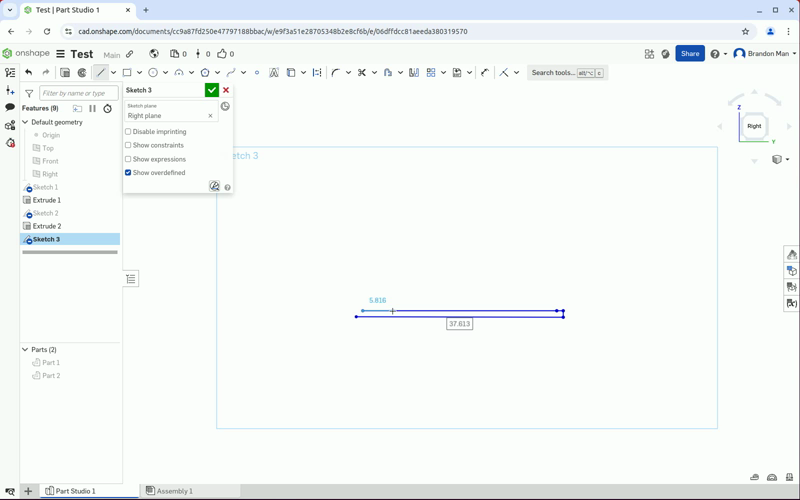
mouse_move(356, 310)
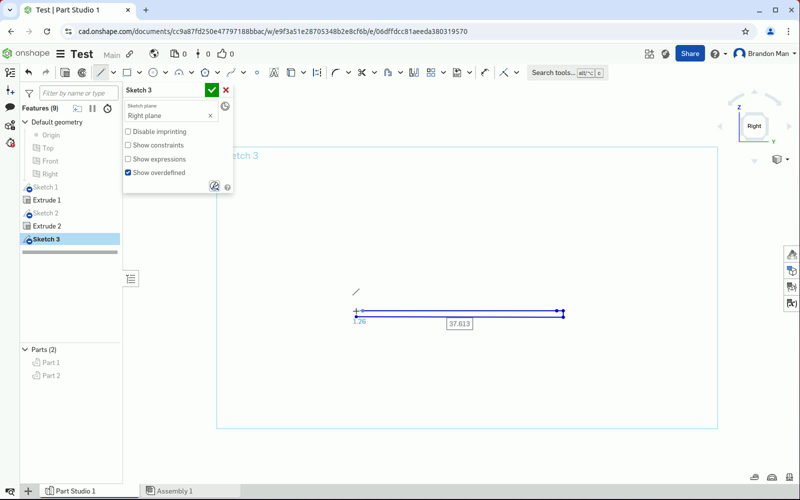
scroll(6)
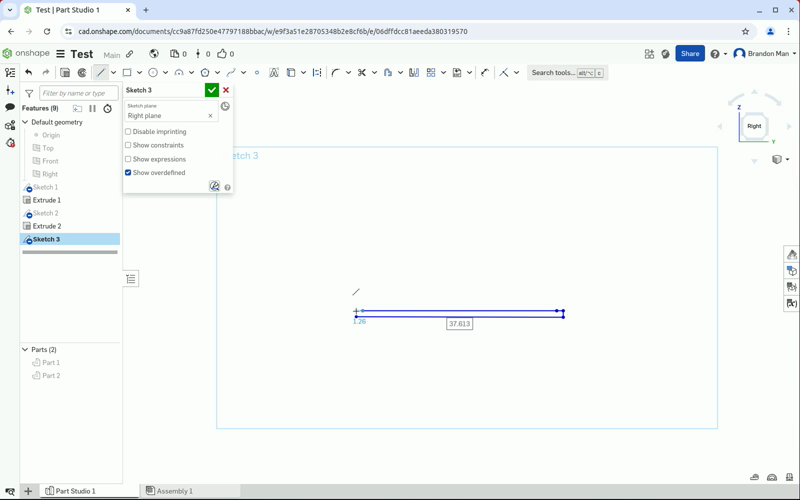
scroll(6)
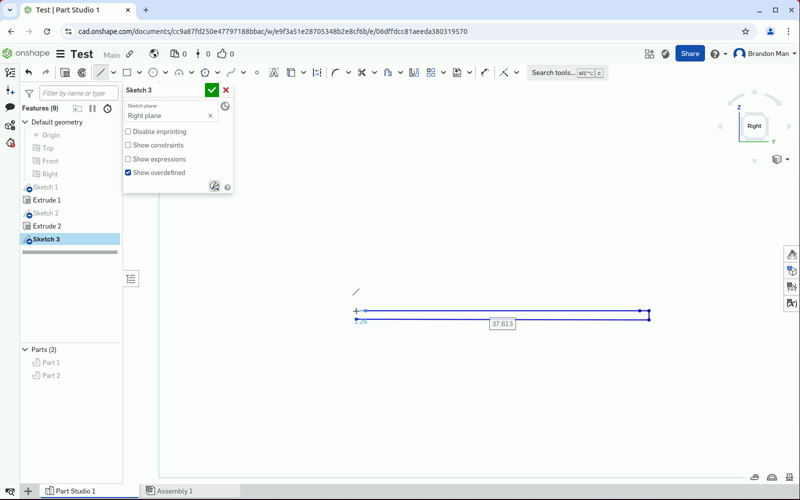
scroll(6)
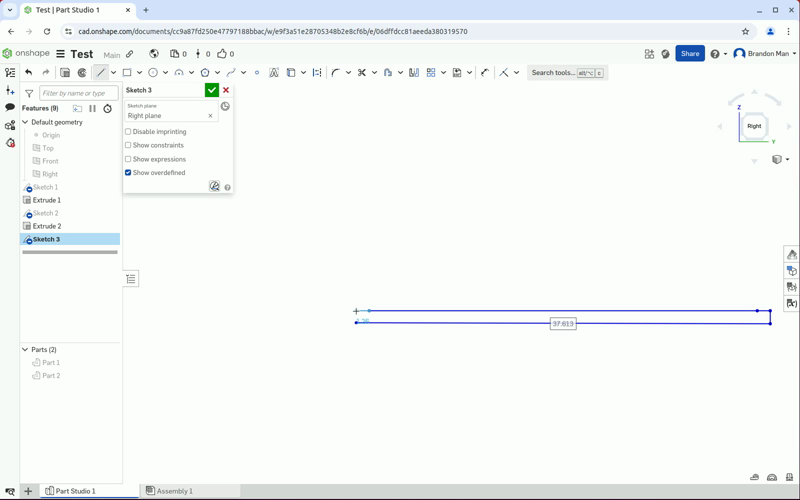
scroll(6)
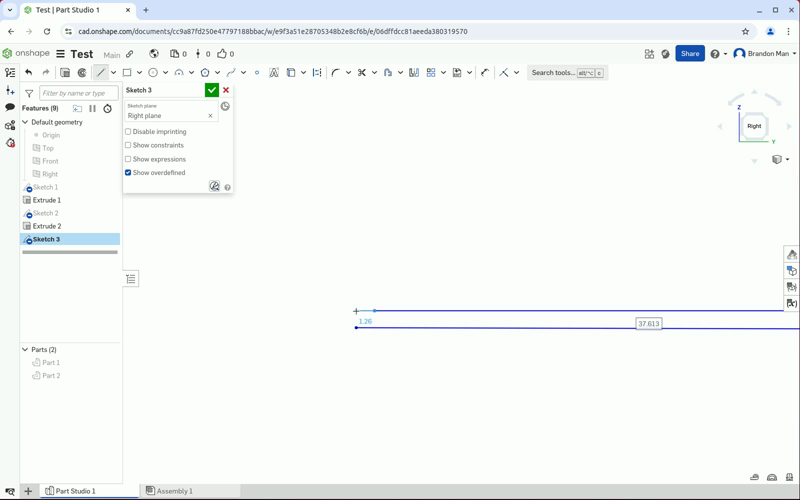
scroll(6)
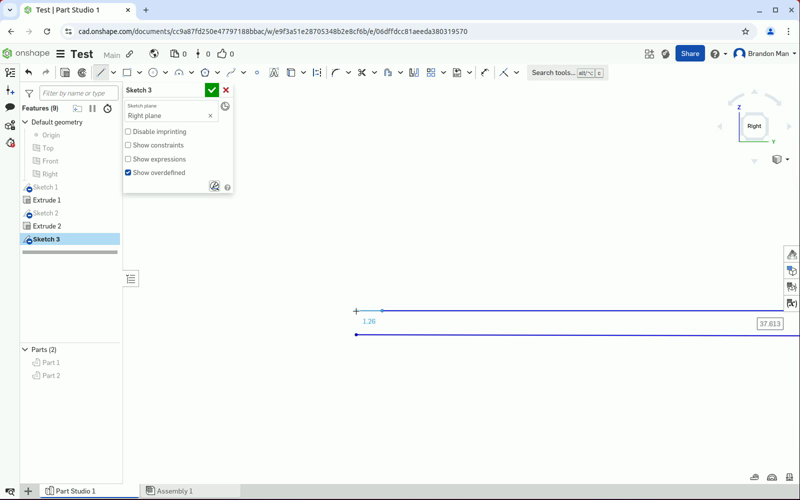
scroll(6)
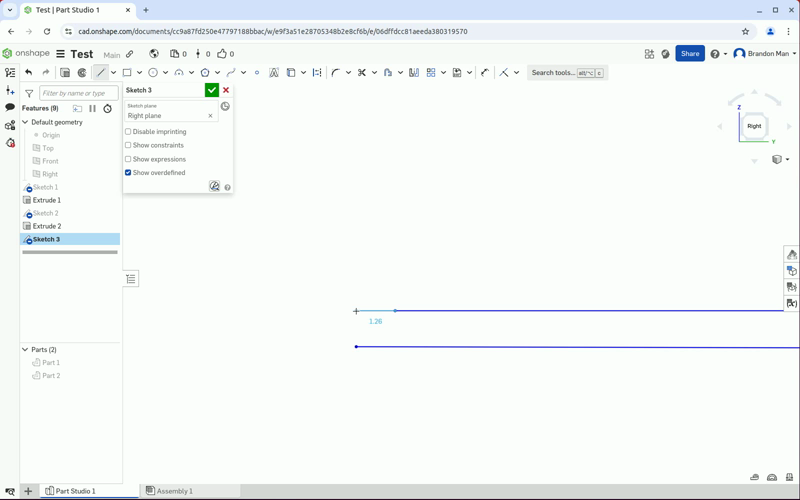
scroll(6)
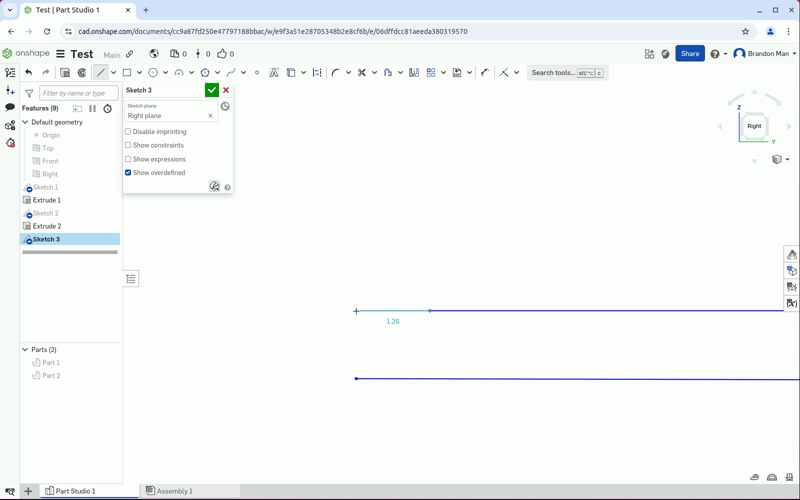
click(356, 310)
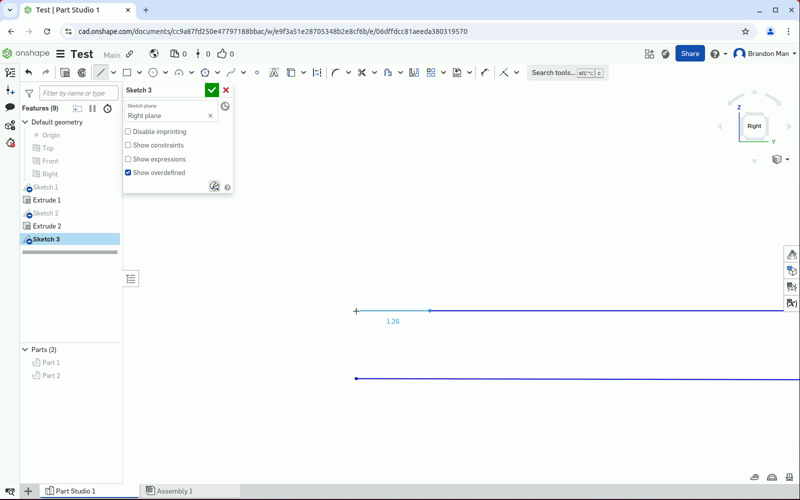
scroll(-6)
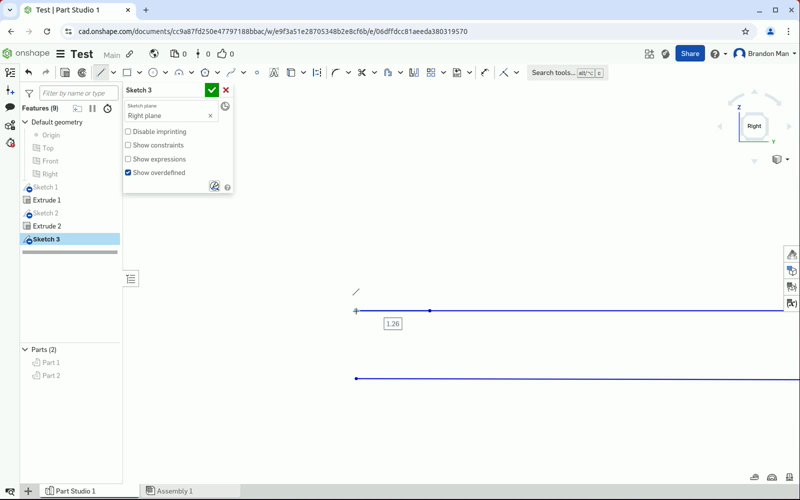
scroll(-6)
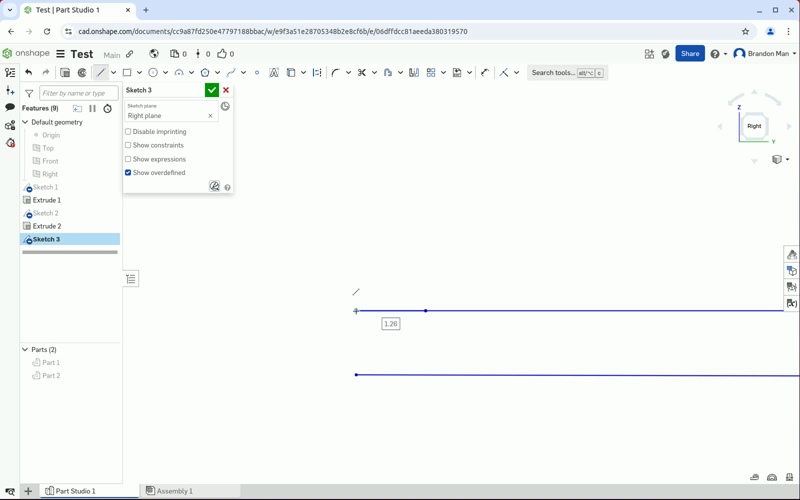
scroll(-6)
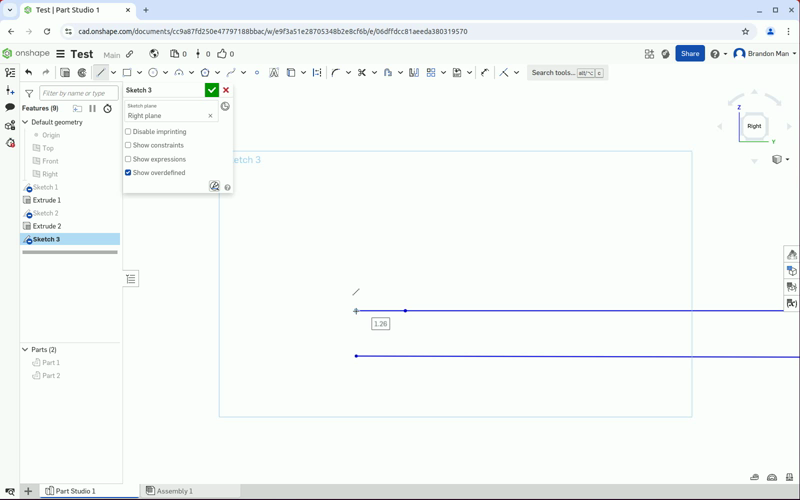
scroll(-6)
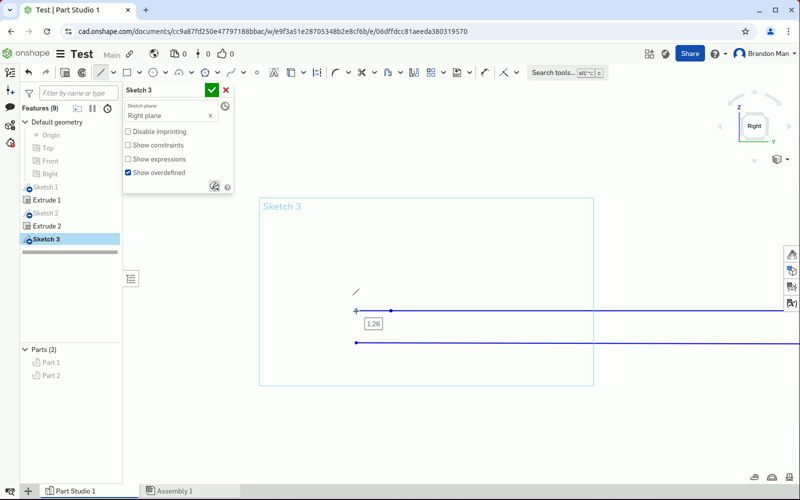
scroll(-6)
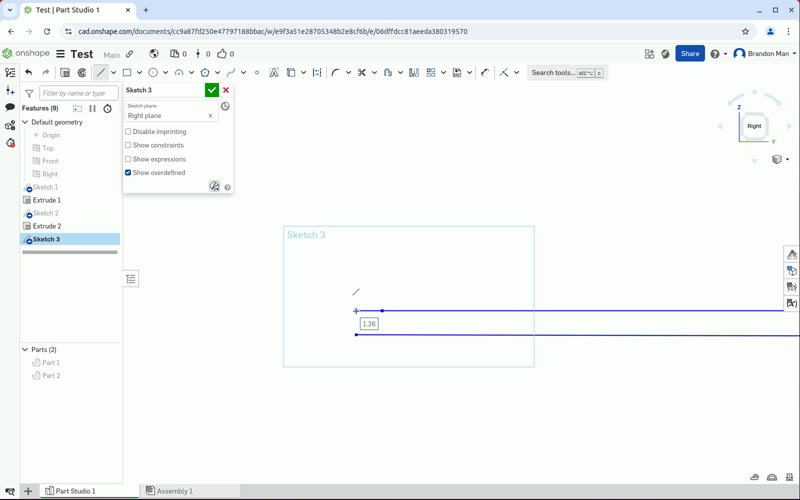
scroll(-6)
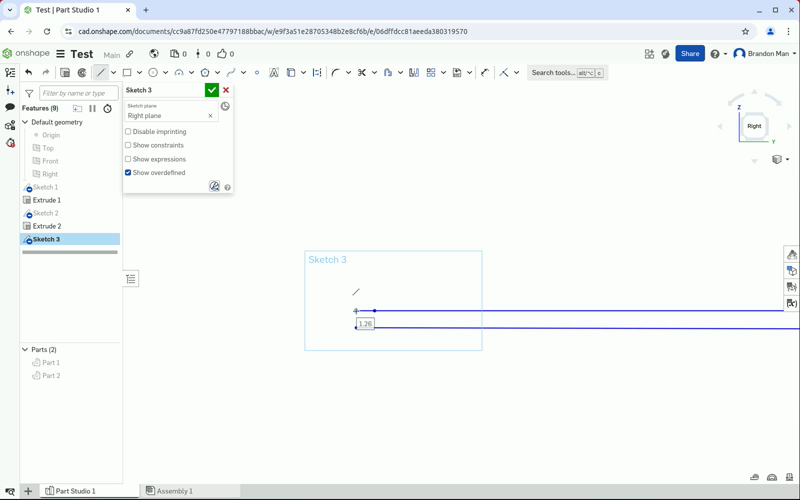
scroll(-6)
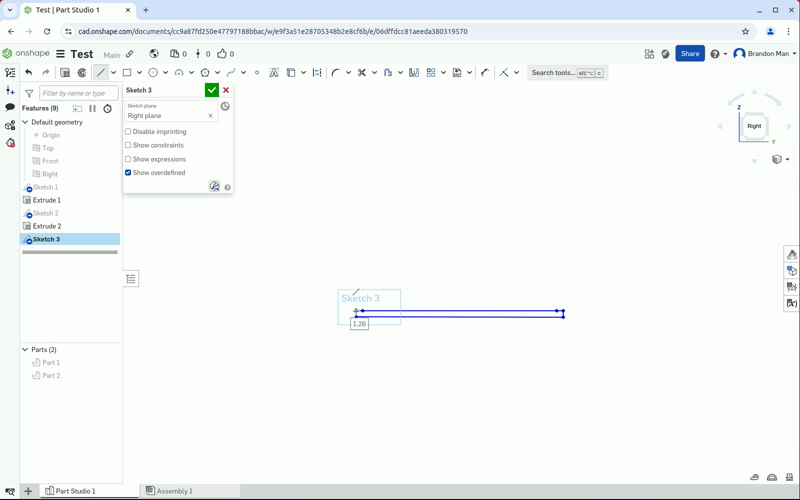
key_up(shift)
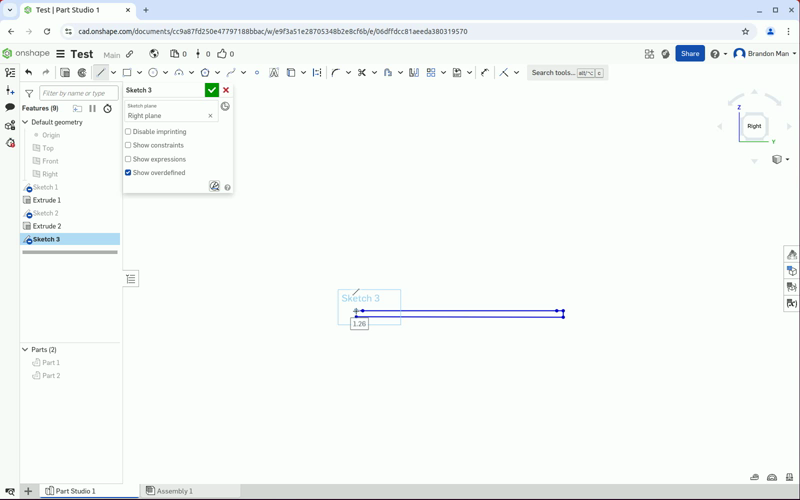
mouse_move(386, 310)
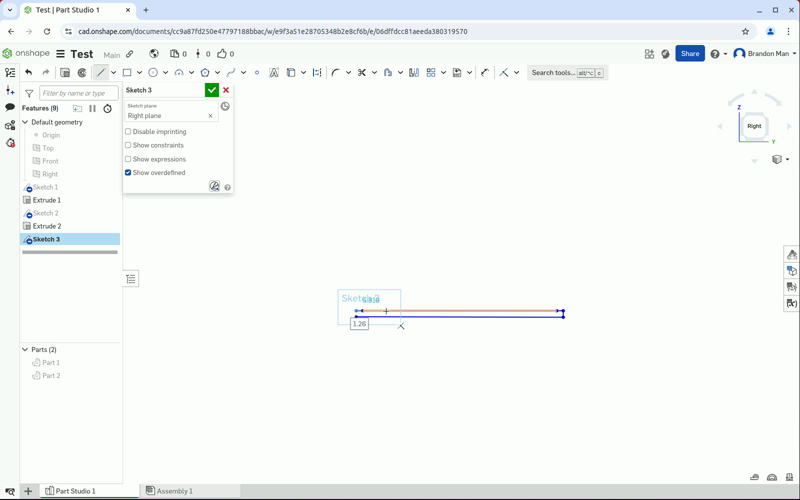
key_down(shift)
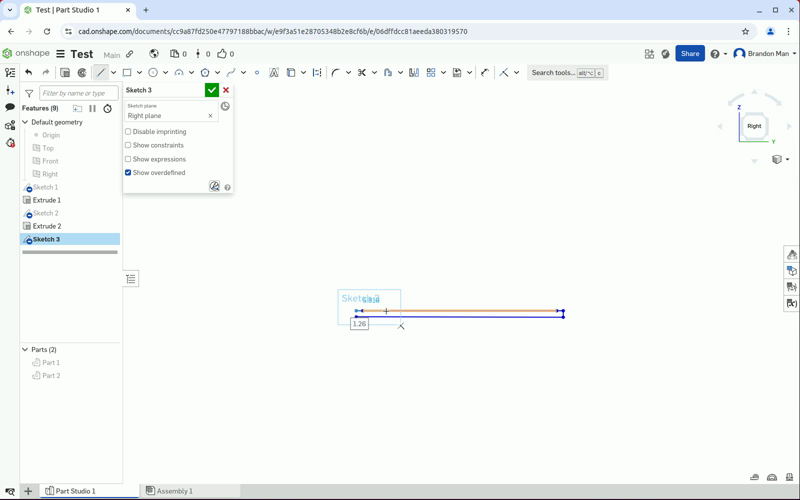
mouse_move(356, 316)
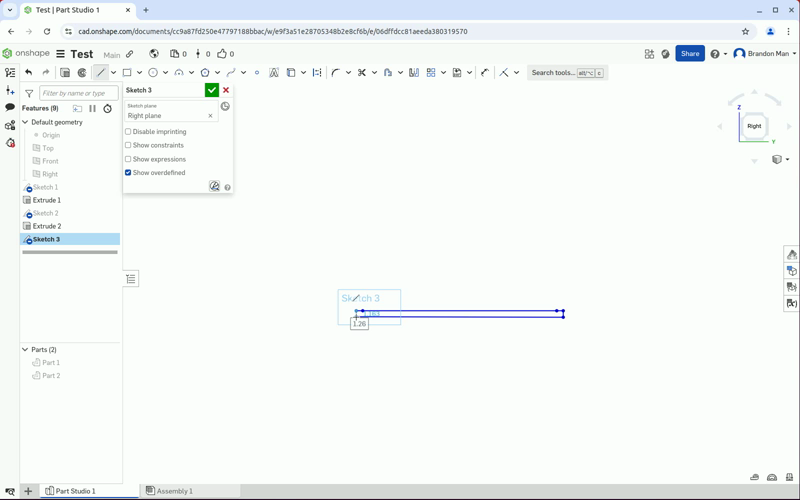
scroll(6)
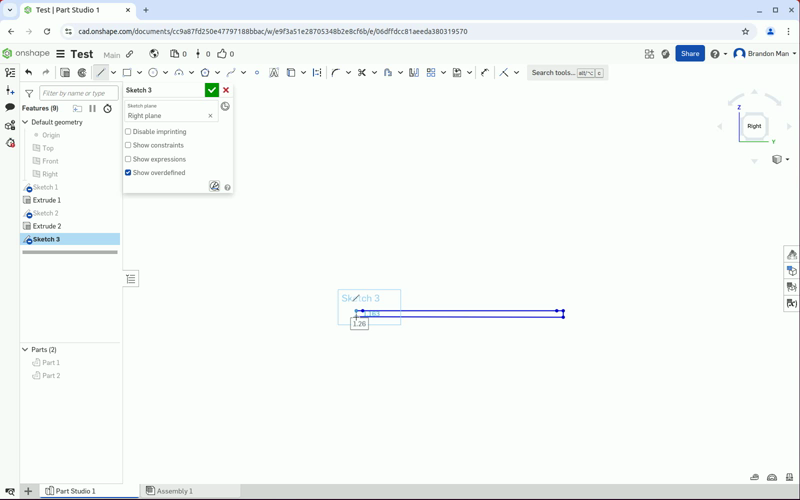
scroll(6)
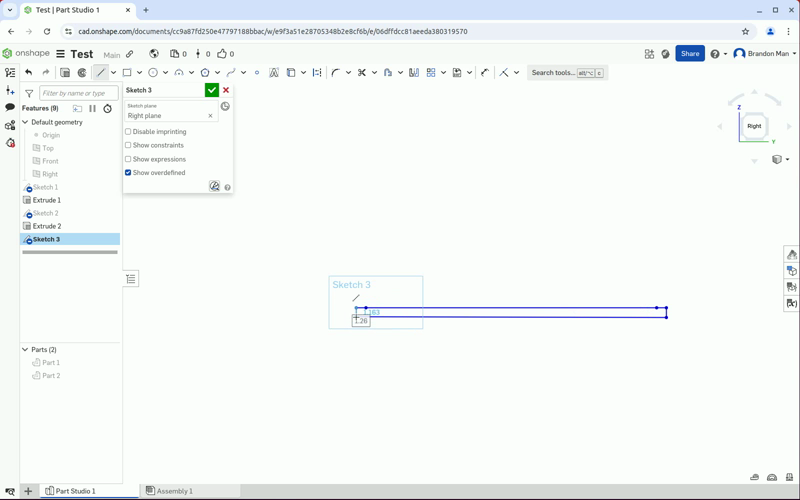
scroll(6)
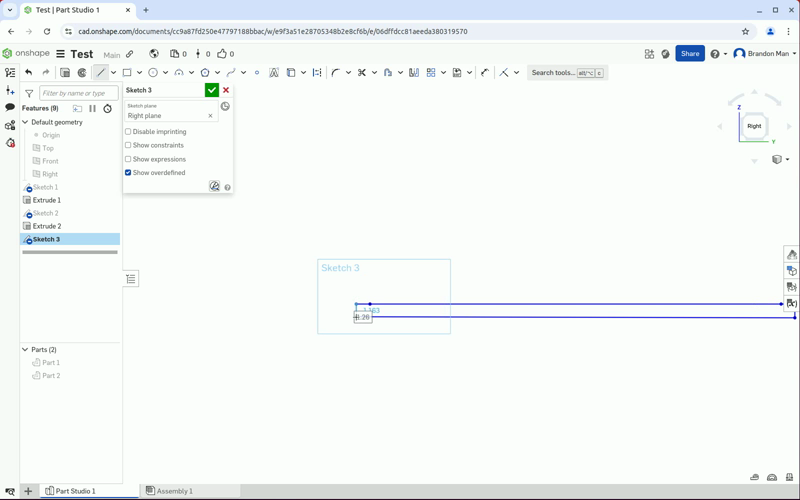
scroll(6)
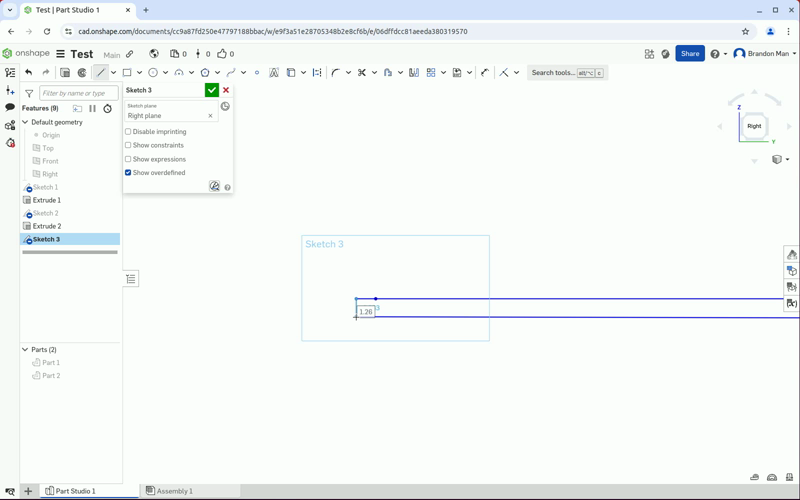
scroll(6)
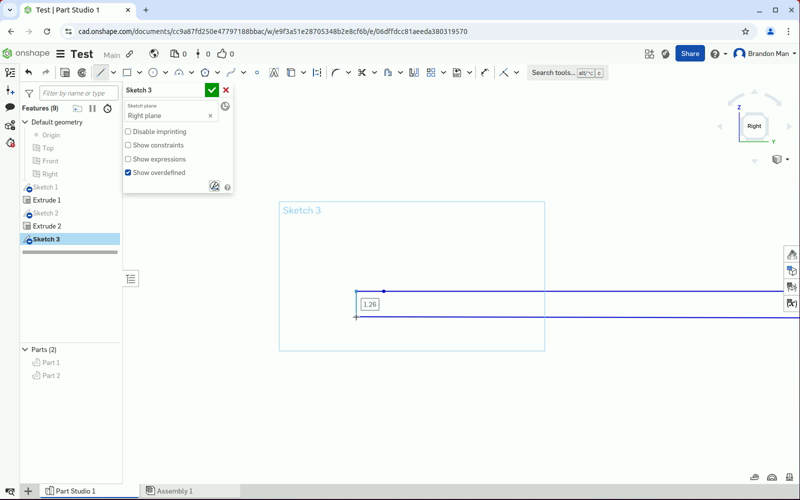
scroll(6)
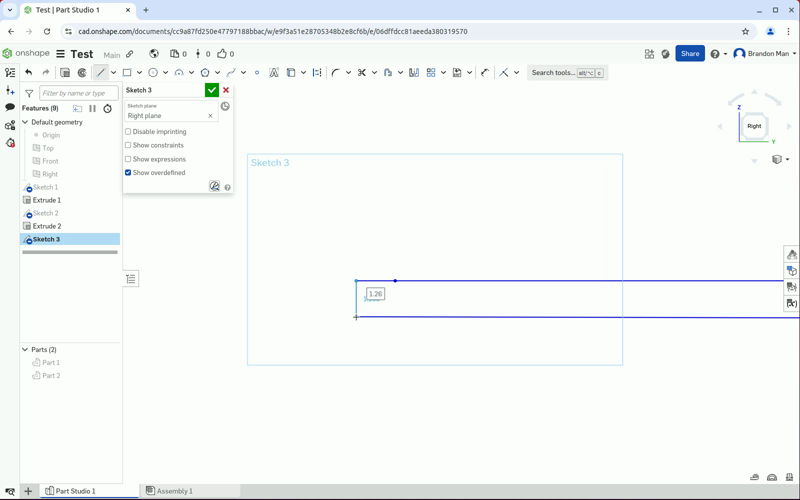
scroll(6)
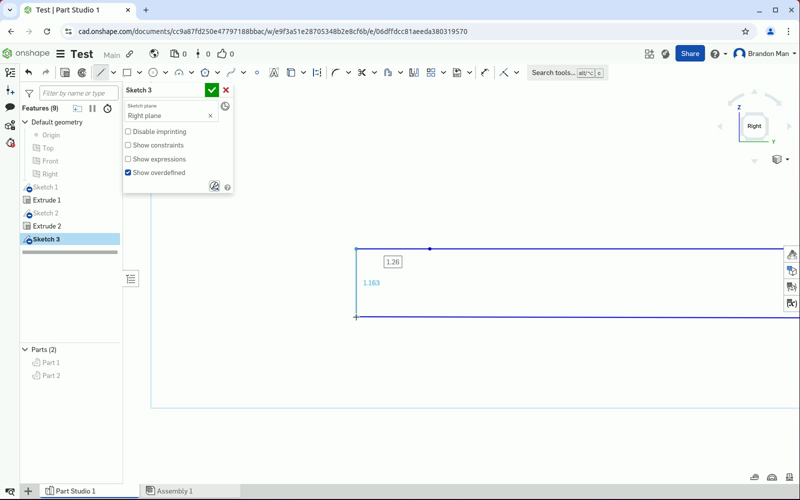
key_up(shift)
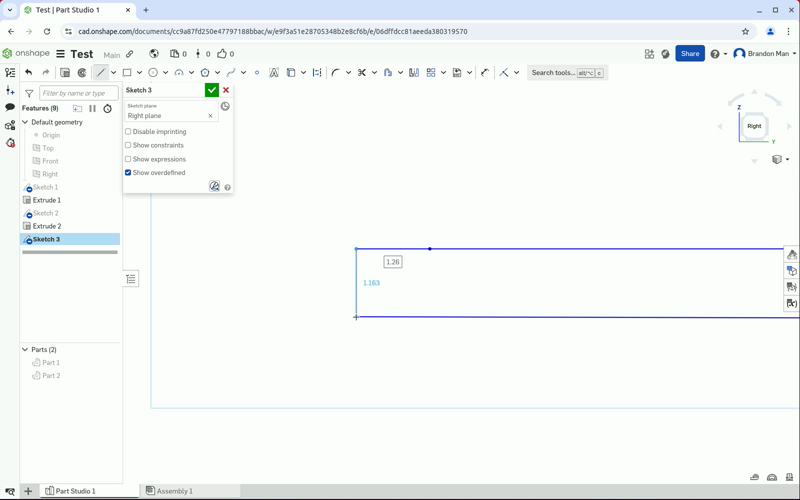
click(356, 316)
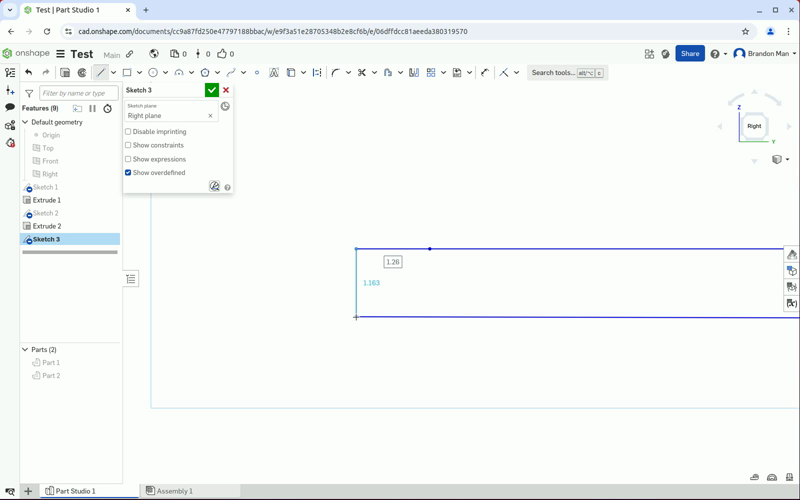
scroll(-6)
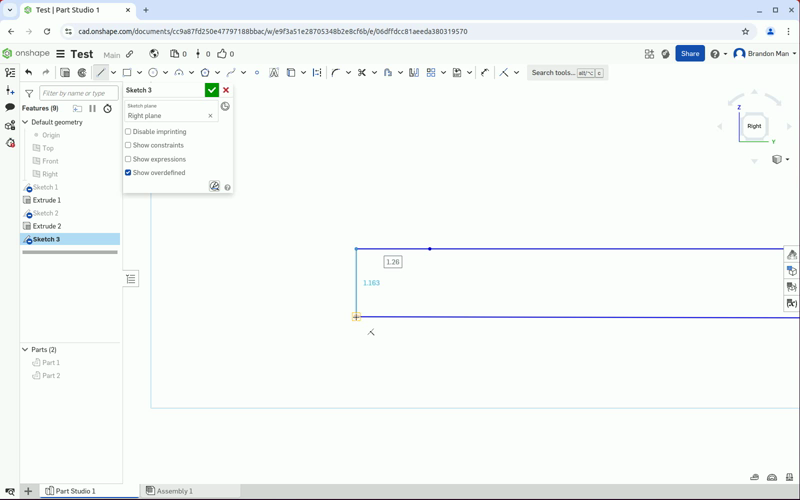
scroll(-6)
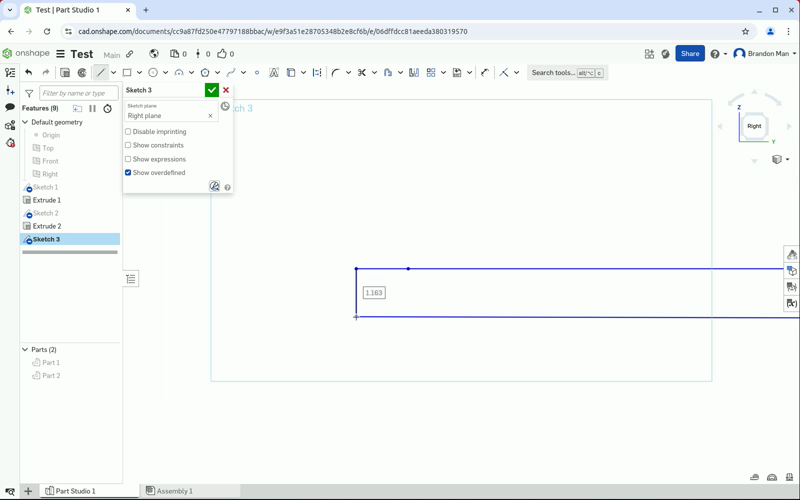
scroll(-6)
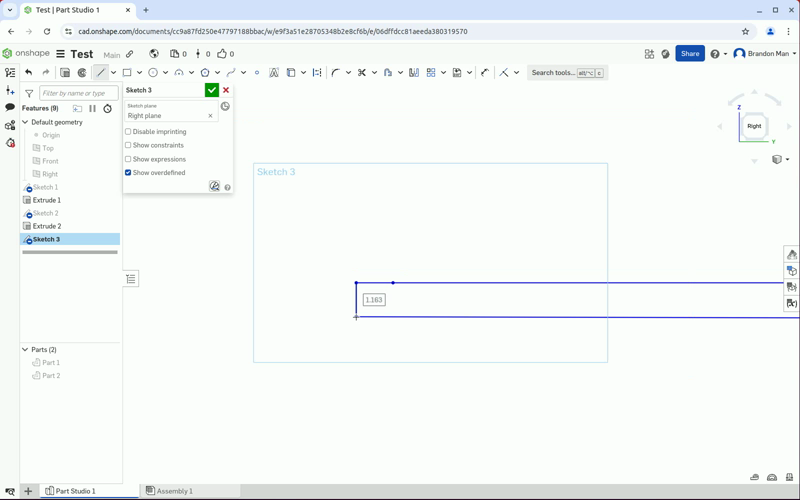
scroll(-6)
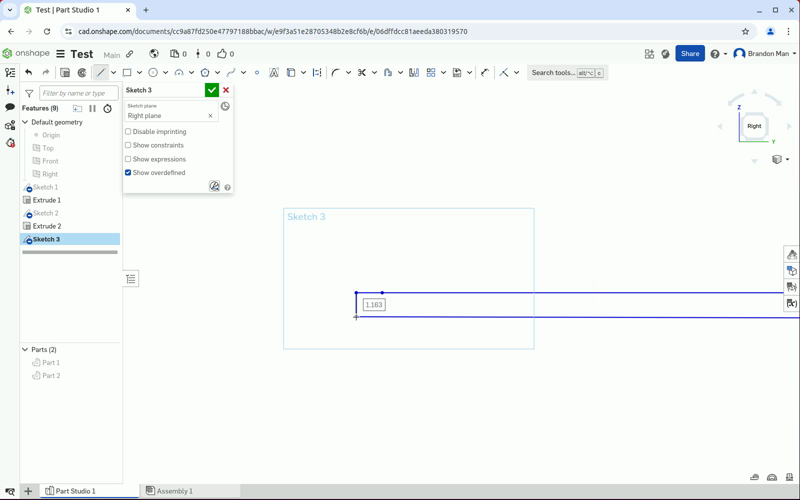
scroll(-6)
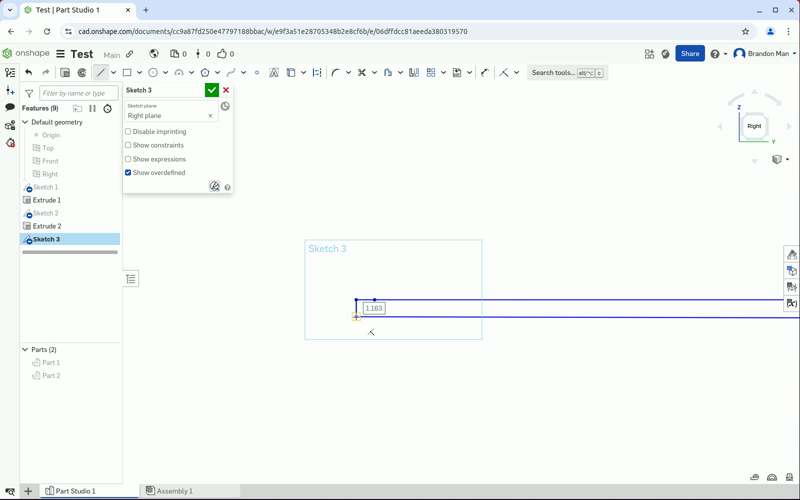
scroll(-6)
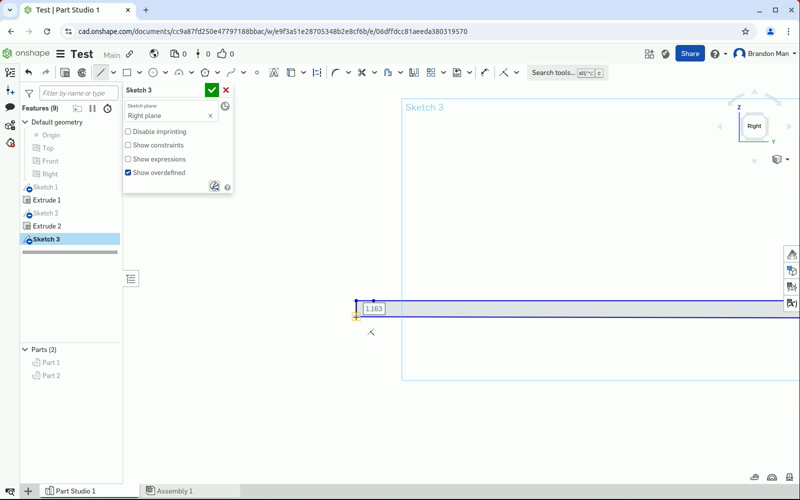
scroll(-6)
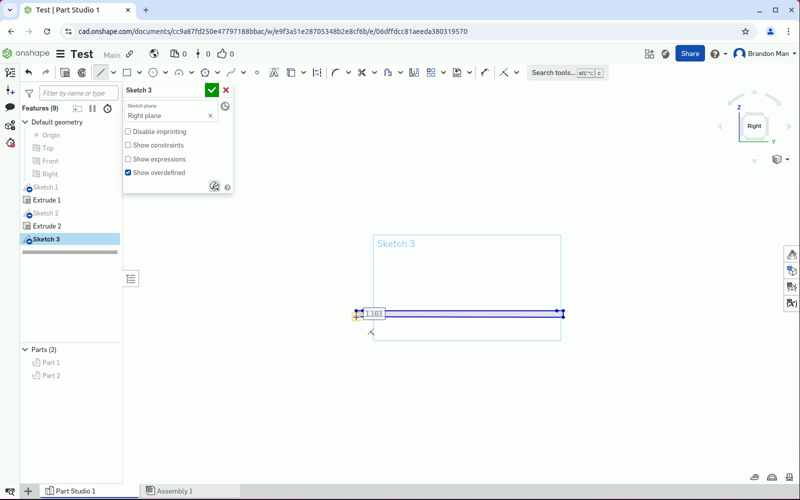
key(esc)
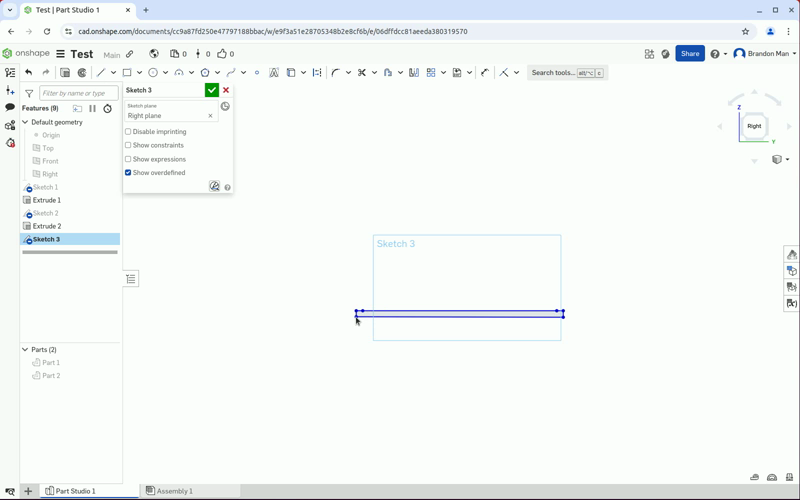
mouse_move(375, 315)
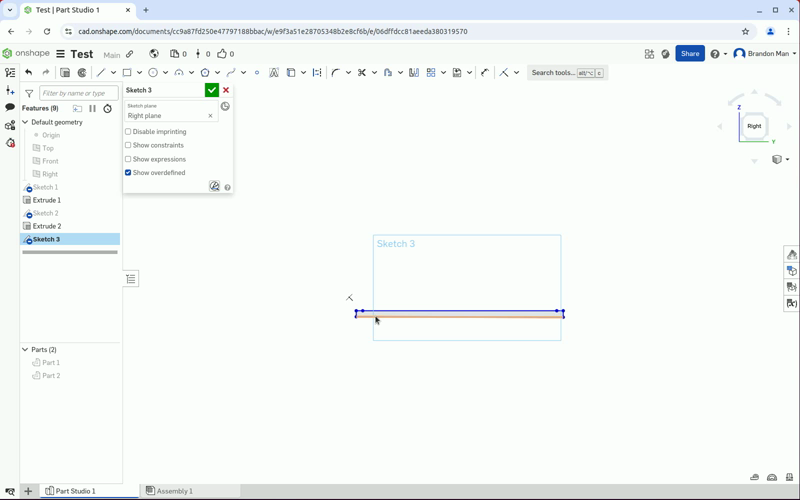
scroll(6)
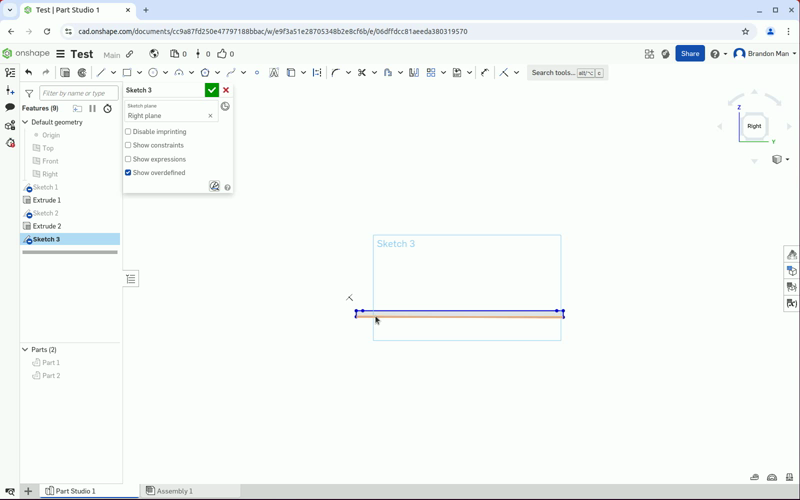
scroll(6)
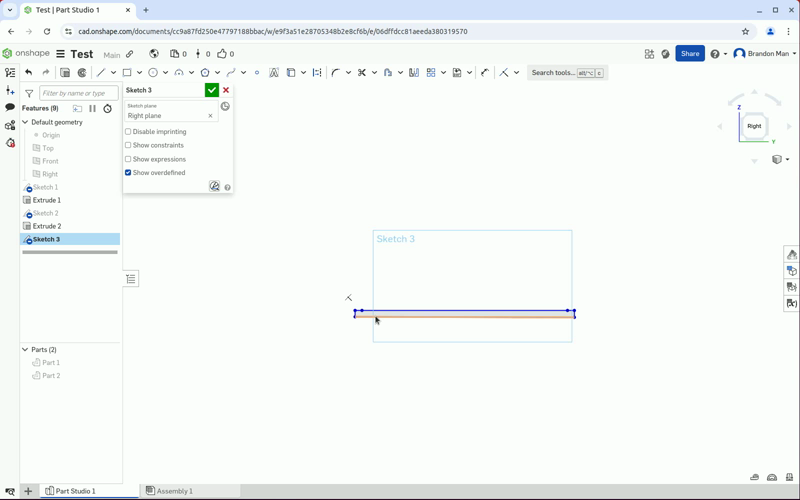
scroll(6)
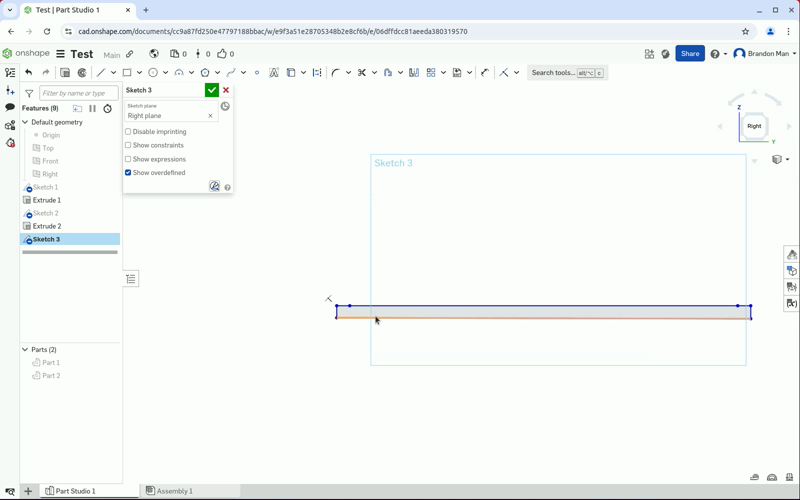
scroll(6)
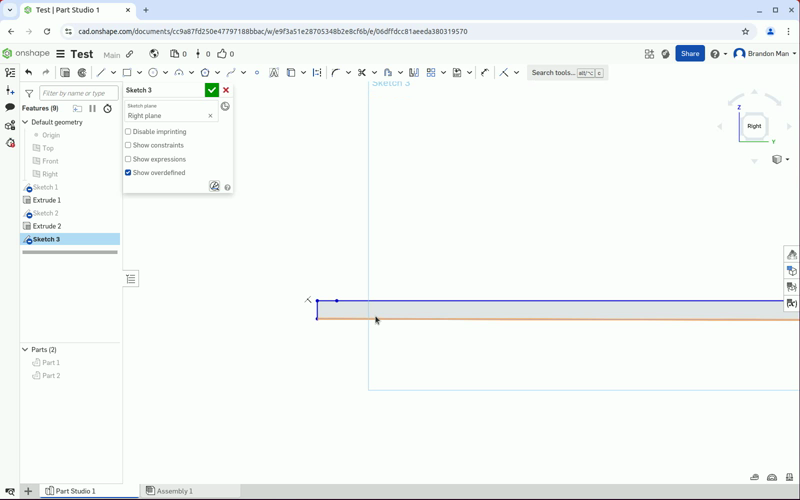
scroll(6)
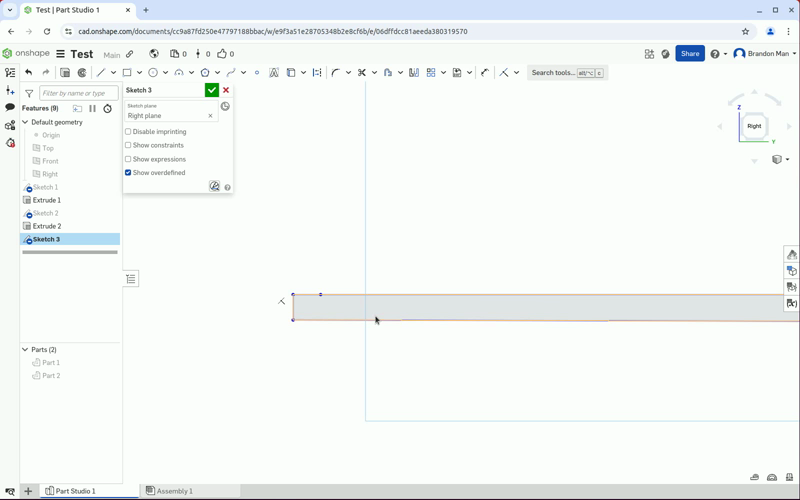
scroll(6)
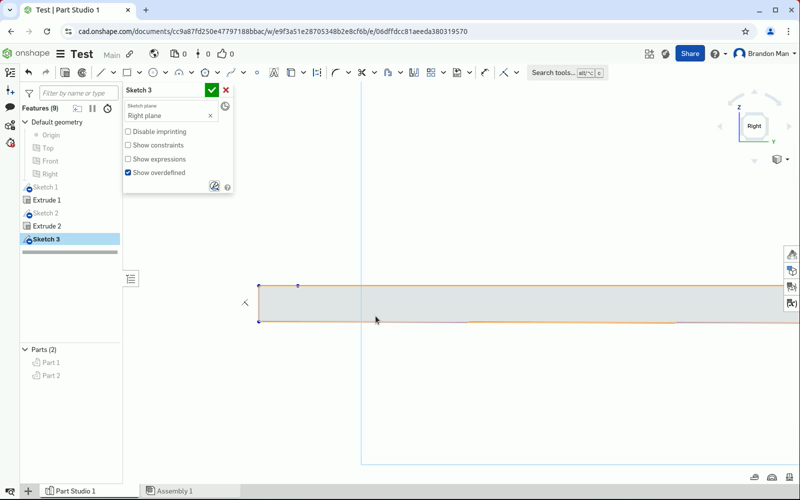
scroll(6)
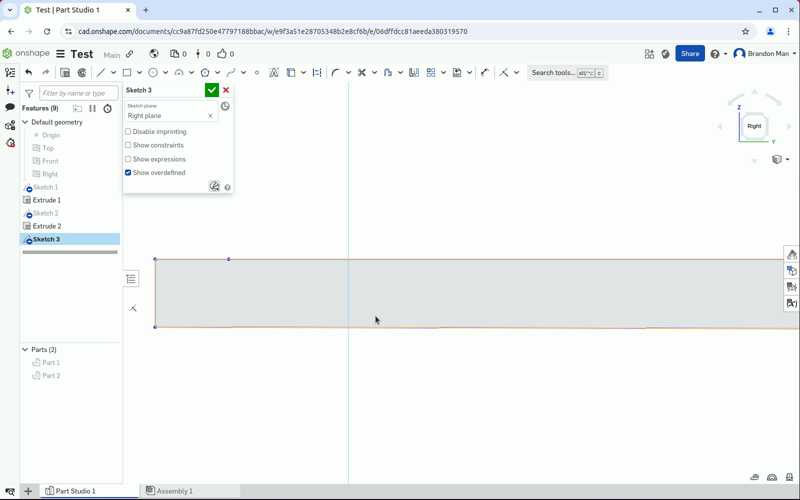
click(375, 315)
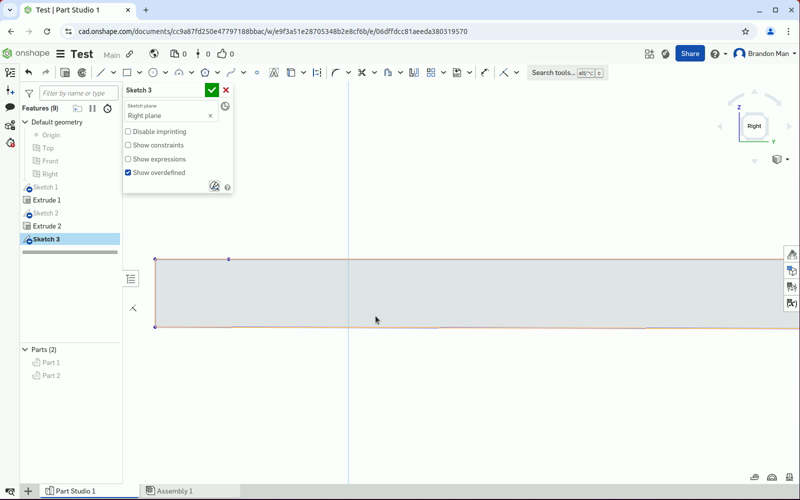
scroll(-6)
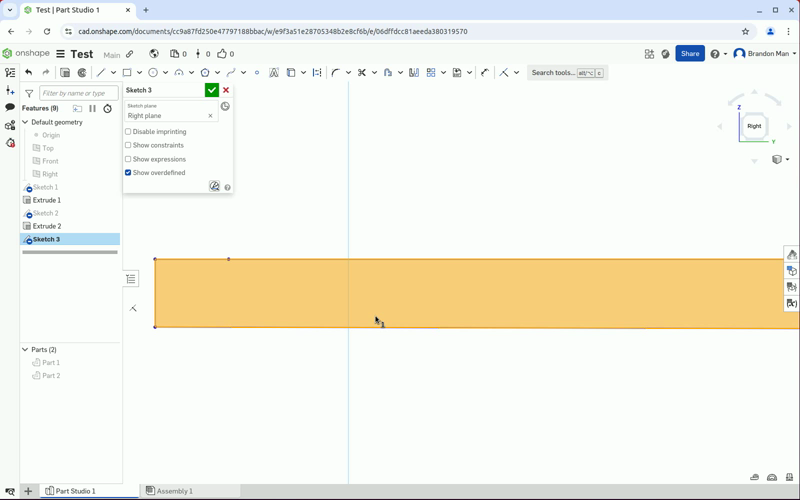
scroll(-6)
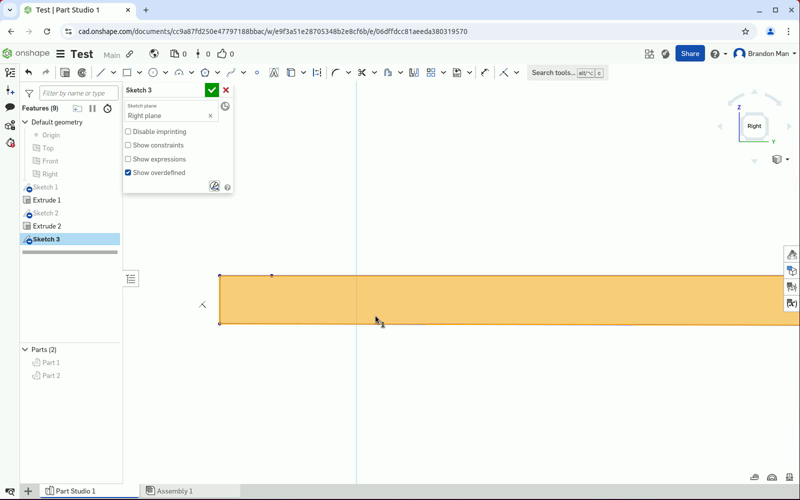
scroll(-6)
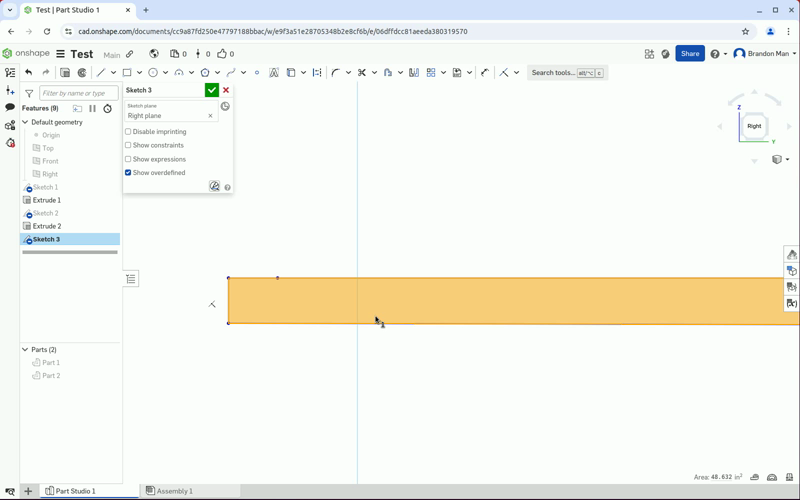
scroll(-6)
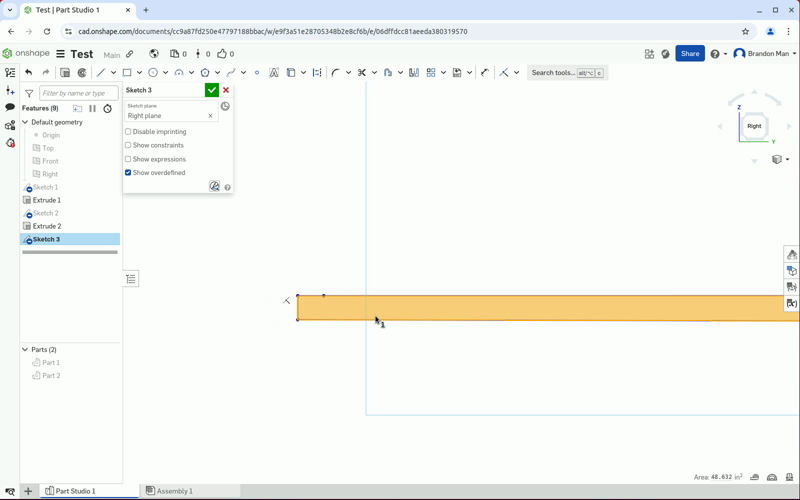
scroll(-6)
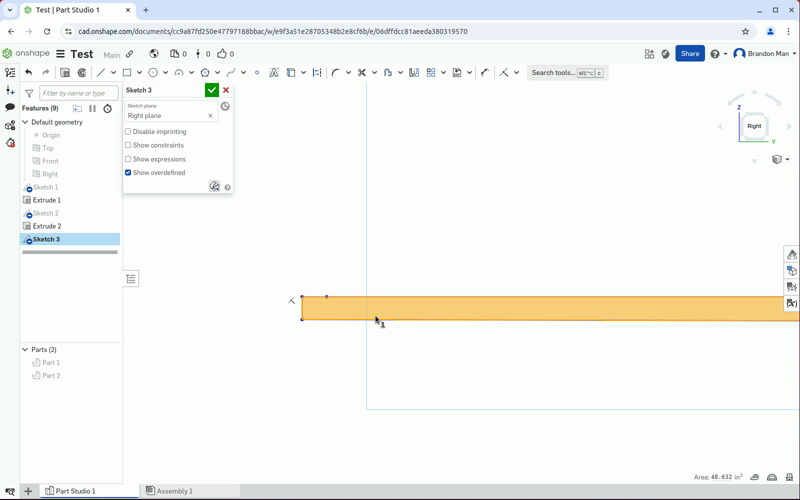
scroll(-6)
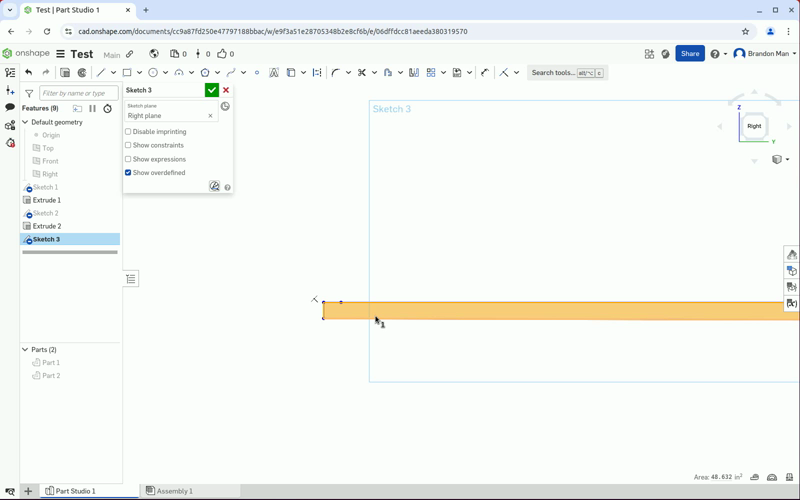
scroll(-6)
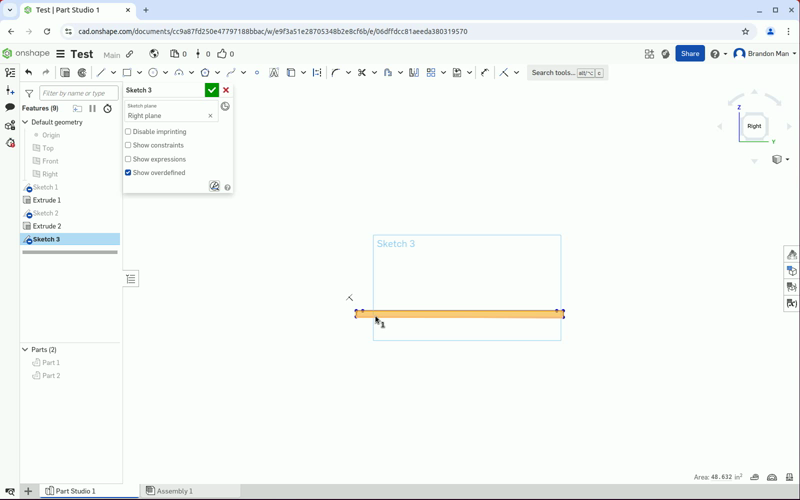
mouse_move(73, 352)
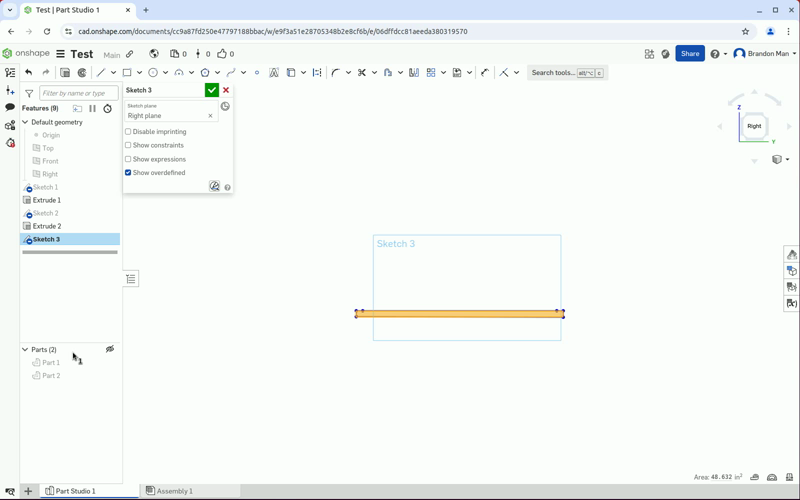
key(shift+y)
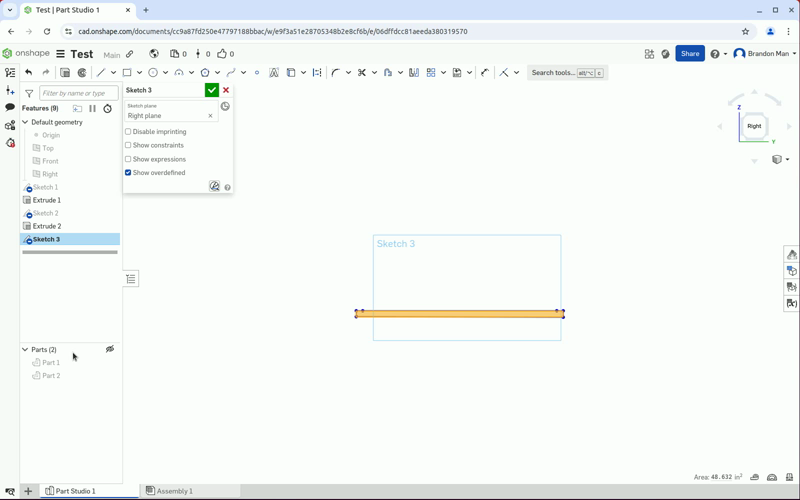
key(shift+e)
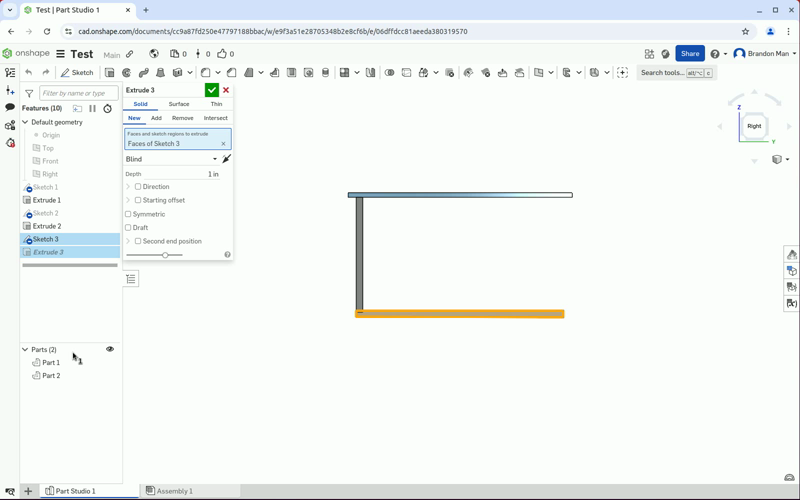
mouse_move(143, 106)
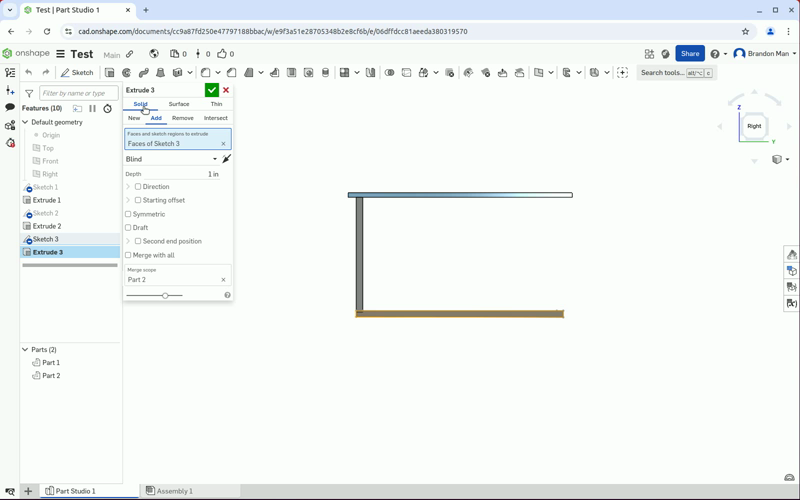
click(143, 106)
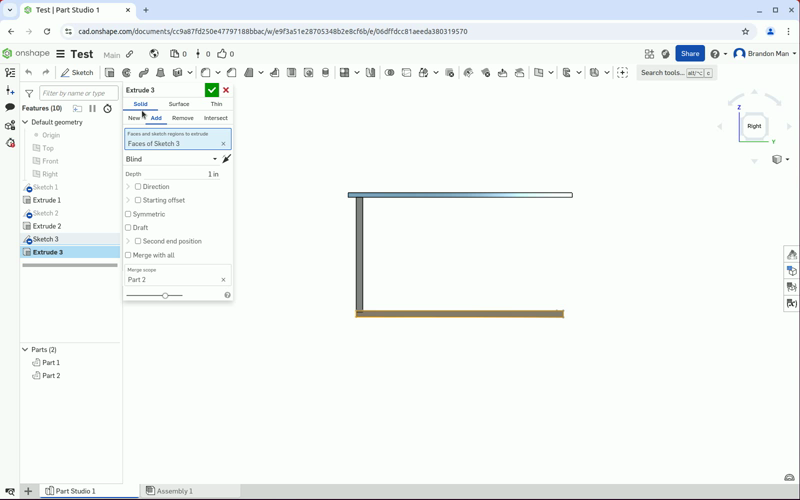
mouse_move(137, 120)
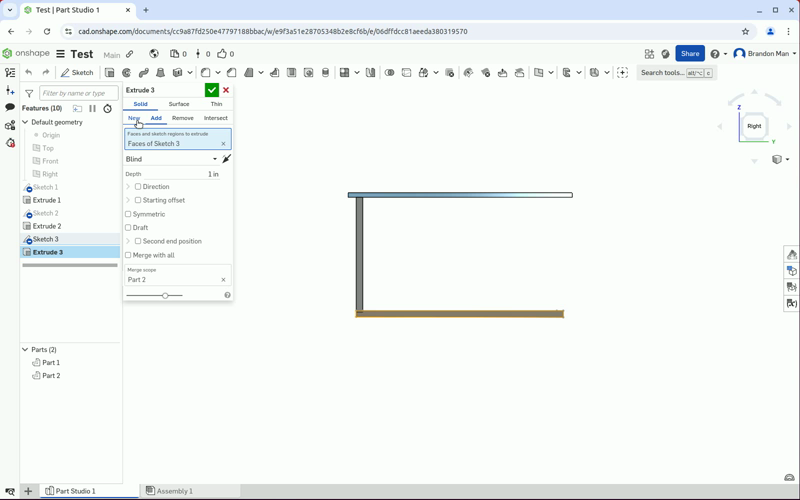
click(137, 120)
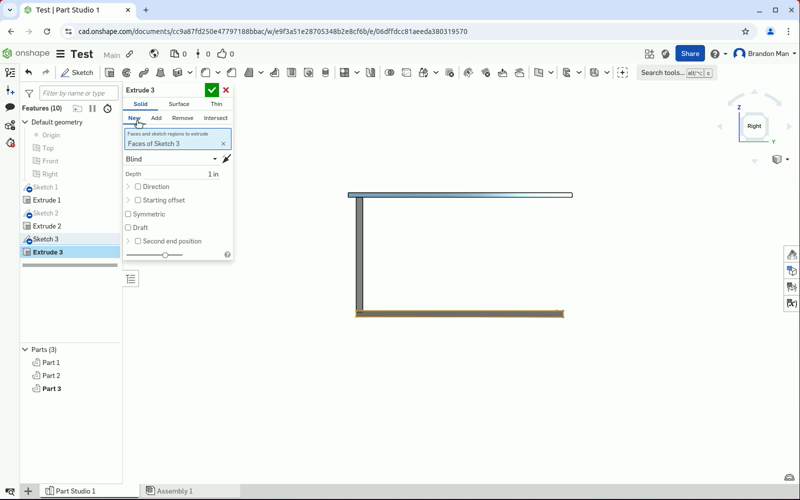
key(tab, 4)
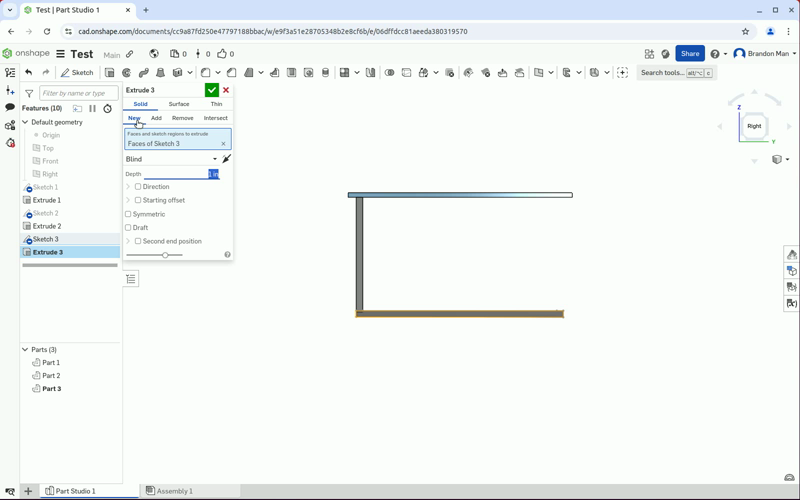
text(2.889)
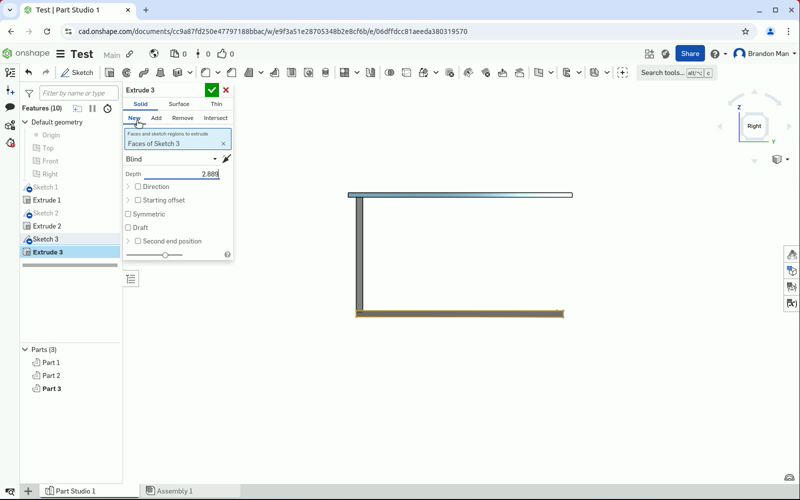
key(enter)
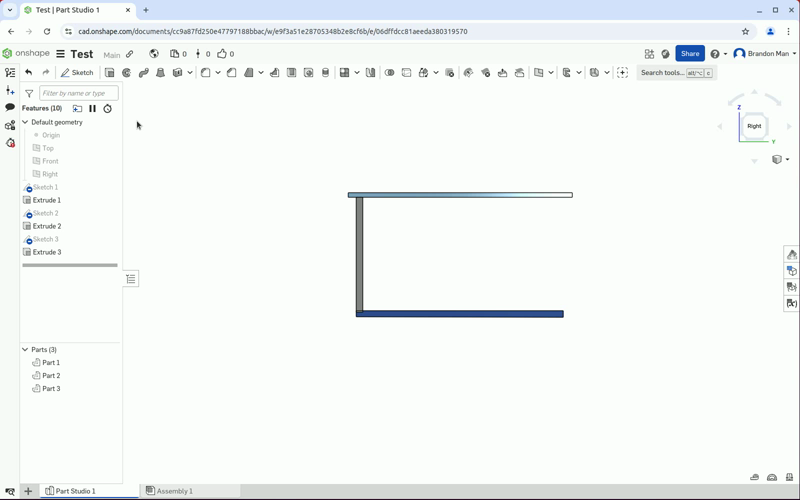
key(shift+h)
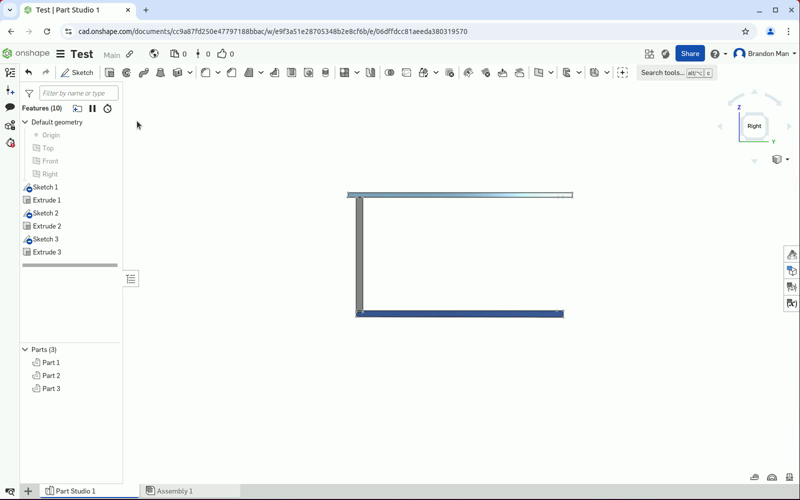
key(shift+h)
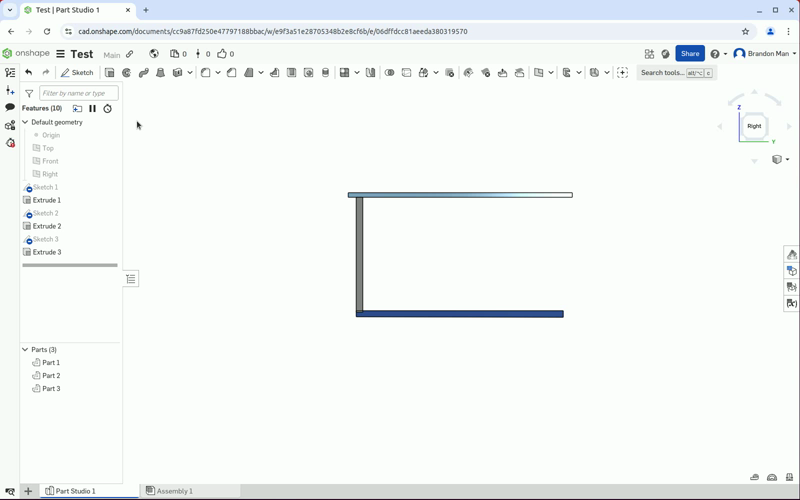
mouse_move(73, 189)
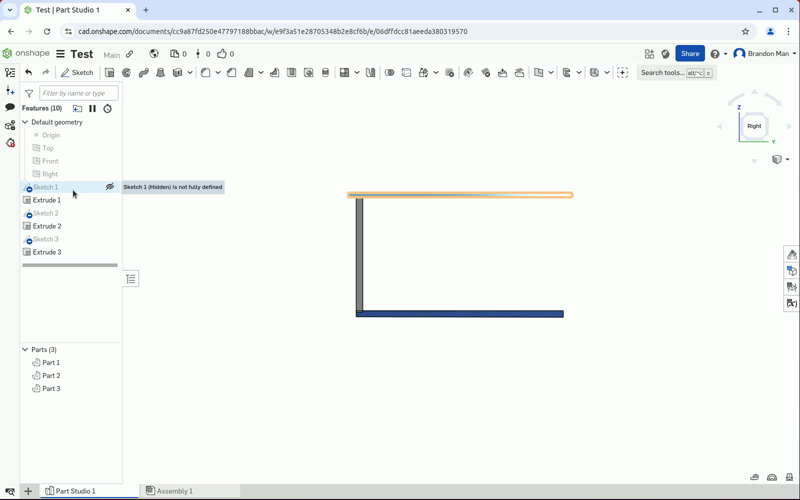
click(73, 189)
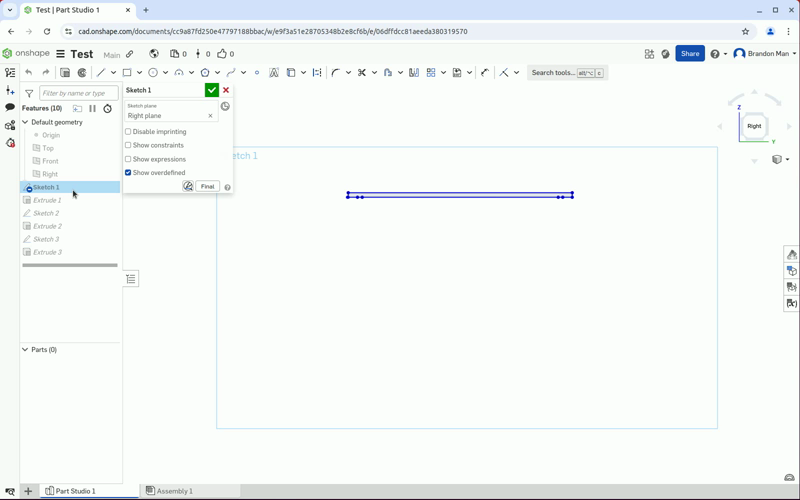
mouse_move(229, 92)
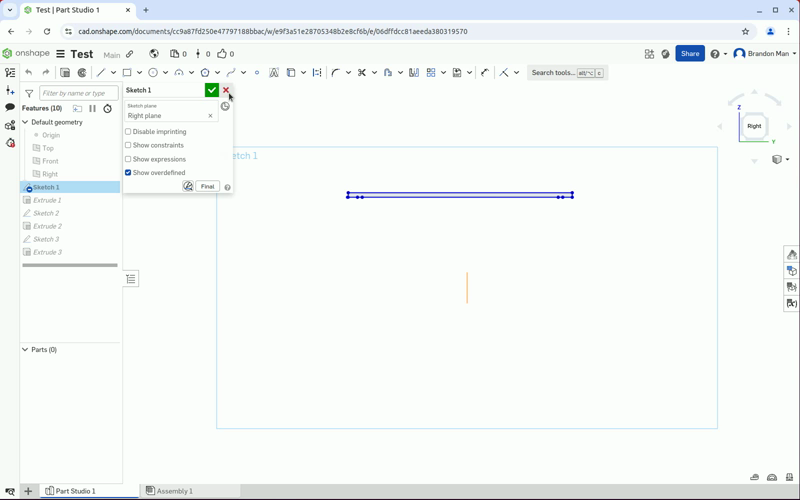
click(229, 92)
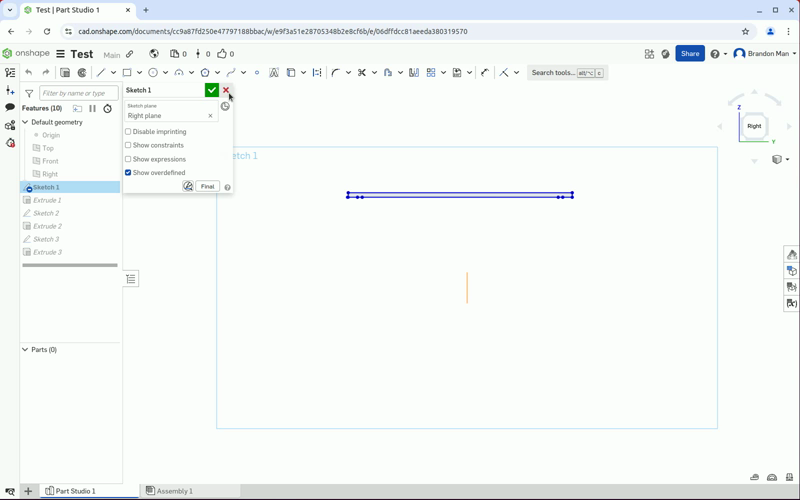
key(shift+s)
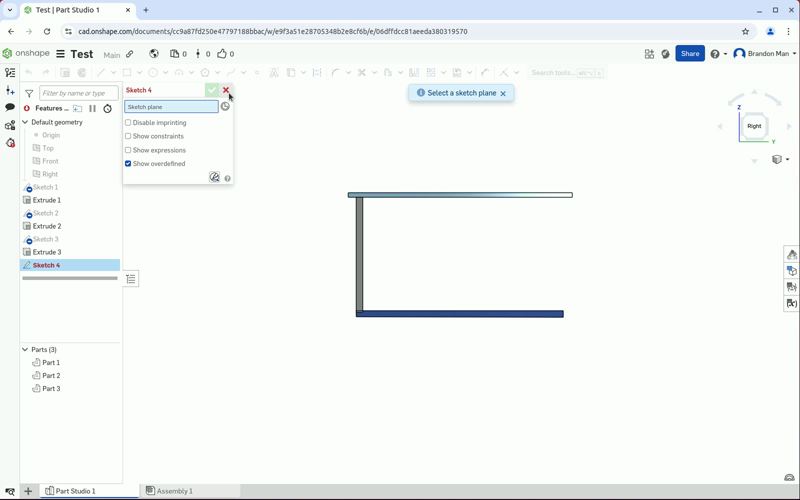
mouse_move(73, 176)
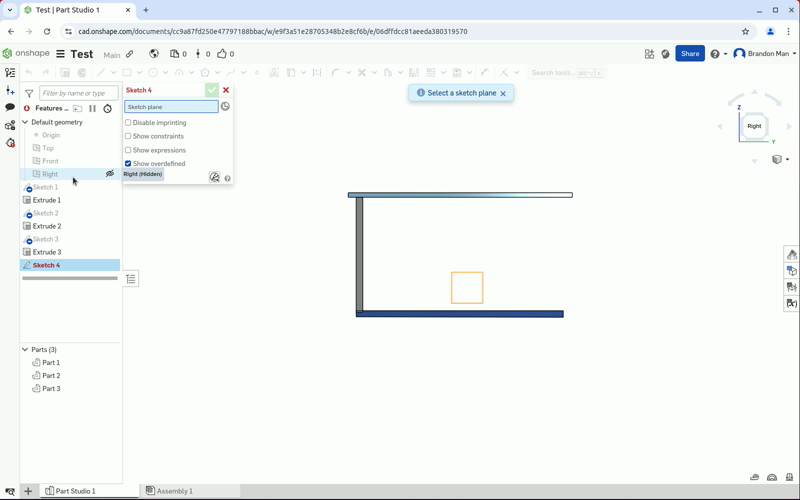
click(73, 176)
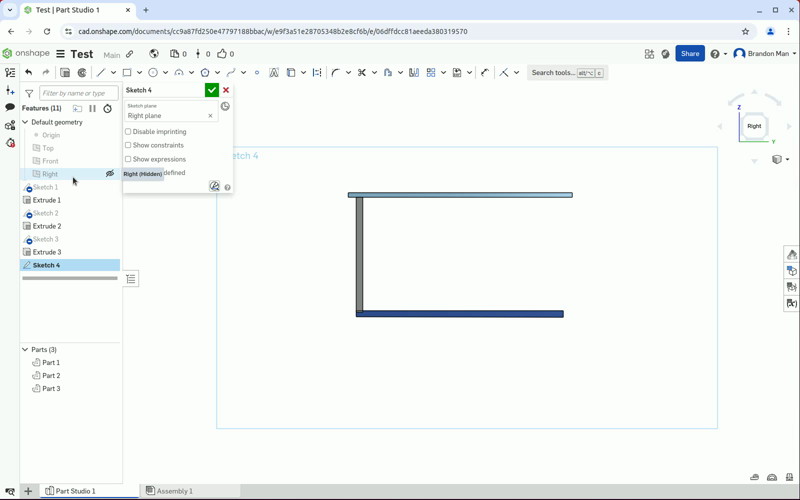
mouse_move(73, 352)
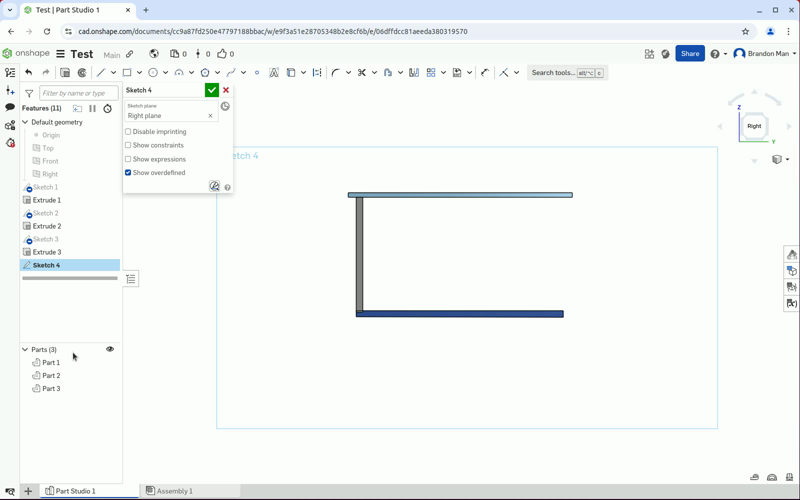
key(y)
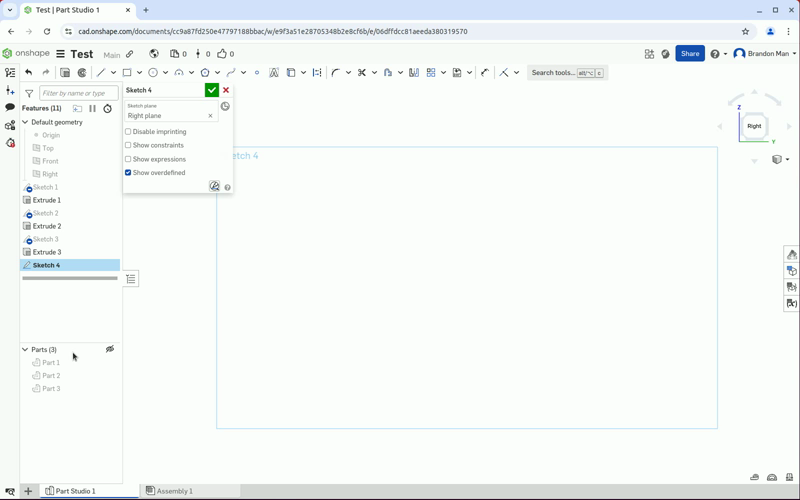
key(l)
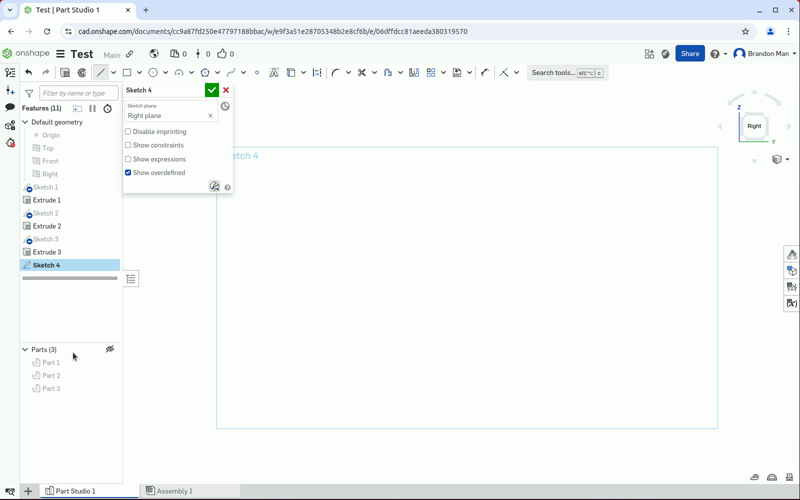
key_down(shift)
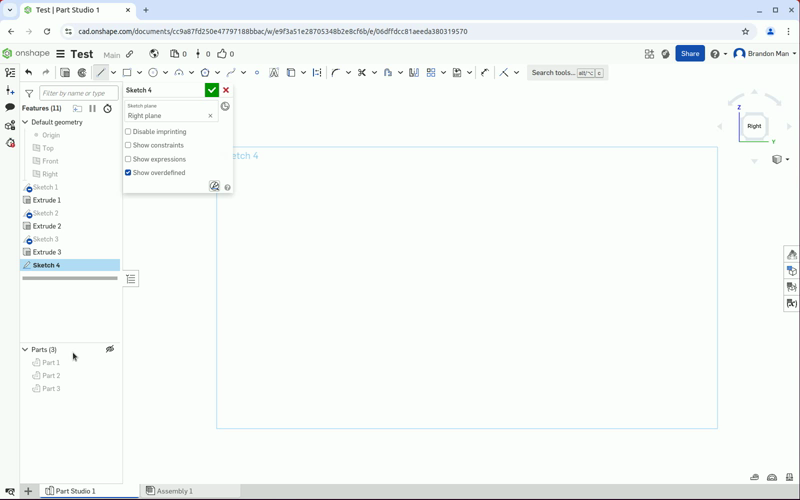
mouse_move(559, 312)
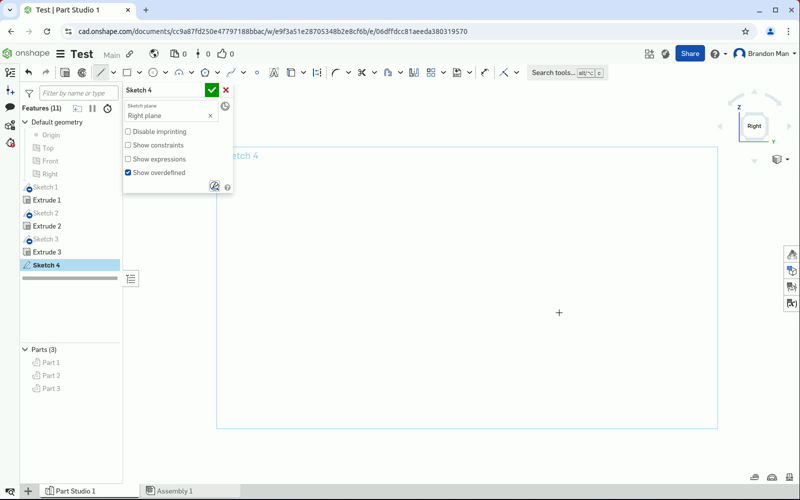
click(559, 312)
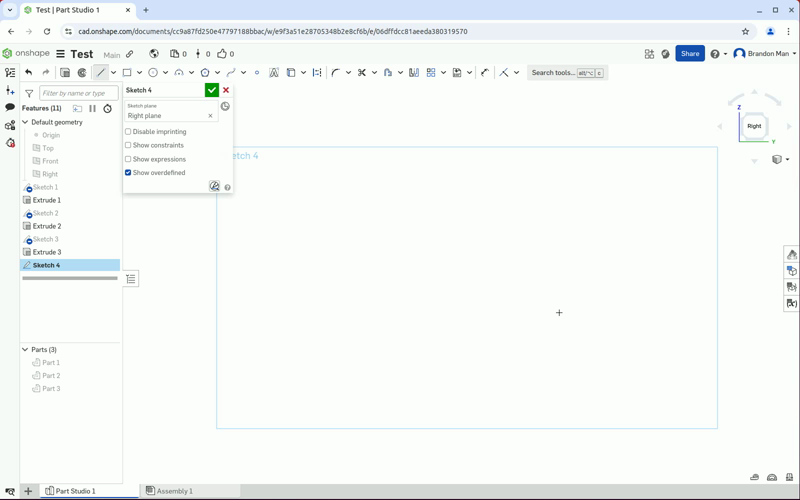
key_up(shift)
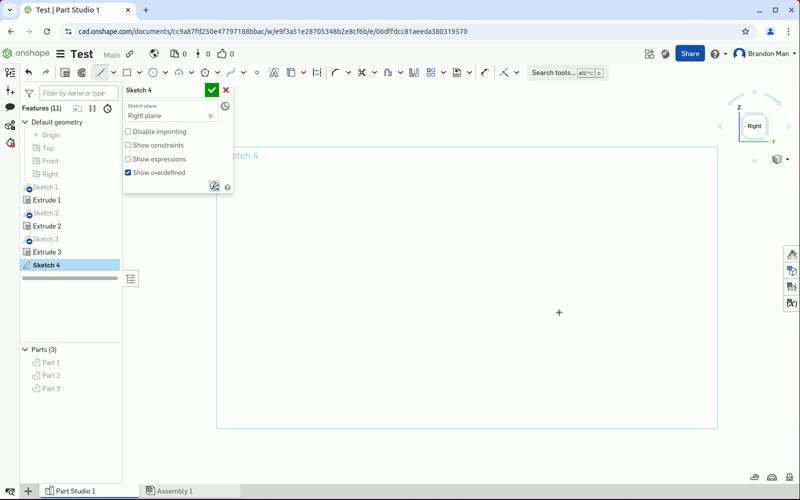
key_down(shift)
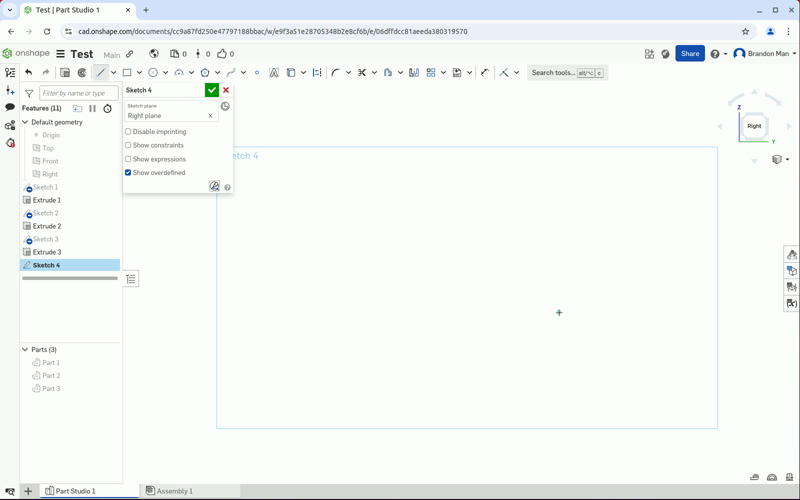
mouse_move(589, 312)
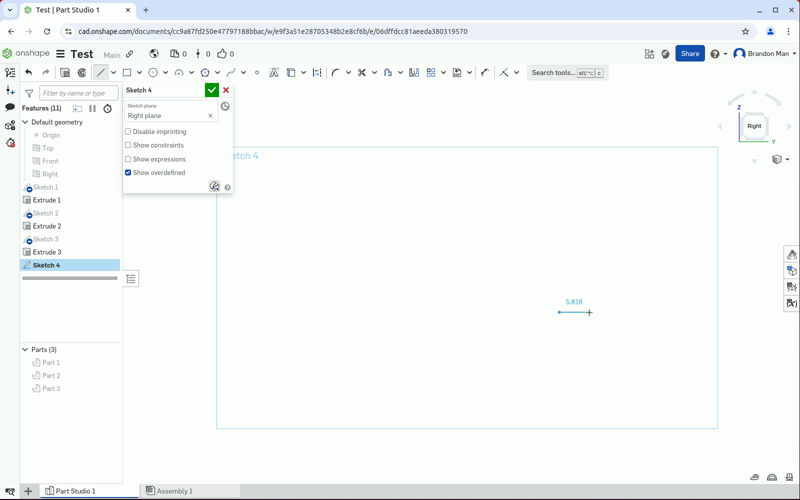
mouse_move(565, 312)
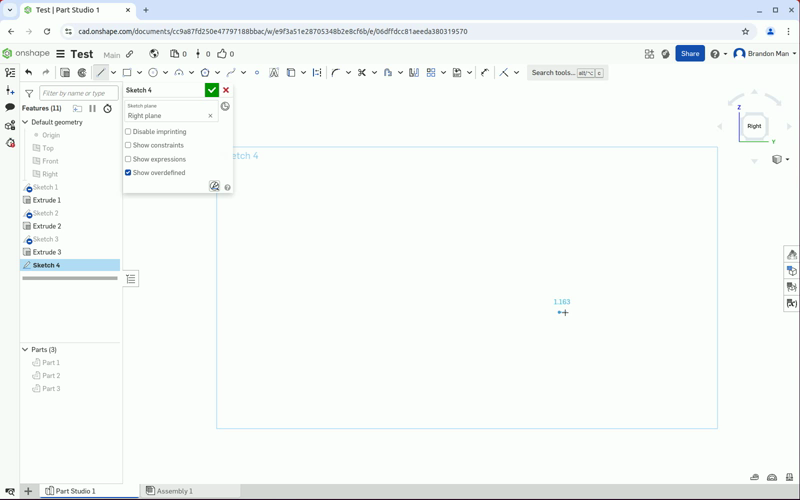
scroll(6)
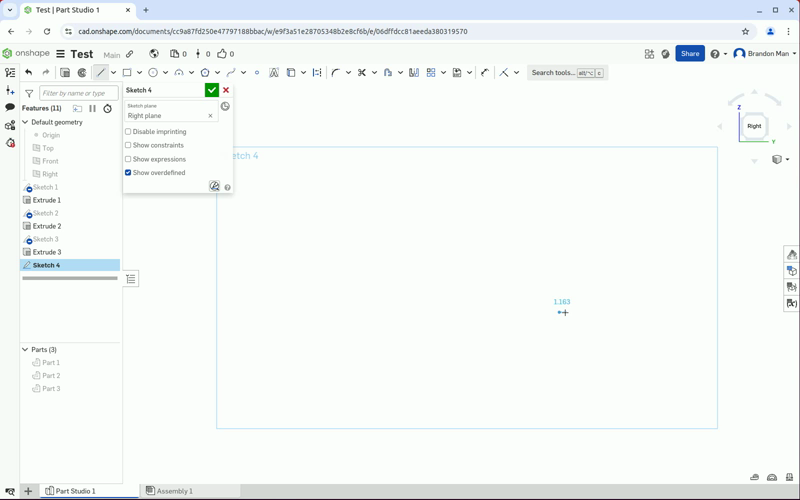
scroll(6)
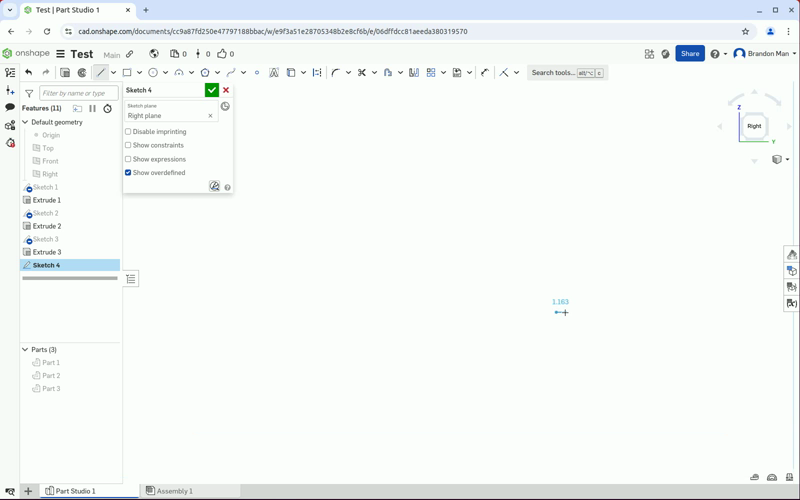
scroll(6)
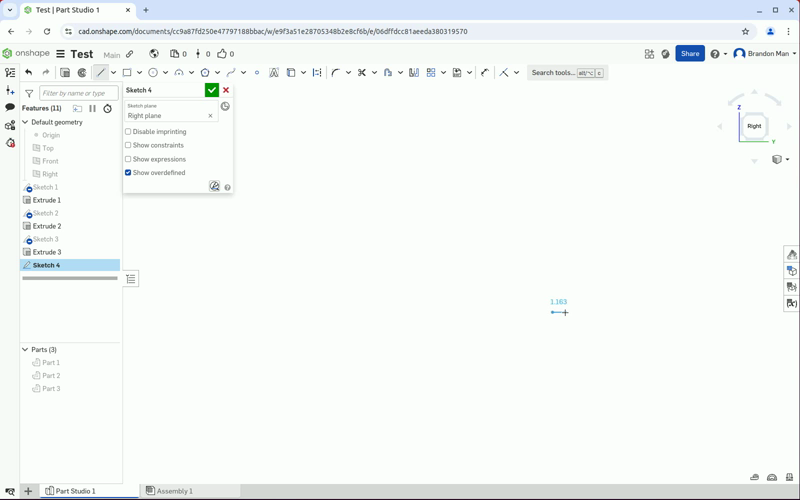
scroll(6)
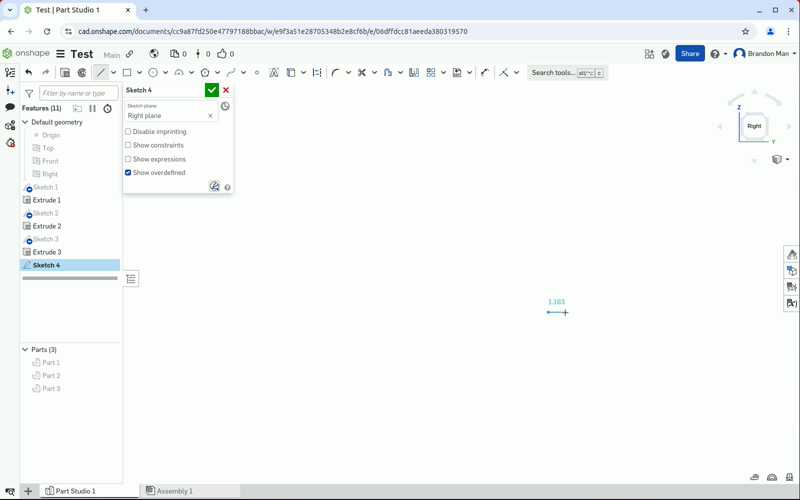
scroll(6)
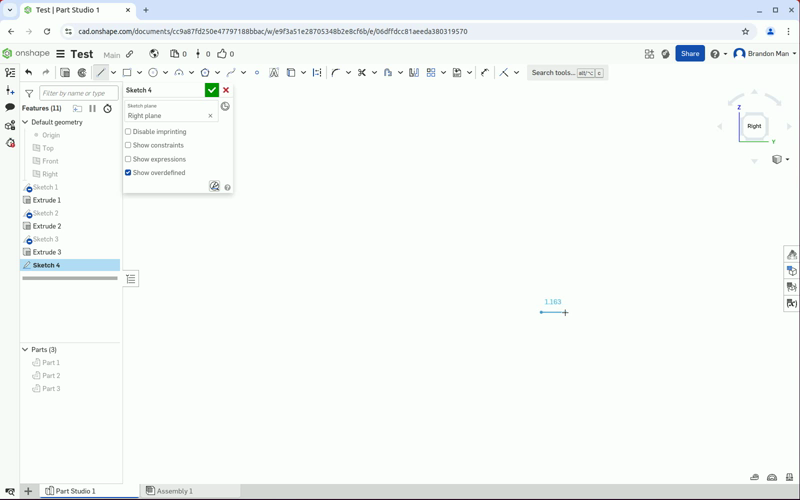
scroll(6)
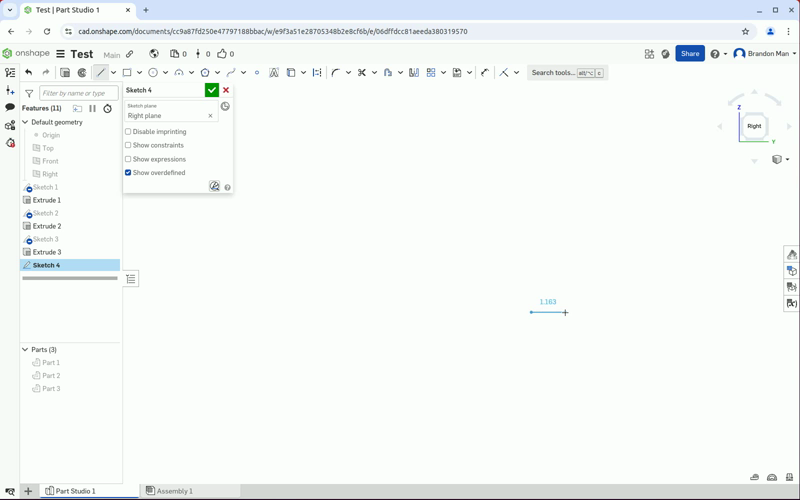
scroll(6)
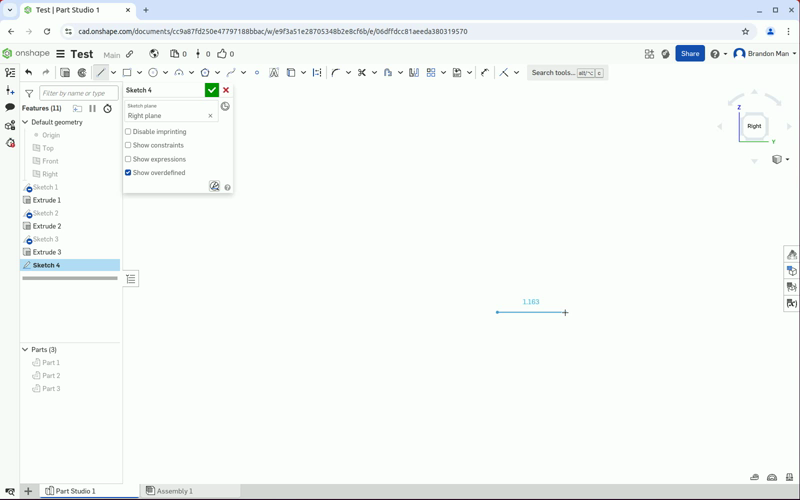
click(565, 312)
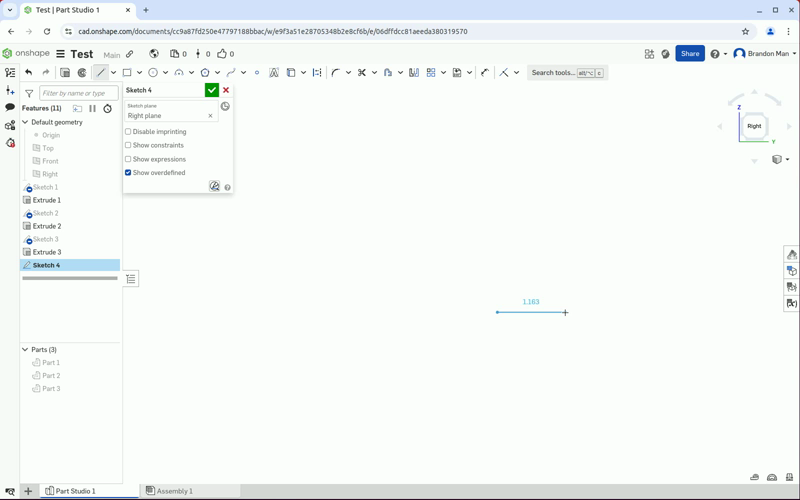
scroll(-6)
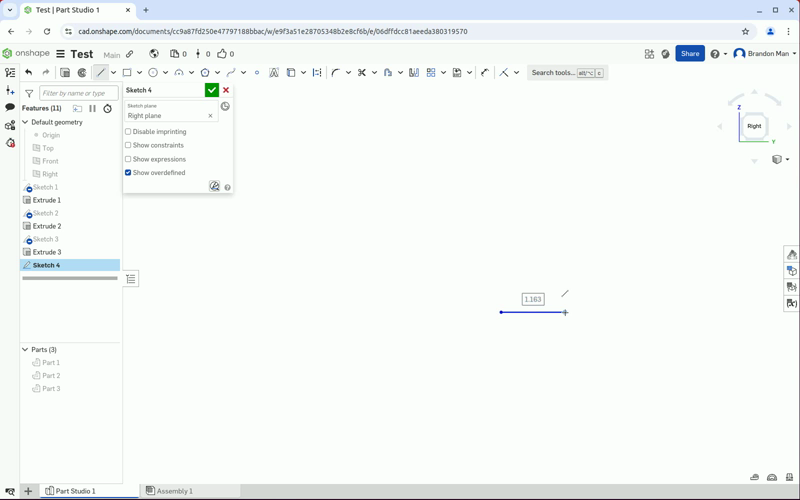
scroll(-6)
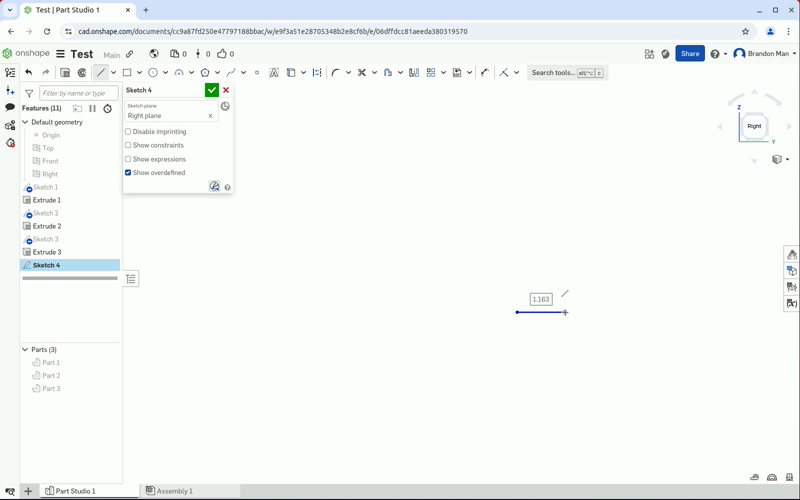
scroll(-6)
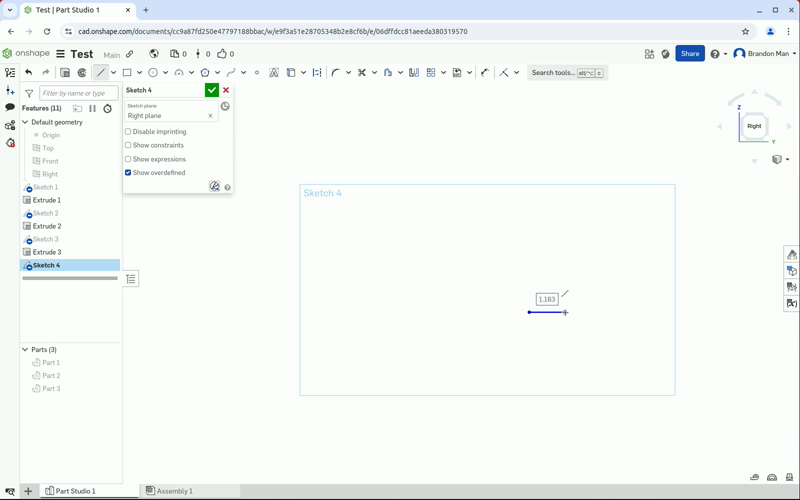
scroll(-6)
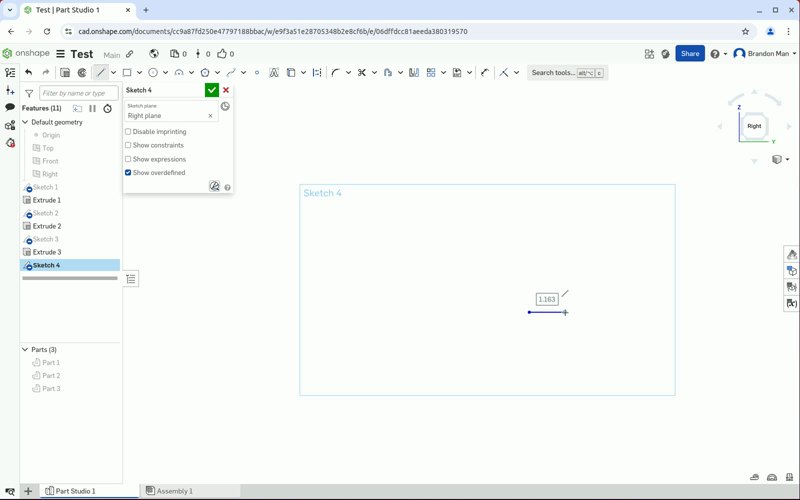
scroll(-6)
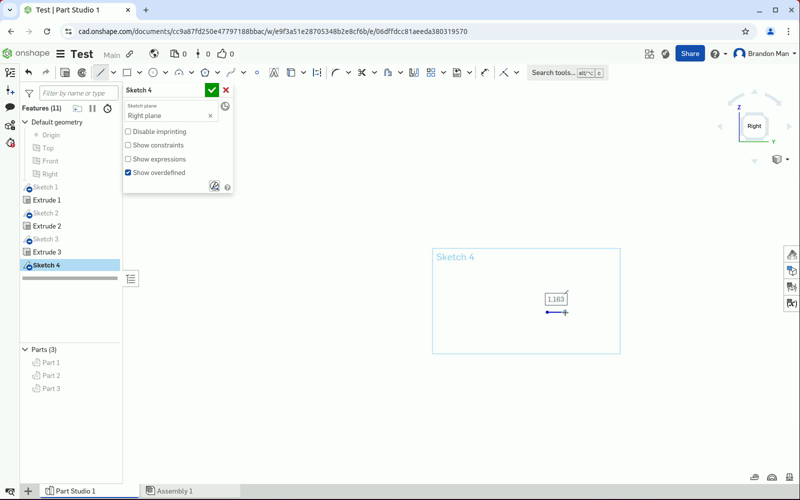
scroll(-6)
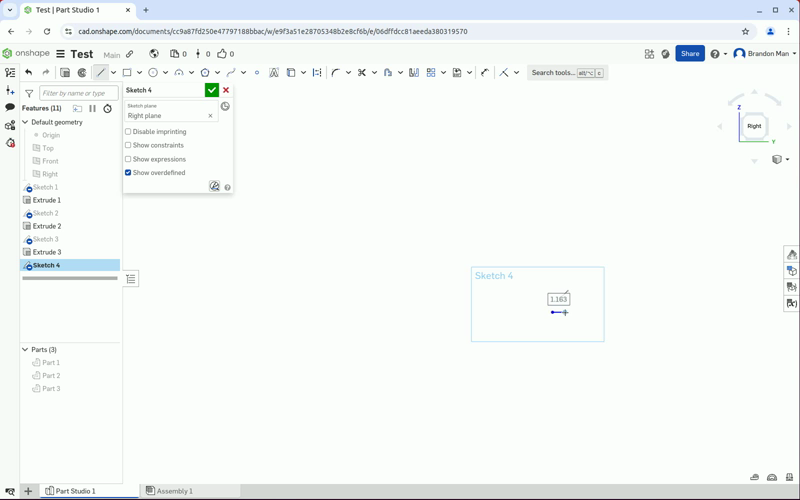
scroll(-6)
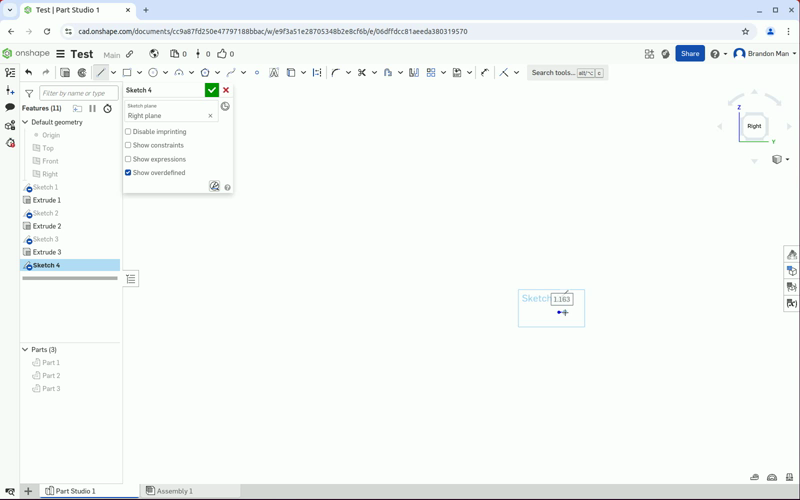
key_up(shift)
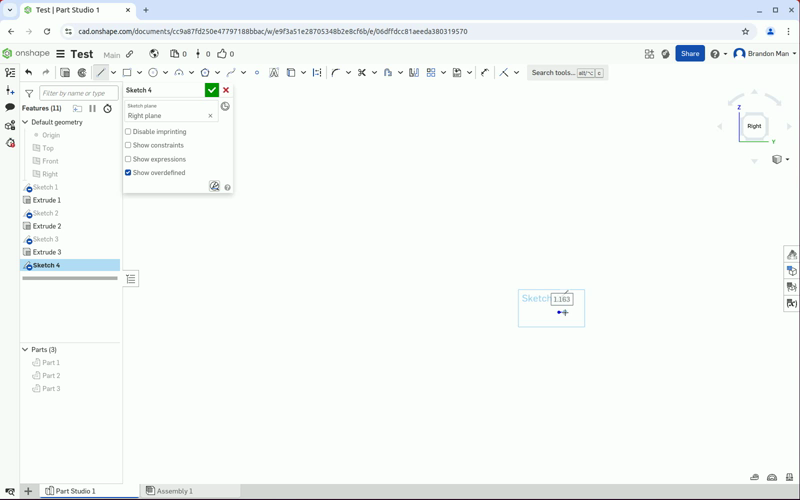
key_down(shift)
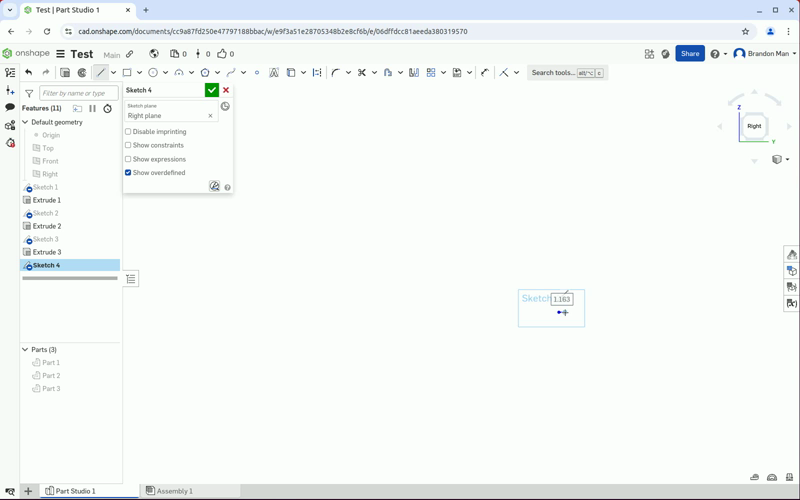
mouse_move(565, 197)
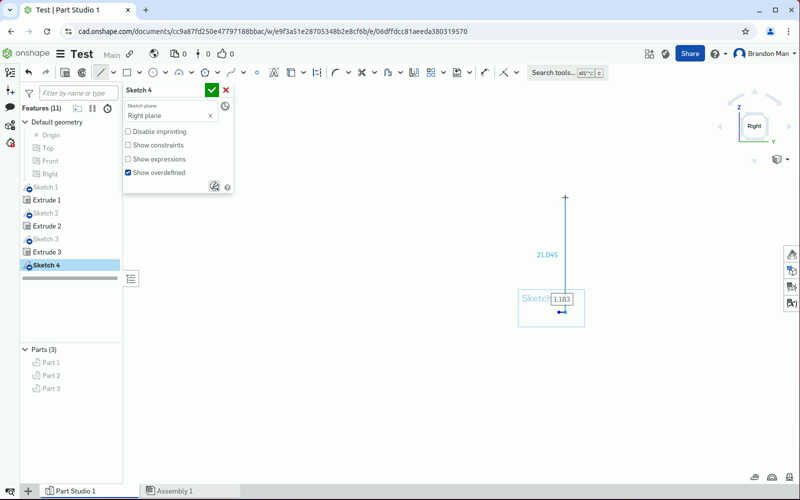
click(565, 197)
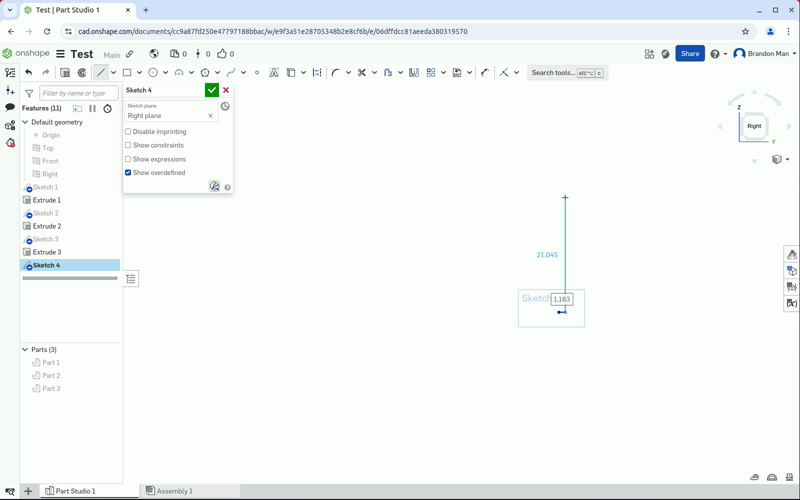
key_up(shift)
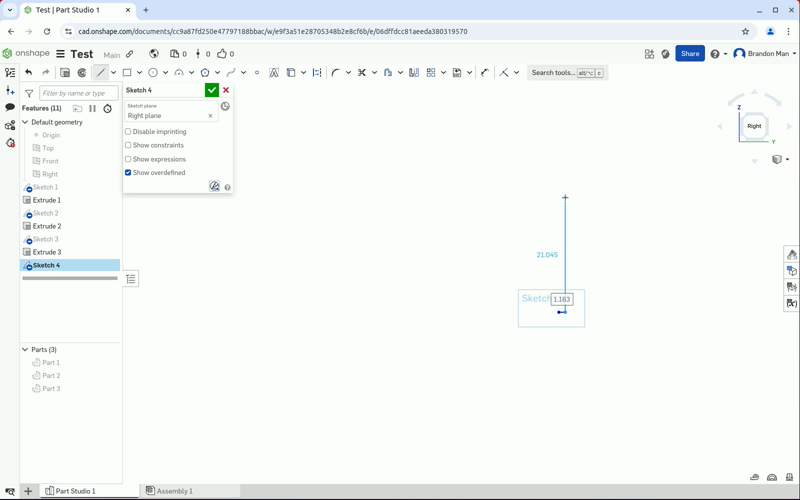
key_down(shift)
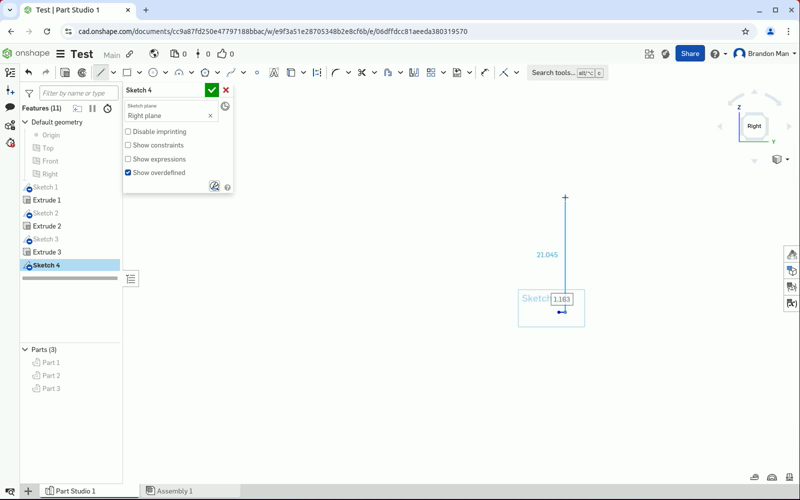
mouse_move(589, 197)
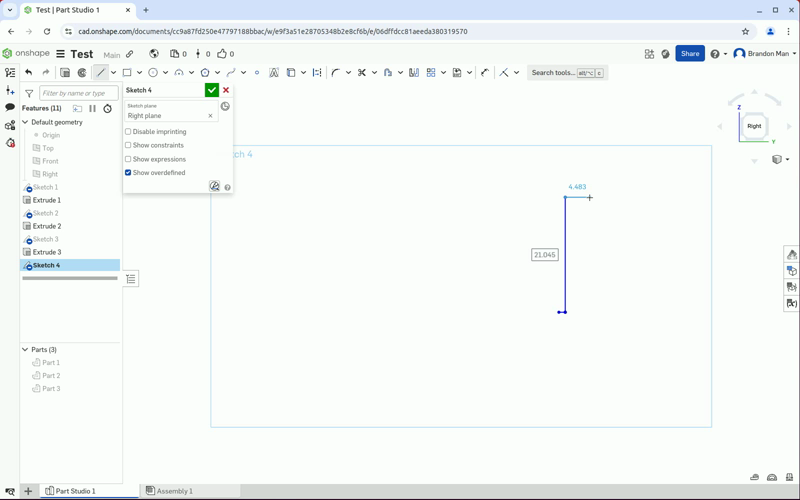
mouse_move(559, 197)
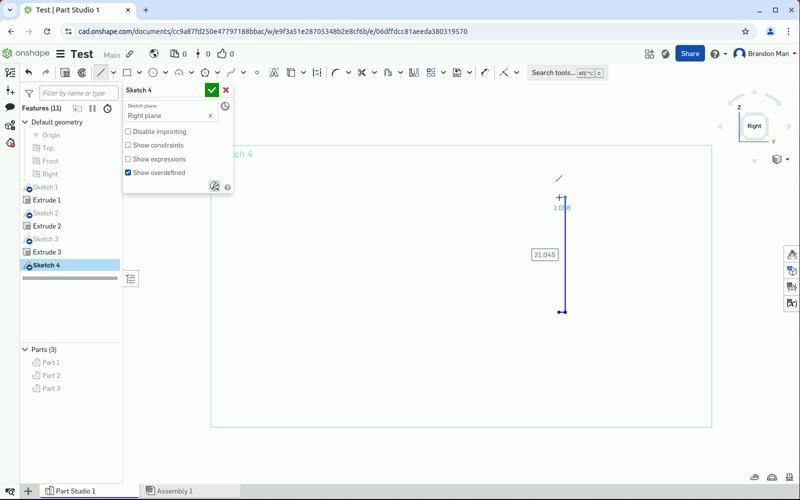
scroll(6)
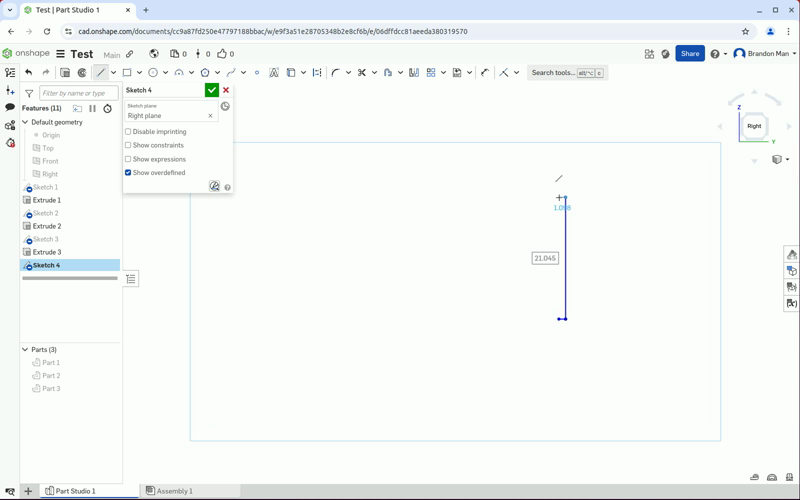
scroll(6)
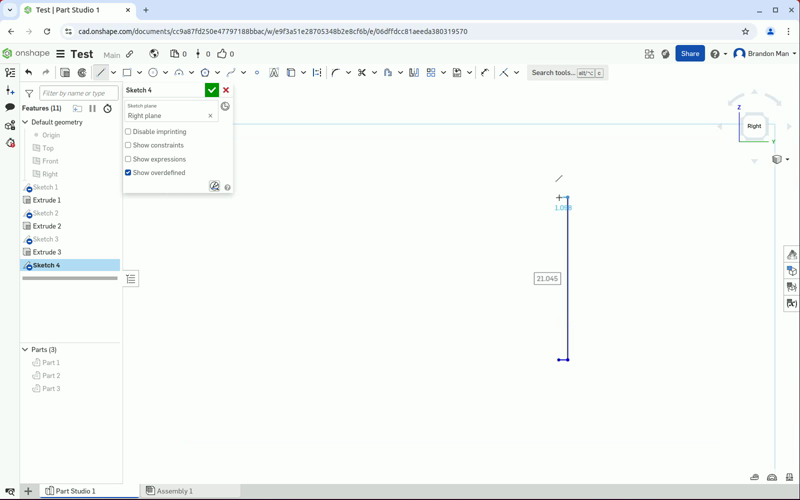
scroll(6)
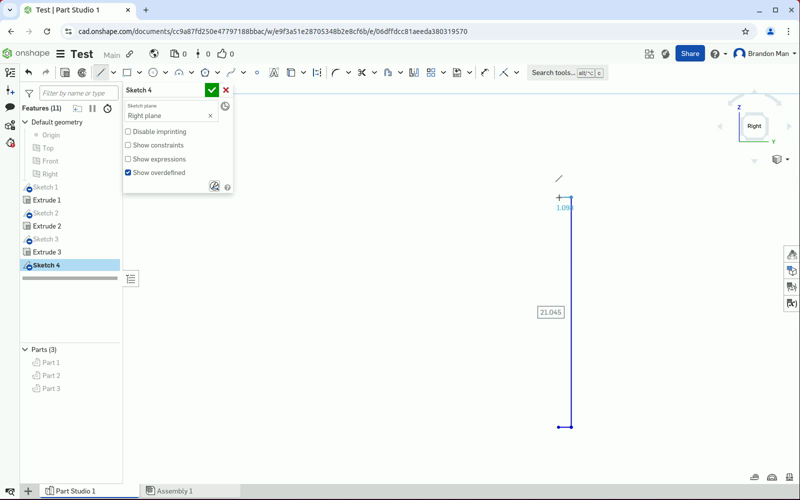
scroll(6)
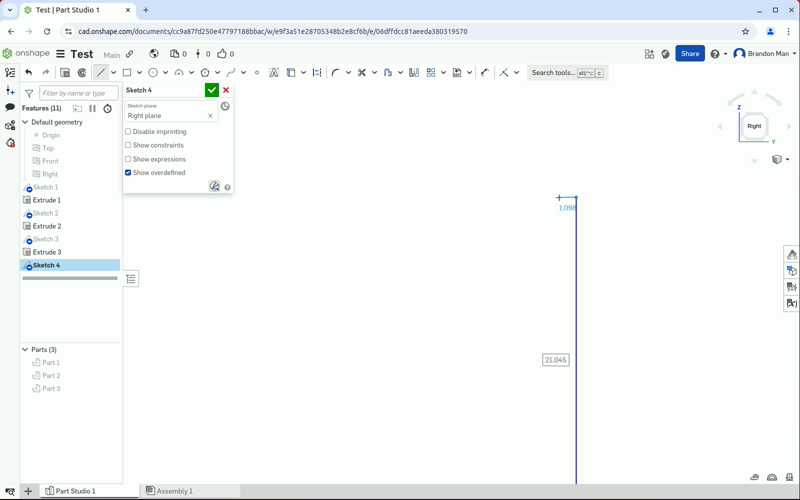
scroll(6)
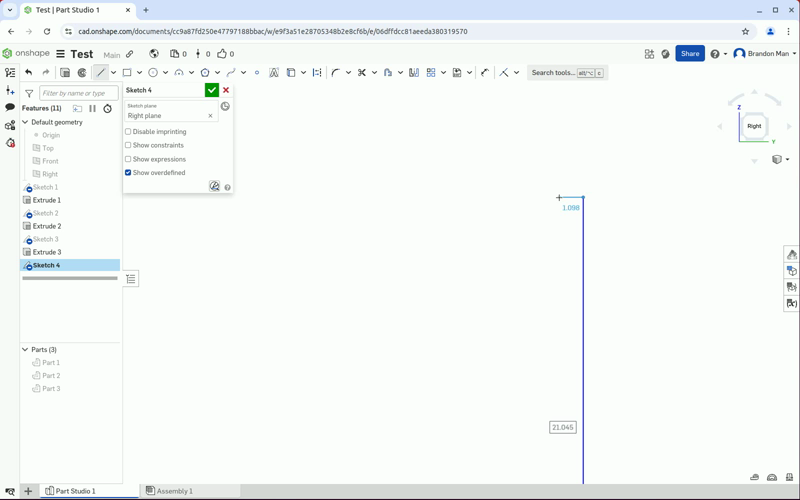
scroll(6)
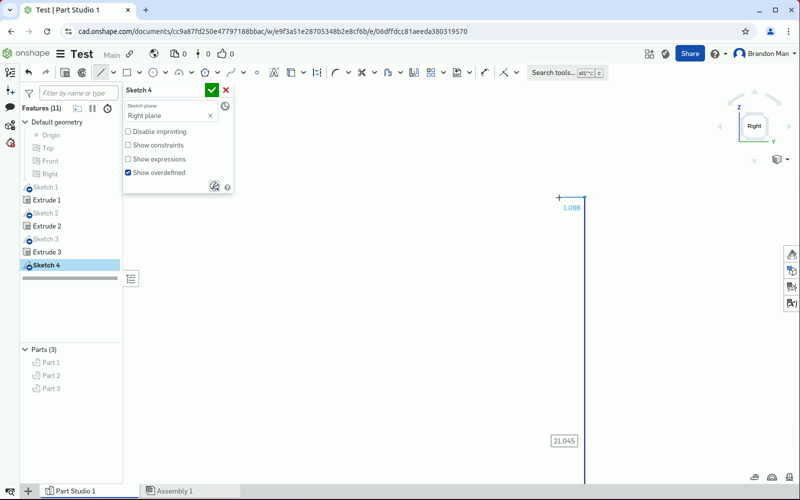
scroll(6)
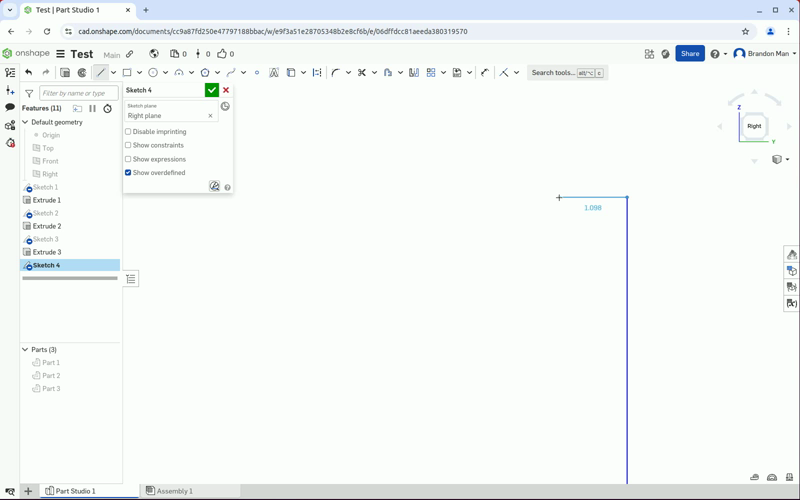
click(559, 197)
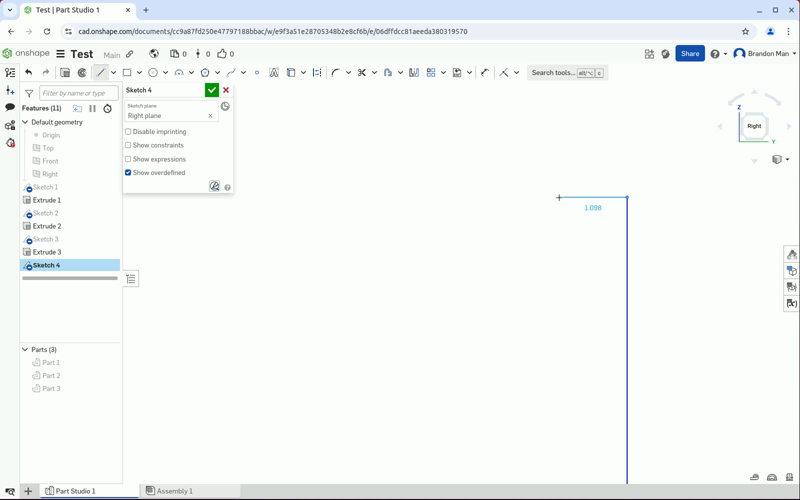
scroll(-6)
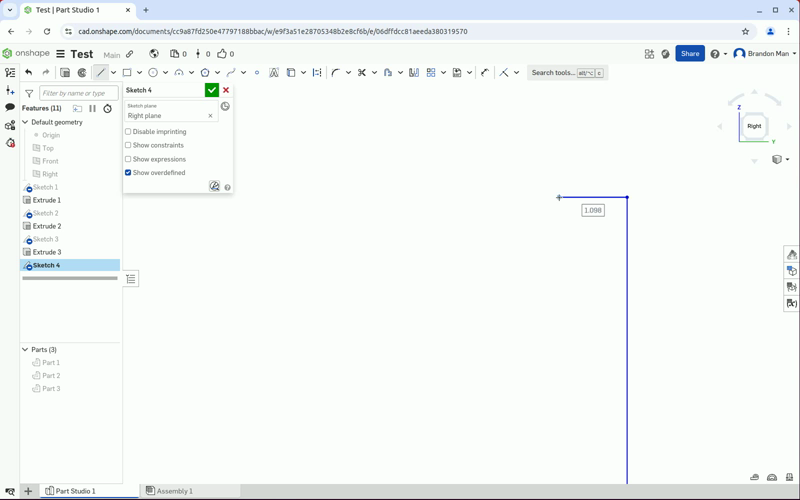
scroll(-6)
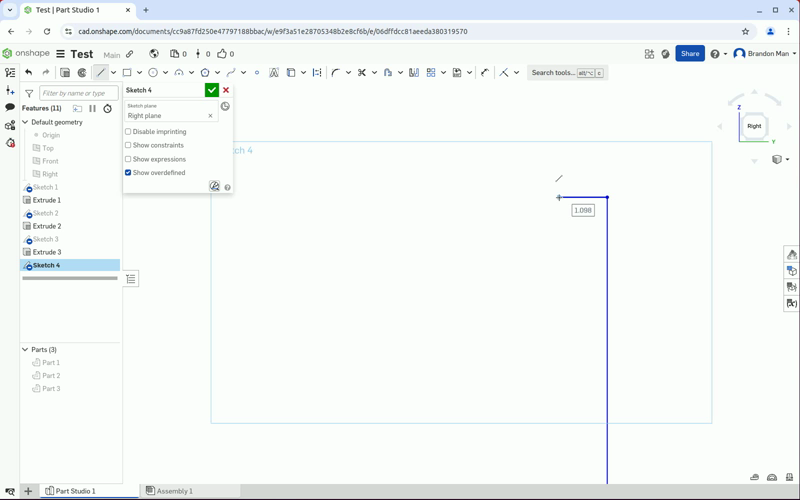
scroll(-6)
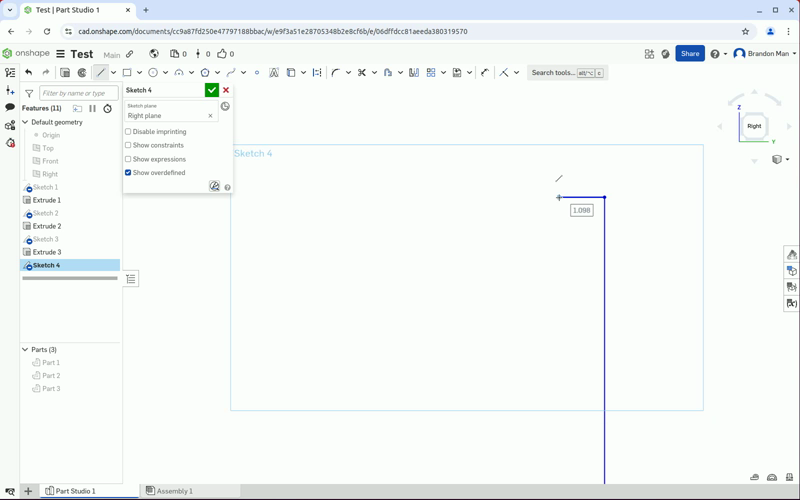
scroll(-6)
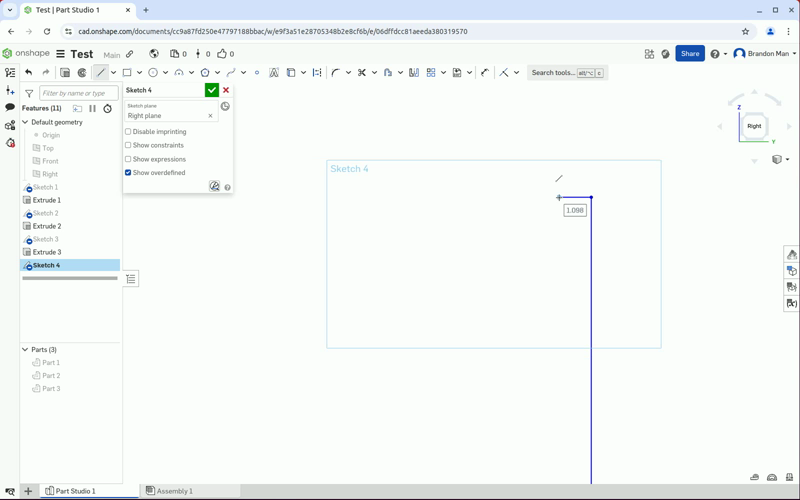
scroll(-6)
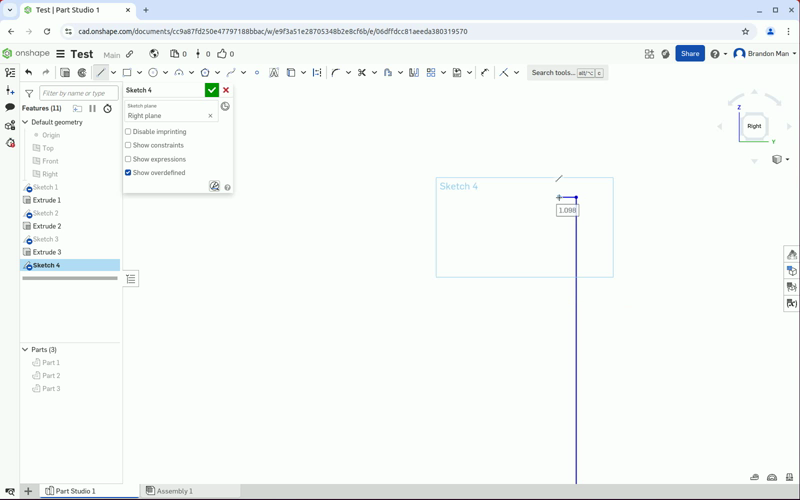
scroll(-6)
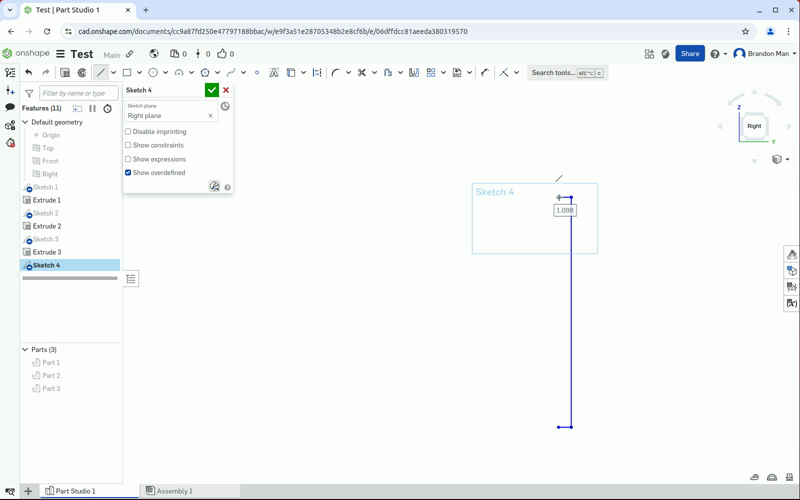
scroll(-6)
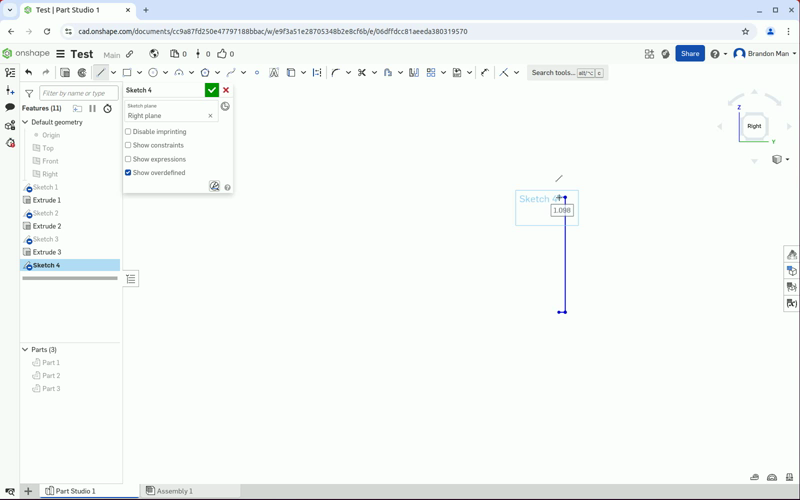
key_up(shift)
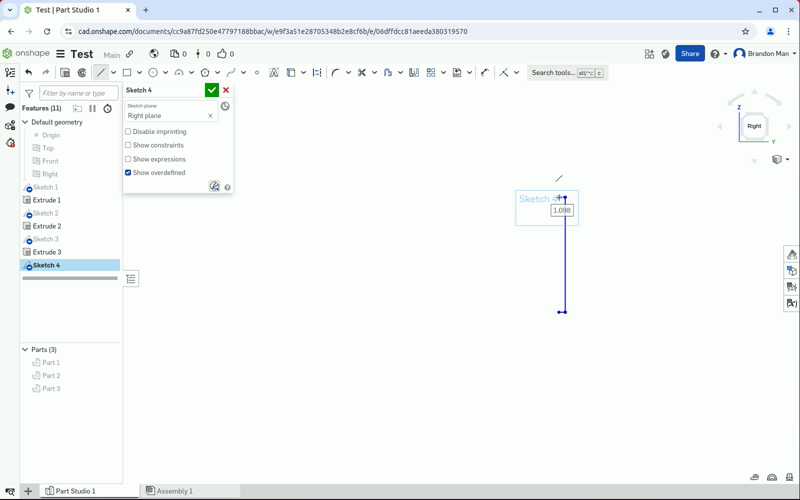
key_down(shift)
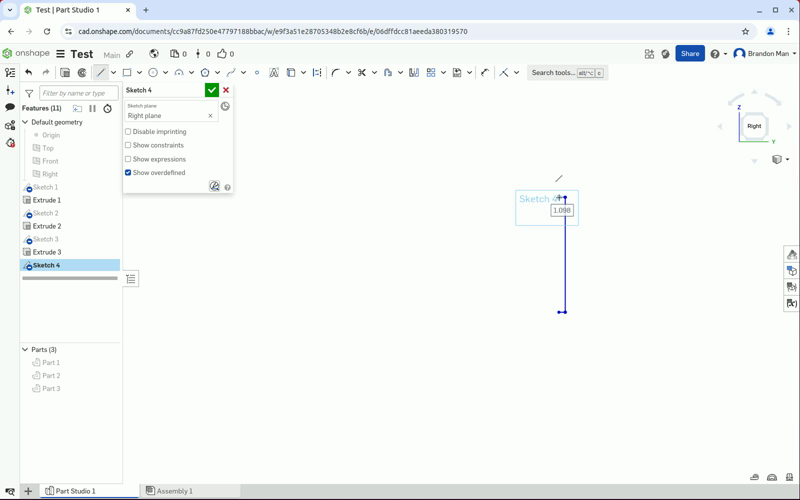
mouse_move(559, 312)
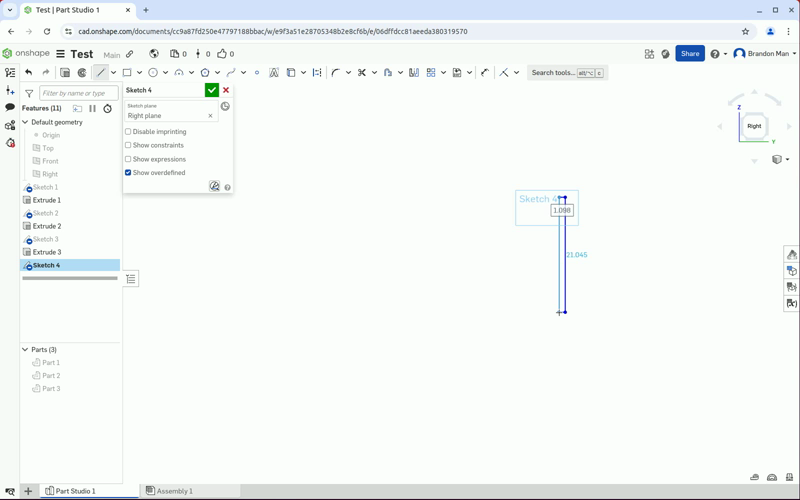
key_up(shift)
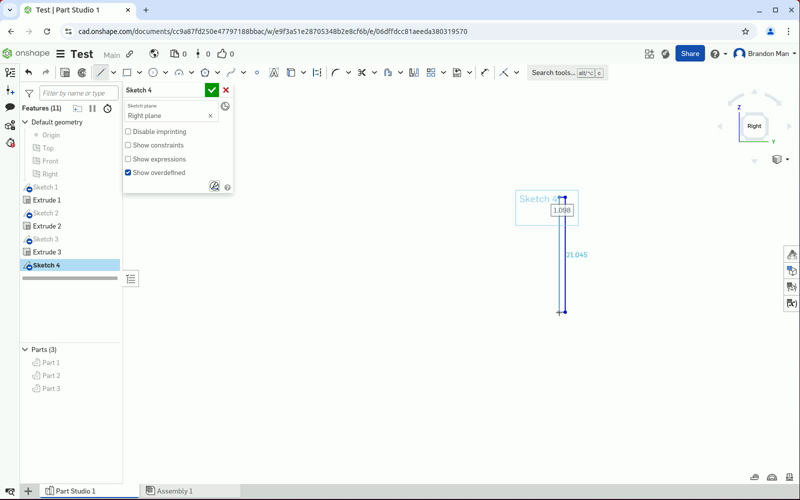
click(559, 312)
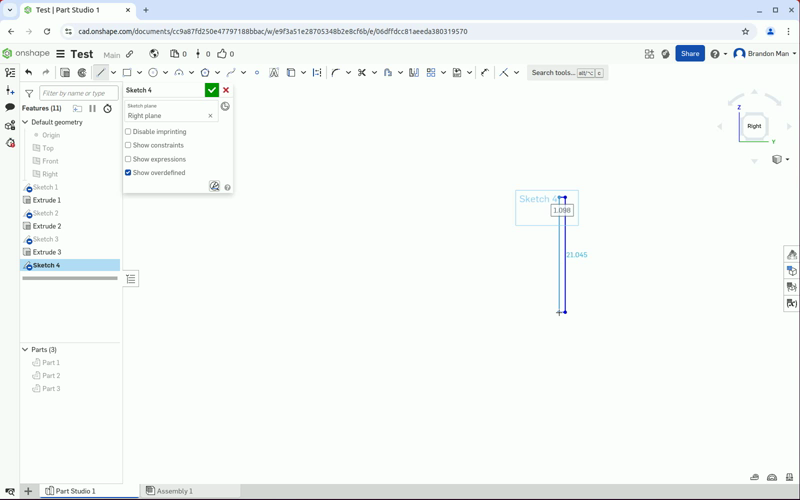
key(esc)
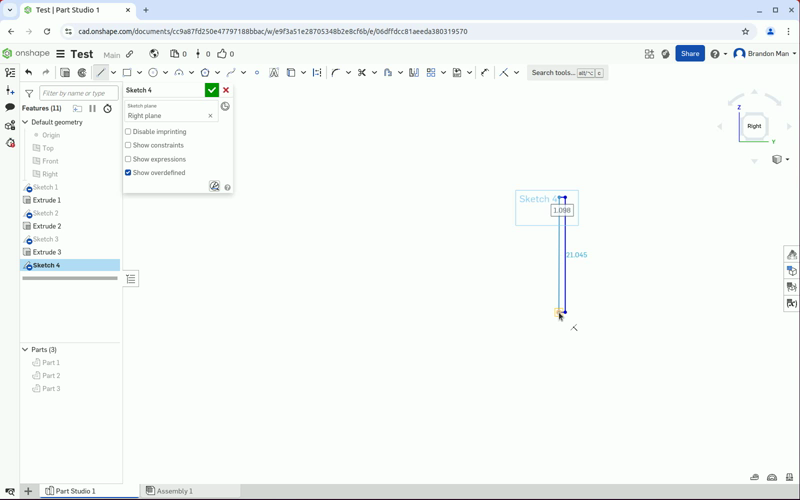
mouse_move(559, 261)
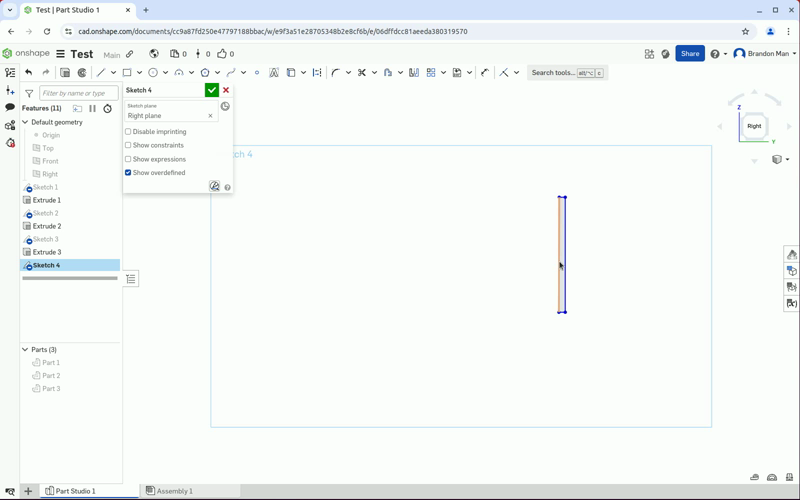
scroll(6)
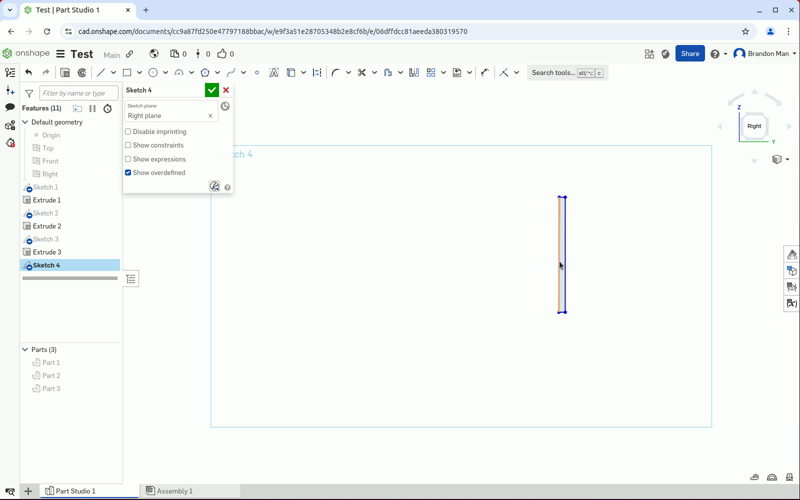
scroll(6)
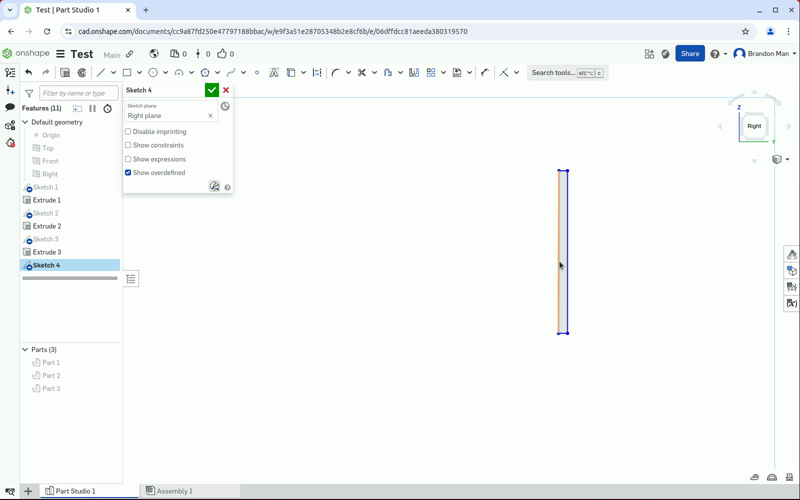
scroll(6)
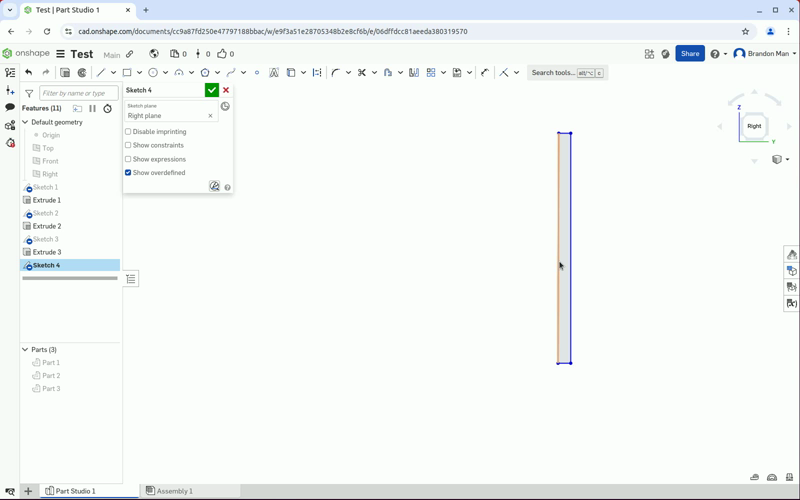
scroll(6)
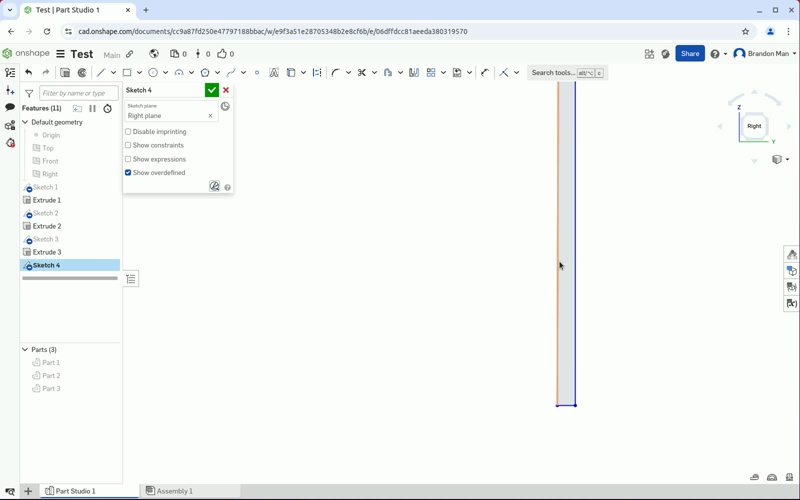
scroll(6)
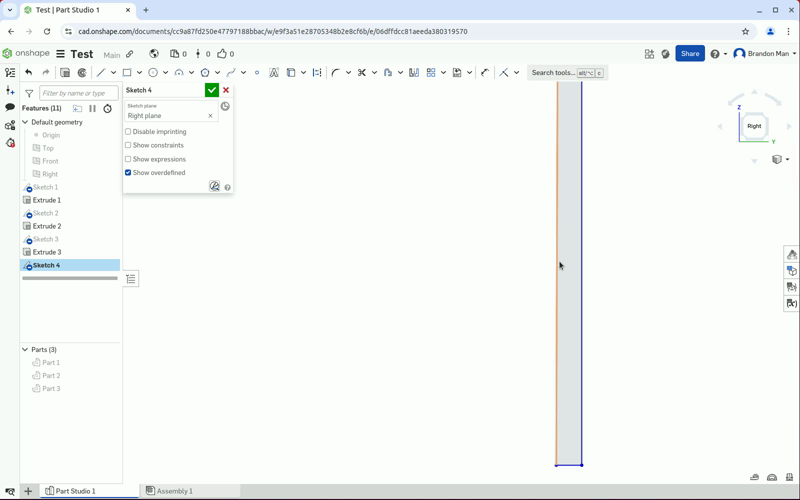
scroll(6)
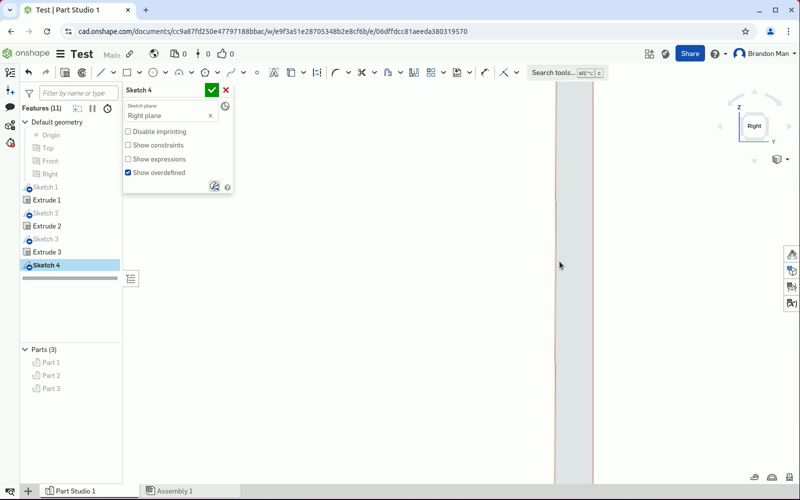
scroll(6)
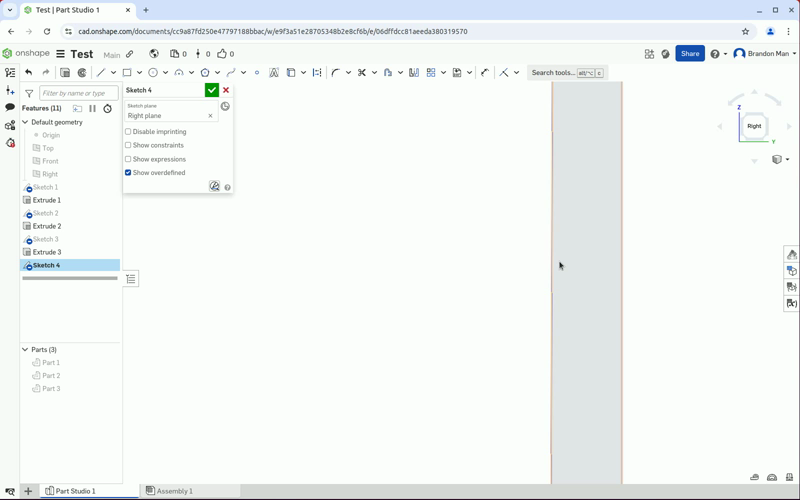
click(559, 261)
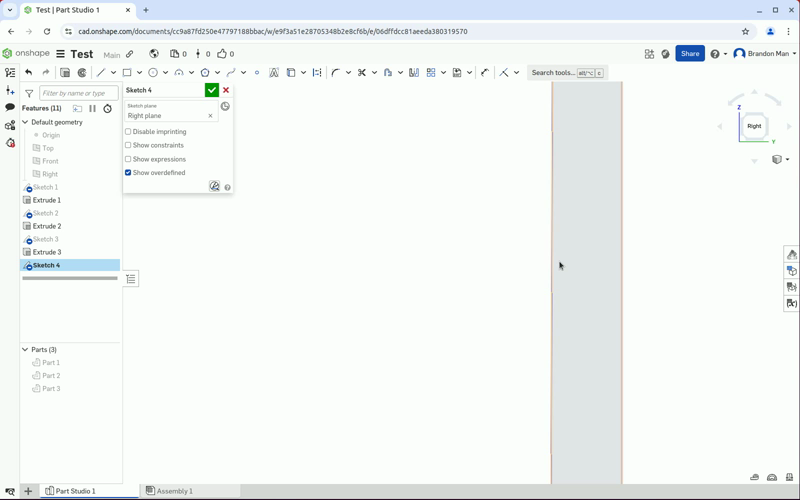
scroll(-6)
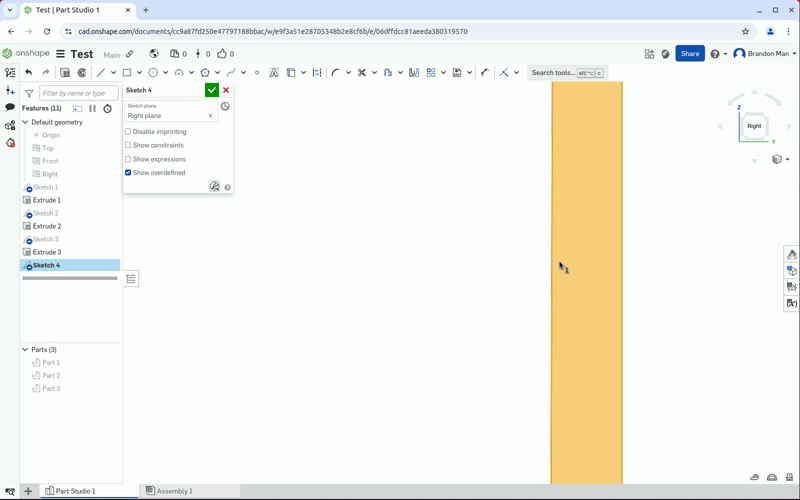
scroll(-6)
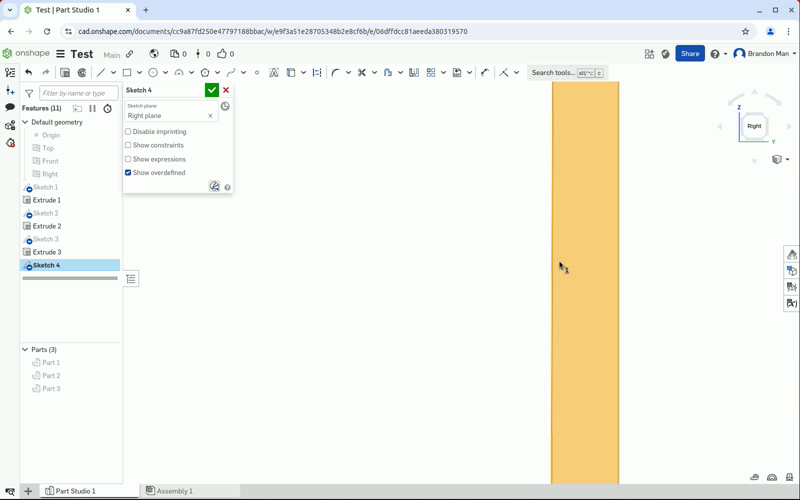
scroll(-6)
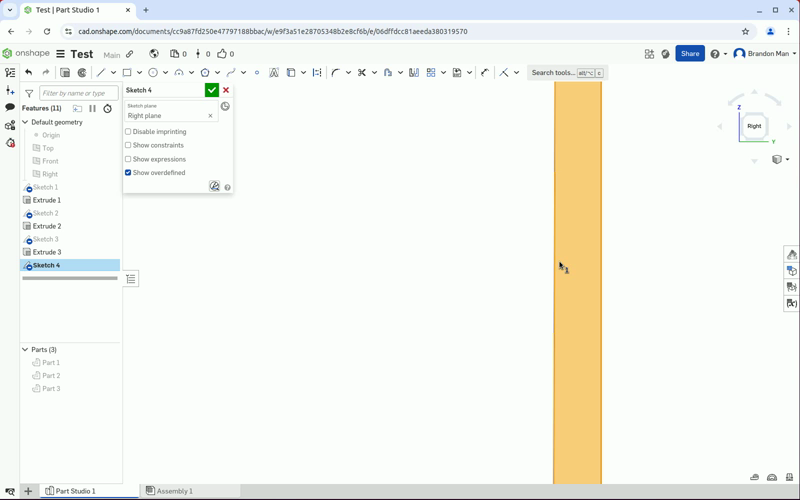
scroll(-6)
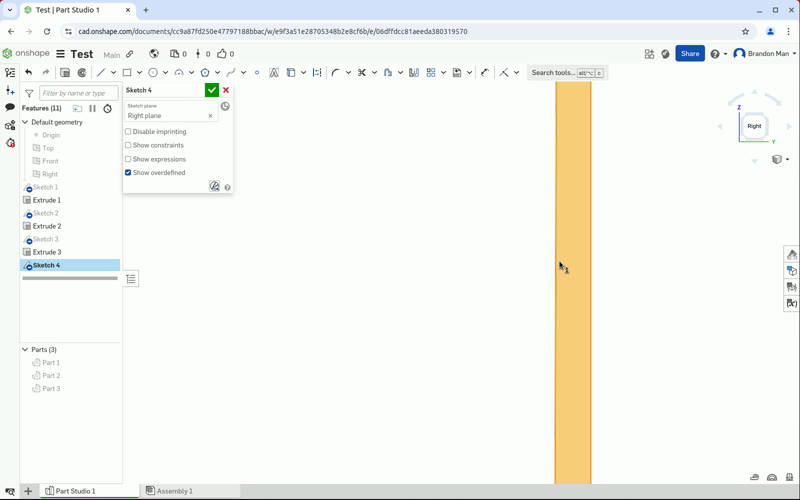
scroll(-6)
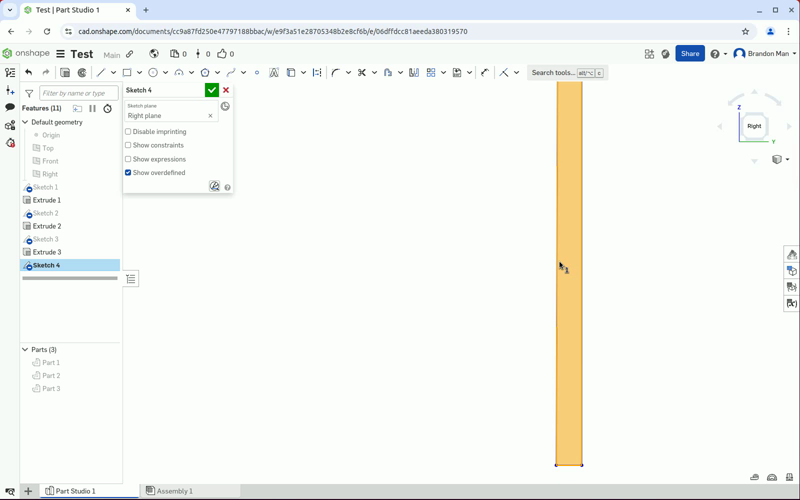
scroll(-6)
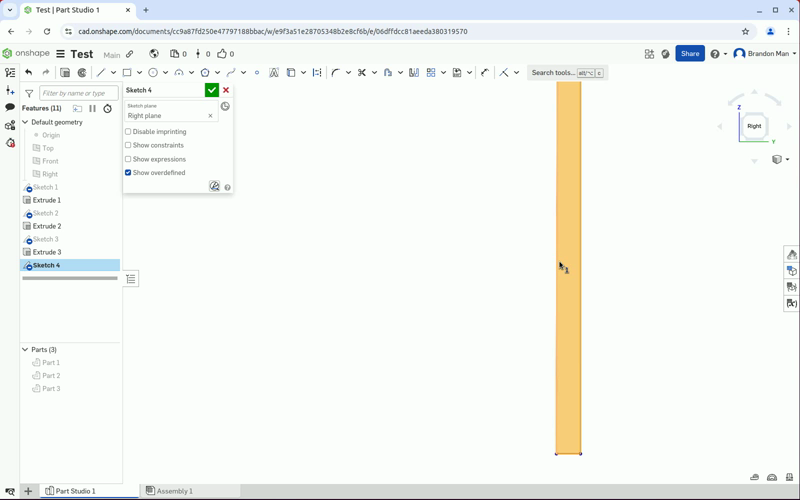
scroll(-6)
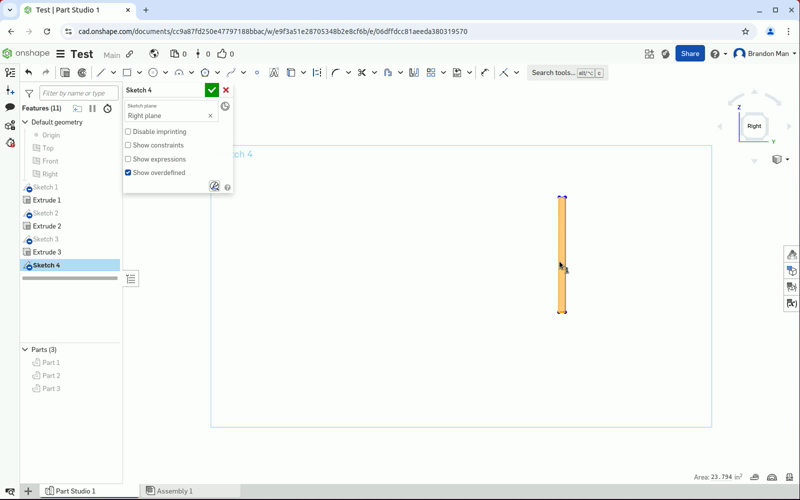
mouse_move(73, 352)
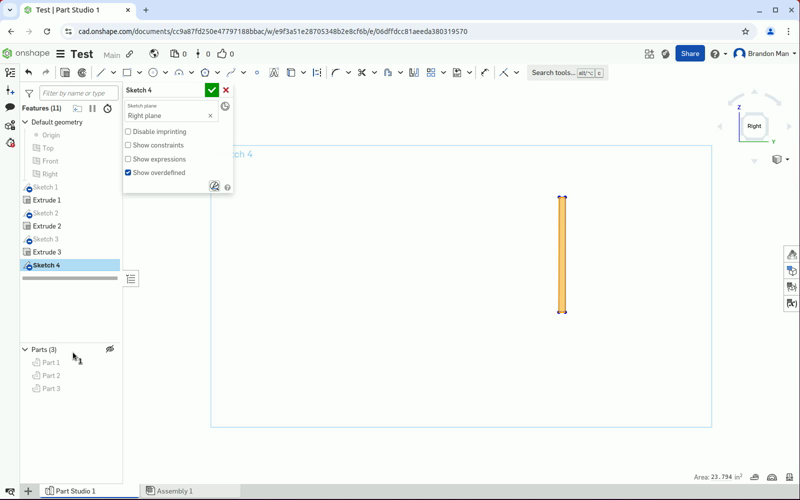
key(shift+y)
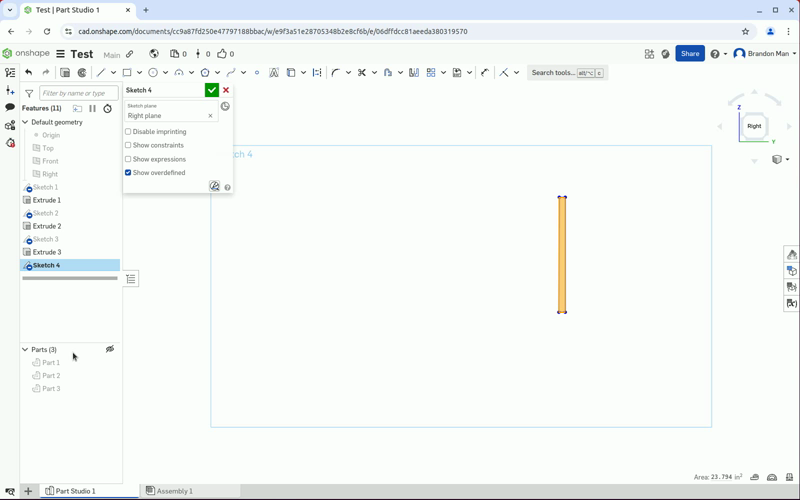
key(shift+e)
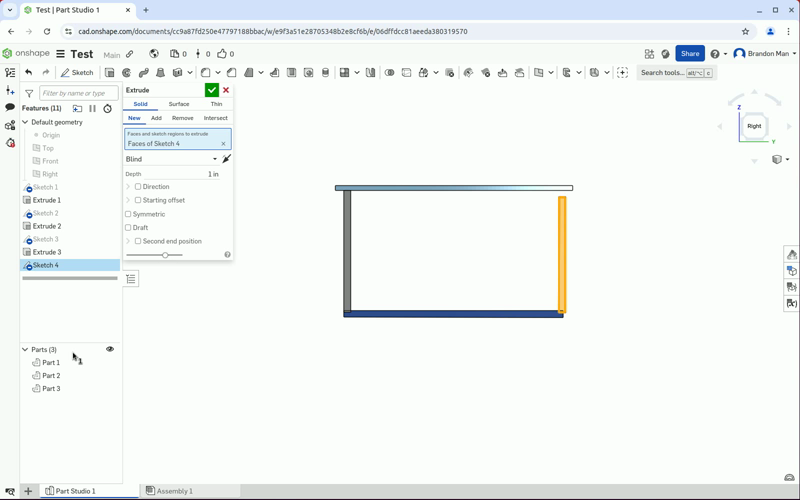
mouse_move(143, 106)
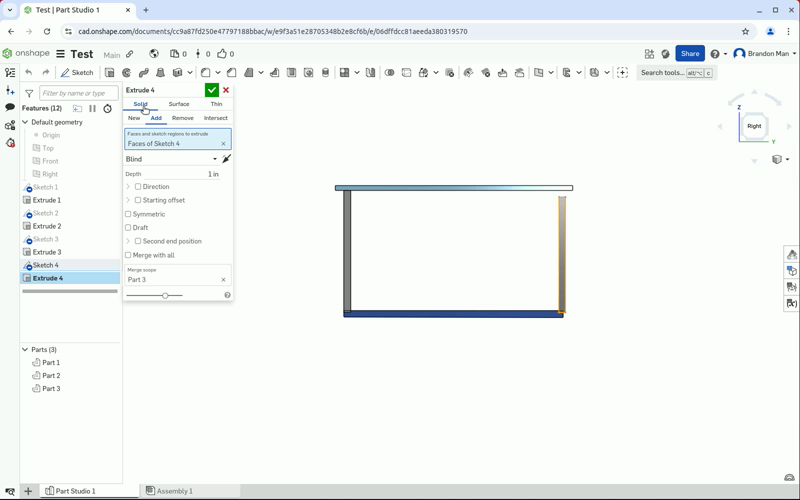
click(143, 106)
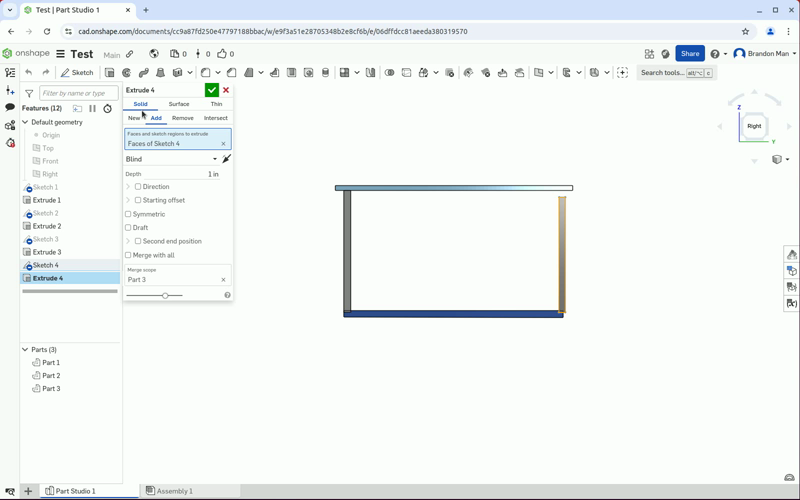
mouse_move(137, 120)
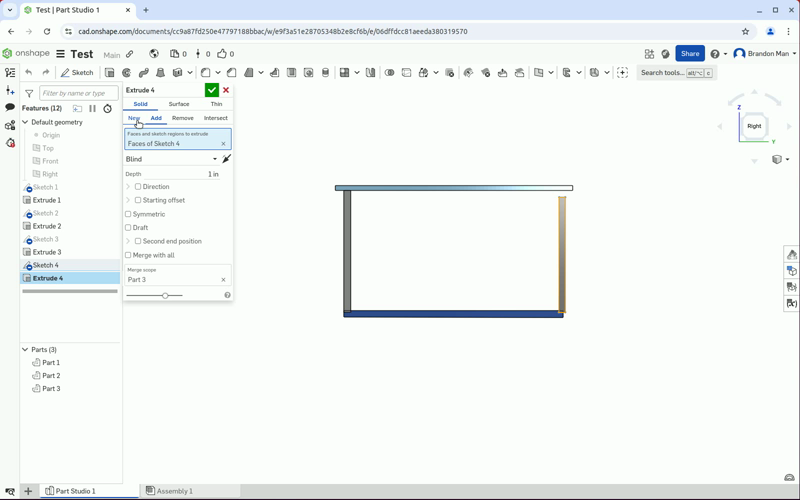
click(137, 120)
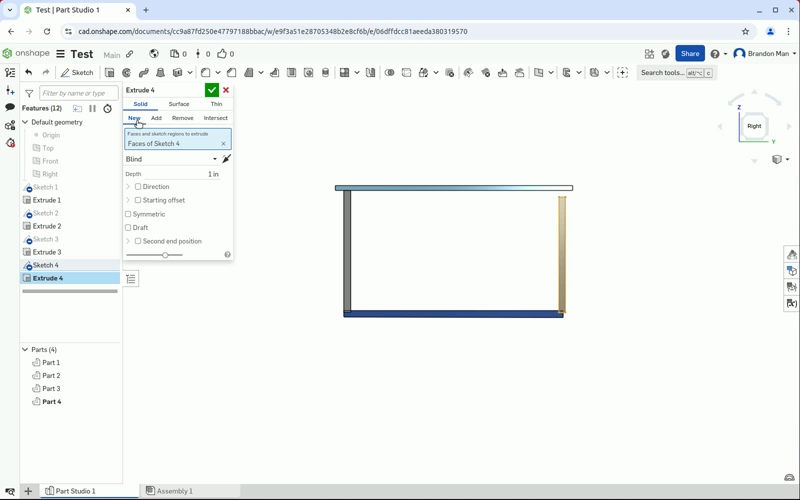
key(tab, 4)
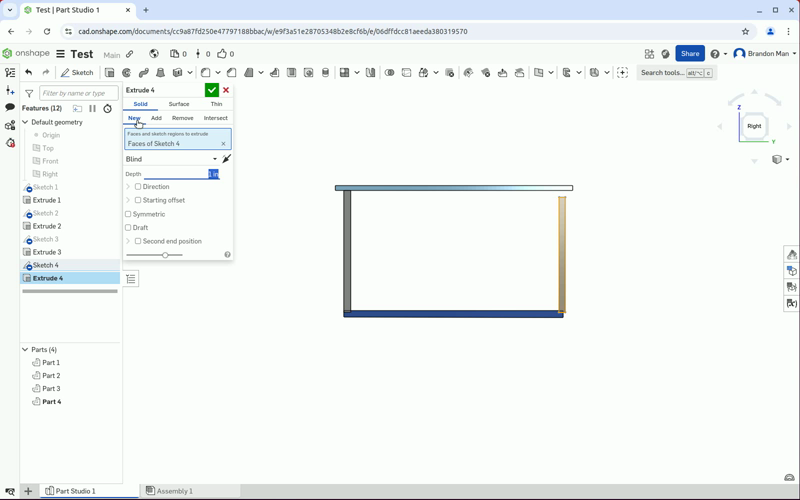
text(2.889)
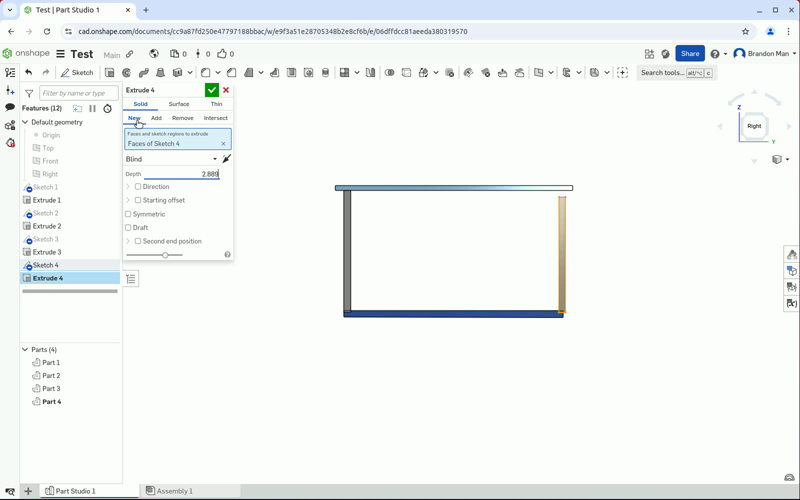
key(enter)
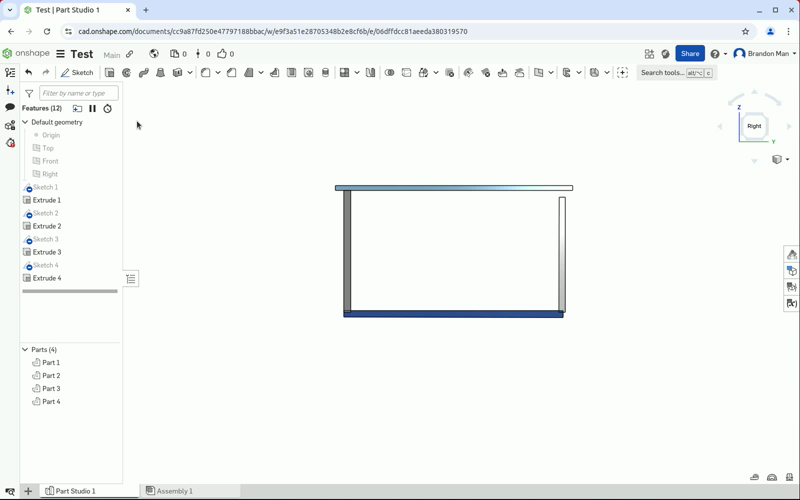
key(shift+h)
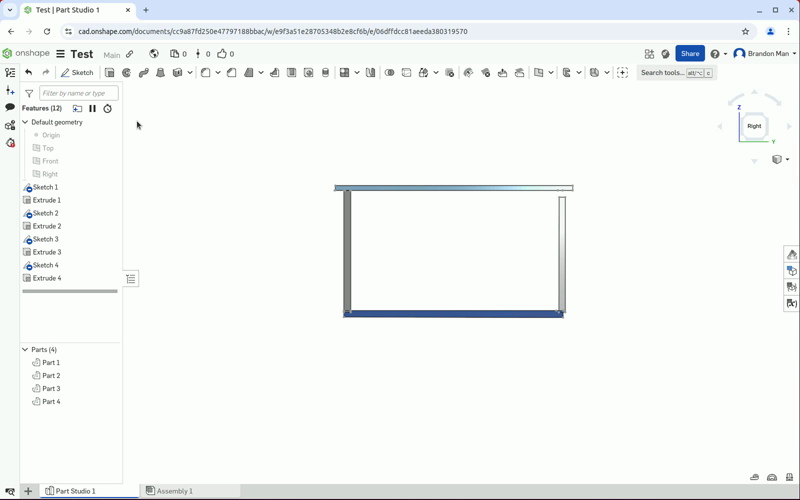
key(shift+h)
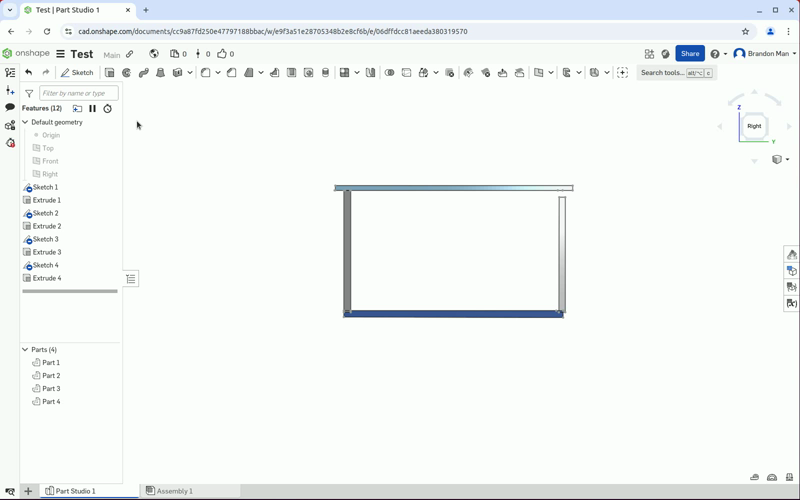
key(shift+7)
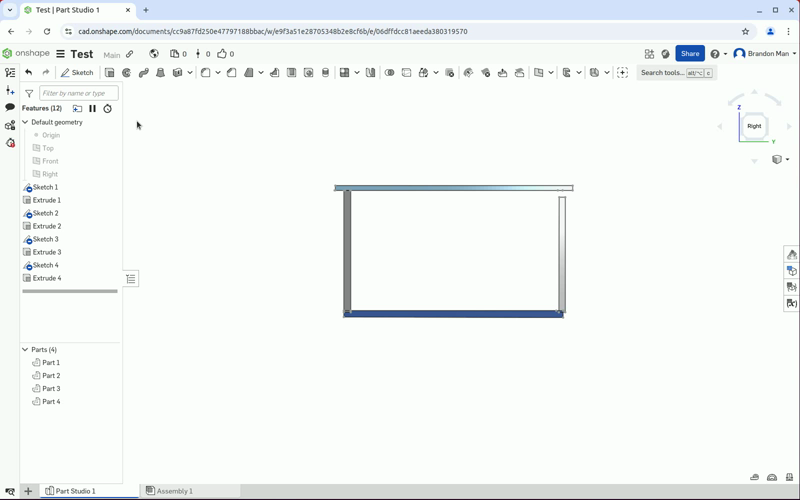
key(right, 2)
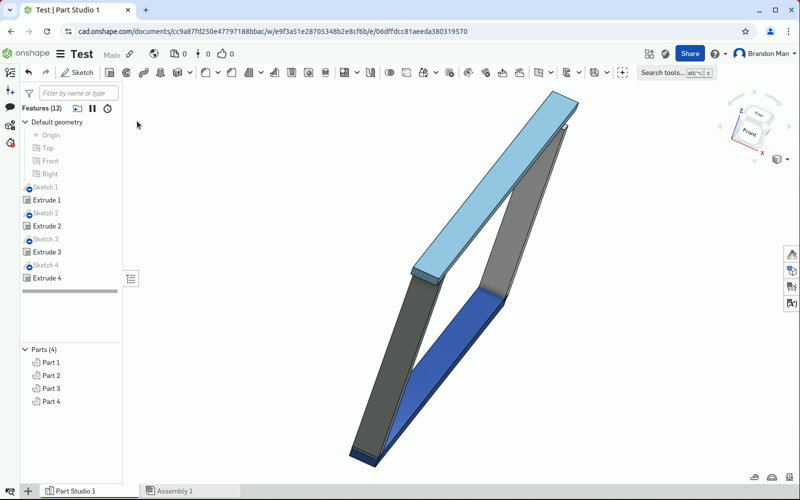
key(down, 2)
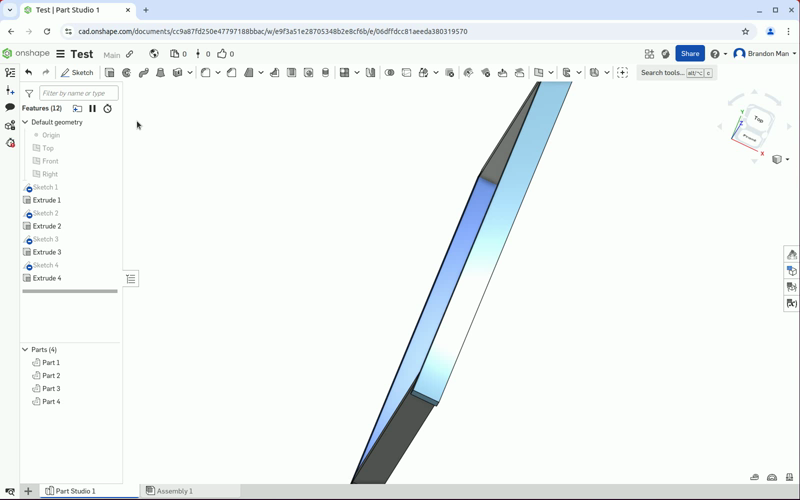
key(up, 2)
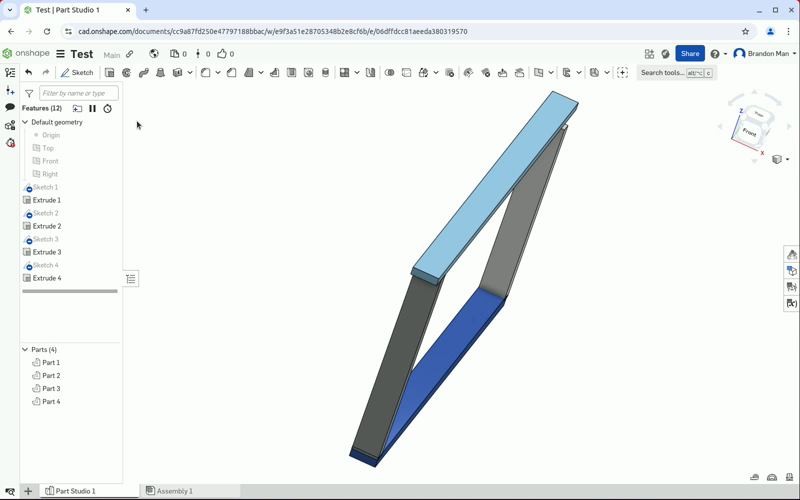
key(left, 2)
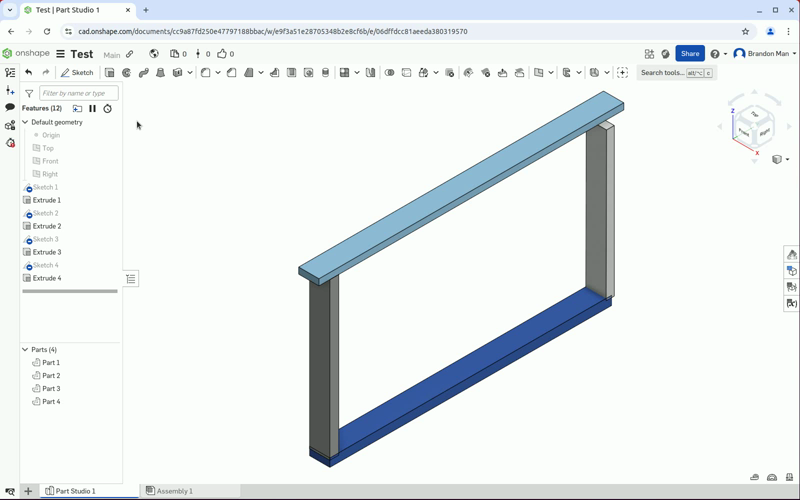
mouse_move(73, 189)
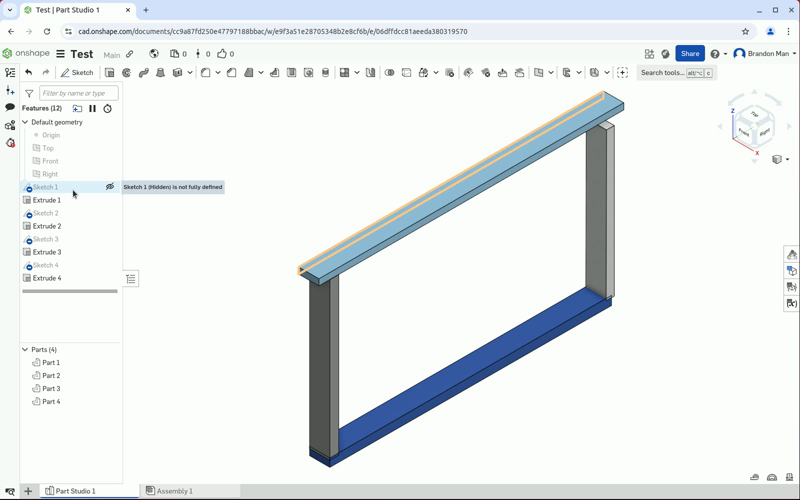
click(73, 189)